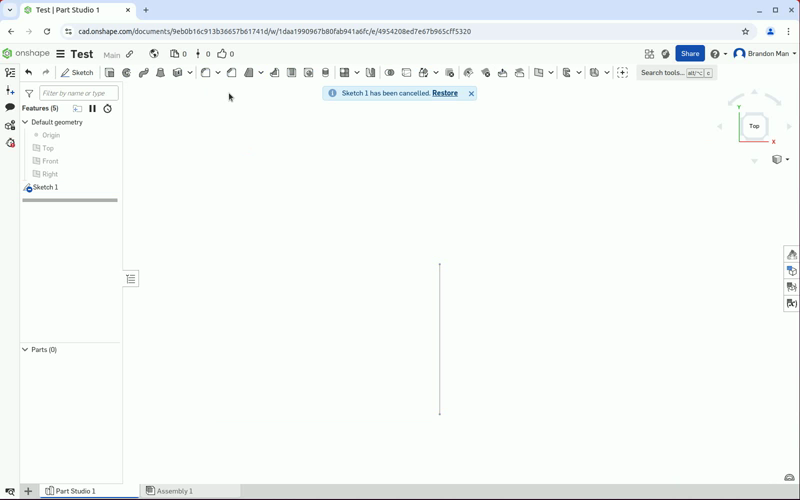
key(shift+h)
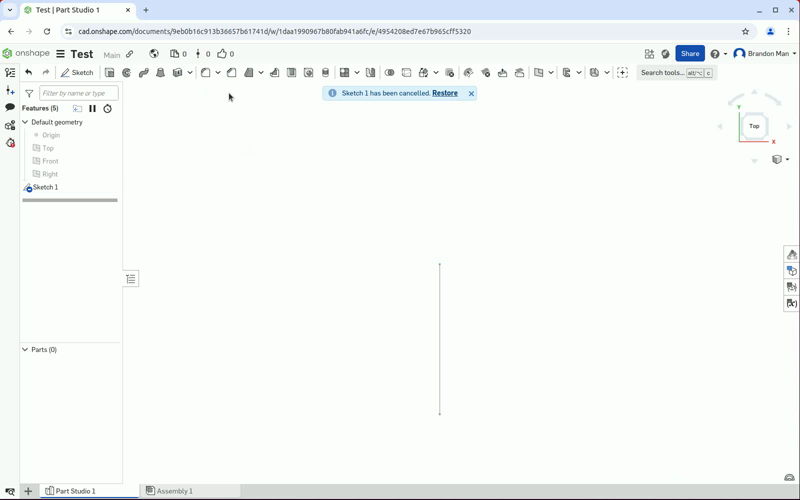
key(shift+s)
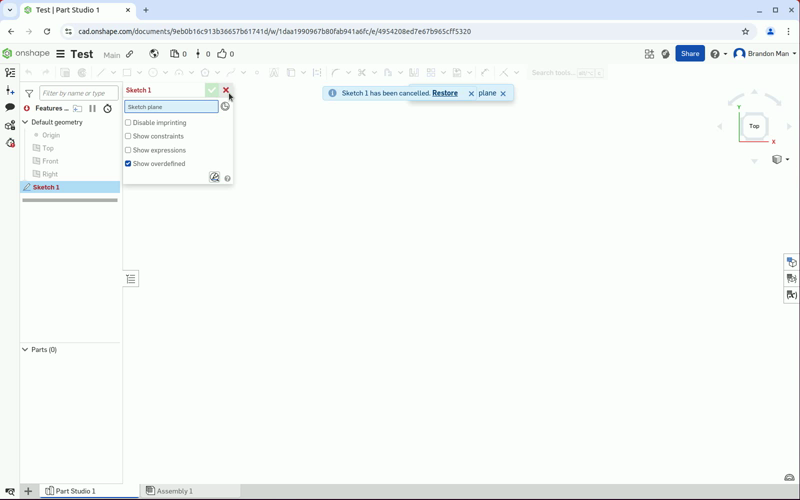
mouse_move(73, 150)
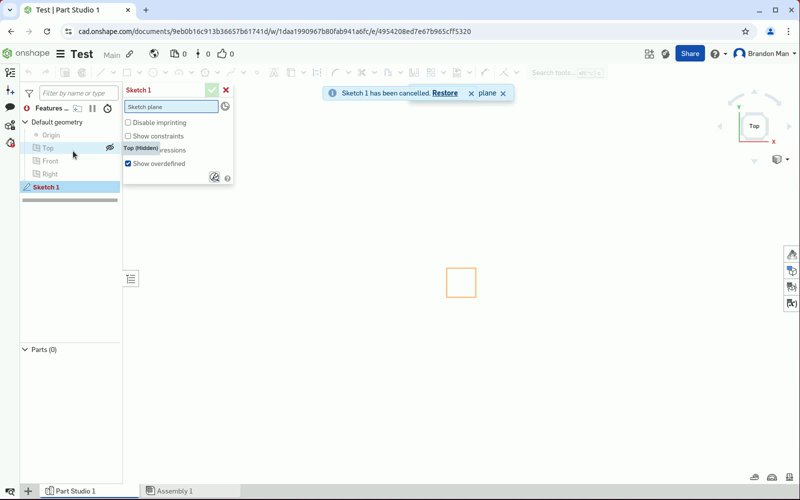
click(73, 150)
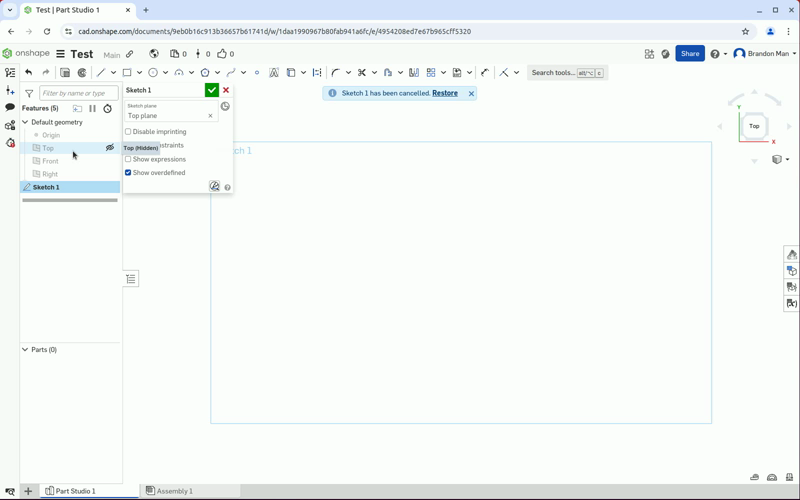
mouse_move(73, 352)
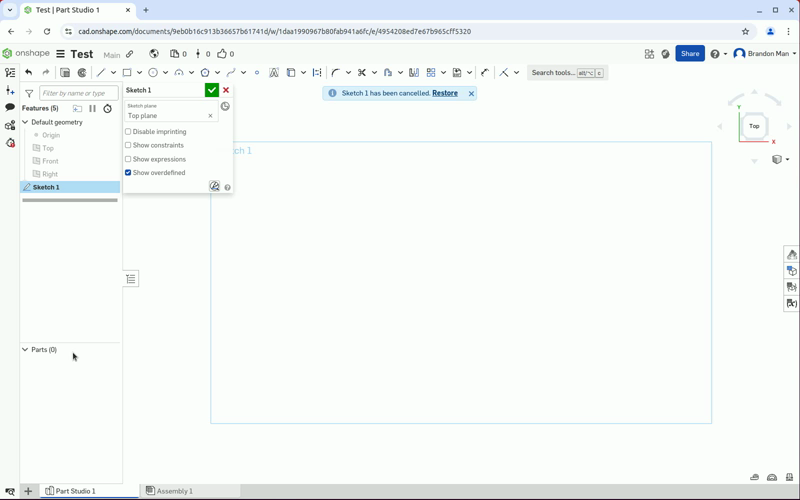
key(y)
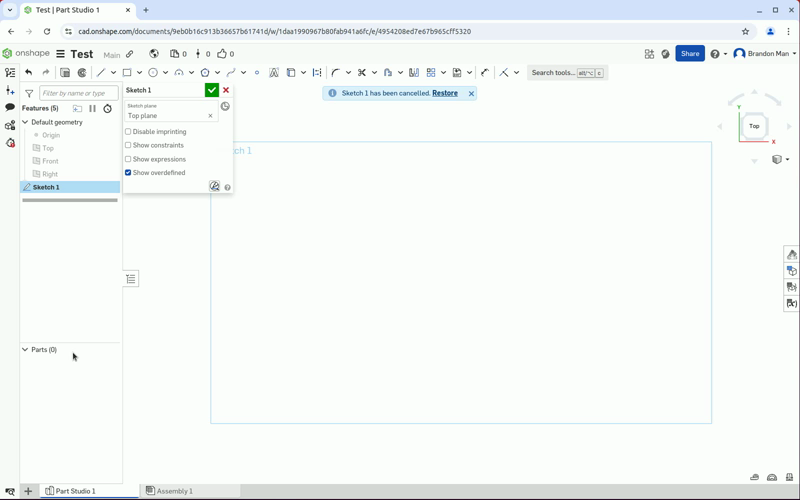
key(a)
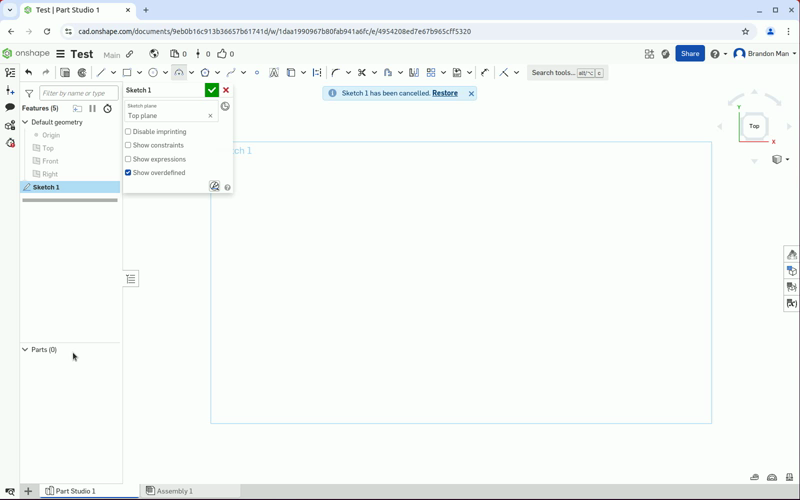
key_down(shift)
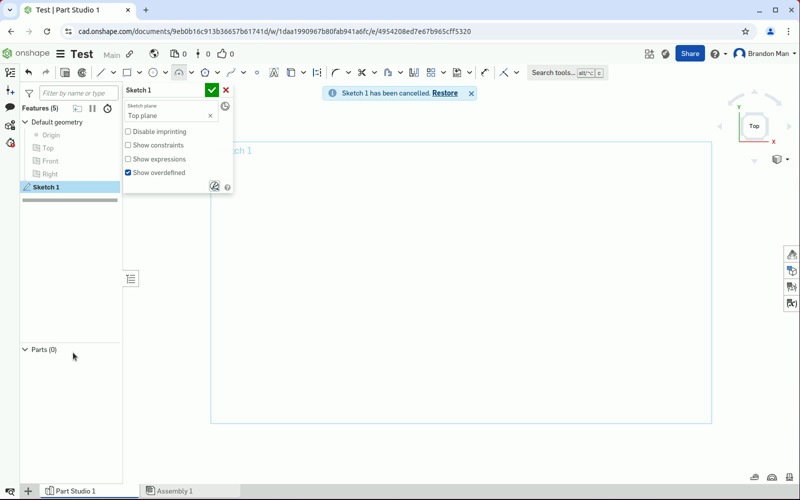
mouse_move(451, 295)
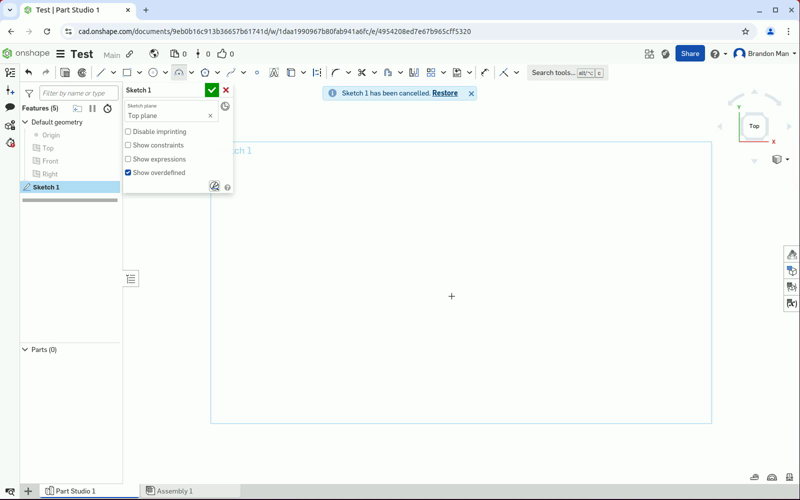
click(451, 295)
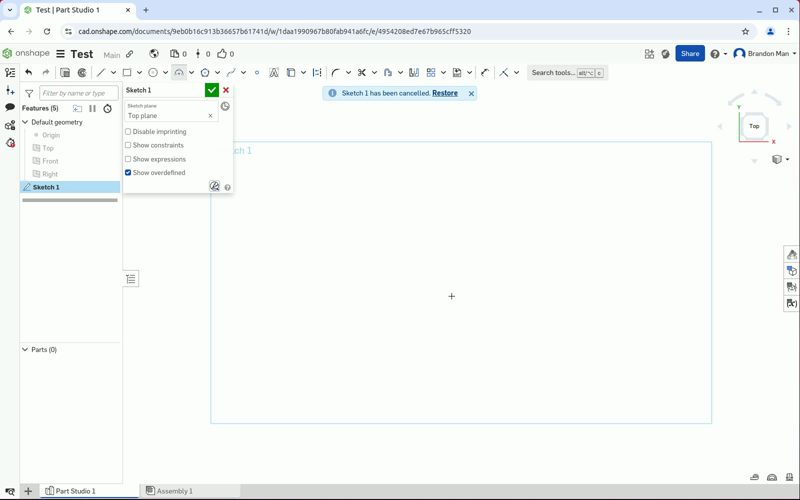
key_up(shift)
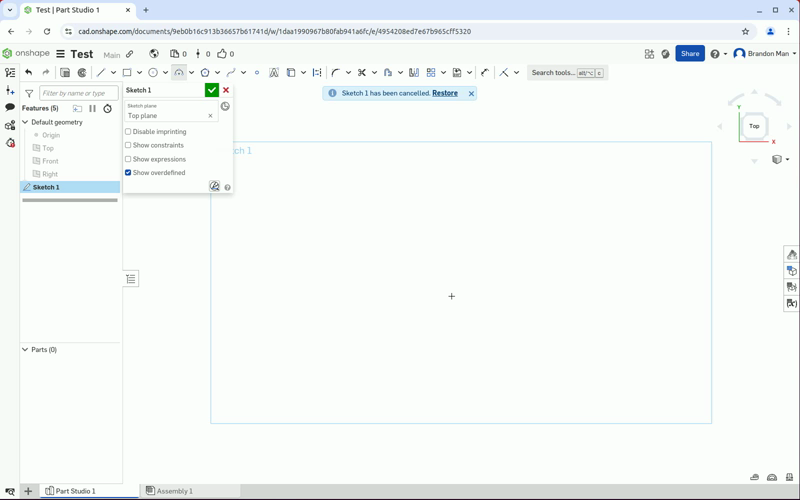
key_down(shift)
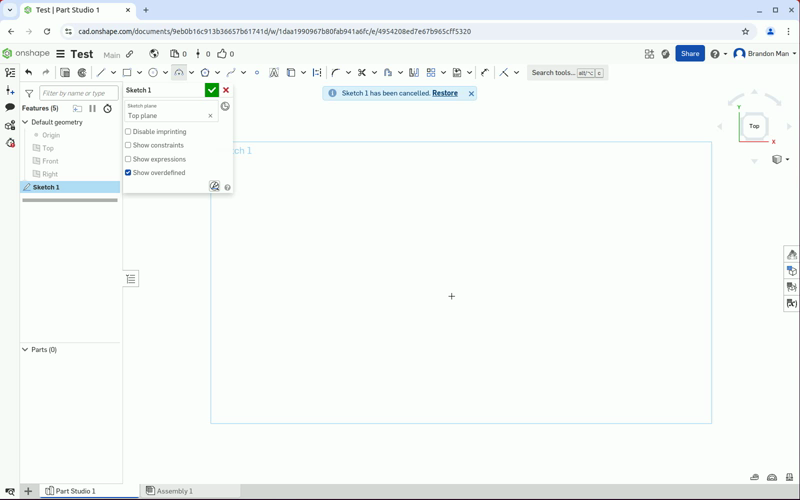
mouse_move(452, 296)
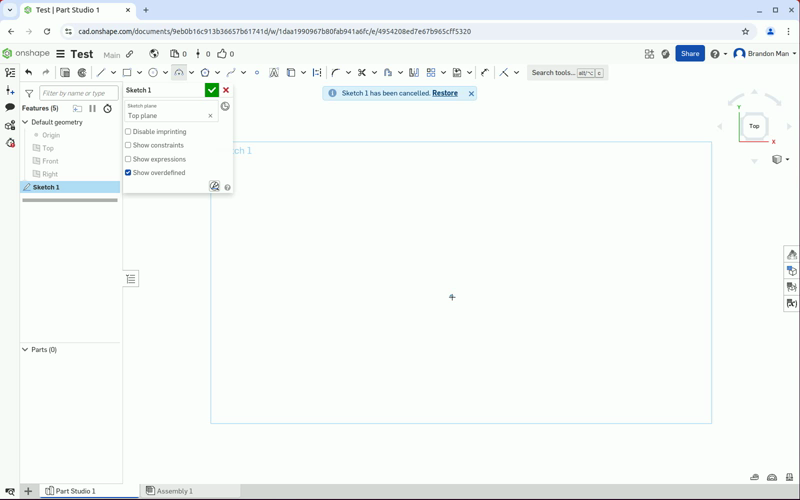
scroll(6)
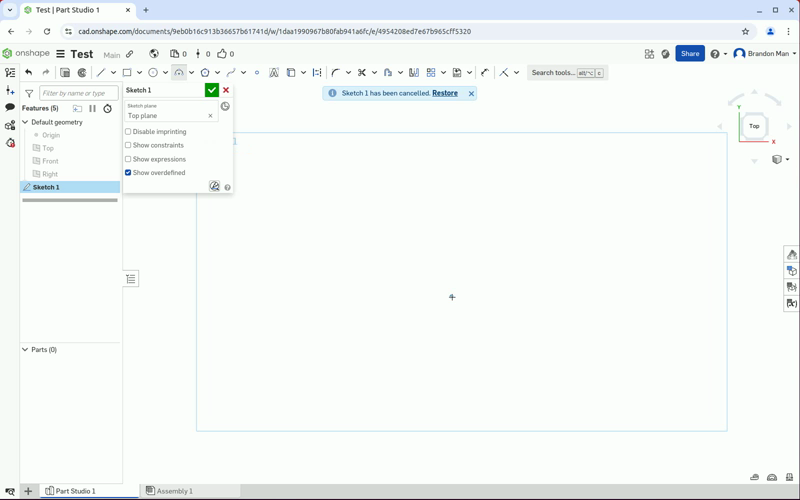
scroll(6)
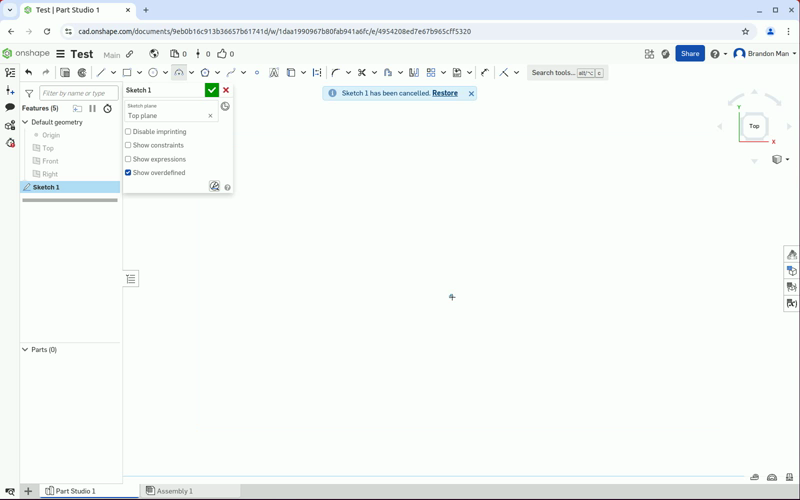
scroll(6)
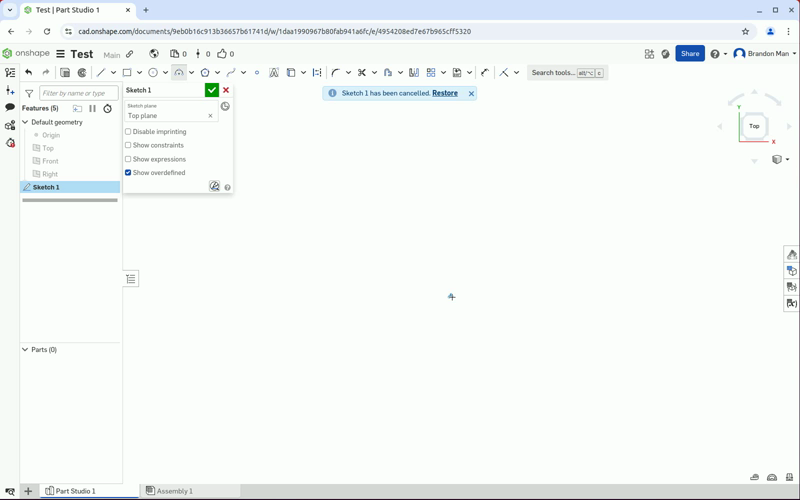
scroll(6)
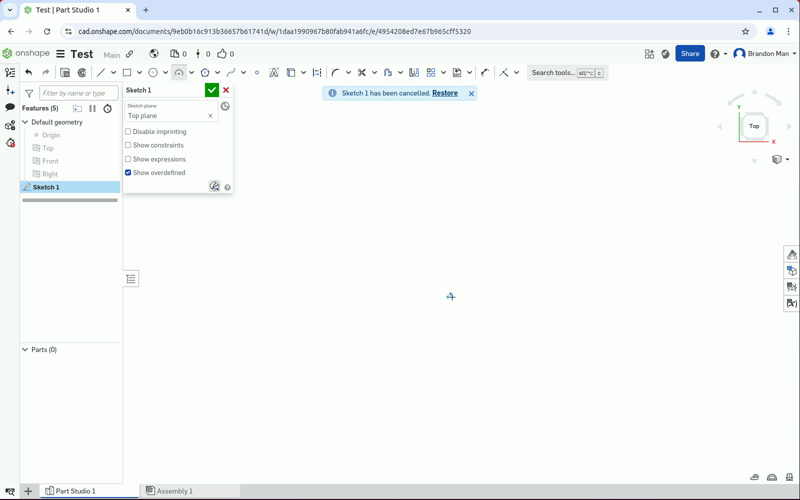
scroll(6)
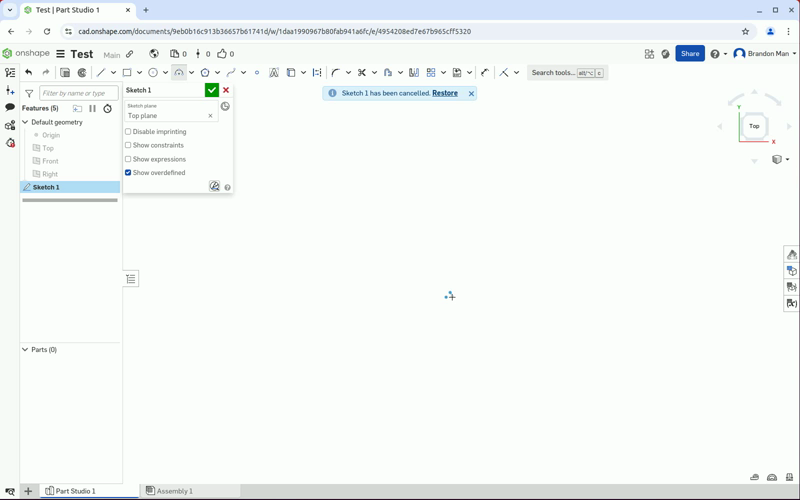
scroll(6)
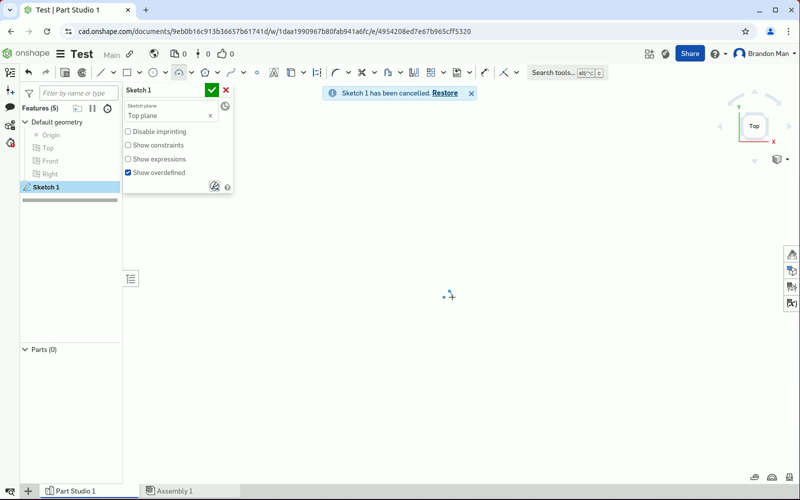
scroll(6)
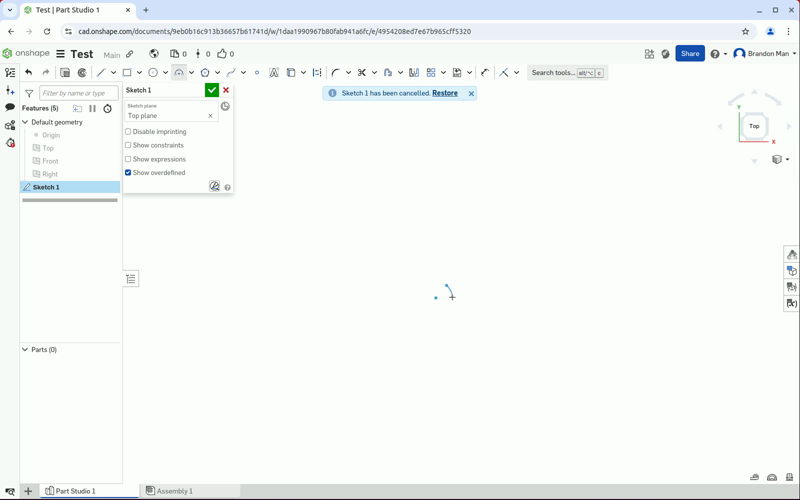
click(452, 296)
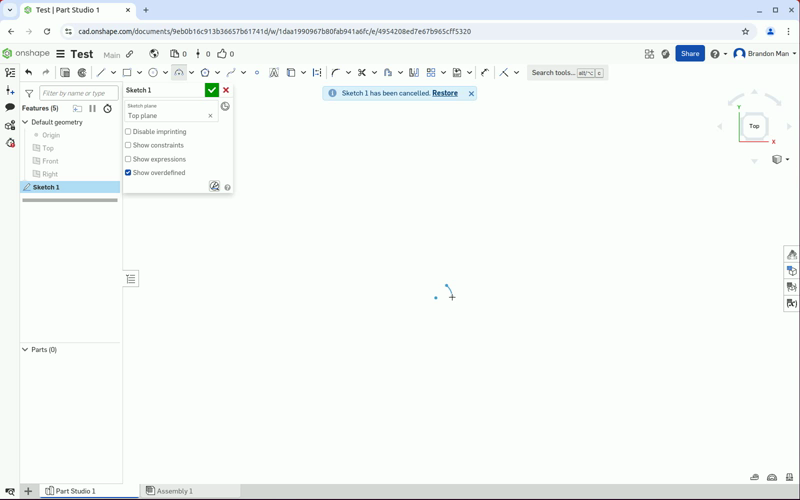
scroll(-6)
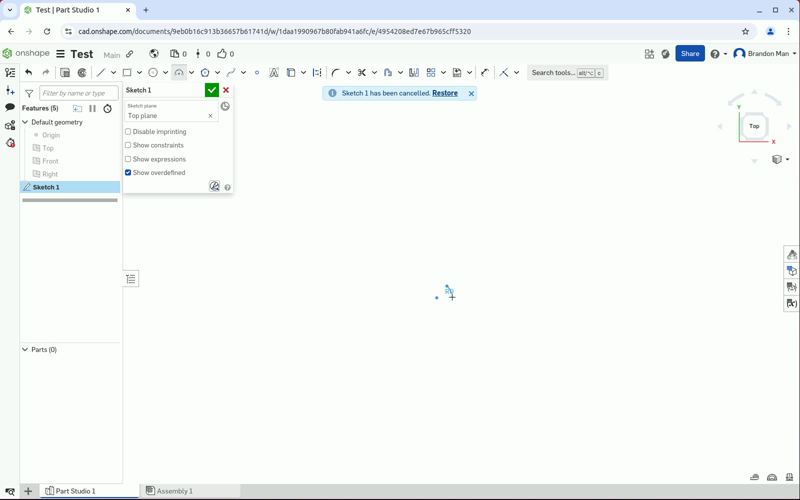
scroll(-6)
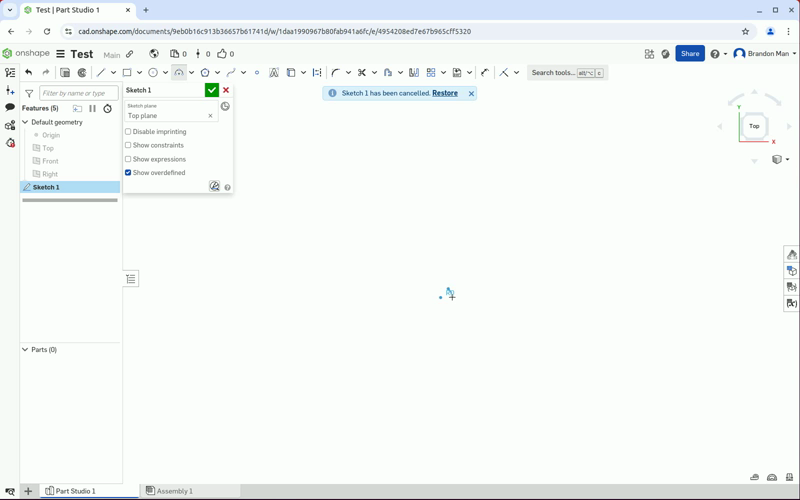
scroll(-6)
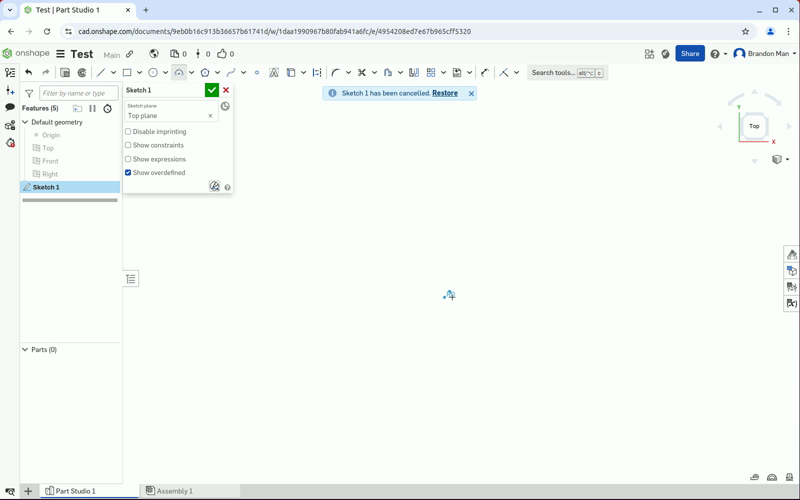
scroll(-6)
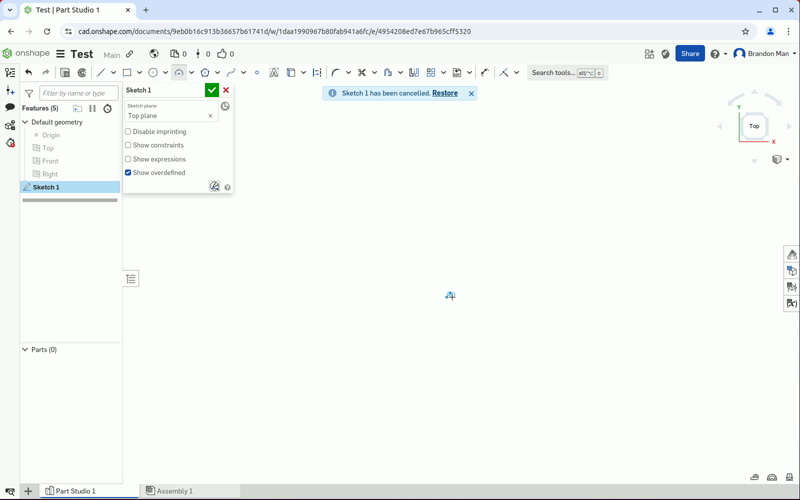
scroll(-6)
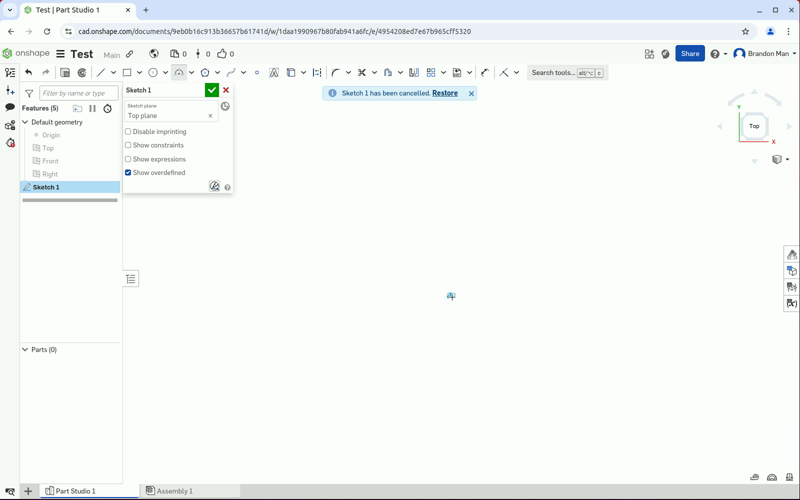
scroll(-6)
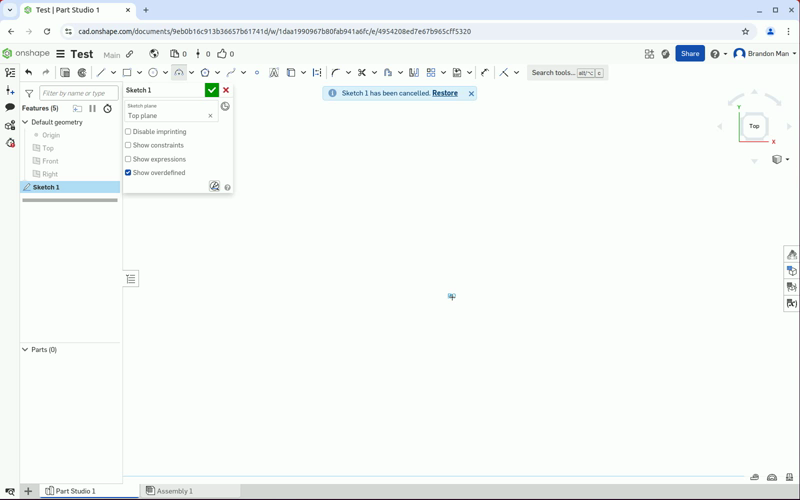
scroll(-6)
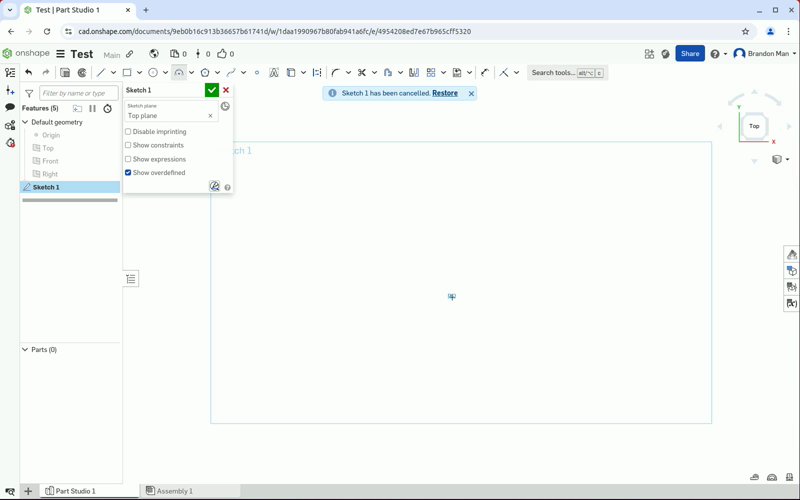
mouse_move(451, 296)
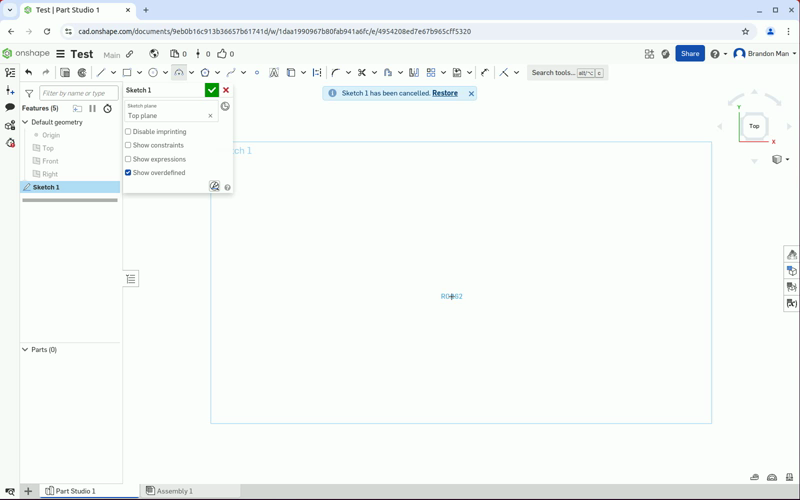
scroll(6)
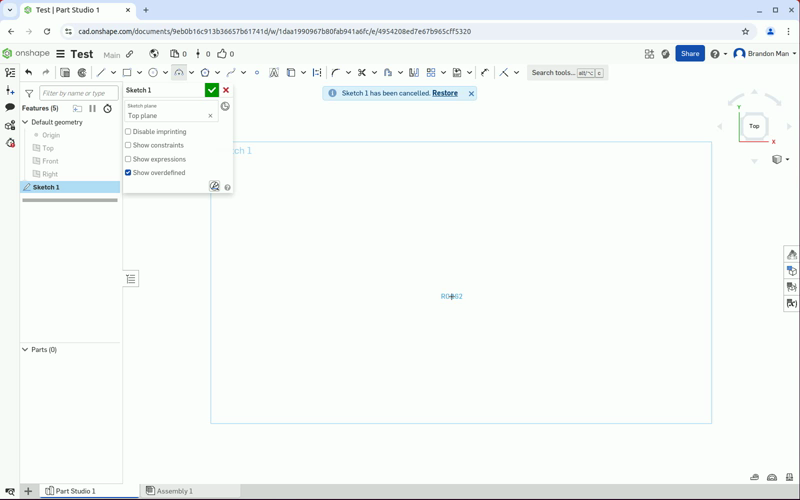
scroll(6)
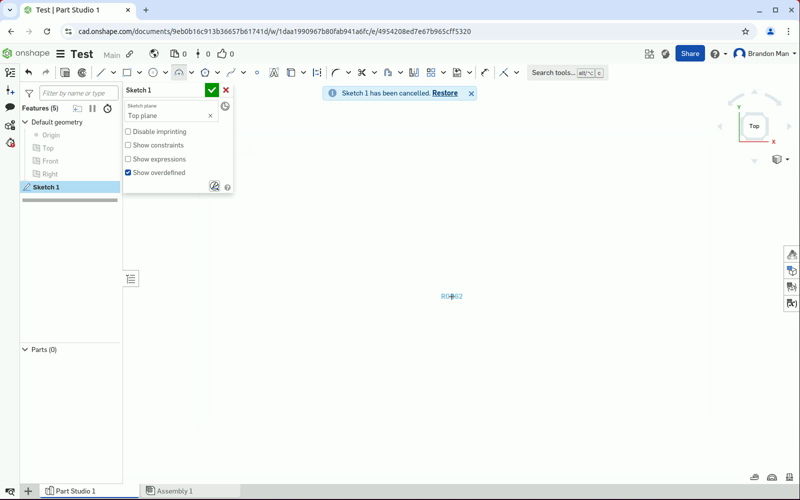
scroll(6)
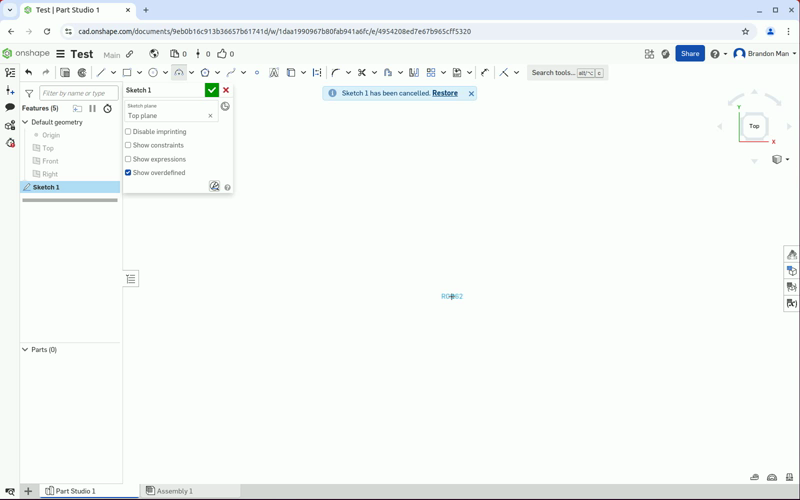
scroll(6)
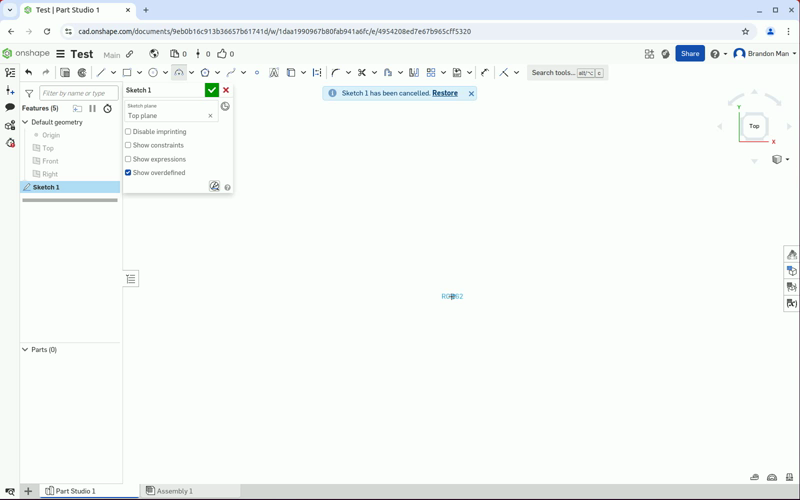
scroll(6)
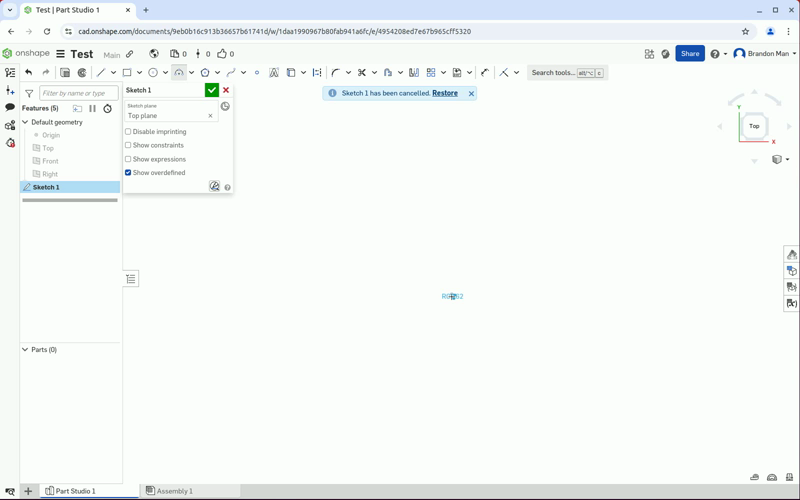
scroll(6)
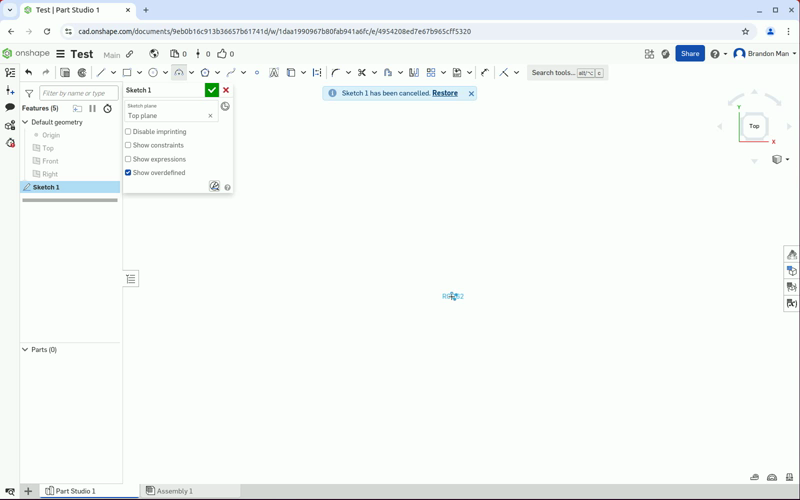
scroll(6)
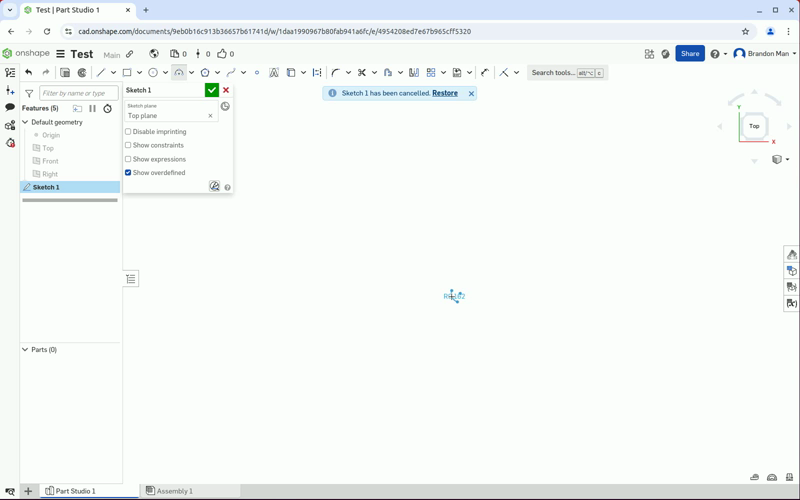
click(451, 296)
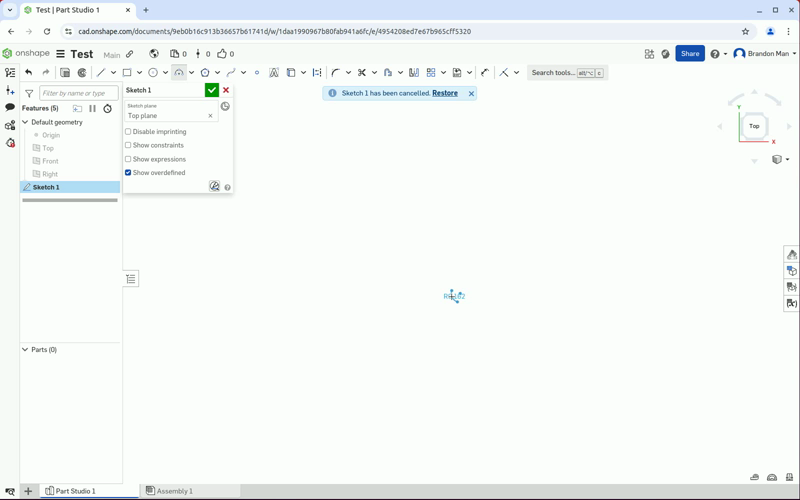
scroll(-6)
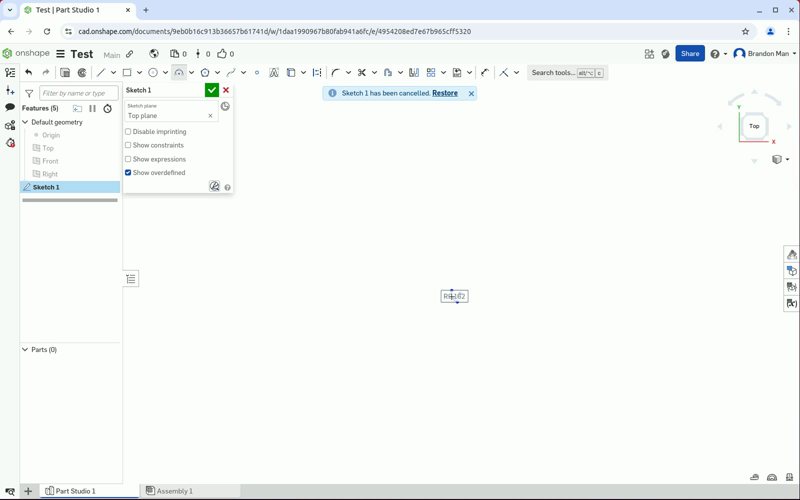
scroll(-6)
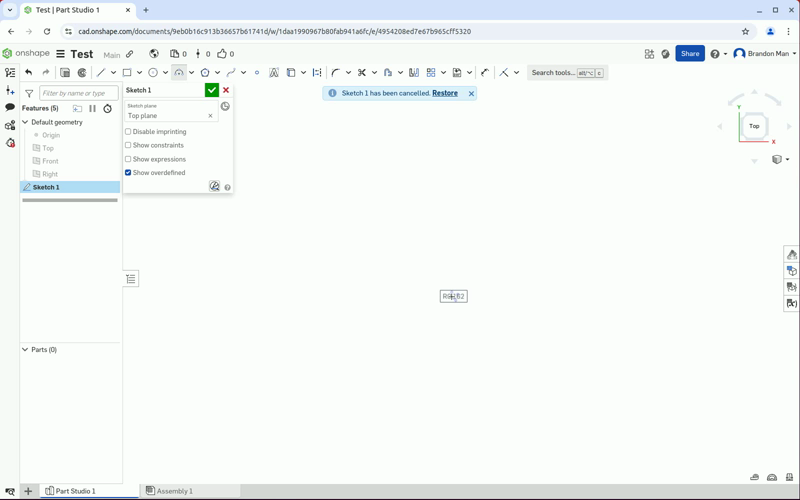
scroll(-6)
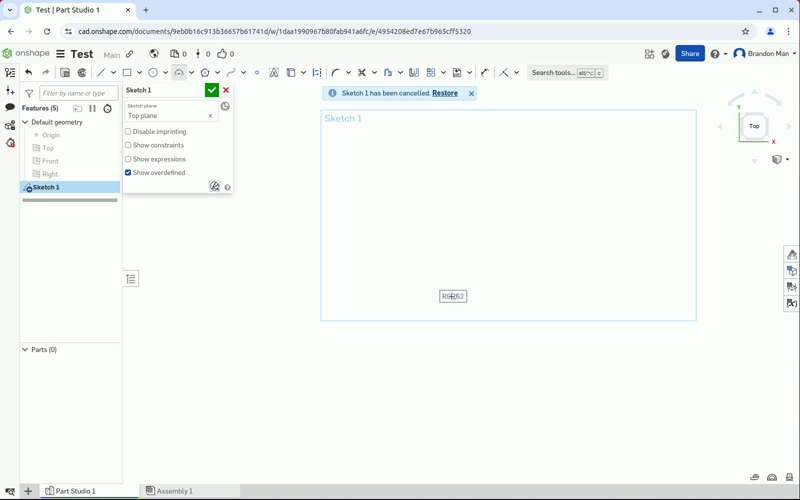
scroll(-6)
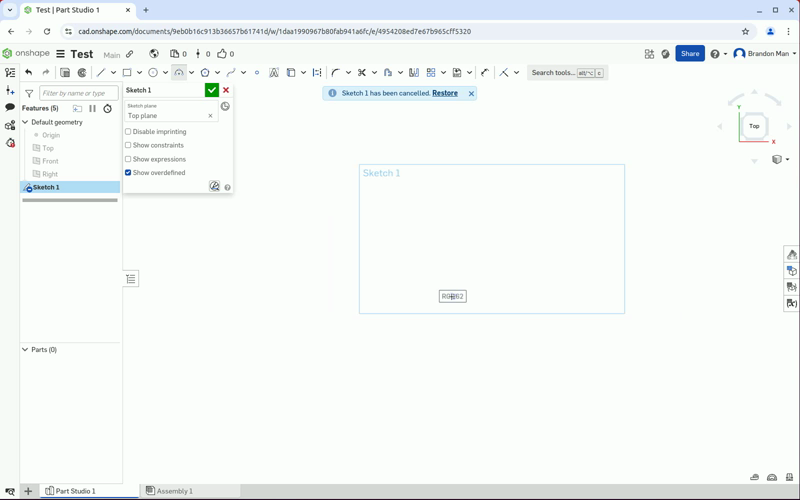
scroll(-6)
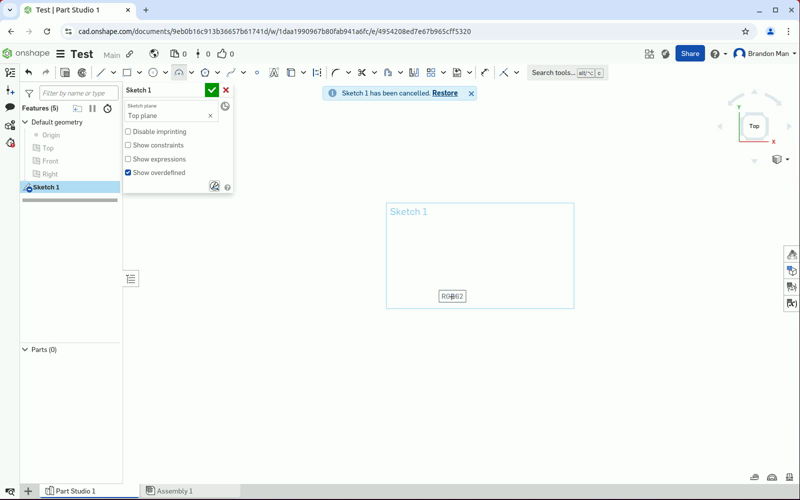
scroll(-6)
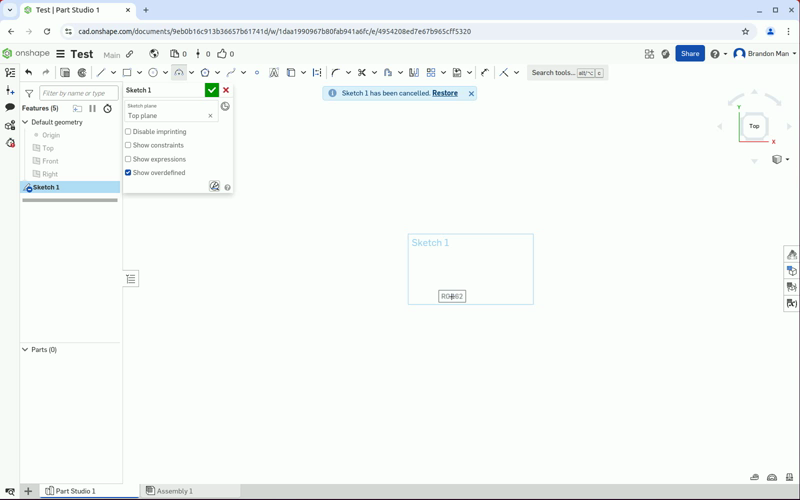
scroll(-6)
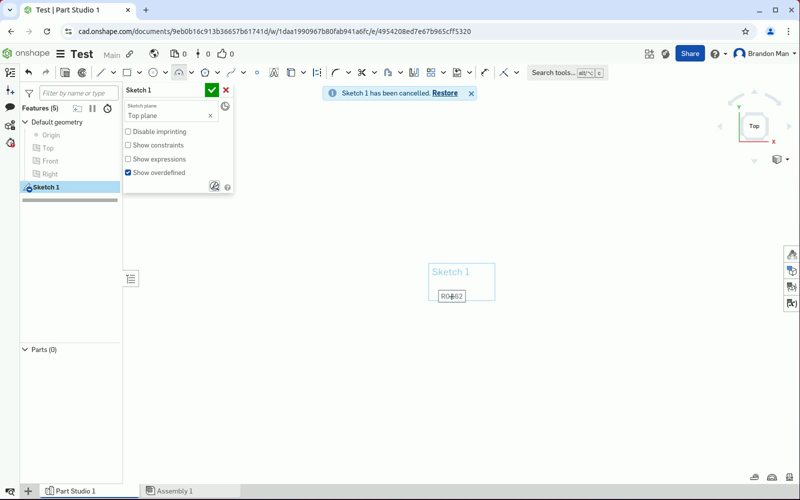
key_up(shift)
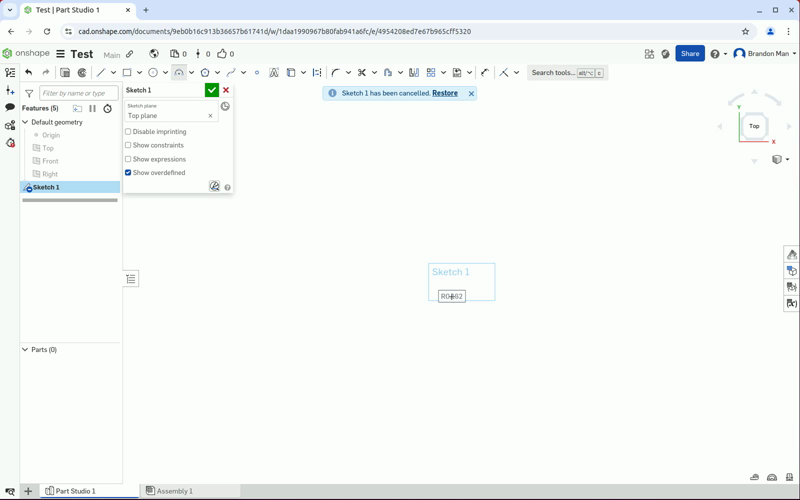
key(esc)
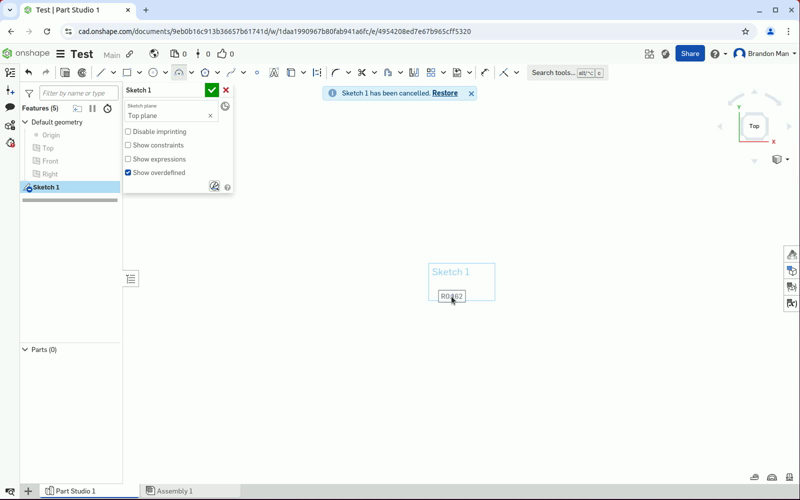
key(l)
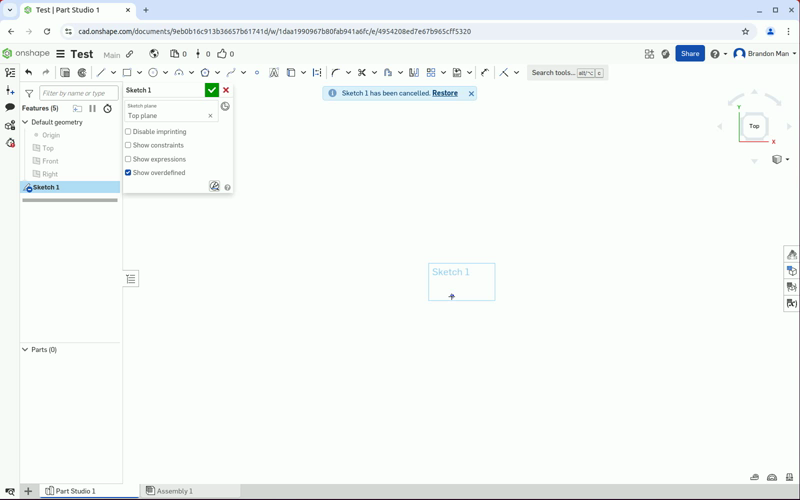
mouse_move(452, 296)
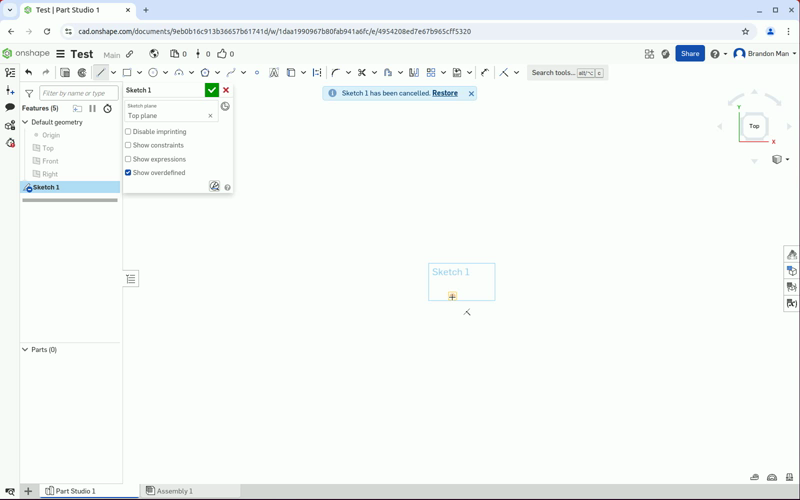
scroll(6)
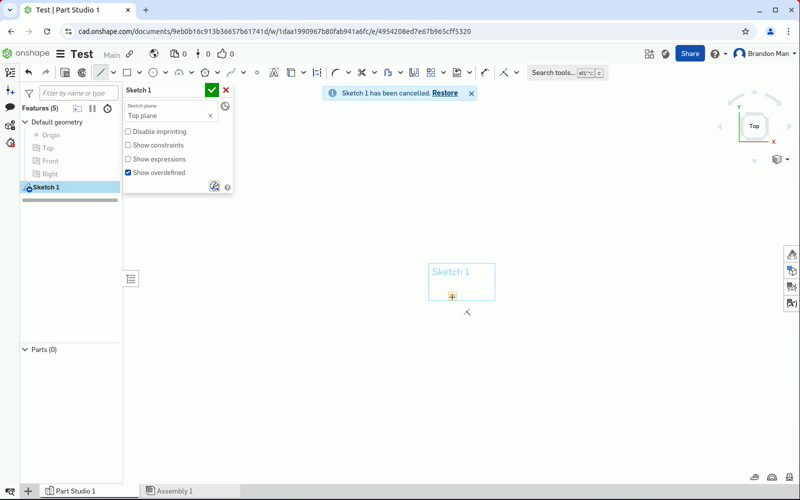
scroll(6)
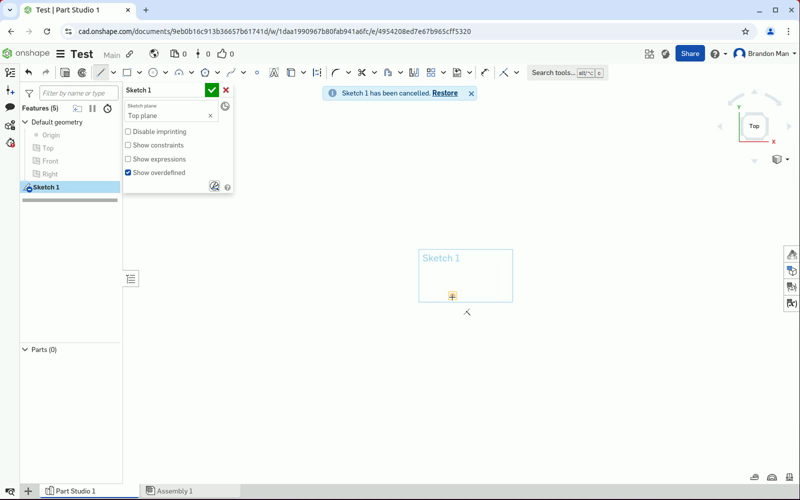
scroll(6)
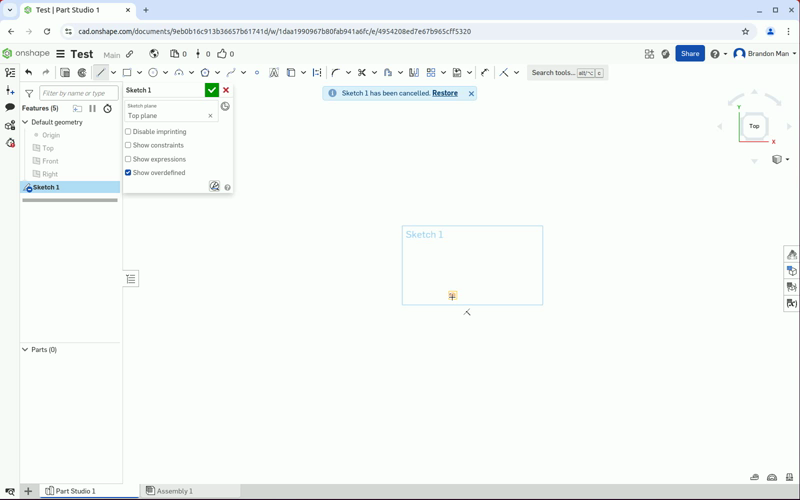
scroll(6)
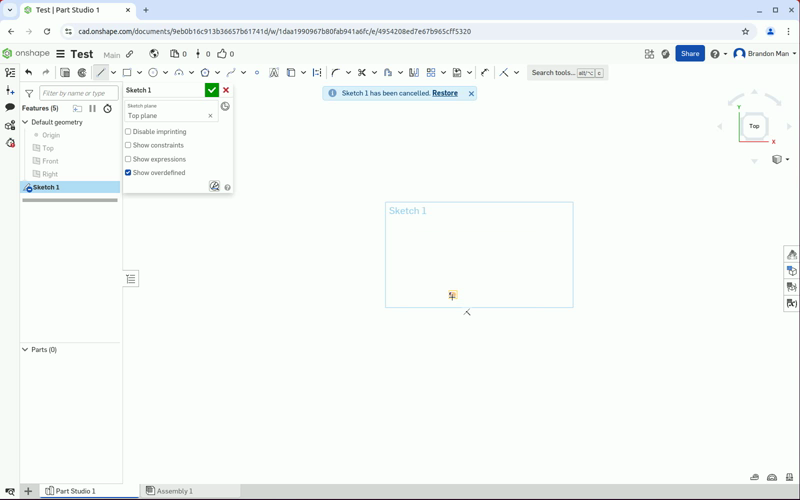
scroll(6)
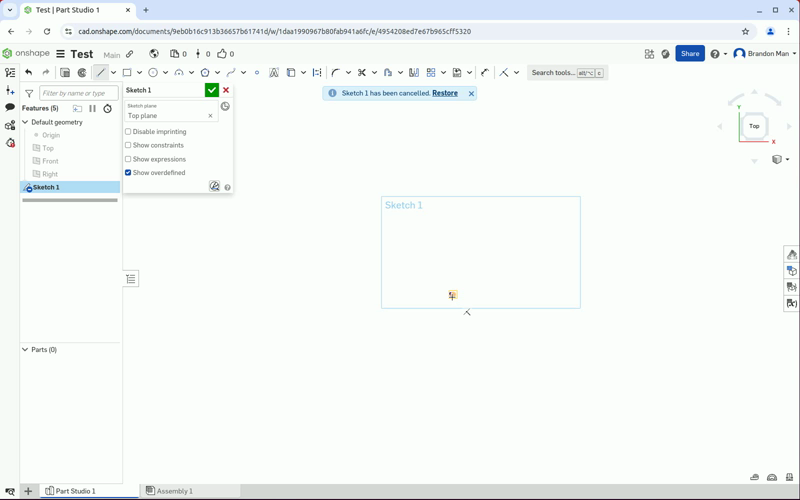
scroll(6)
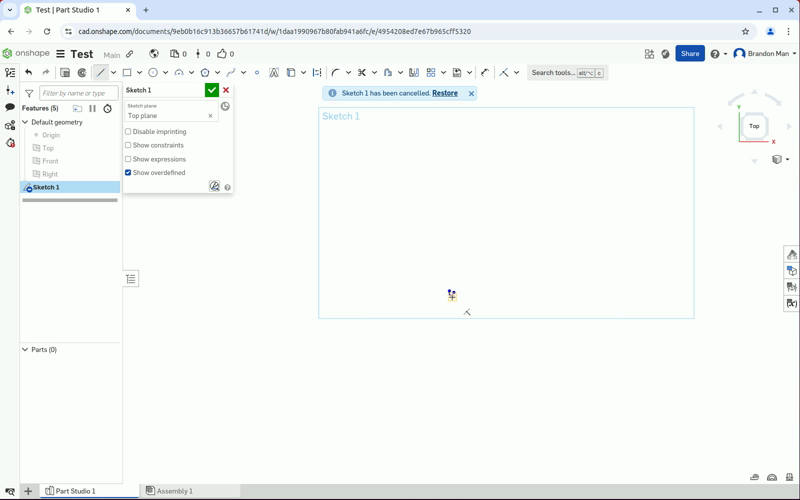
scroll(6)
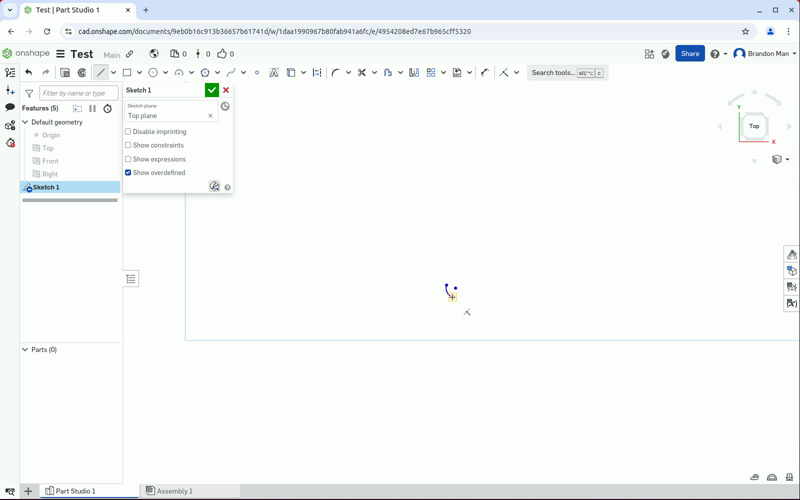
click(452, 296)
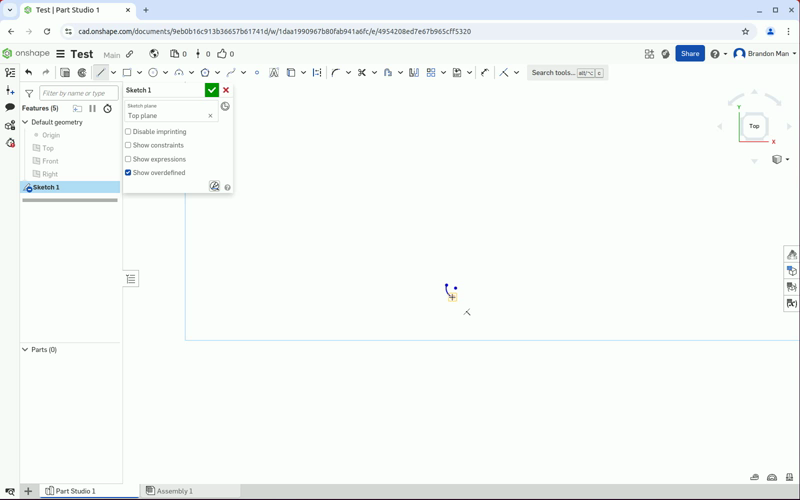
scroll(-6)
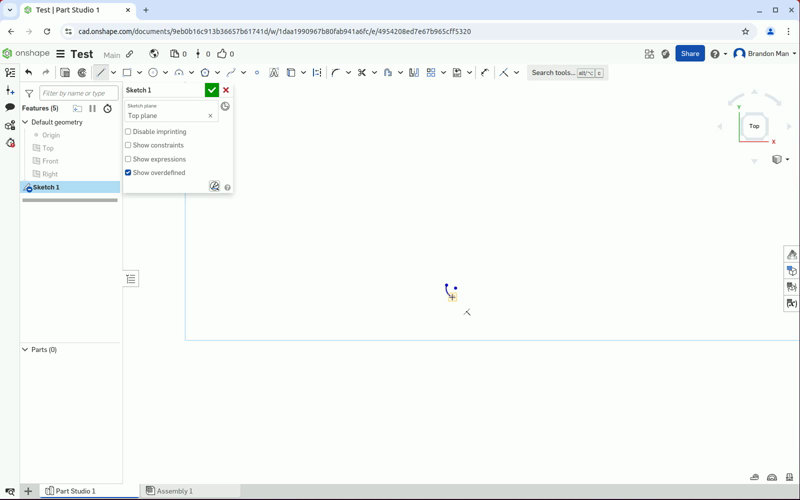
scroll(-6)
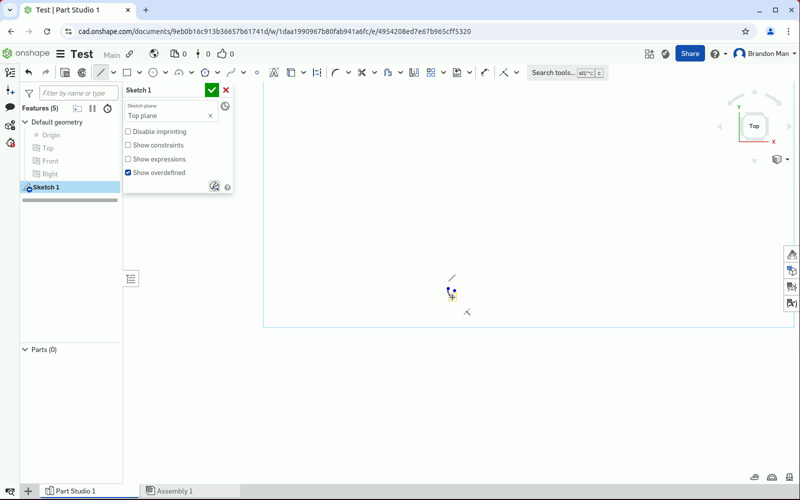
scroll(-6)
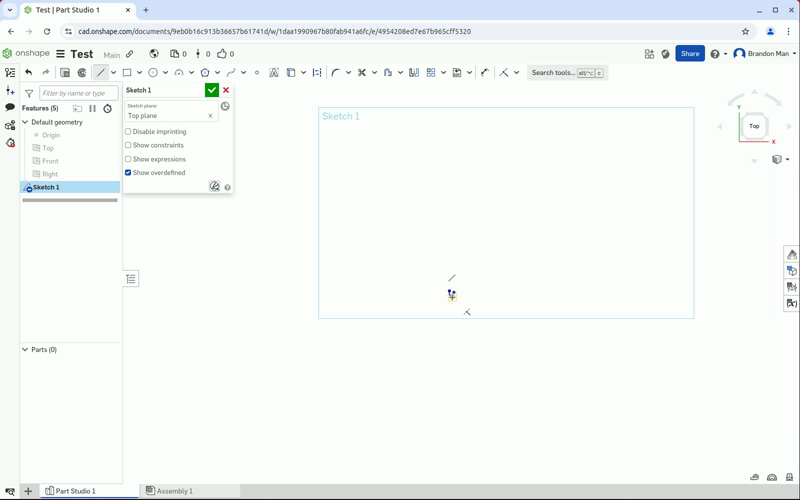
scroll(-6)
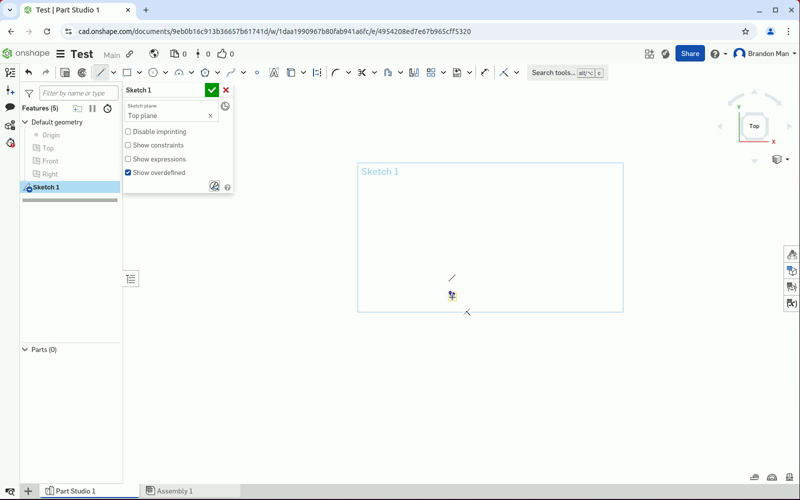
scroll(-6)
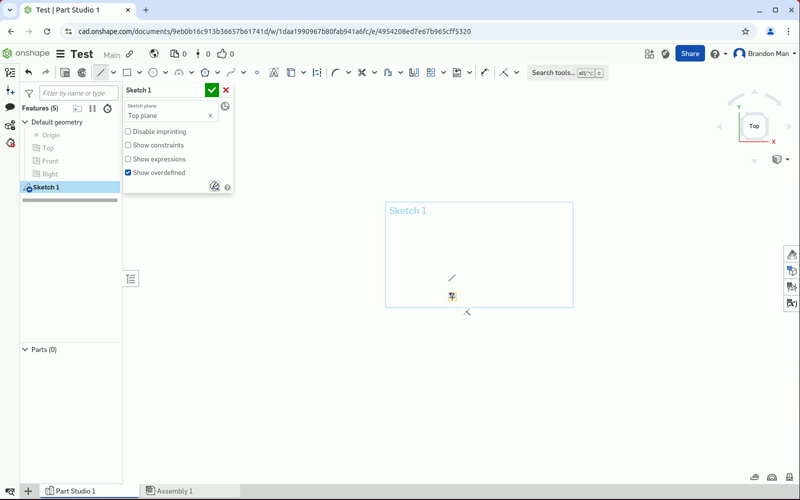
scroll(-6)
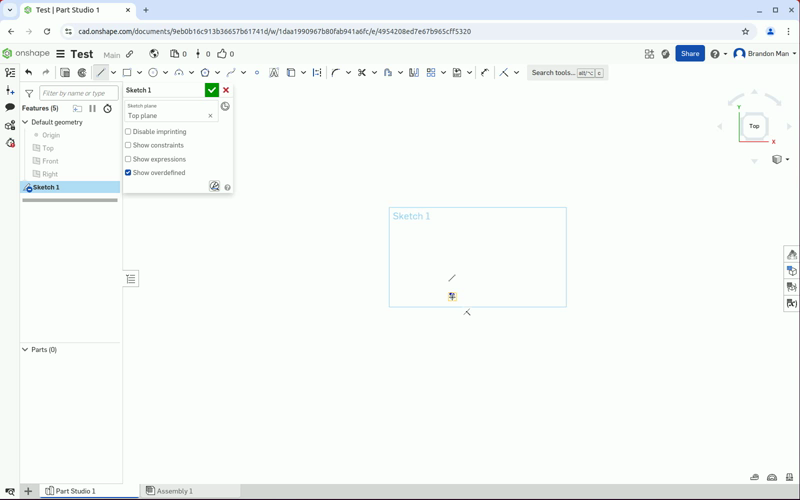
scroll(-6)
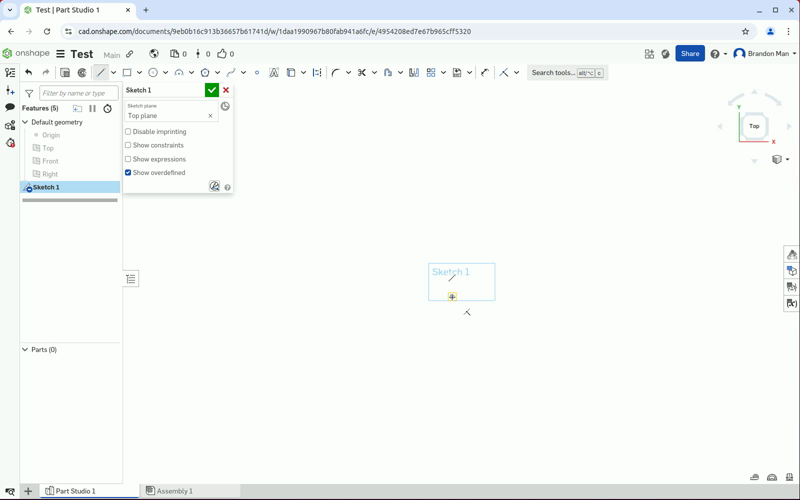
key_down(shift)
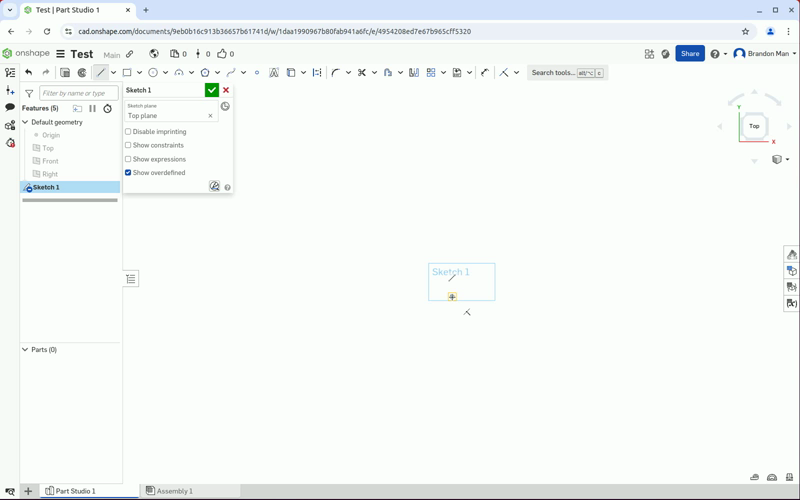
mouse_move(482, 296)
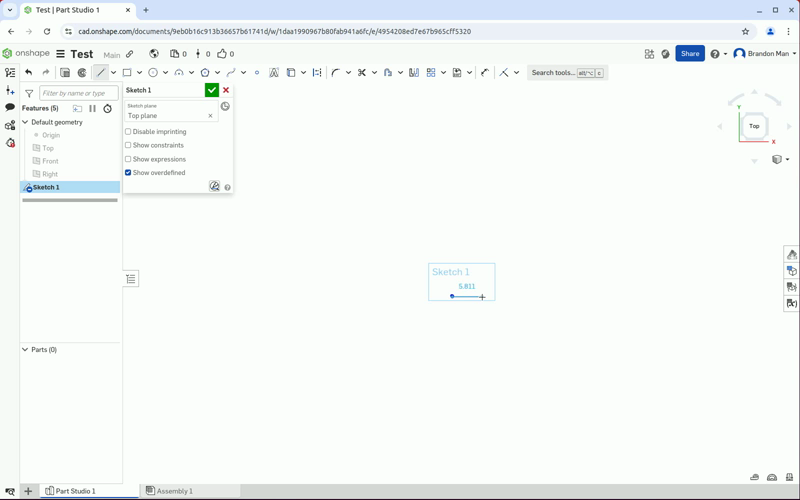
mouse_move(469, 296)
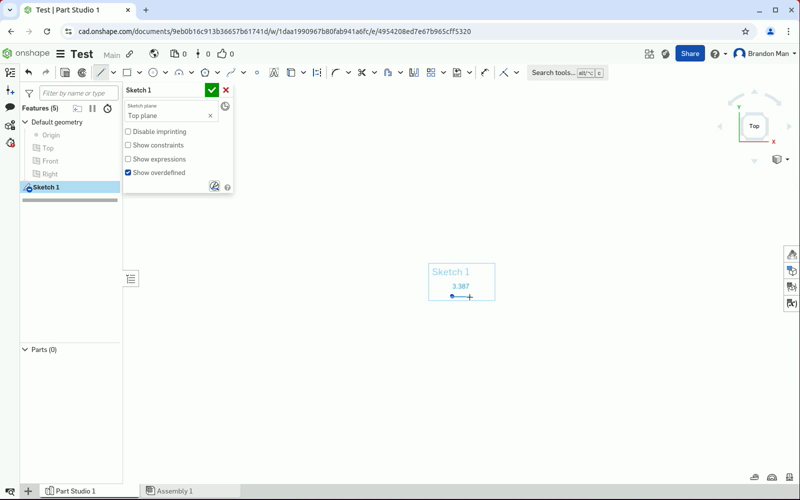
click(469, 296)
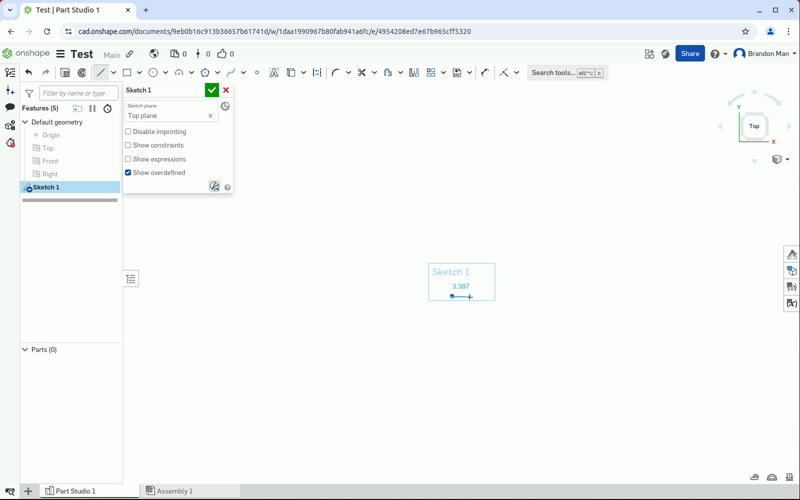
key_up(shift)
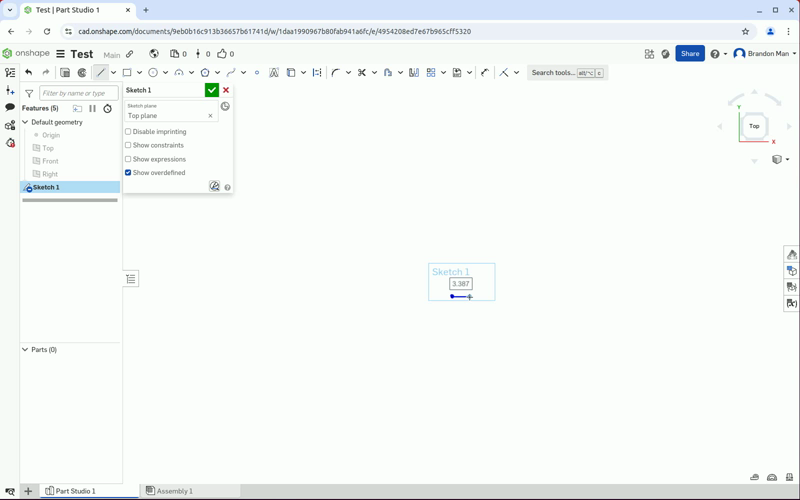
key(esc)
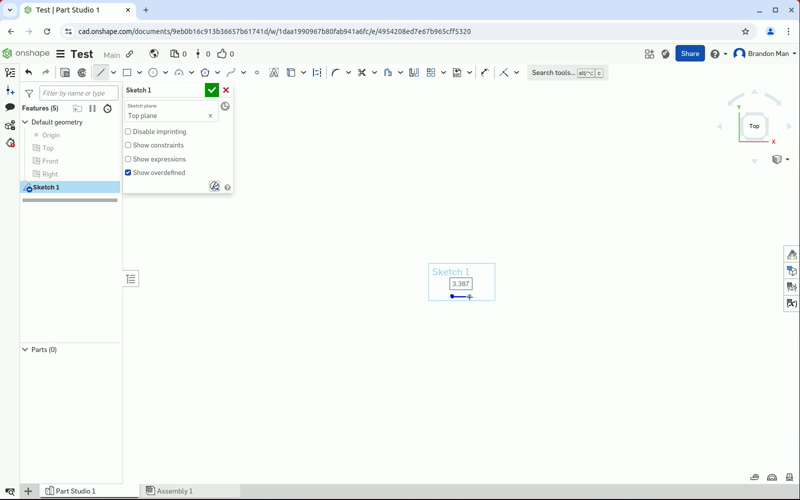
key(a)
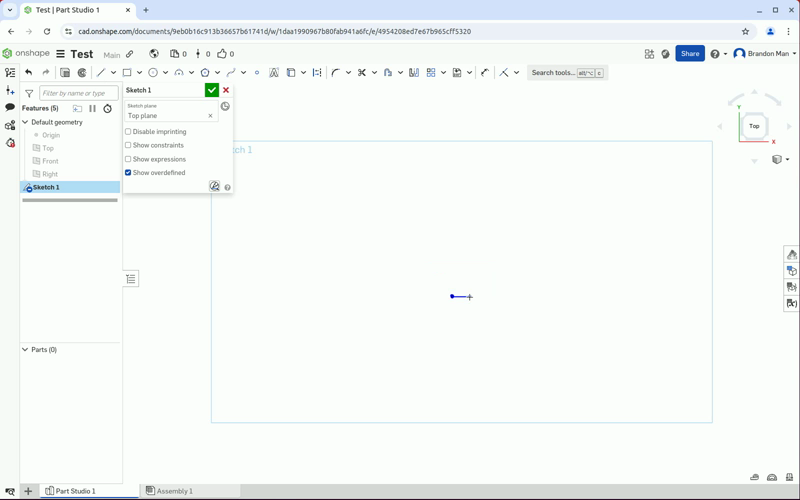
mouse_move(469, 296)
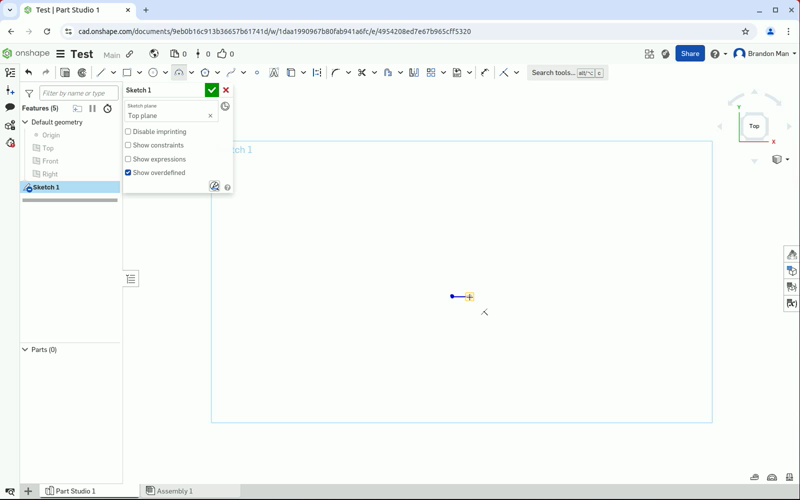
click(469, 296)
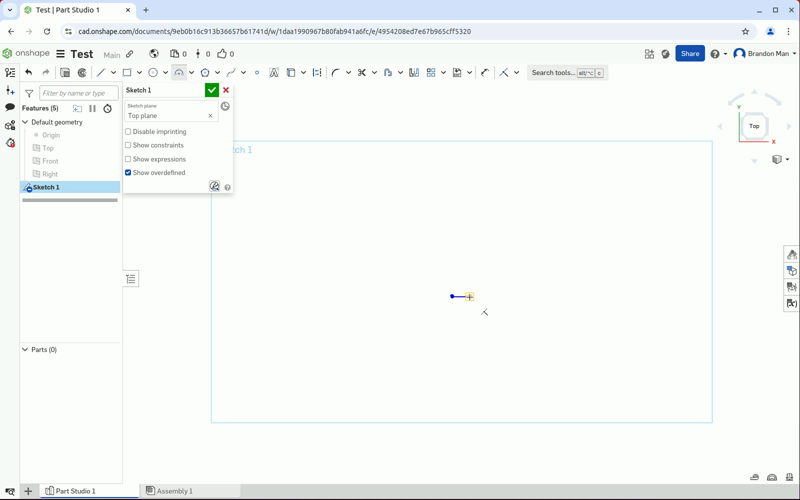
key_down(shift)
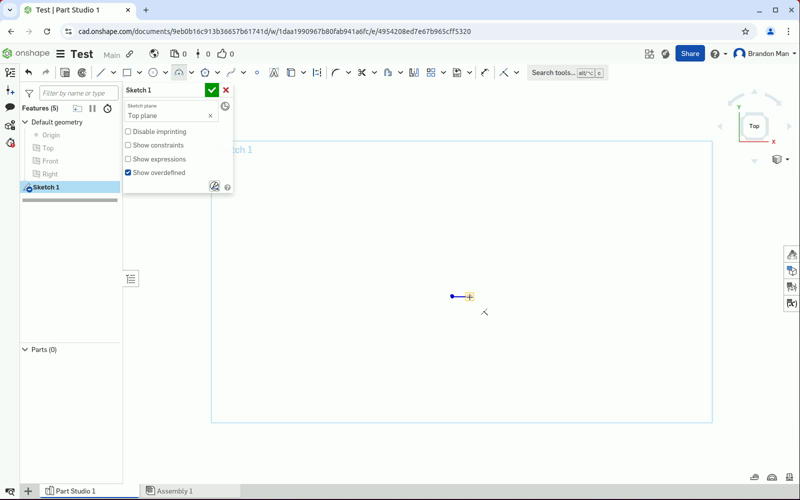
mouse_move(470, 295)
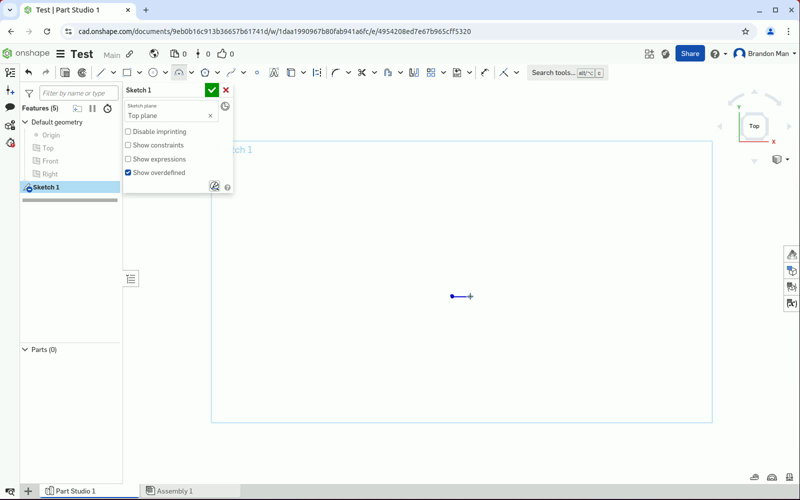
scroll(6)
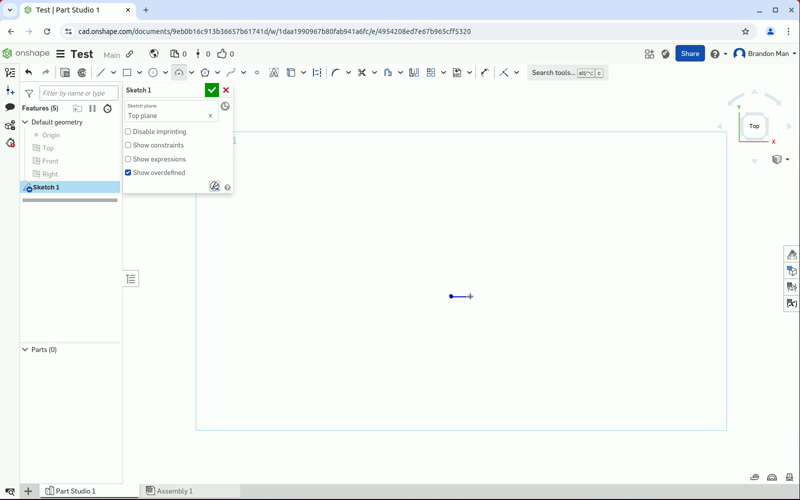
scroll(6)
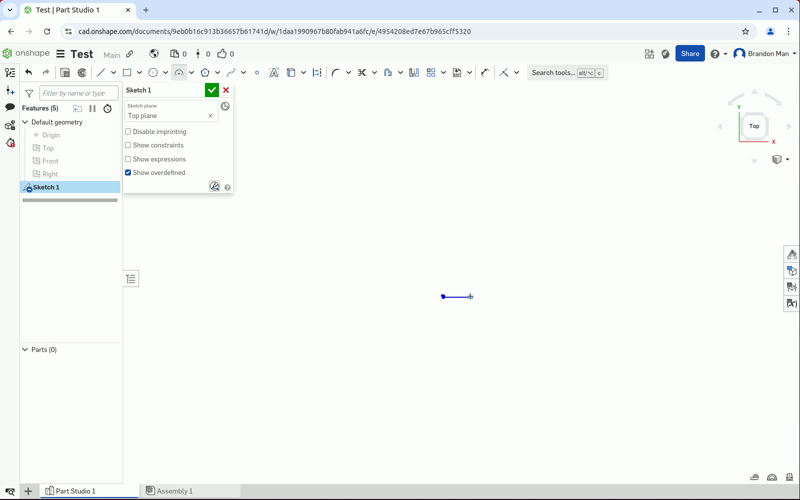
scroll(6)
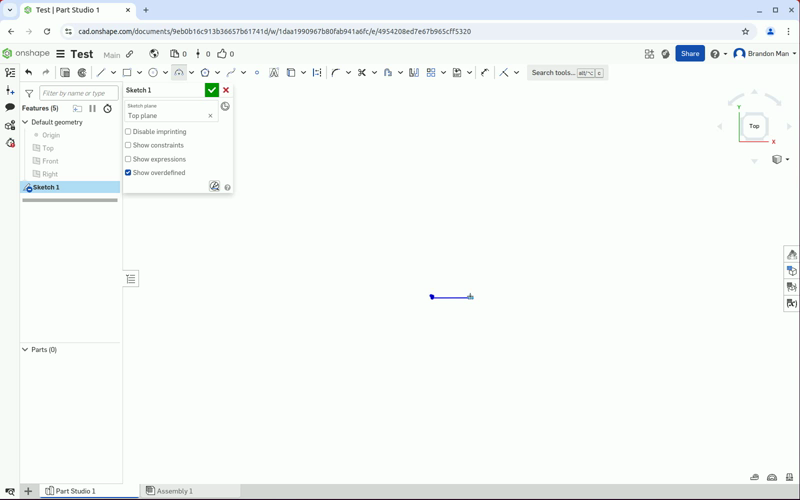
scroll(6)
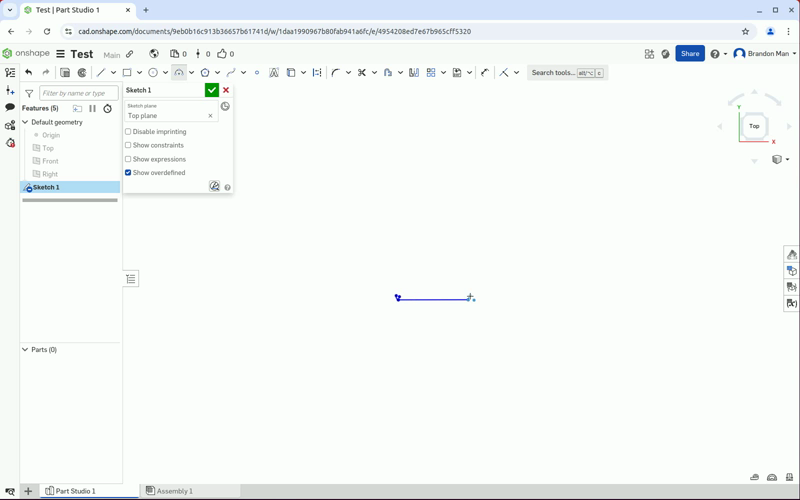
scroll(6)
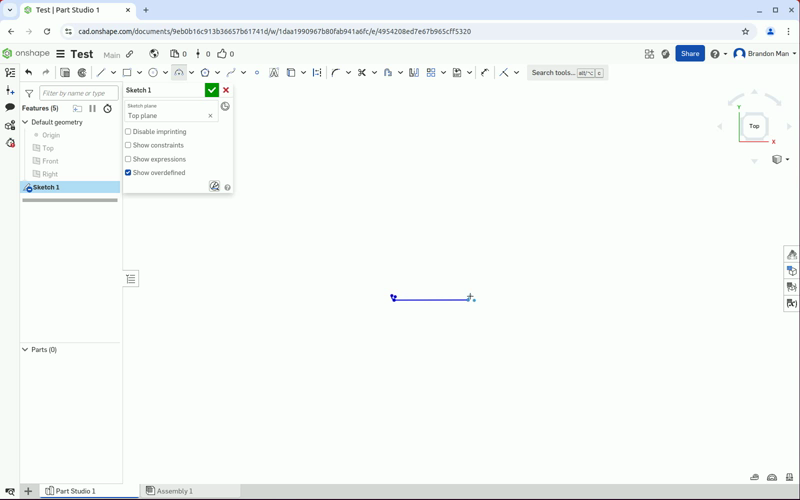
scroll(6)
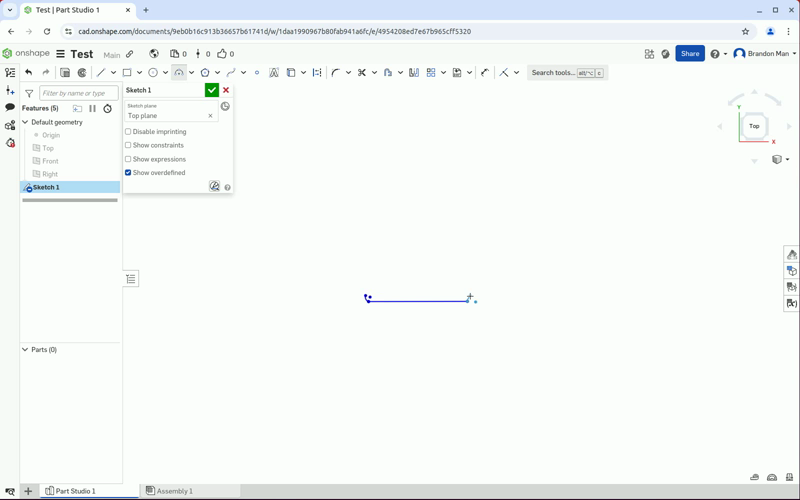
scroll(6)
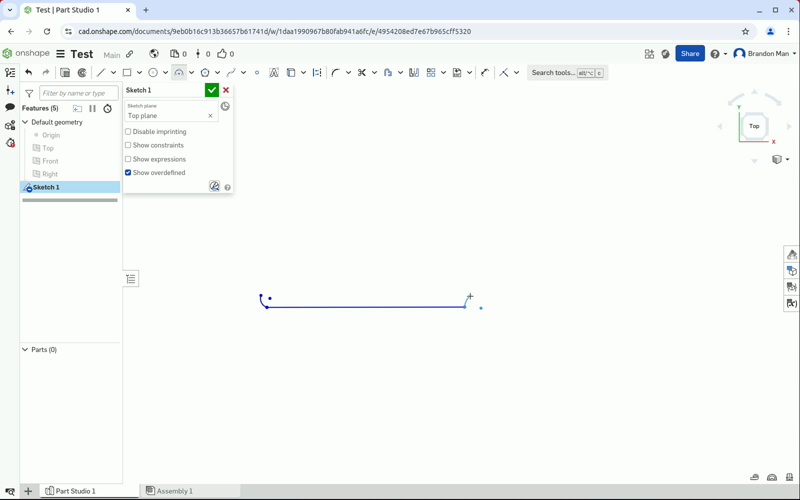
click(470, 295)
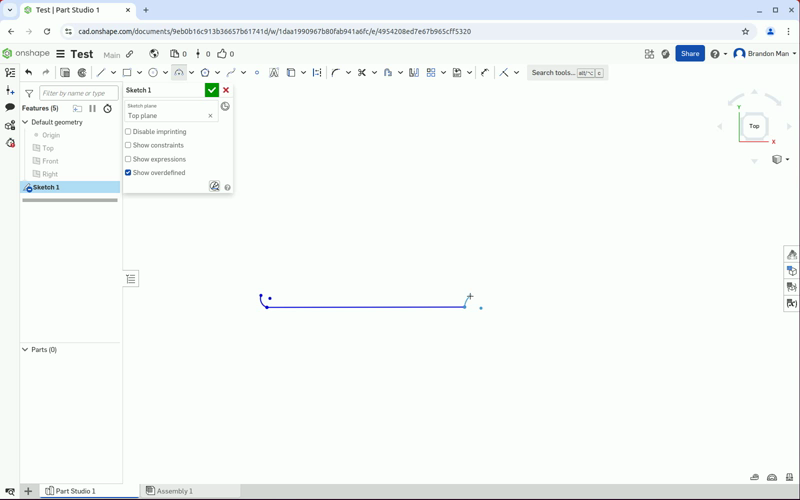
scroll(-6)
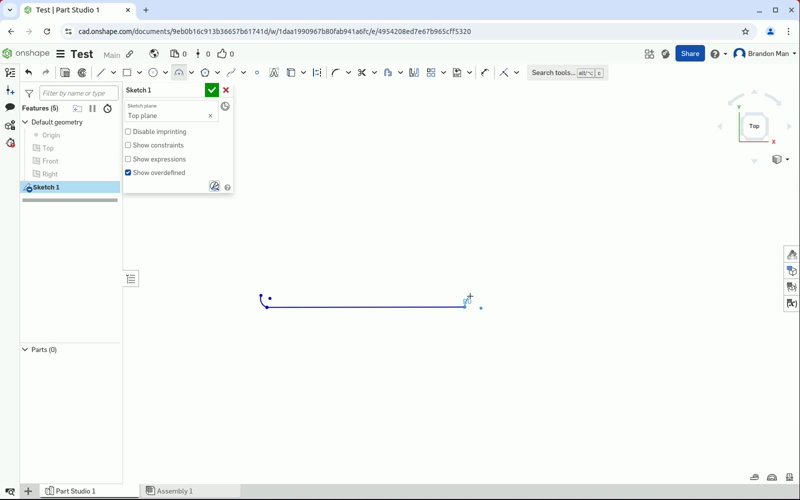
scroll(-6)
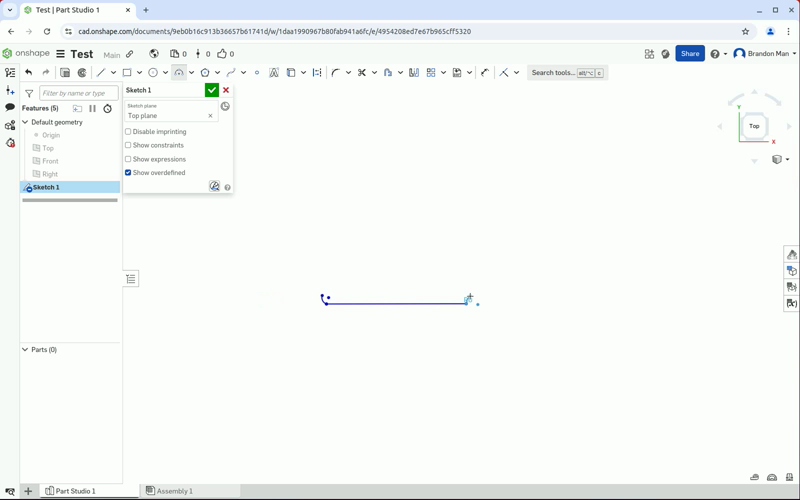
scroll(-6)
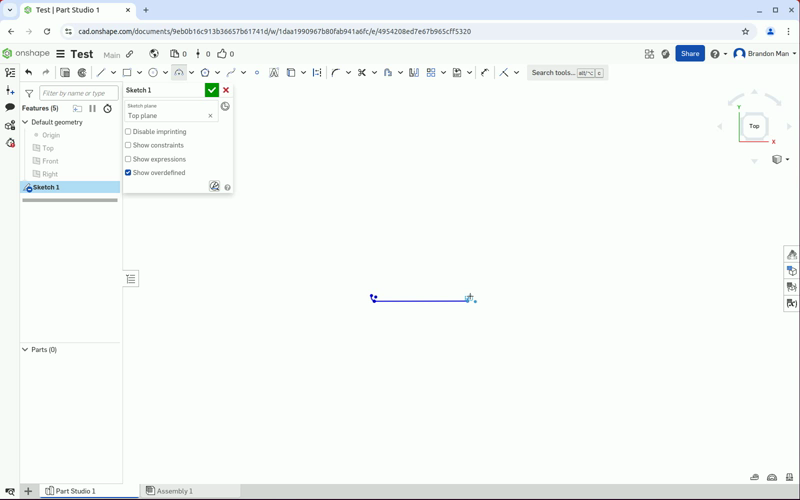
scroll(-6)
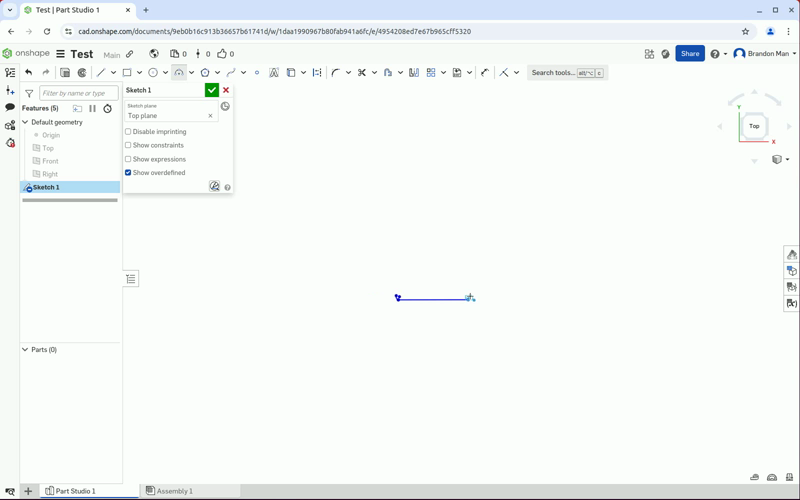
scroll(-6)
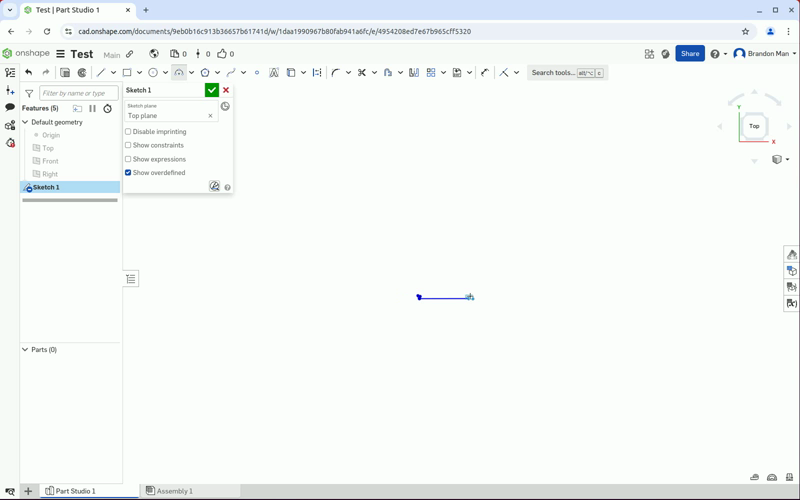
scroll(-6)
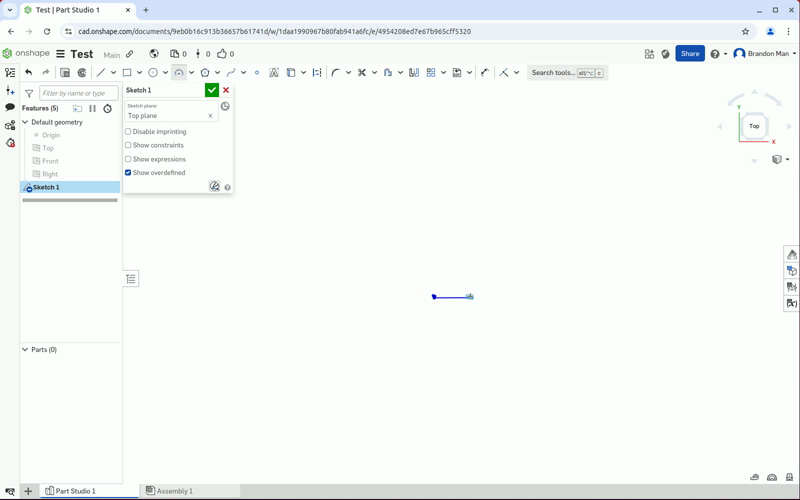
scroll(-6)
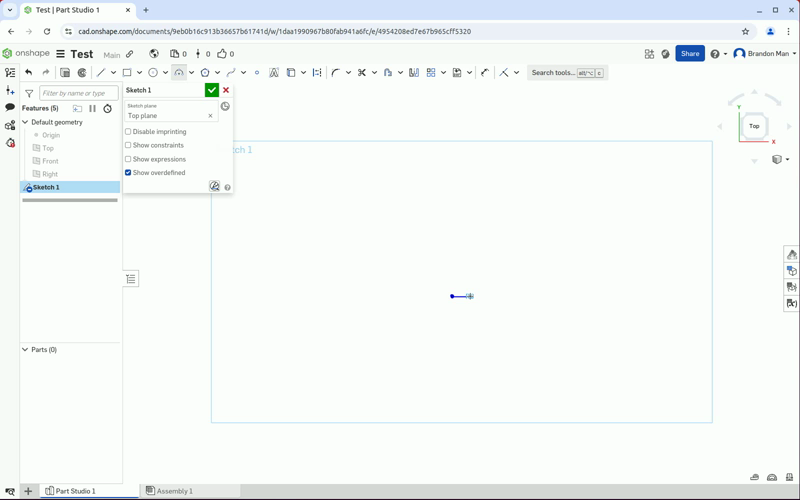
mouse_move(470, 296)
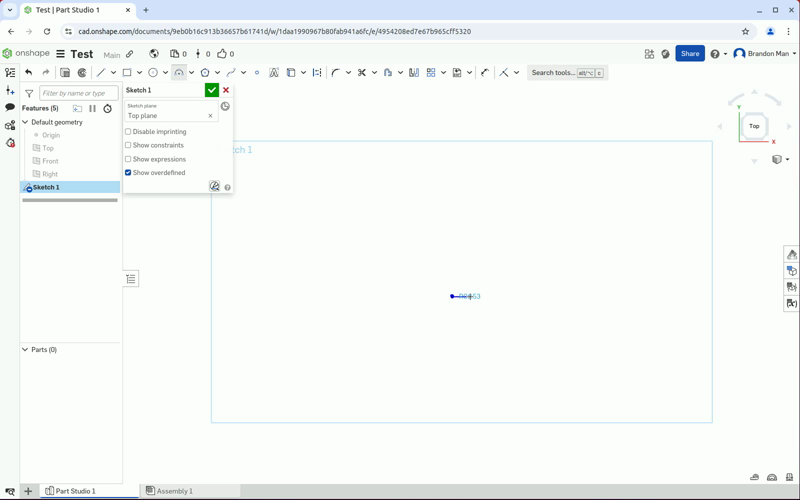
scroll(6)
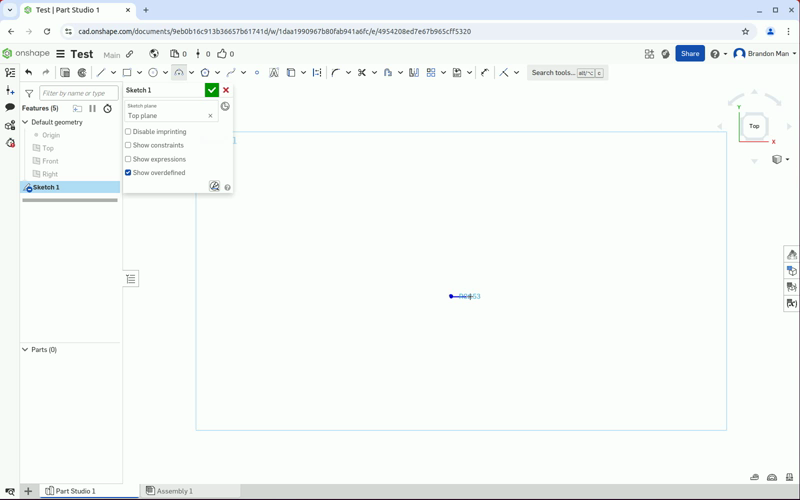
scroll(6)
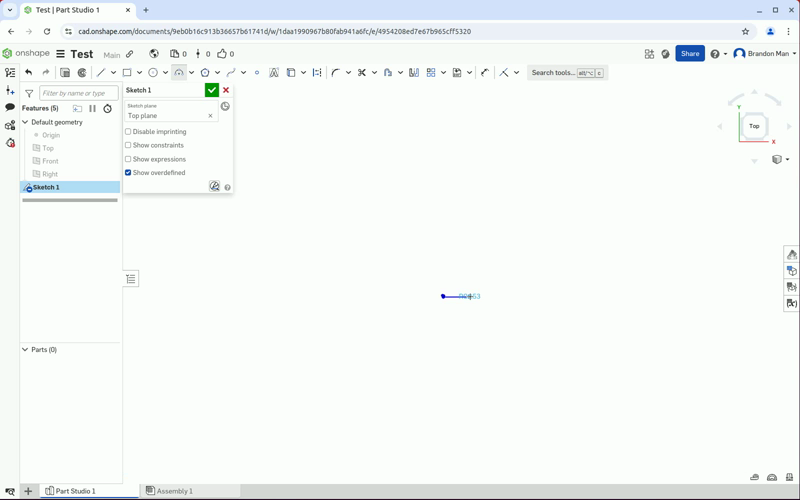
scroll(6)
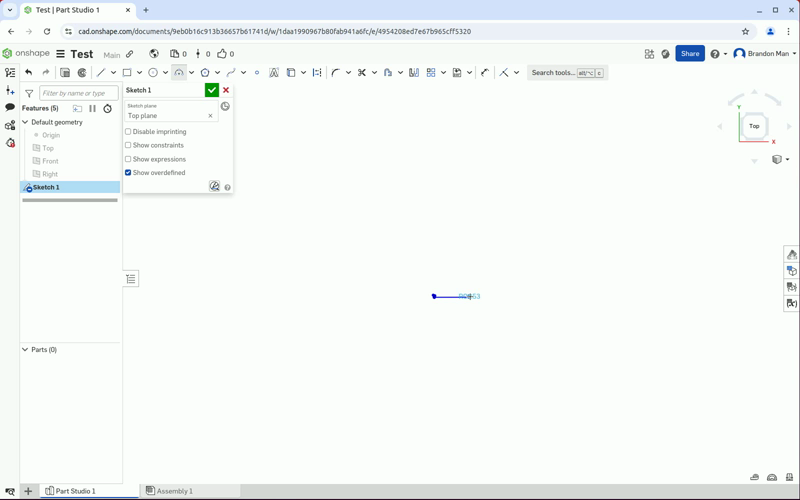
scroll(6)
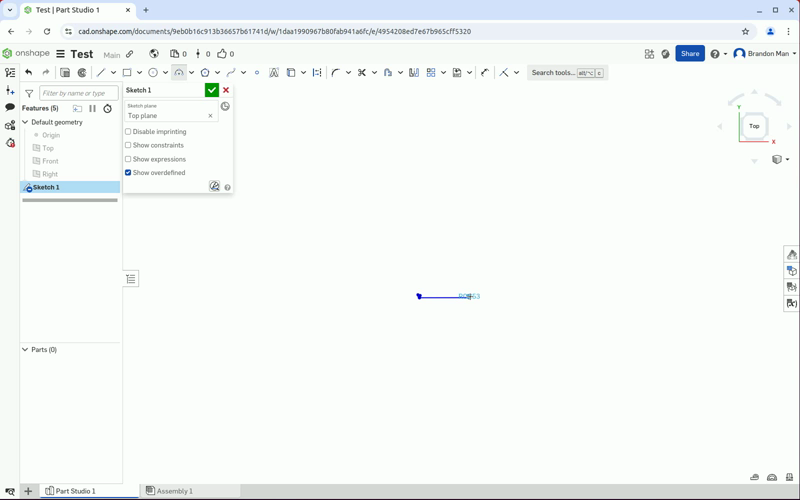
scroll(6)
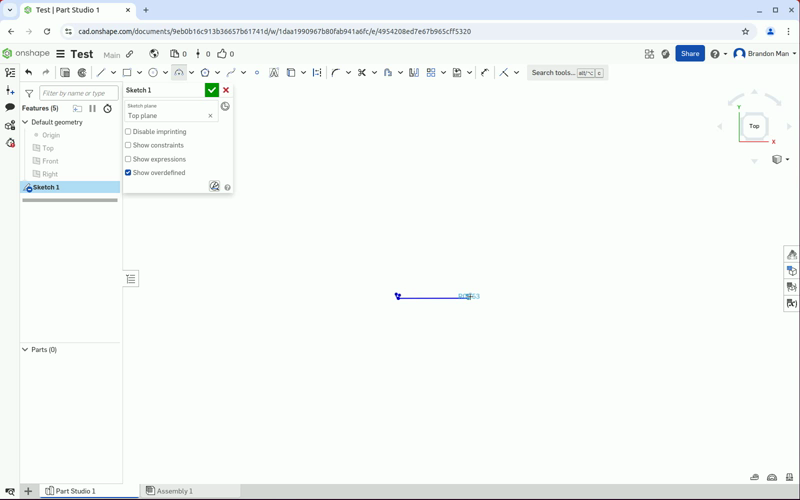
scroll(6)
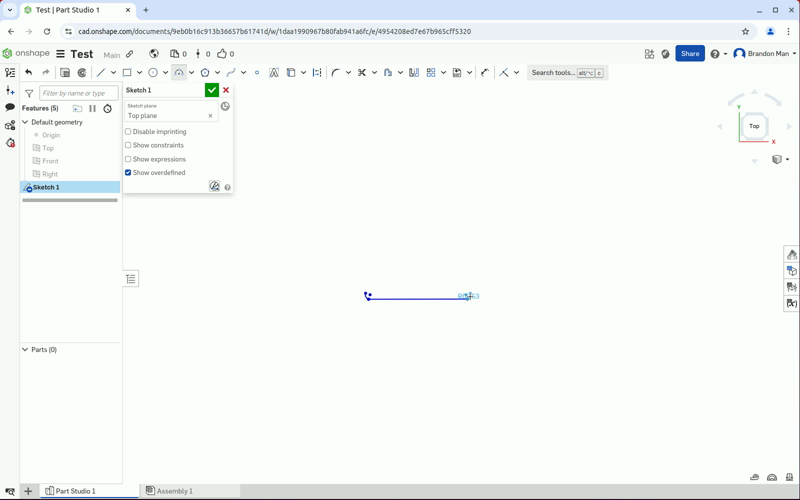
scroll(6)
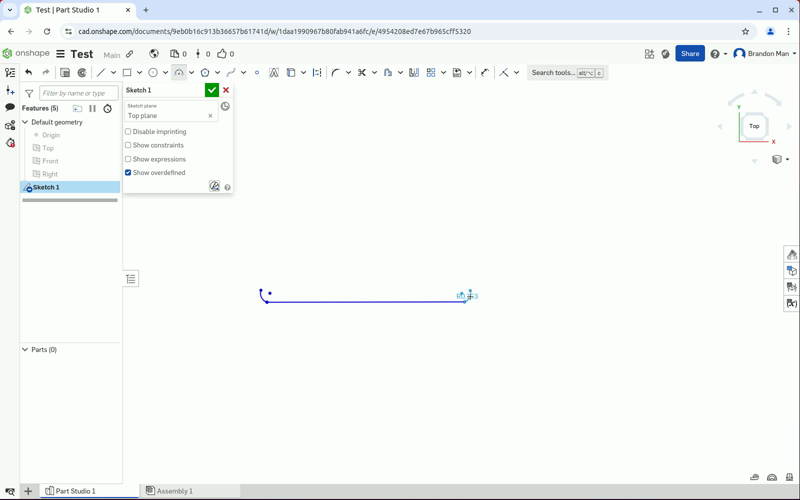
click(470, 296)
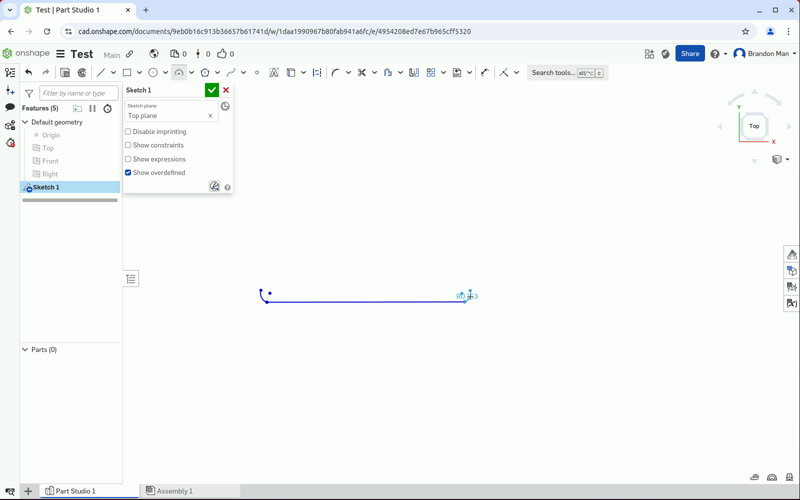
scroll(-6)
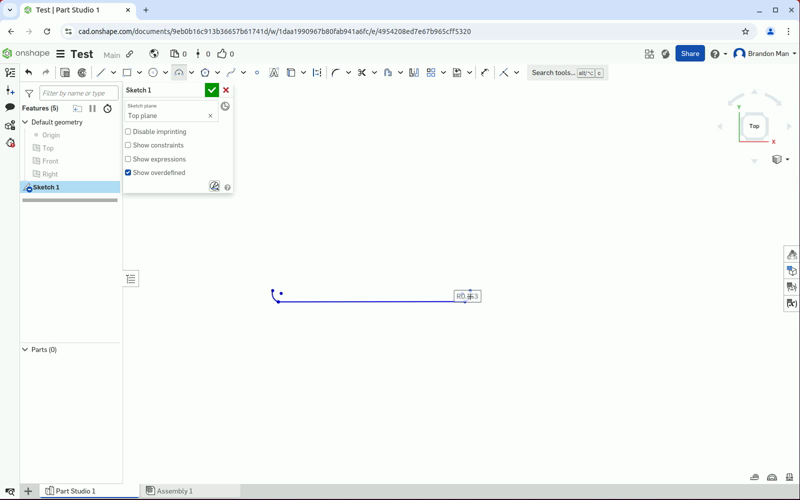
scroll(-6)
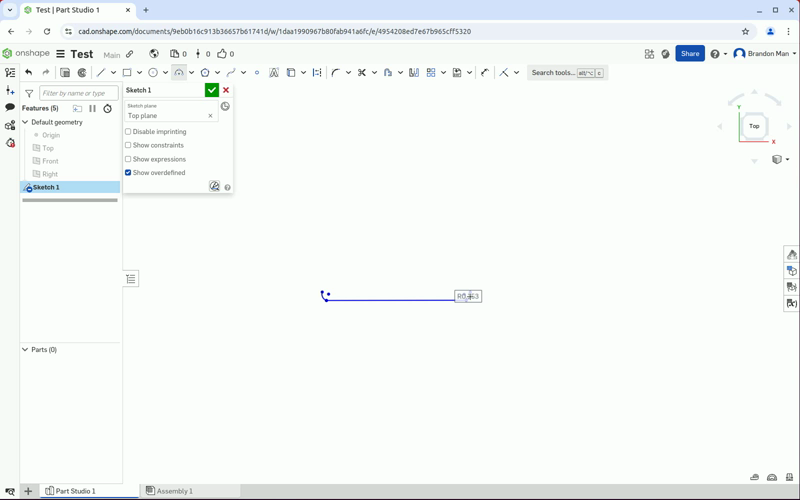
scroll(-6)
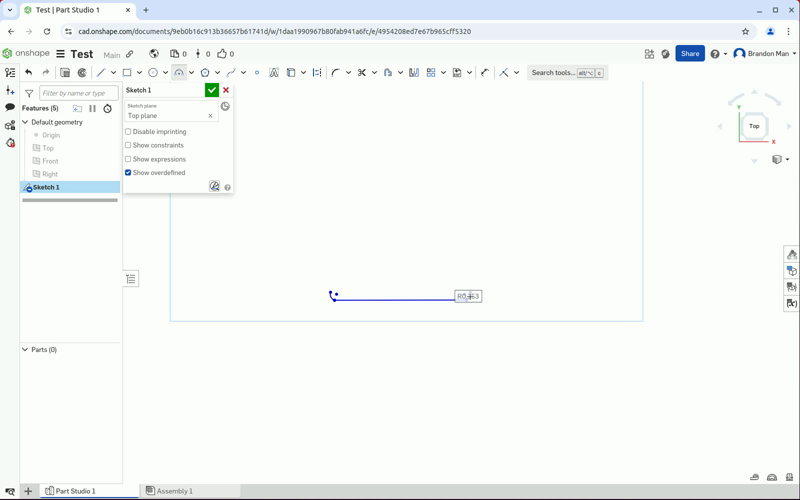
scroll(-6)
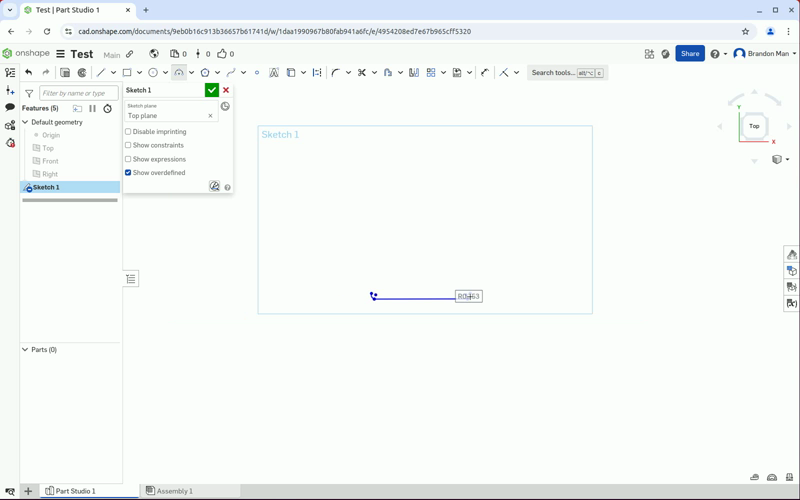
scroll(-6)
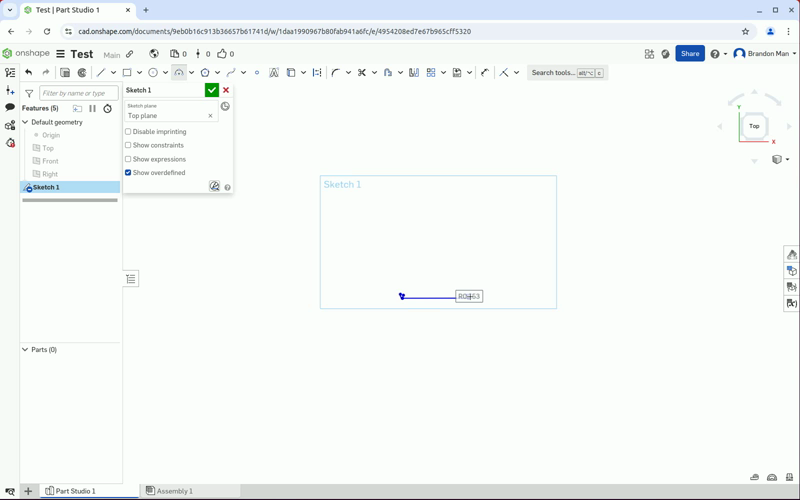
scroll(-6)
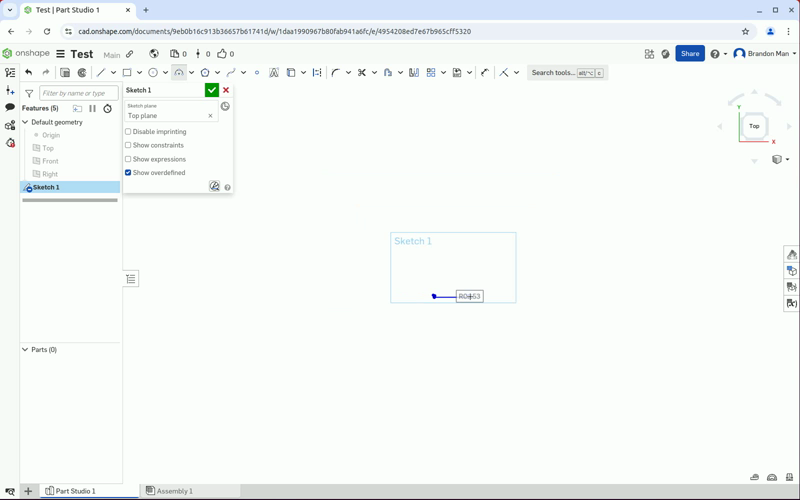
scroll(-6)
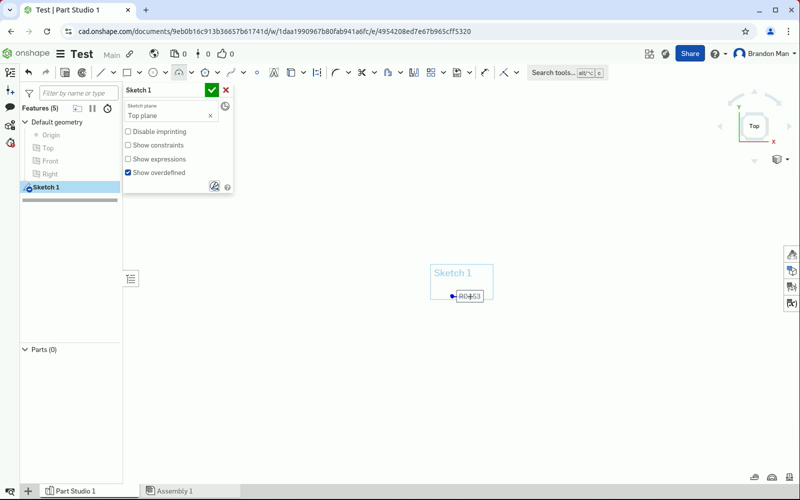
key_up(shift)
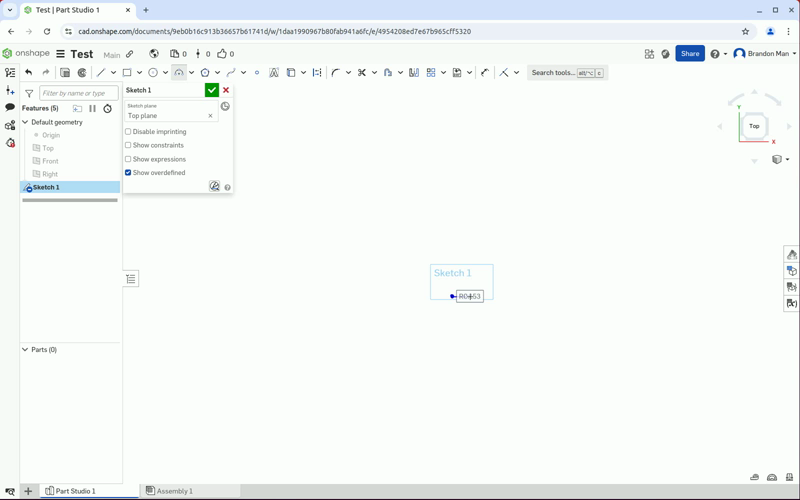
key(esc)
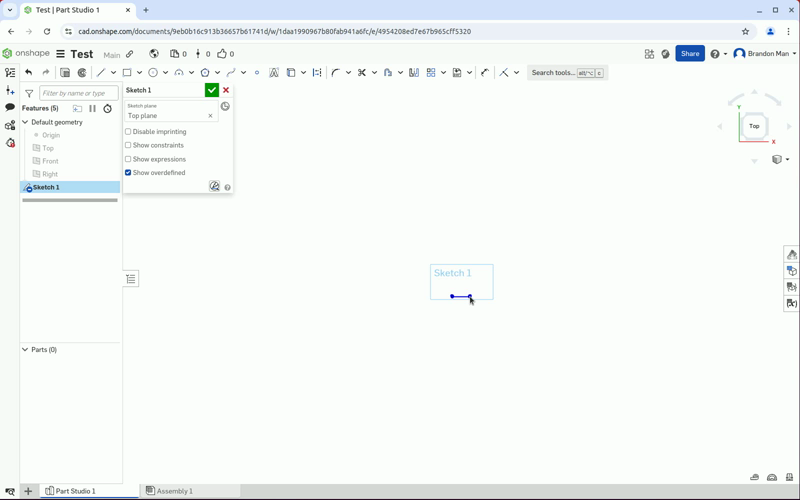
key(l)
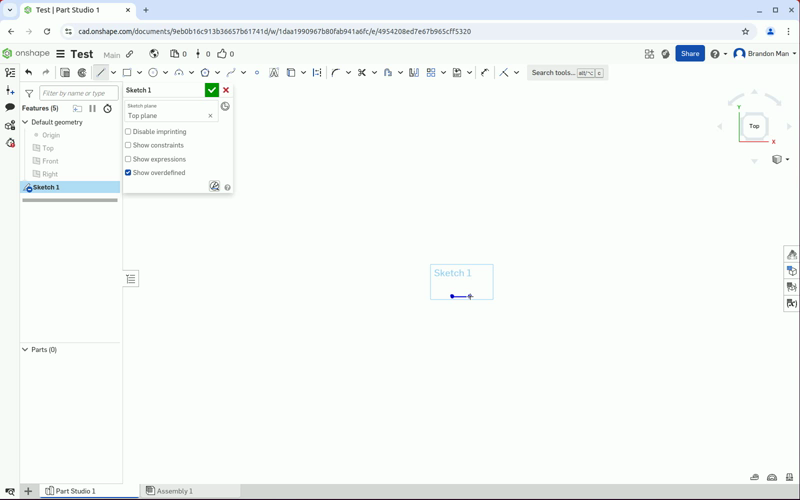
mouse_move(470, 295)
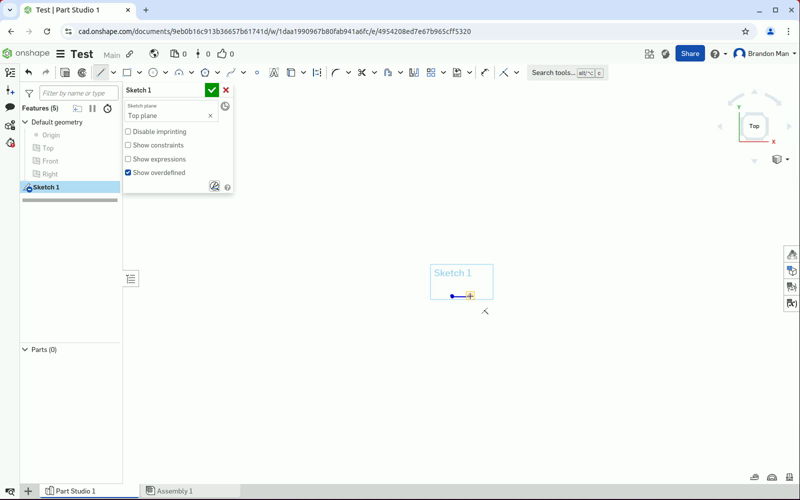
scroll(6)
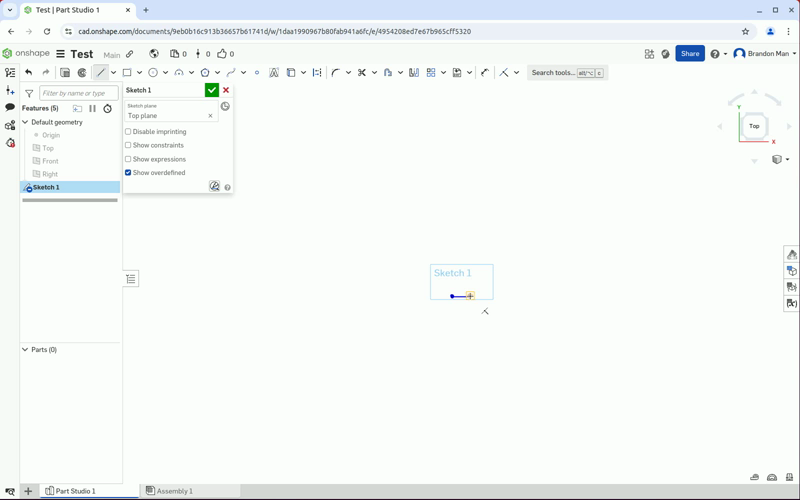
scroll(6)
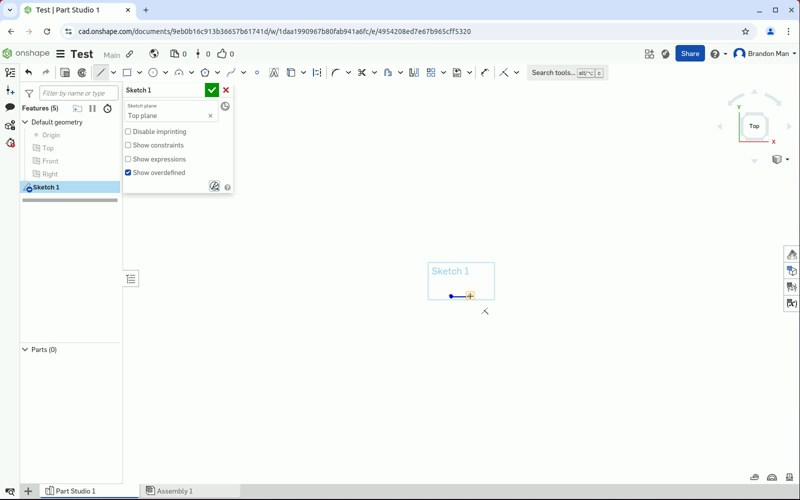
scroll(6)
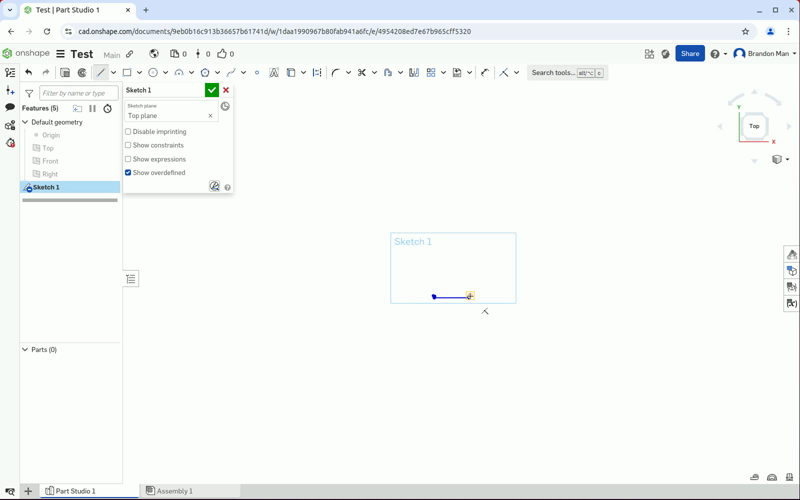
scroll(6)
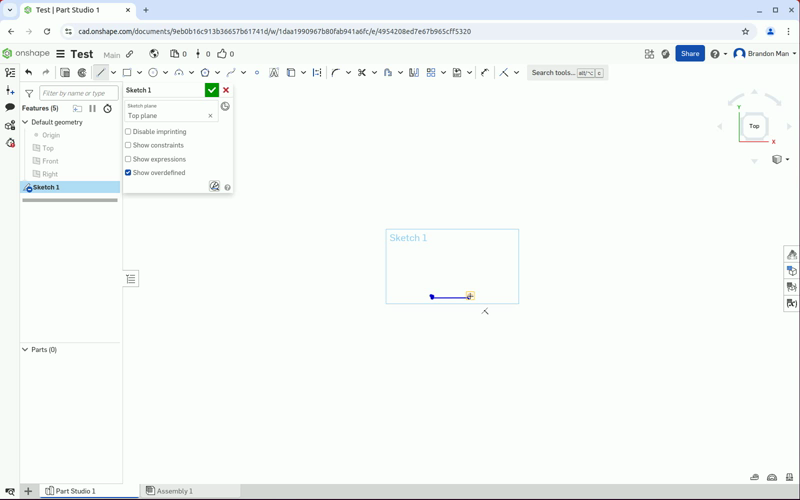
scroll(6)
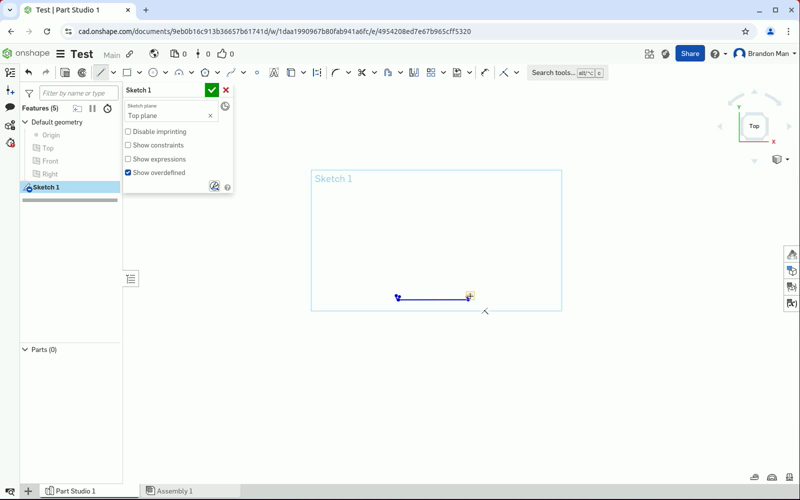
scroll(6)
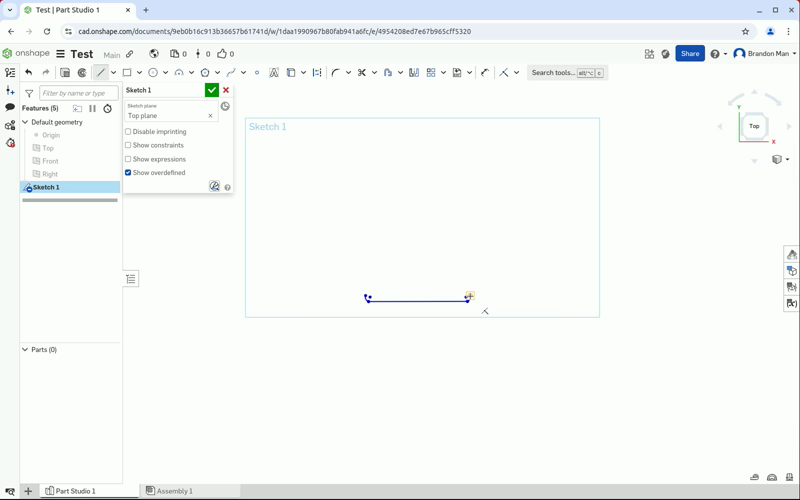
scroll(6)
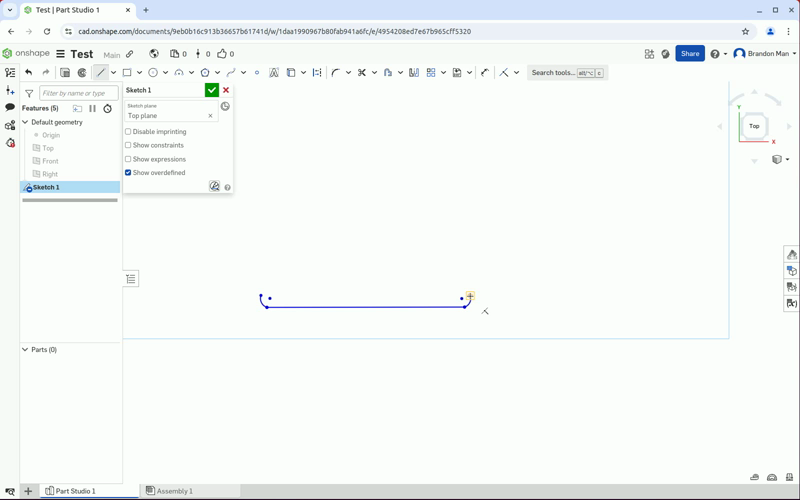
click(470, 295)
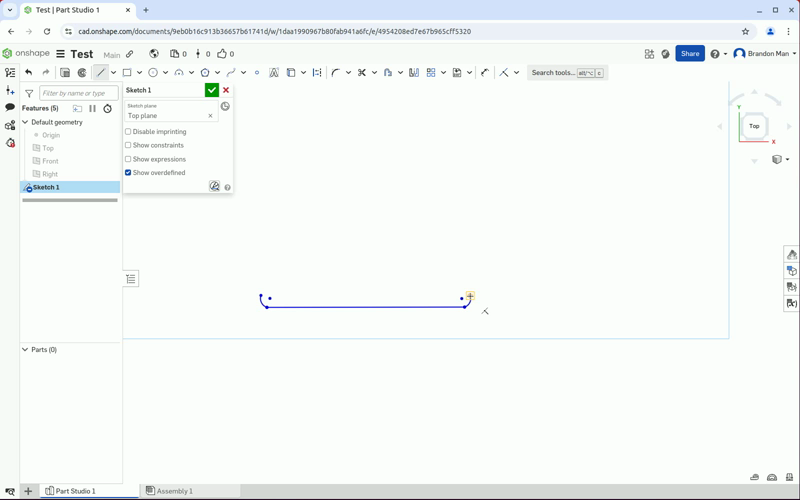
scroll(-6)
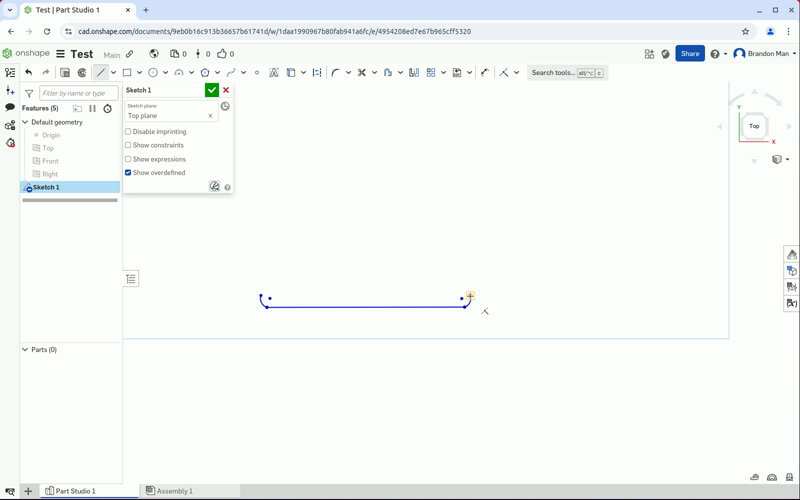
scroll(-6)
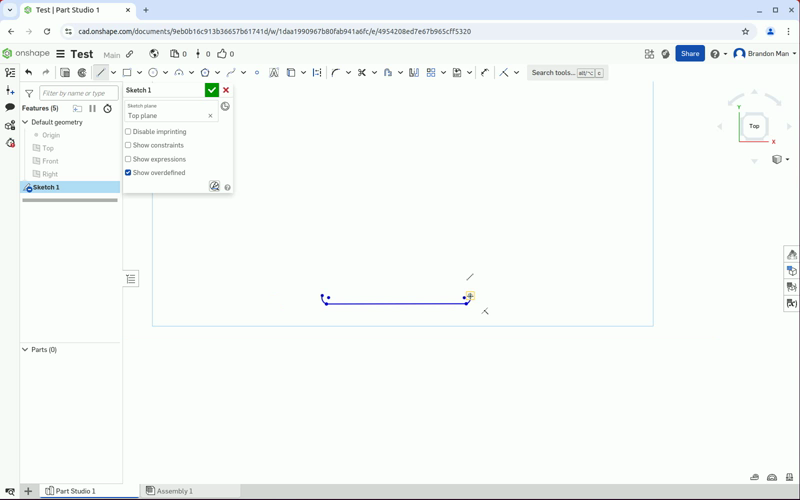
scroll(-6)
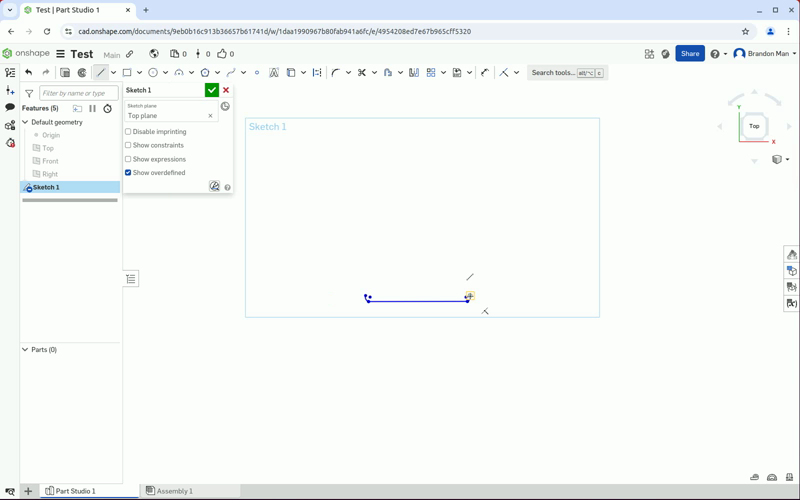
scroll(-6)
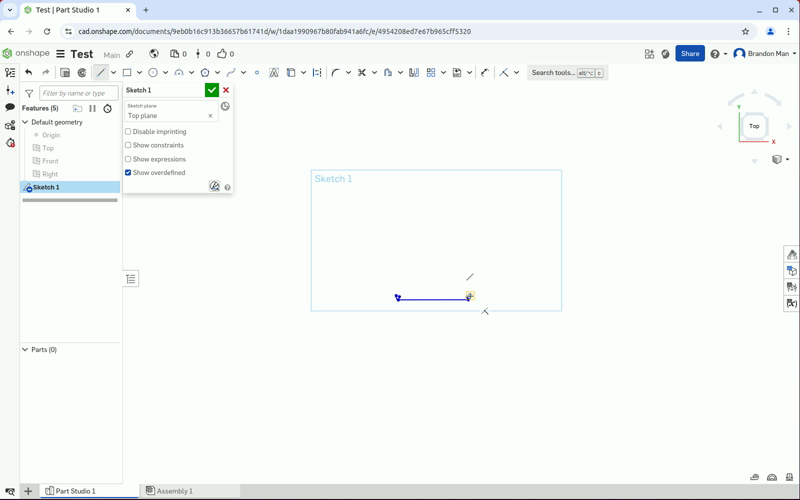
scroll(-6)
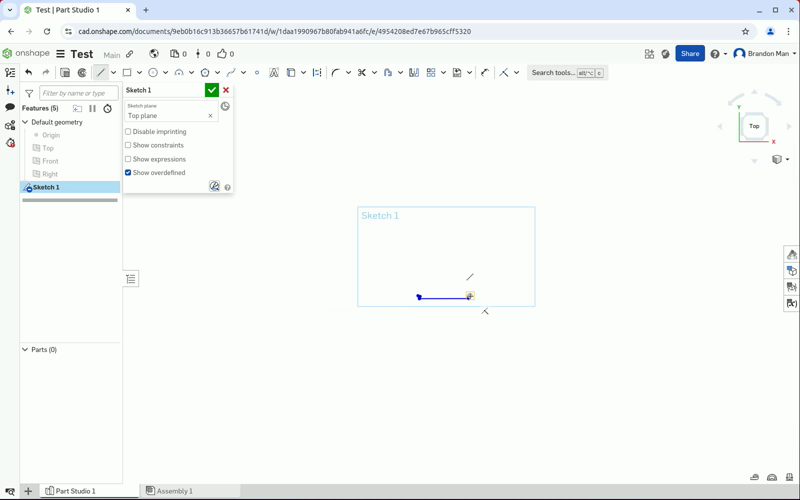
scroll(-6)
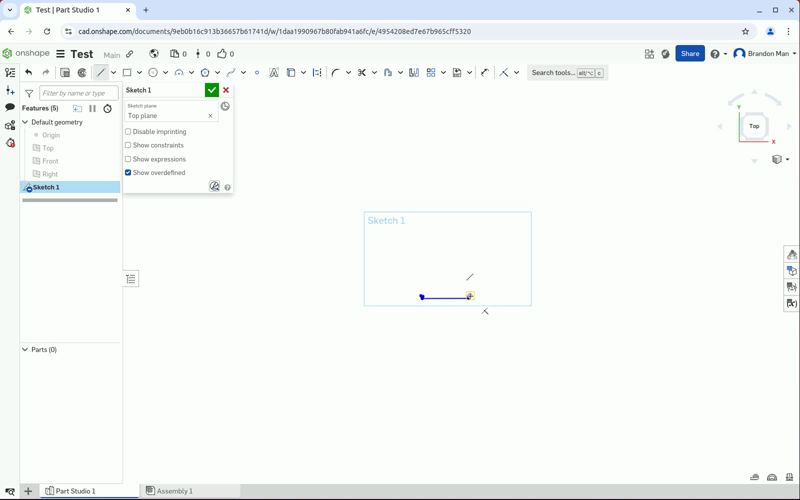
scroll(-6)
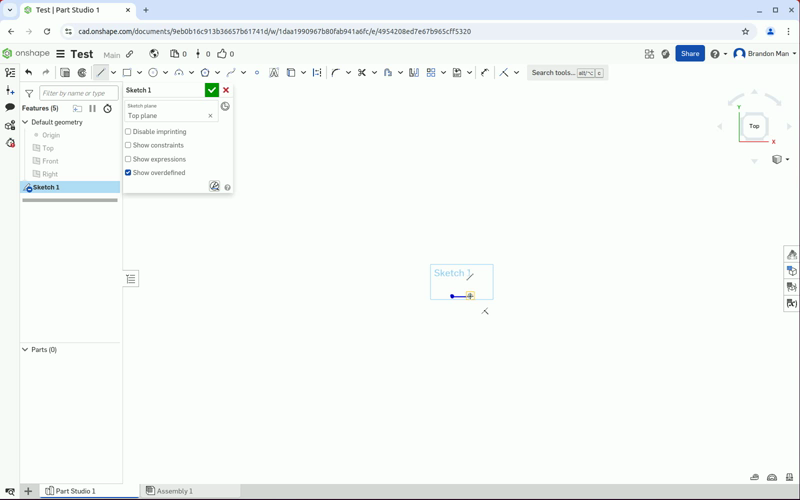
key_down(shift)
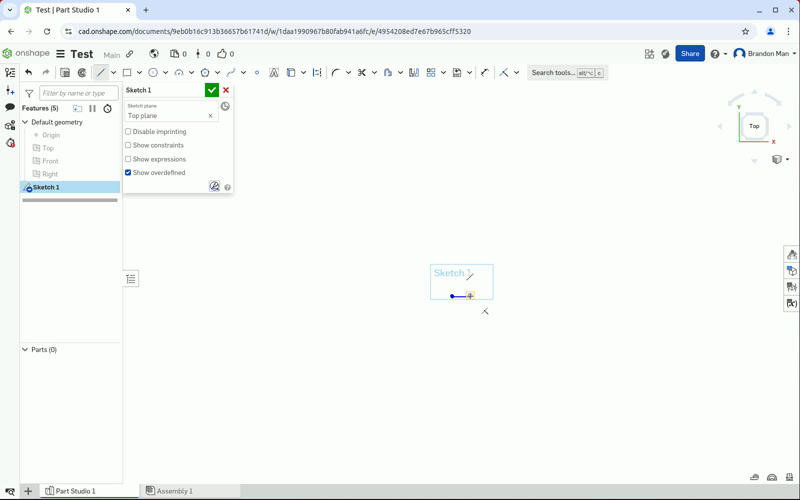
mouse_move(500, 295)
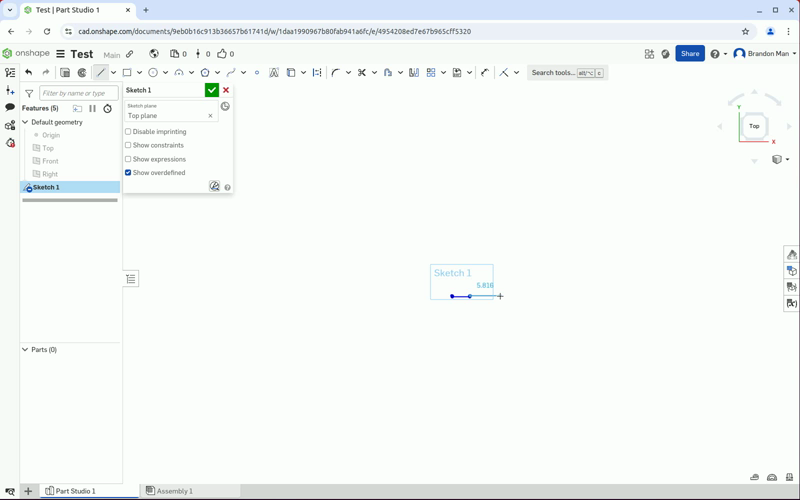
mouse_move(470, 268)
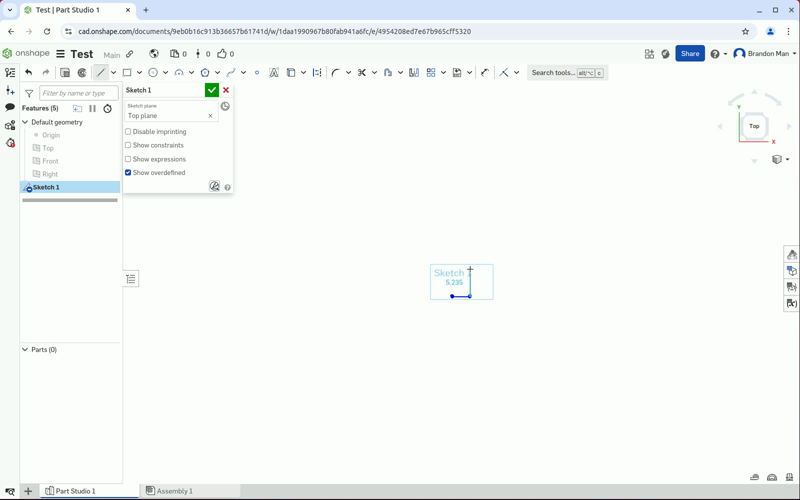
click(470, 268)
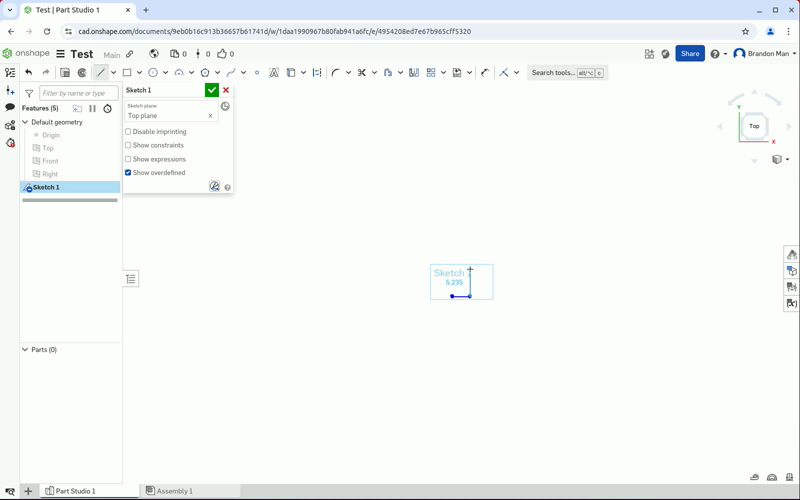
key_up(shift)
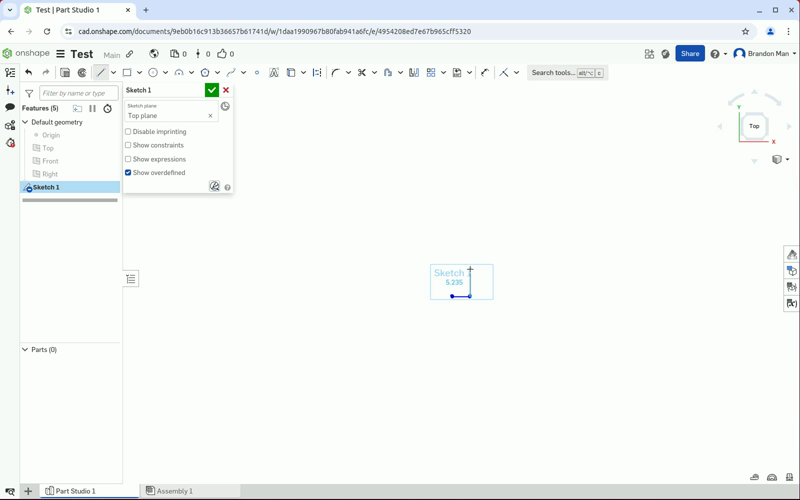
key(esc)
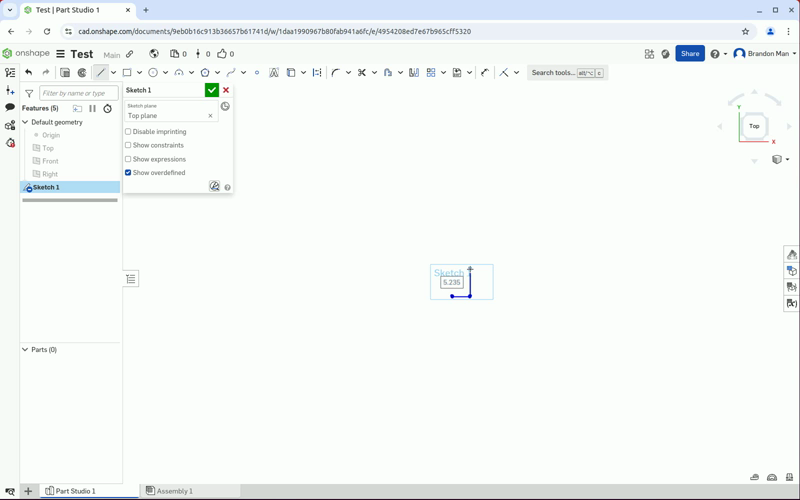
key(a)
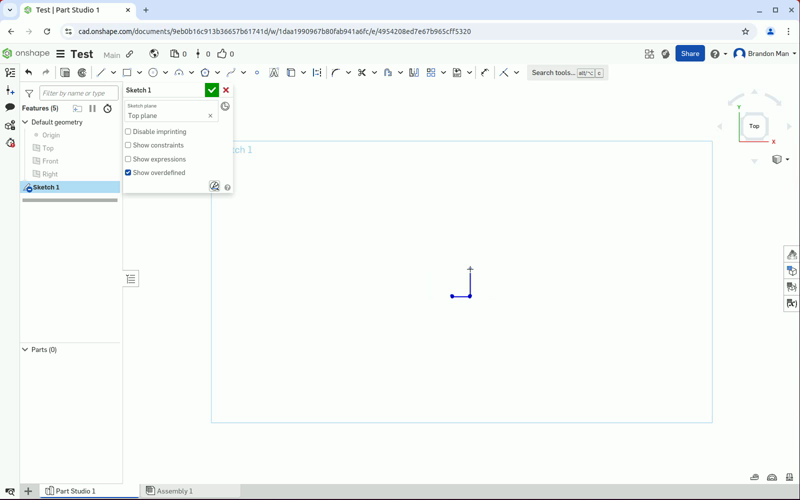
mouse_move(470, 268)
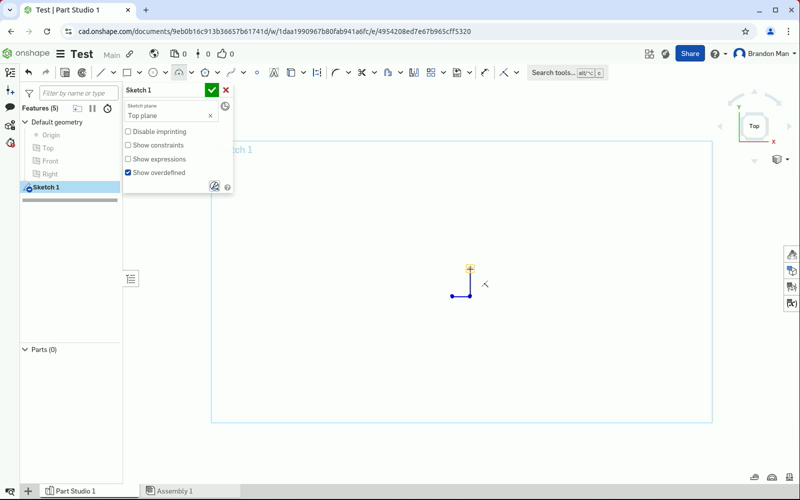
click(470, 268)
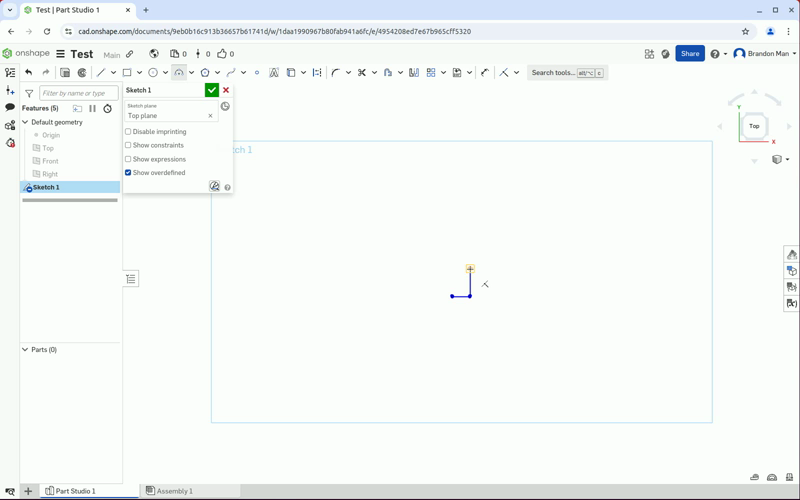
key_down(shift)
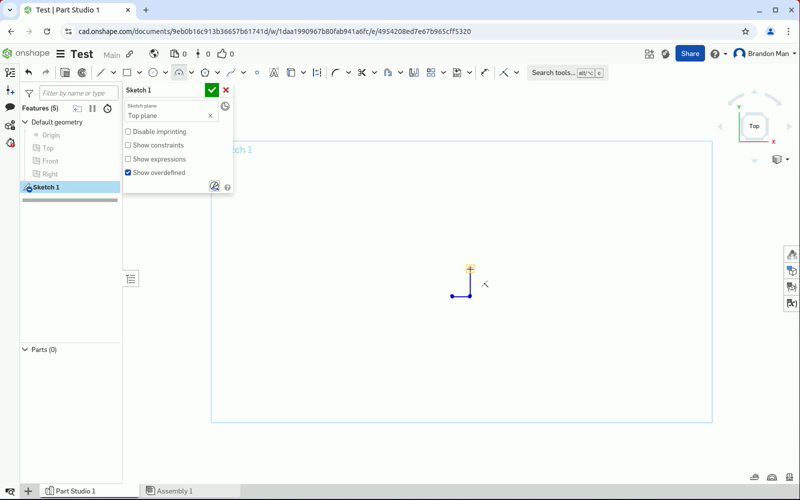
mouse_move(469, 267)
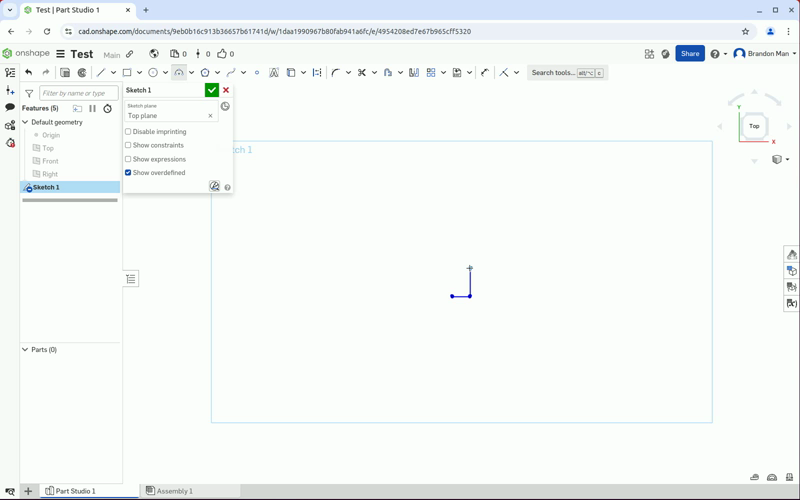
scroll(6)
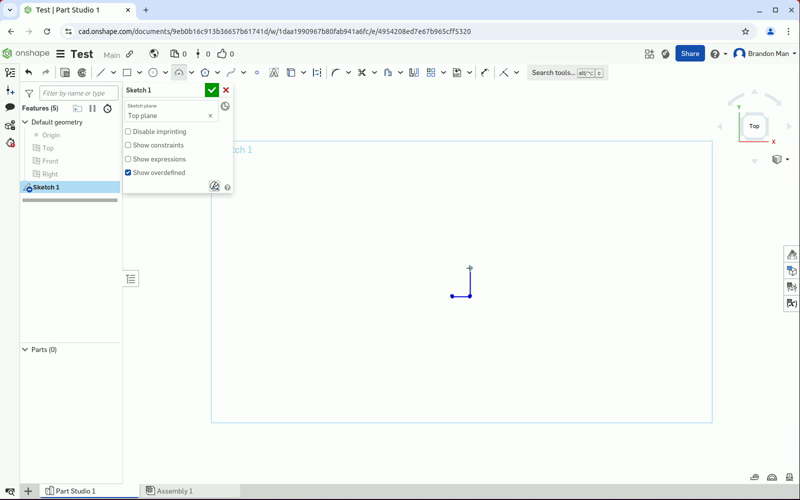
scroll(6)
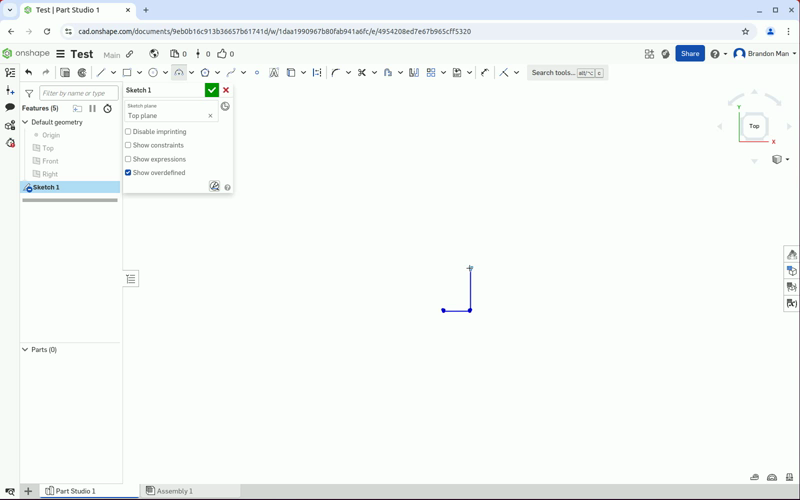
scroll(6)
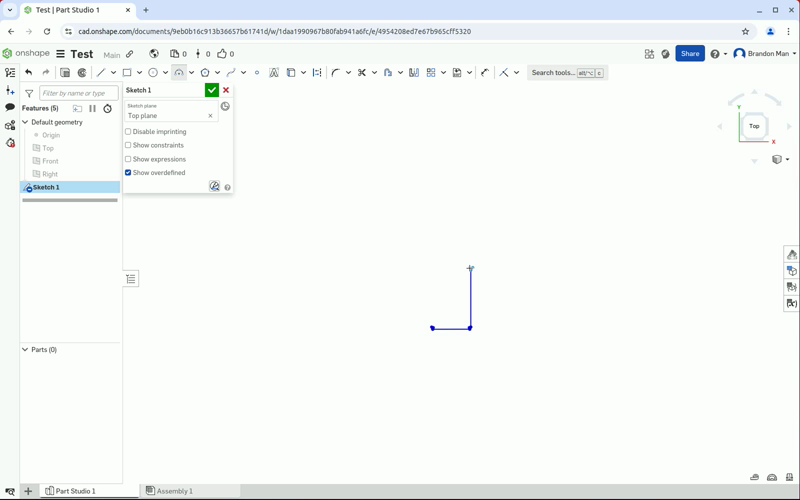
scroll(6)
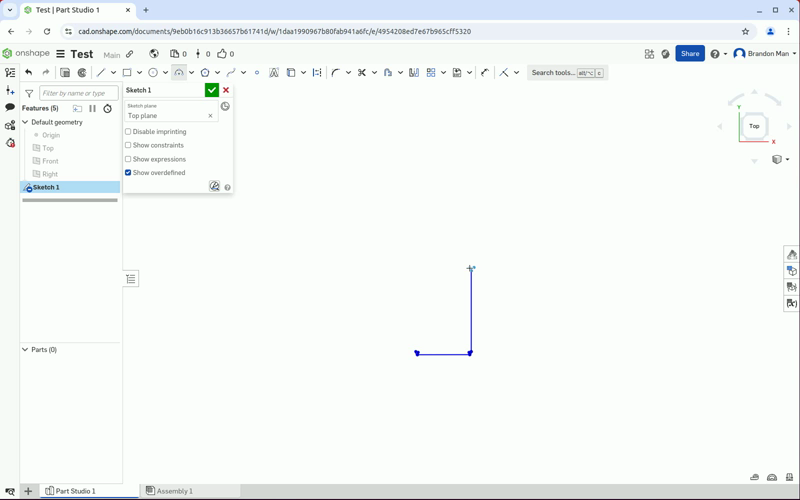
scroll(6)
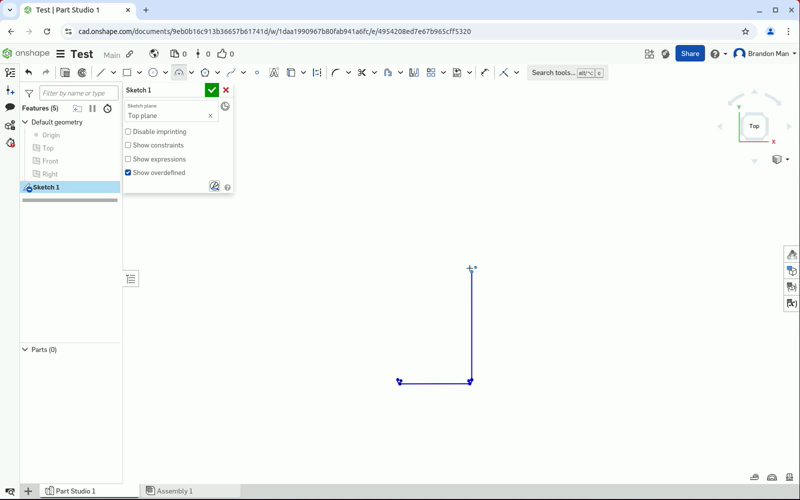
scroll(6)
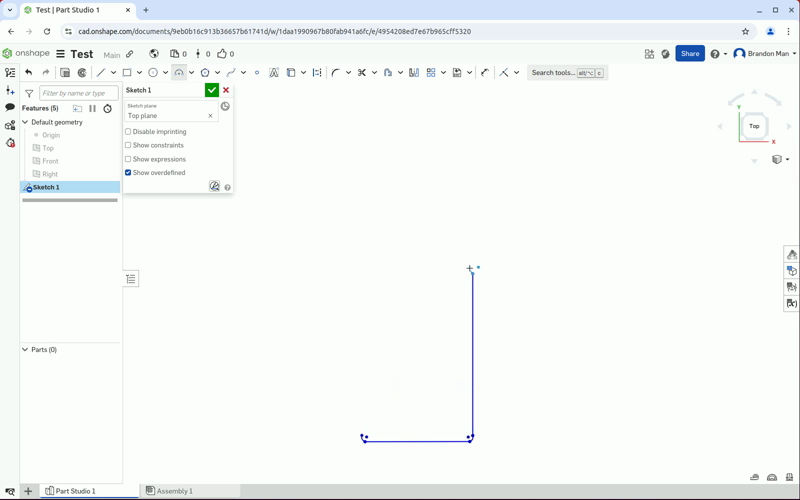
scroll(6)
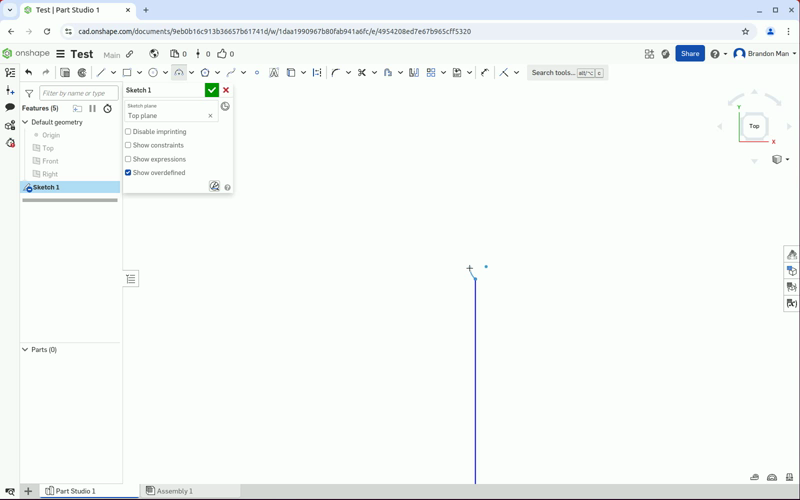
click(469, 267)
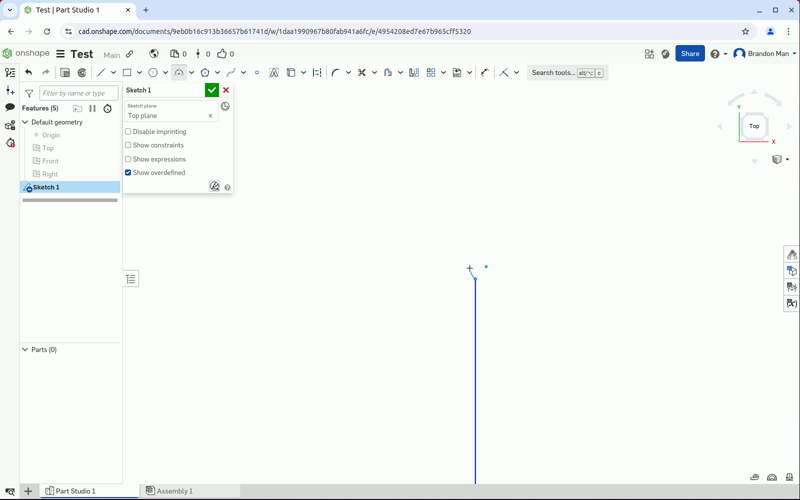
scroll(-6)
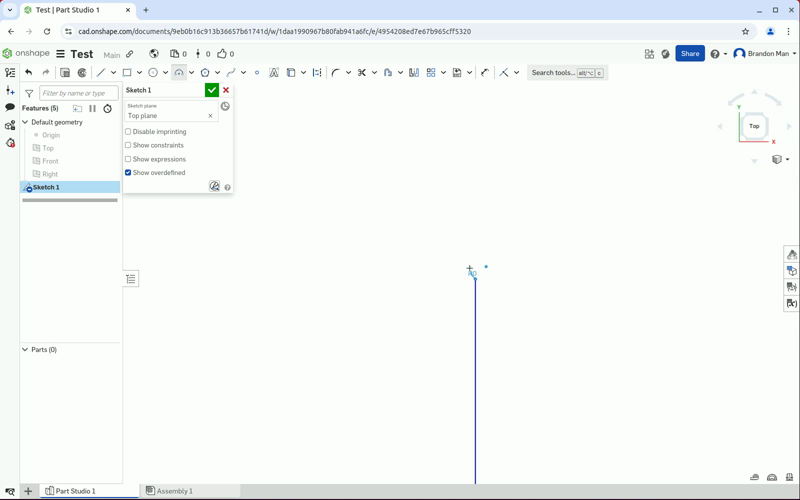
scroll(-6)
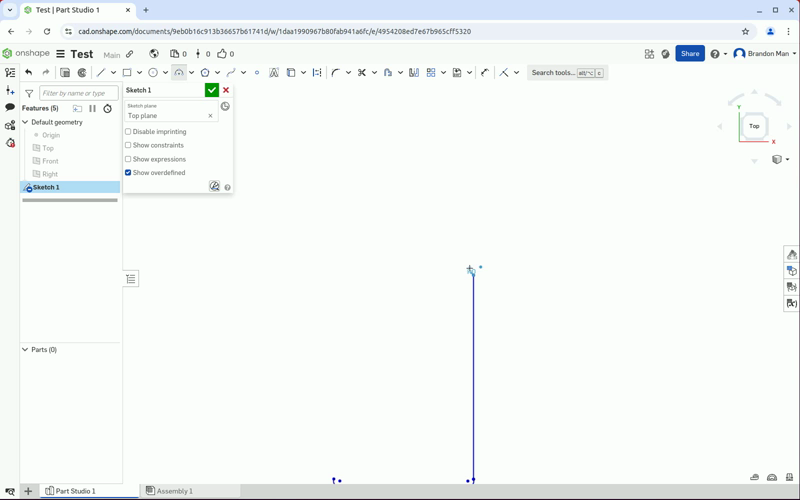
scroll(-6)
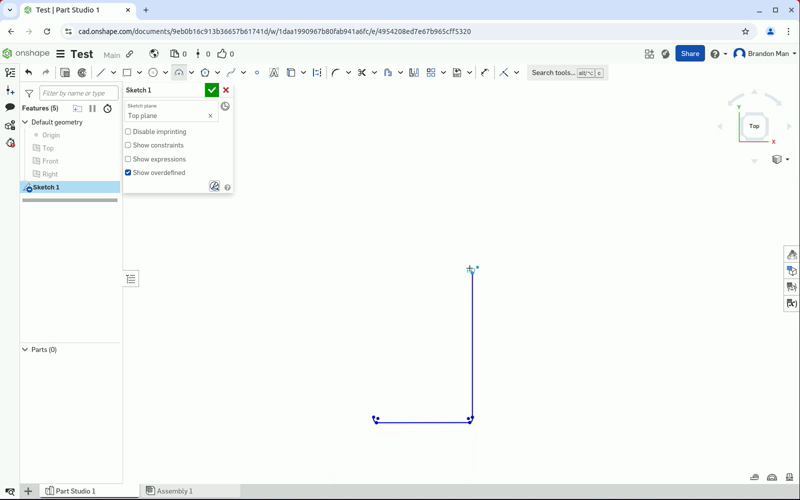
scroll(-6)
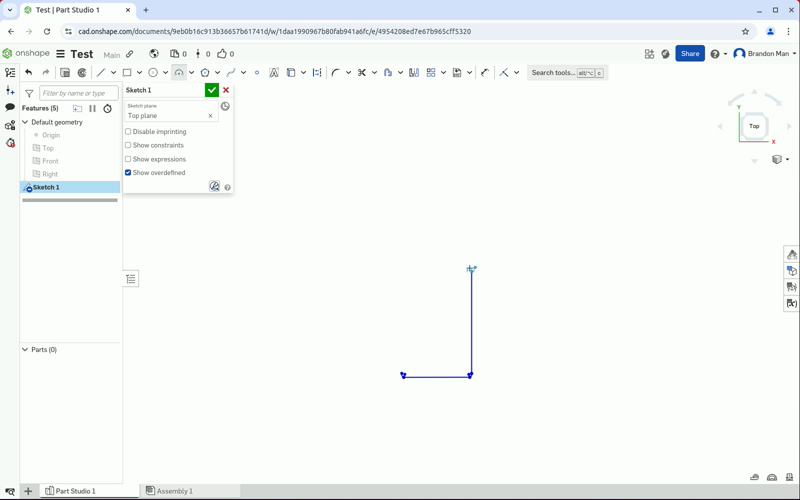
scroll(-6)
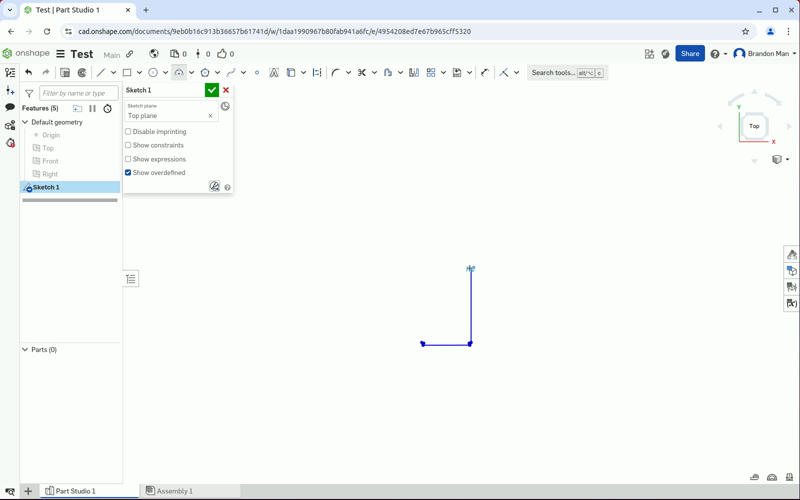
scroll(-6)
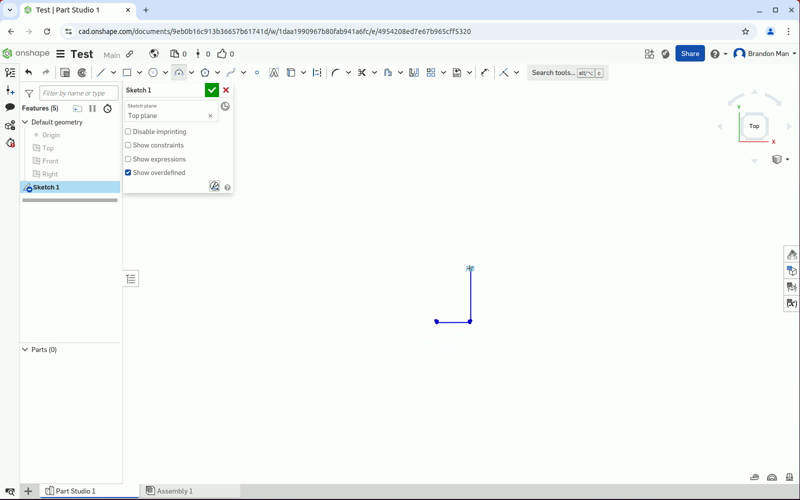
scroll(-6)
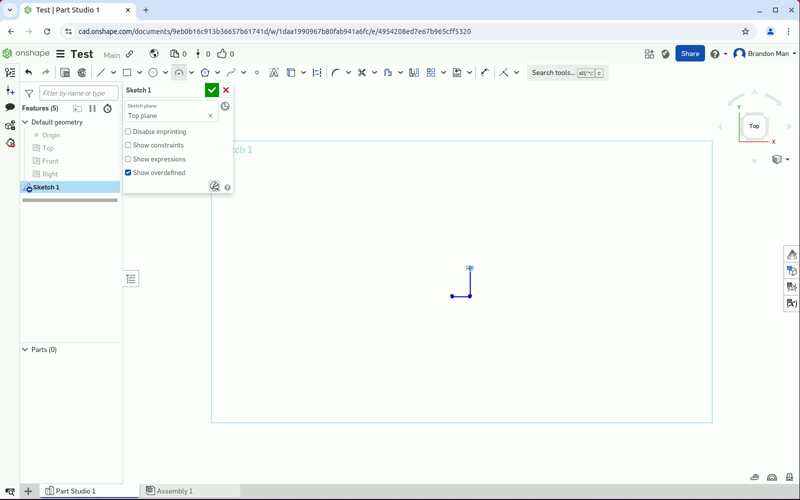
mouse_move(470, 268)
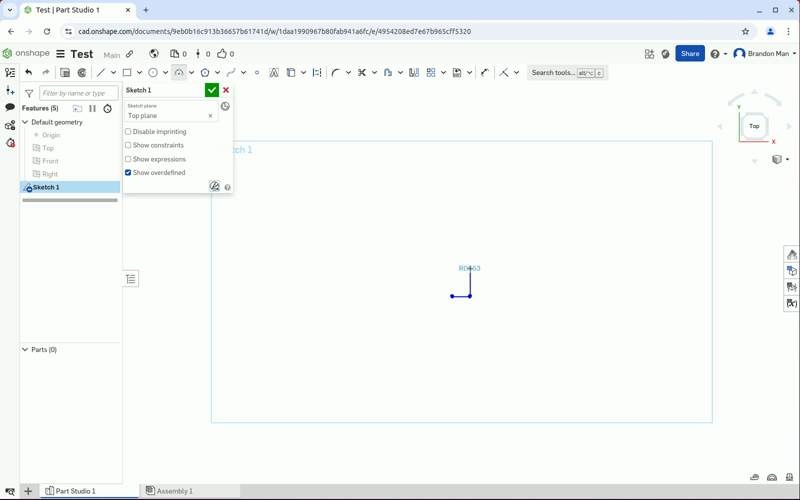
scroll(6)
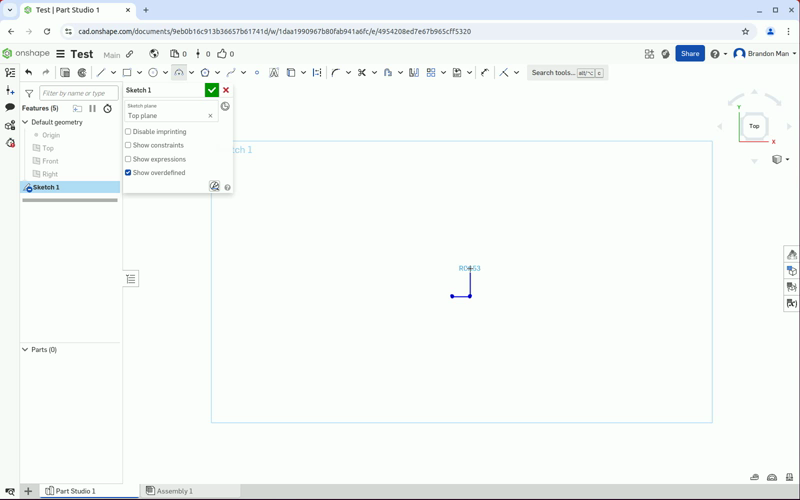
scroll(6)
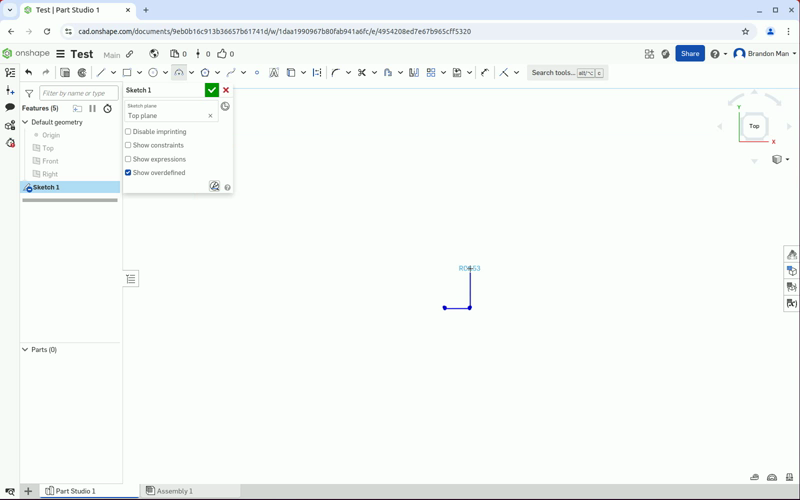
scroll(6)
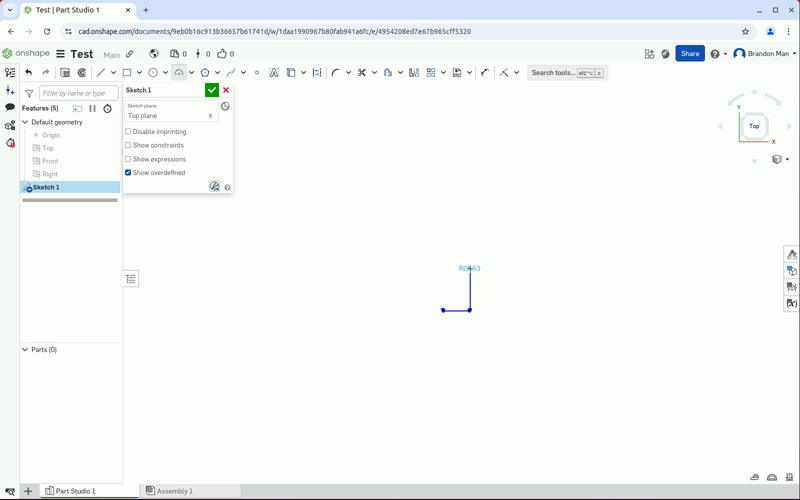
scroll(6)
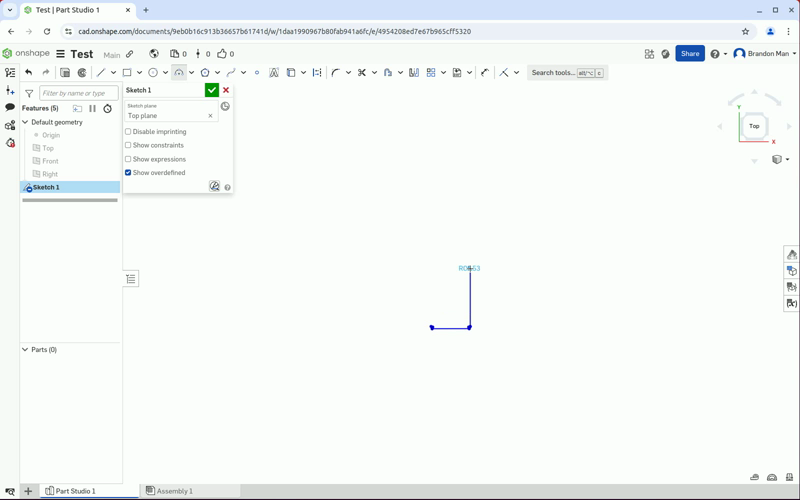
scroll(6)
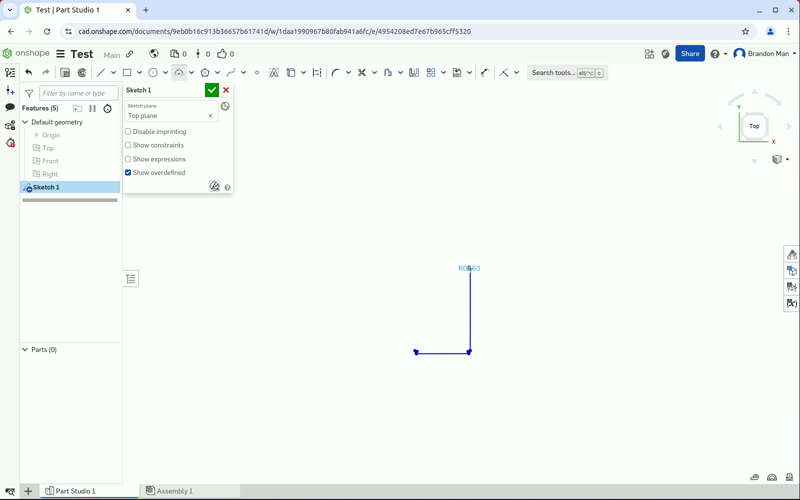
scroll(6)
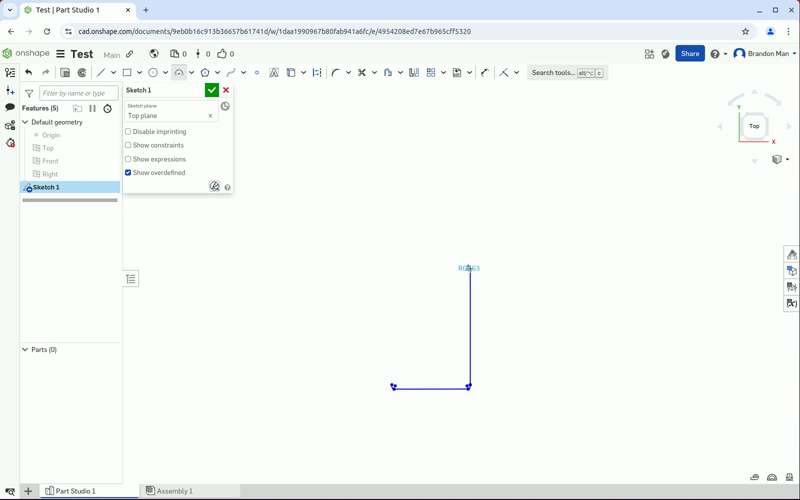
scroll(6)
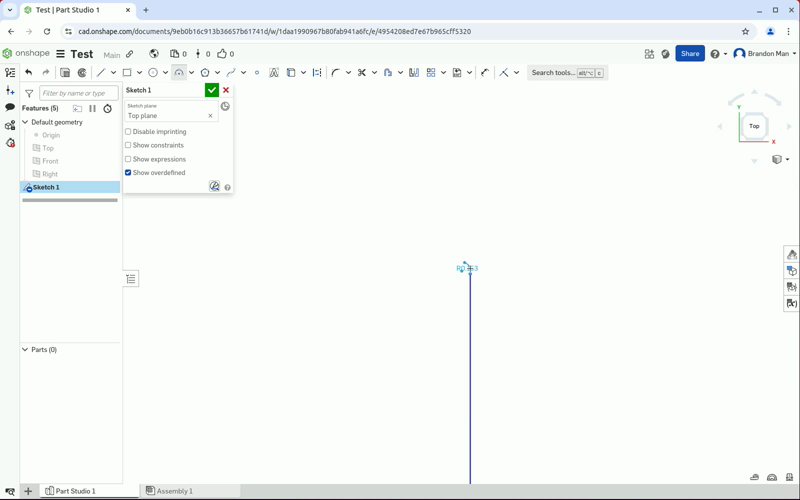
click(470, 268)
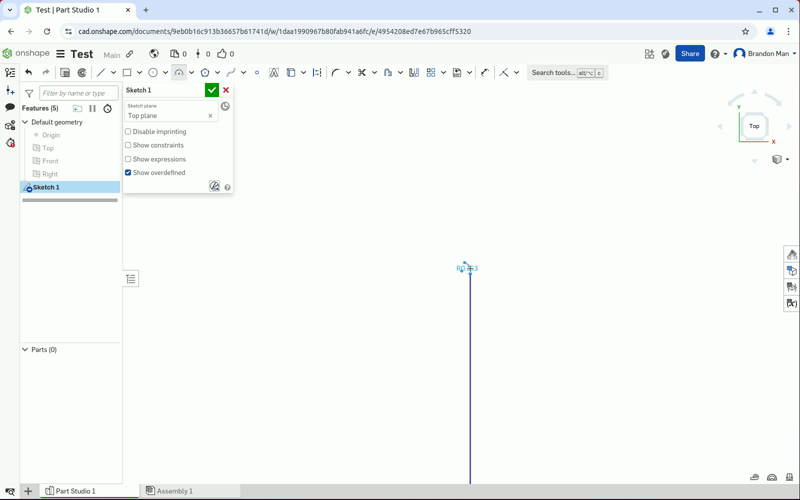
scroll(-6)
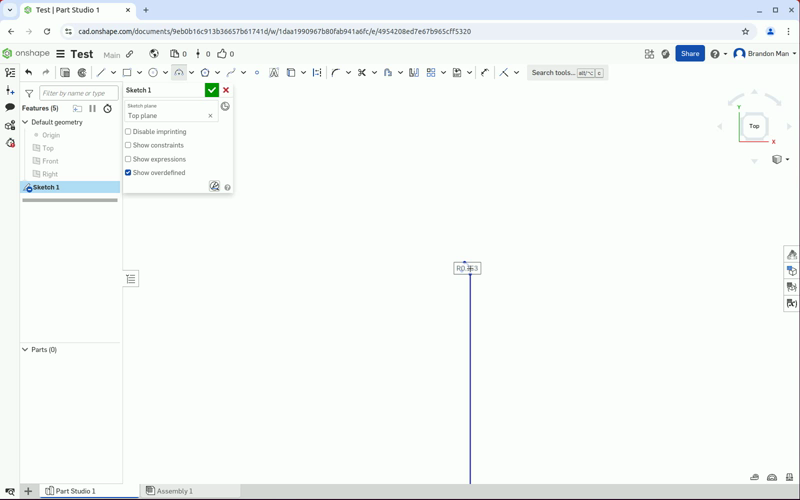
scroll(-6)
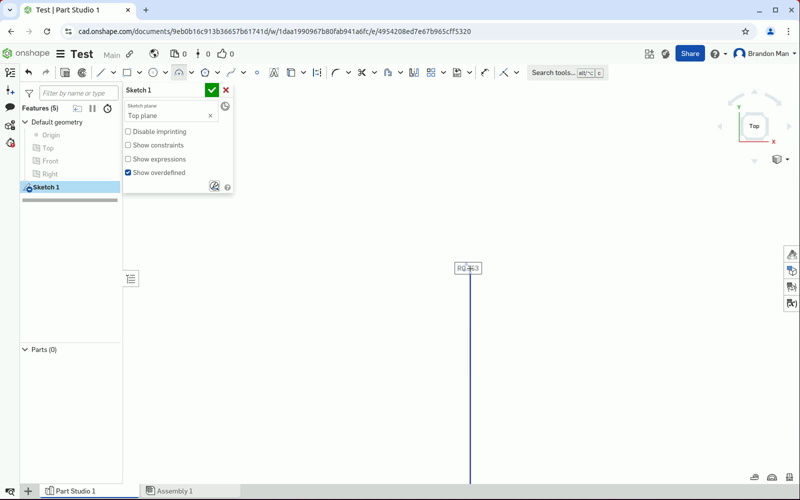
scroll(-6)
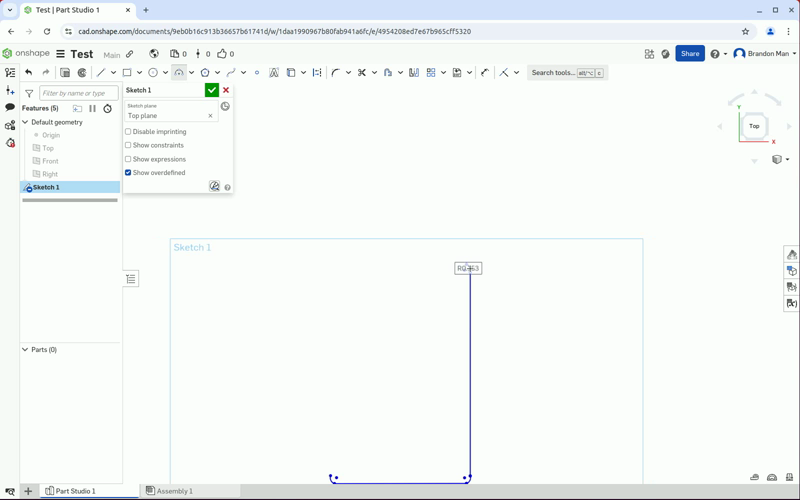
scroll(-6)
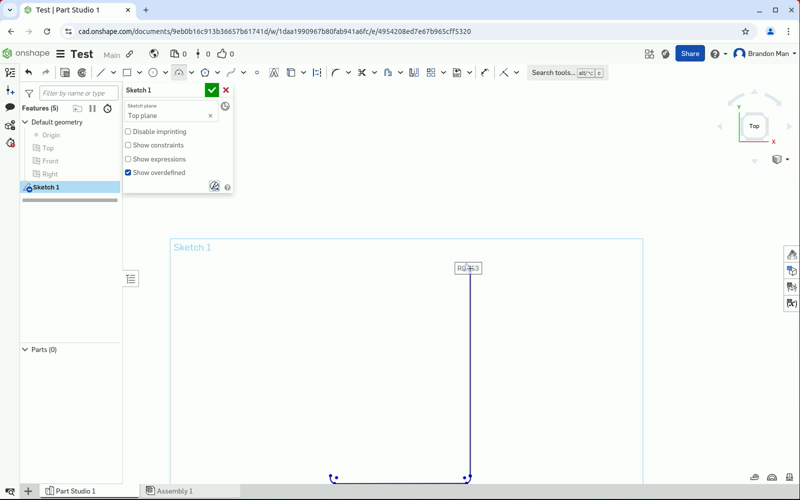
scroll(-6)
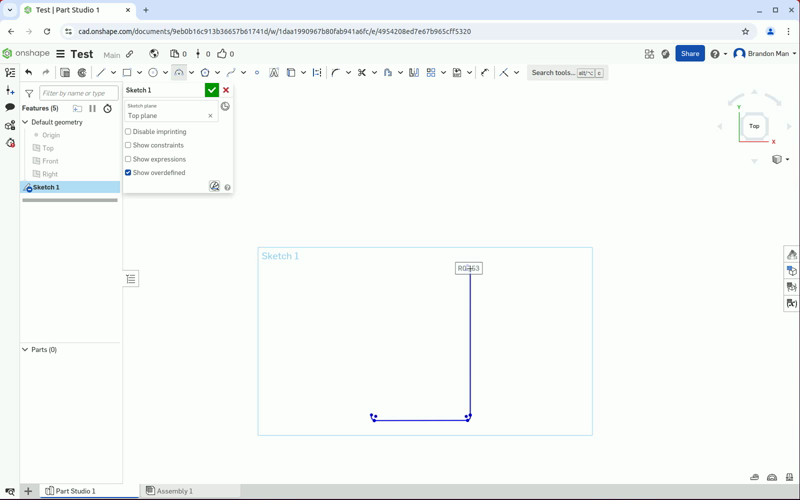
scroll(-6)
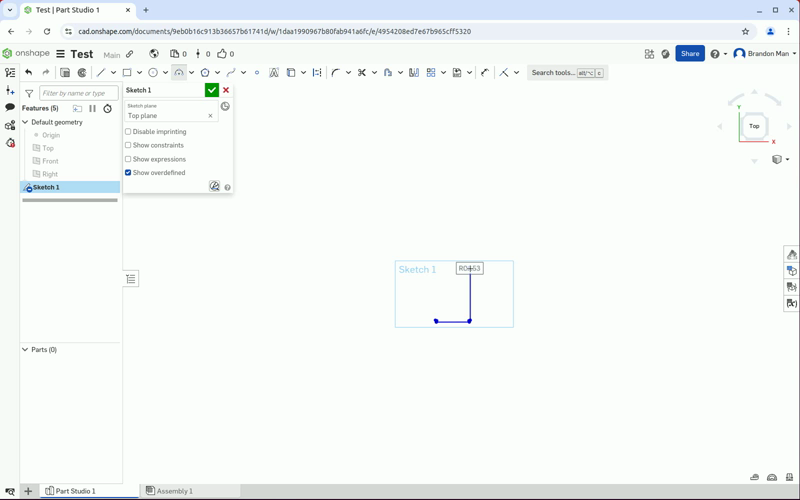
scroll(-6)
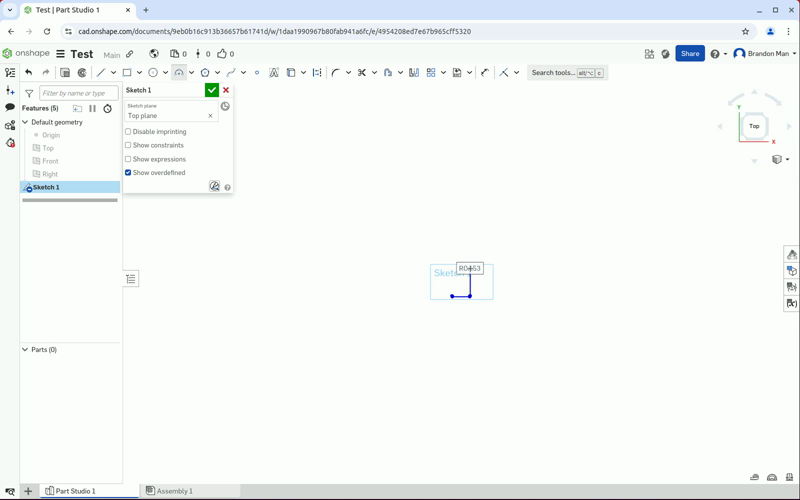
key_up(shift)
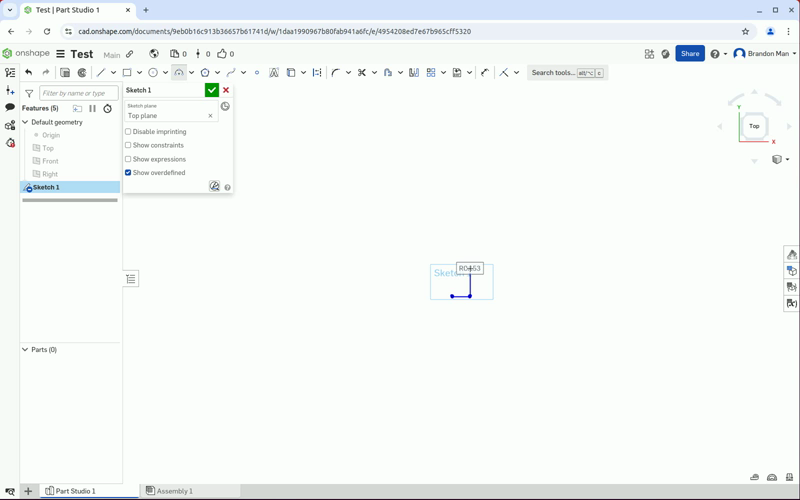
key(esc)
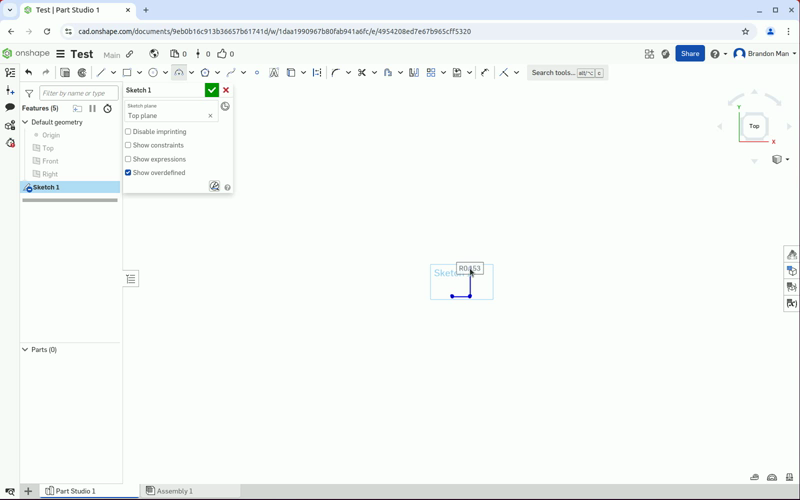
key(l)
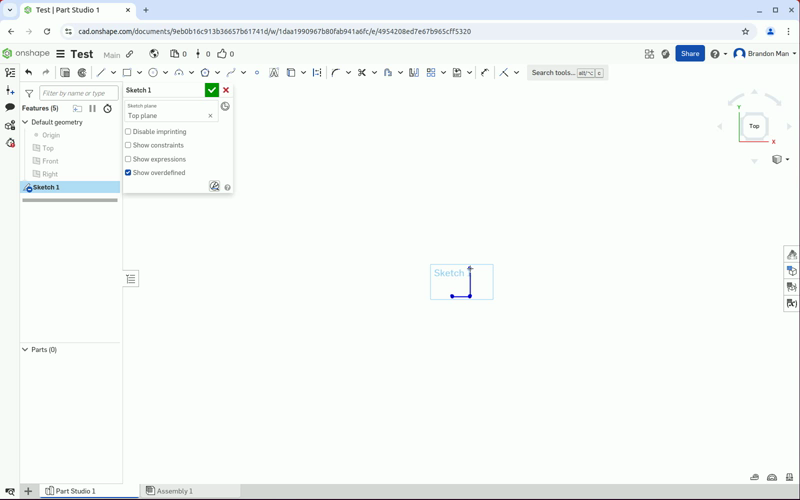
mouse_move(469, 267)
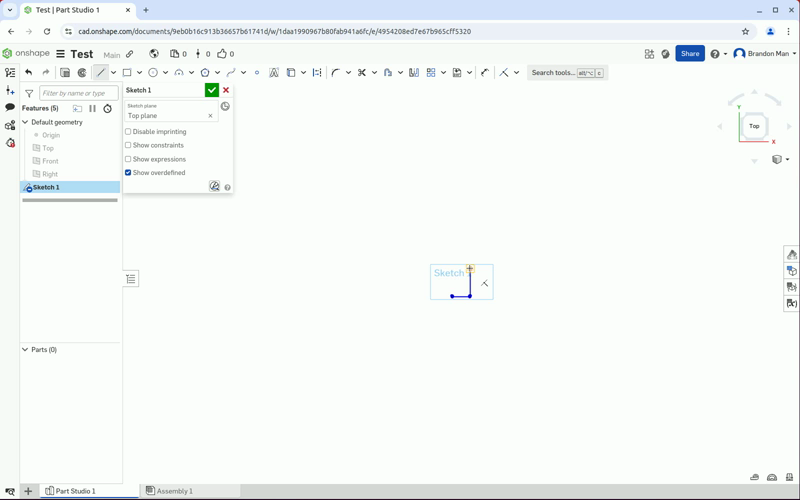
scroll(6)
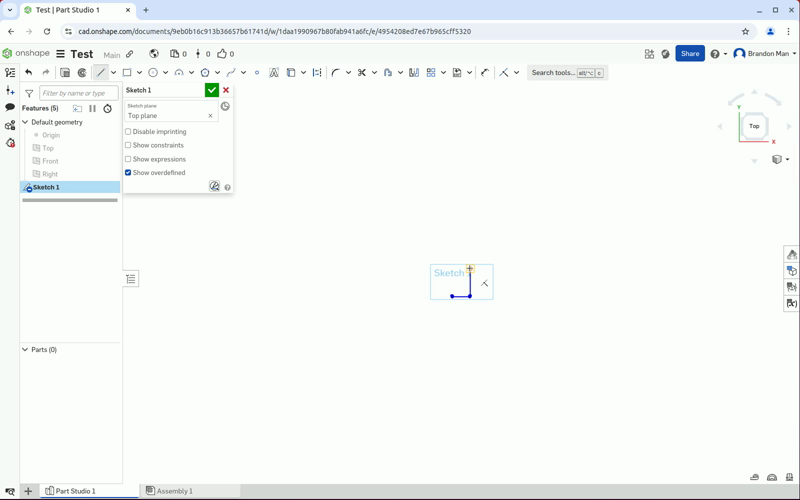
scroll(6)
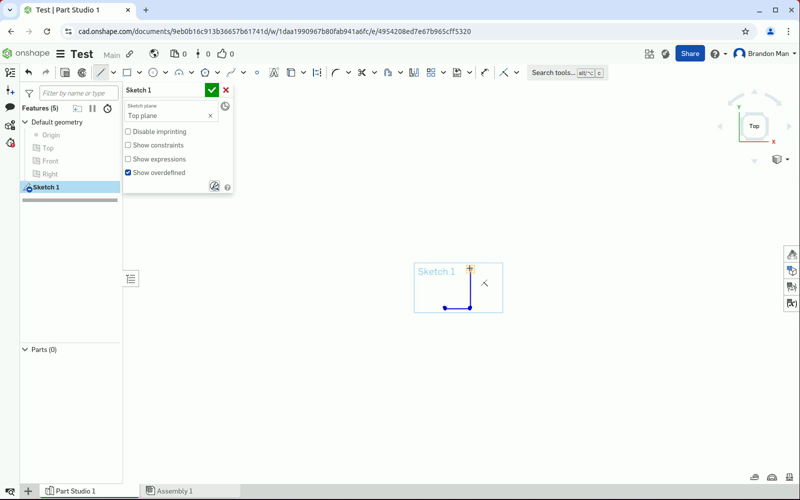
scroll(6)
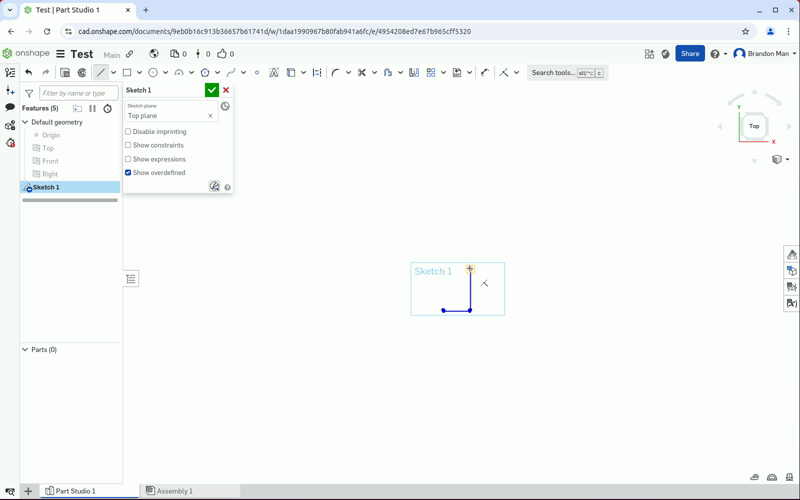
scroll(6)
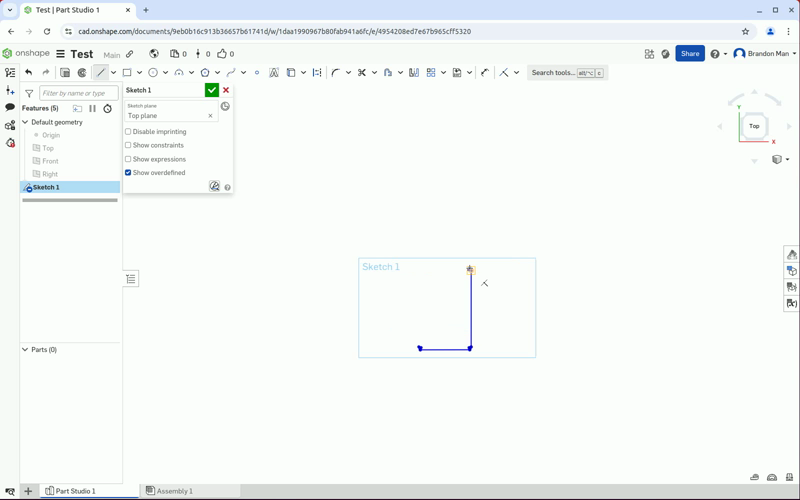
scroll(6)
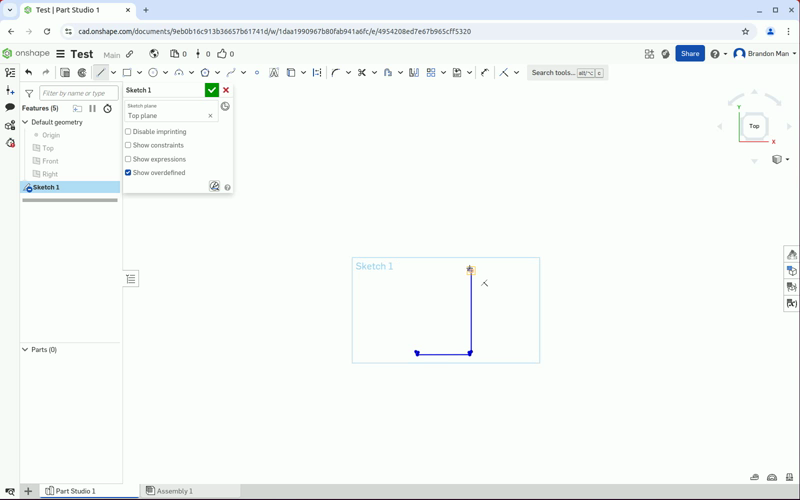
scroll(6)
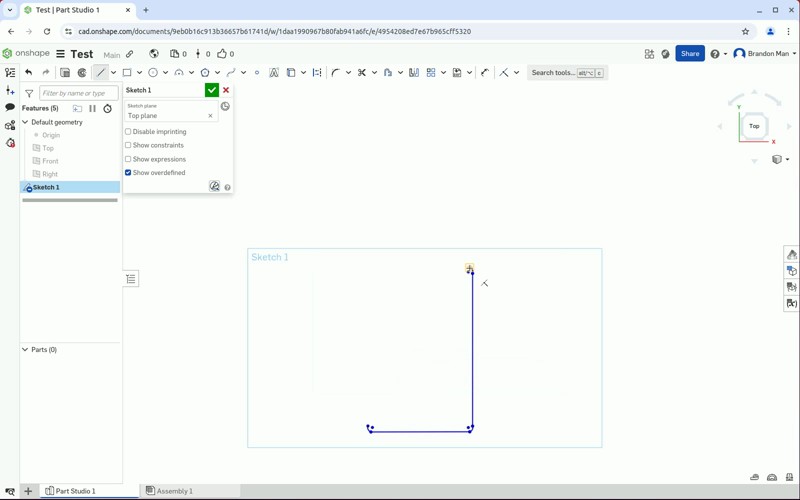
scroll(6)
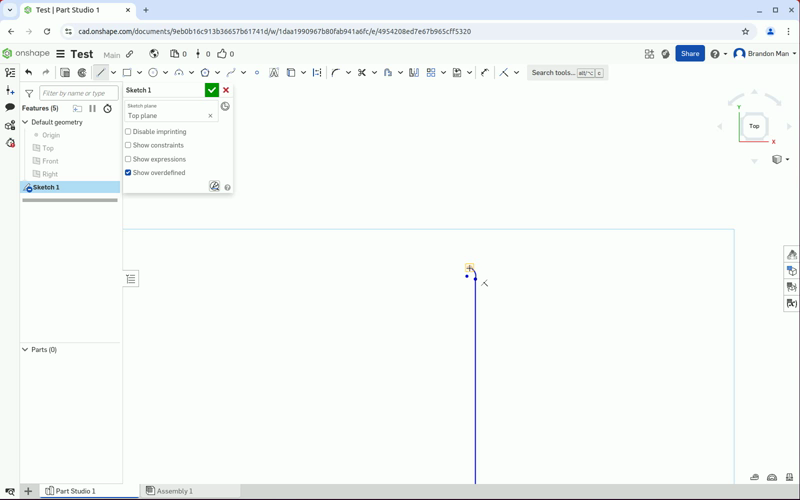
click(469, 267)
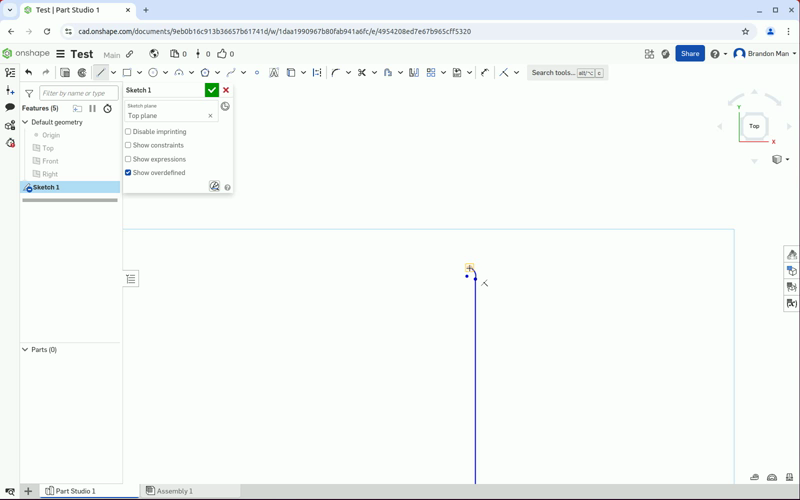
scroll(-6)
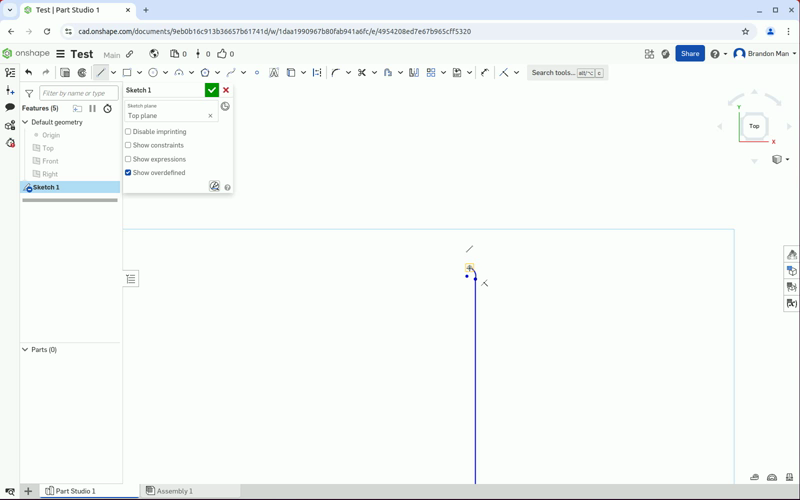
scroll(-6)
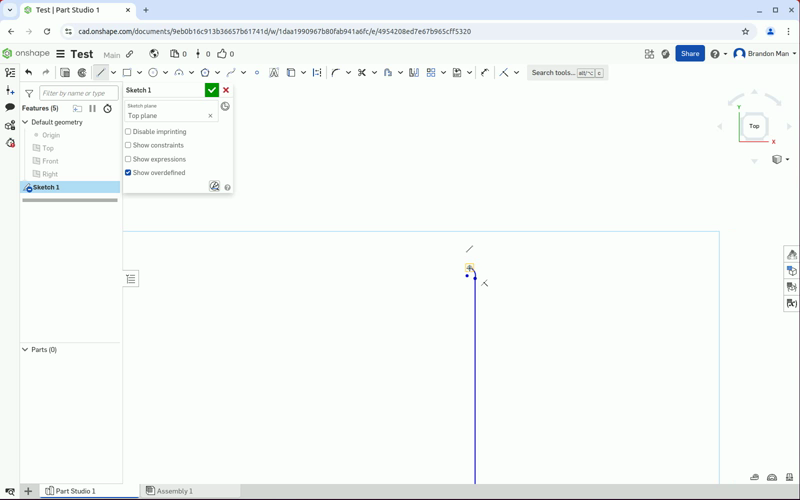
scroll(-6)
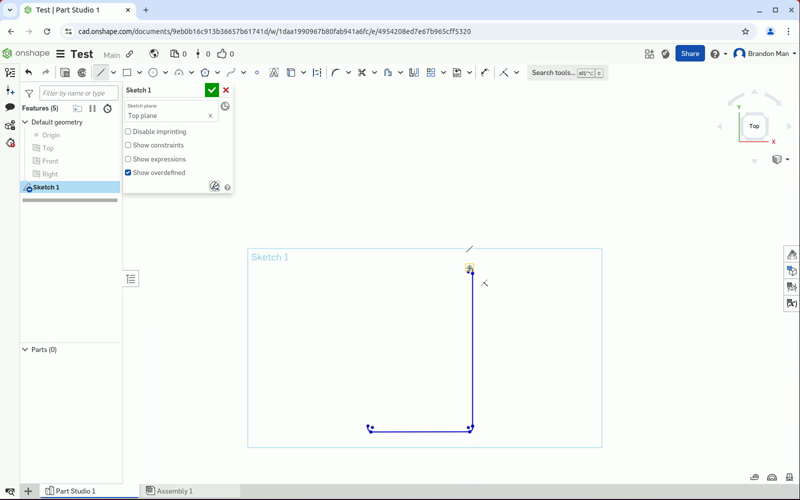
scroll(-6)
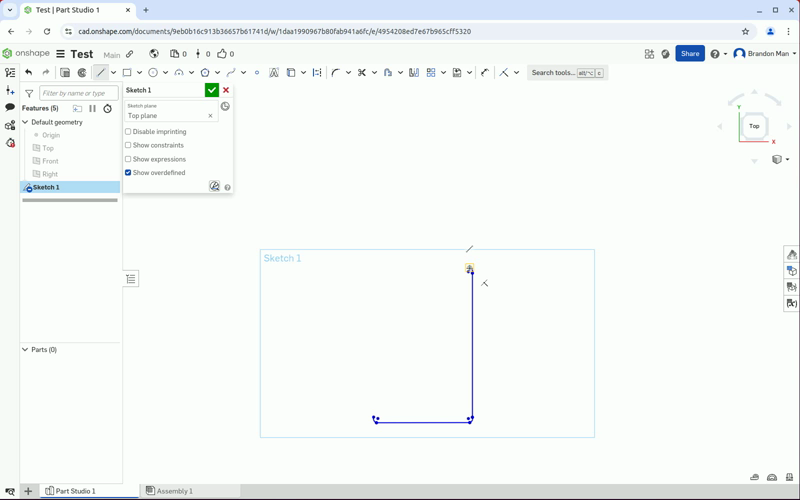
scroll(-6)
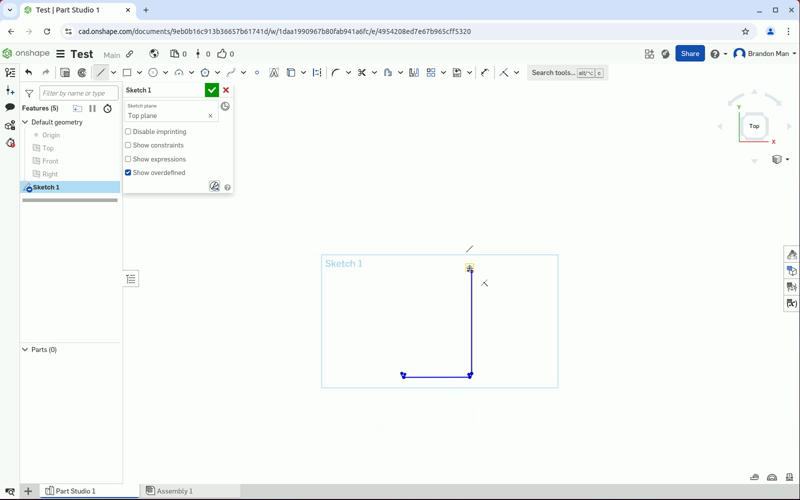
scroll(-6)
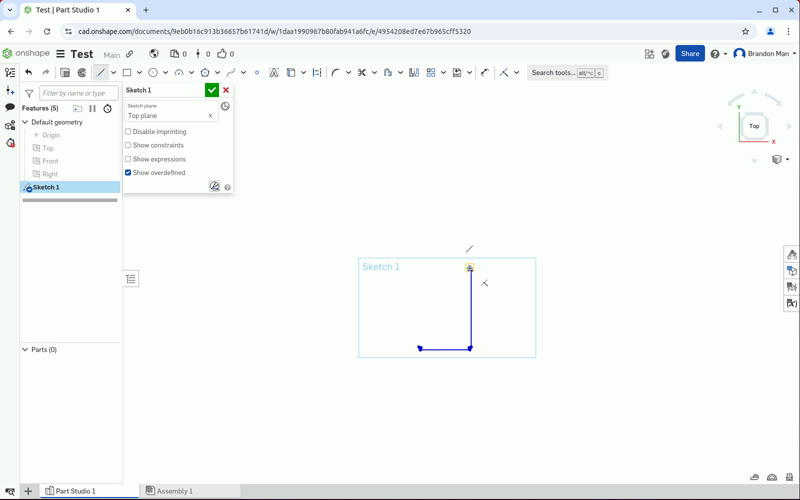
scroll(-6)
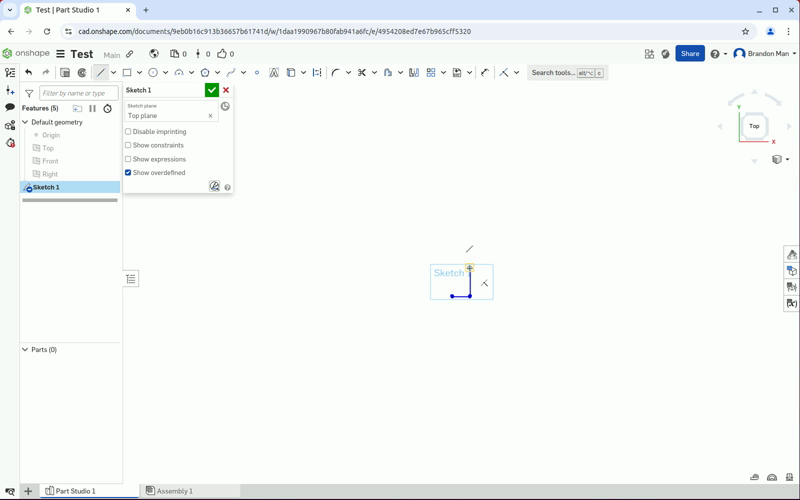
key_down(shift)
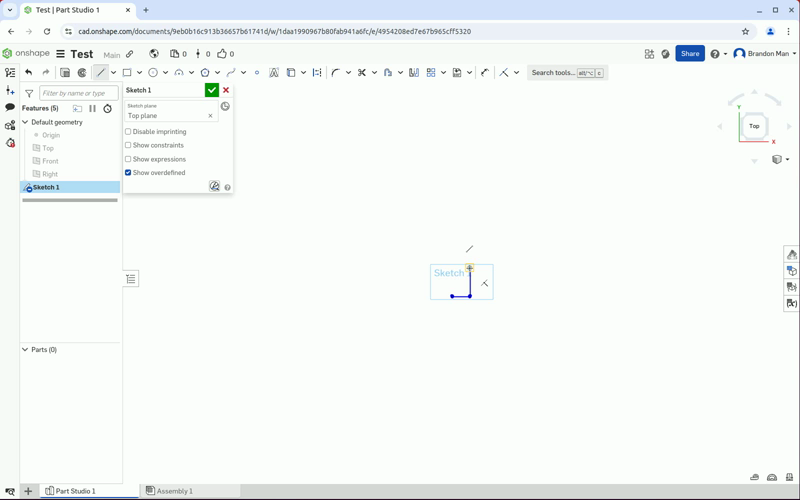
mouse_move(499, 267)
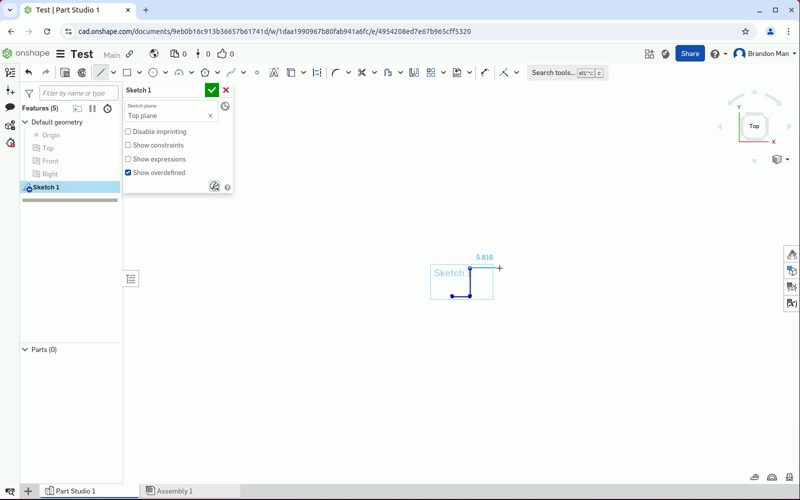
mouse_move(452, 267)
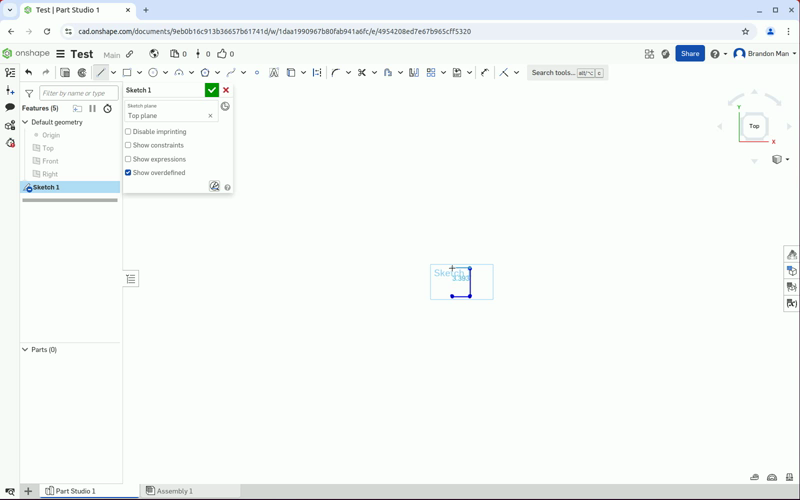
click(452, 267)
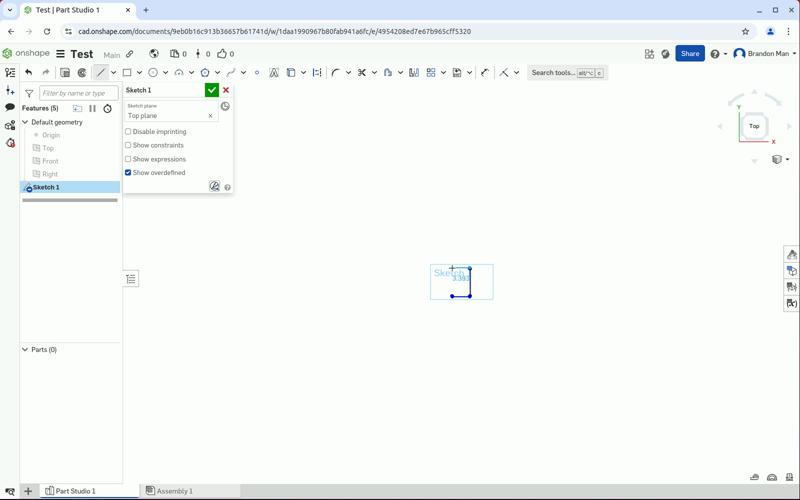
key_up(shift)
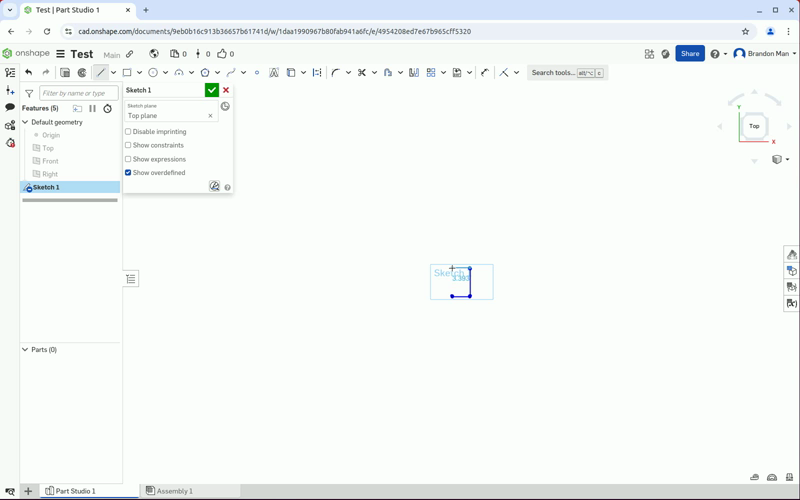
key(esc)
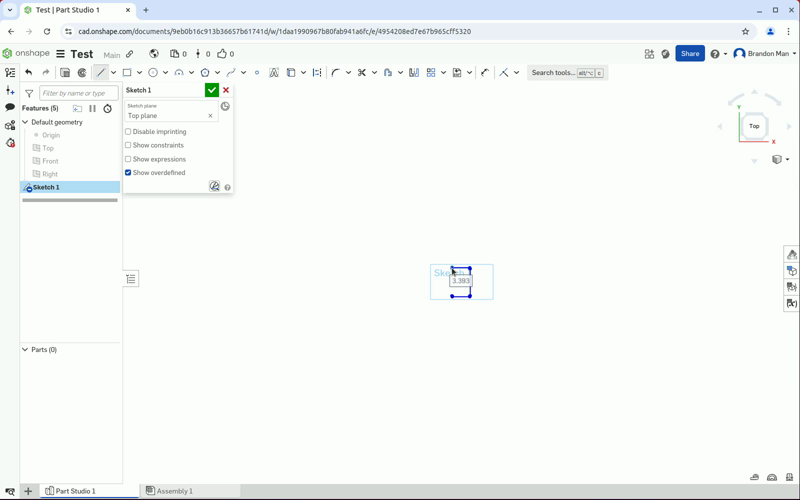
key(a)
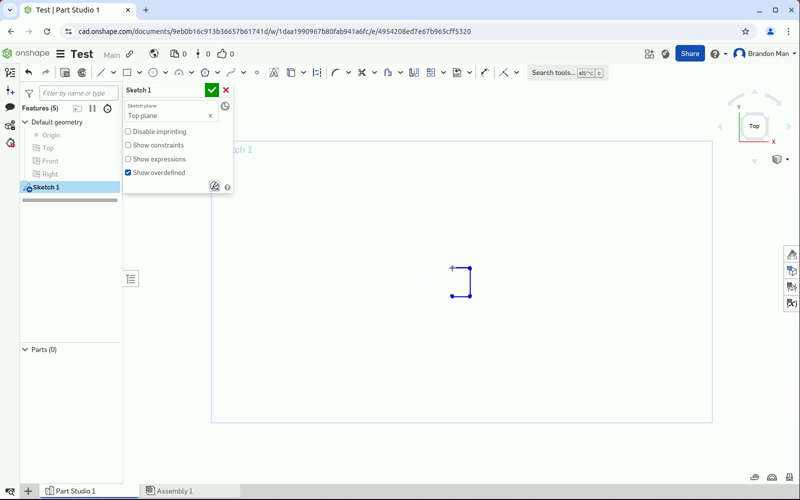
mouse_move(452, 267)
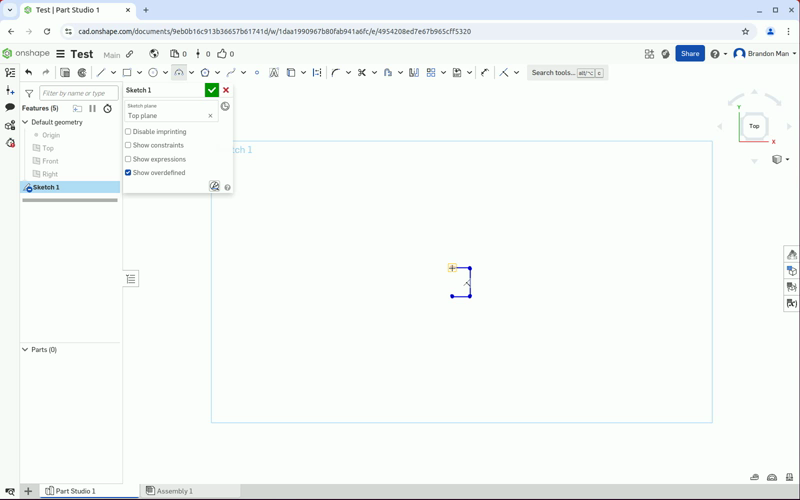
click(452, 267)
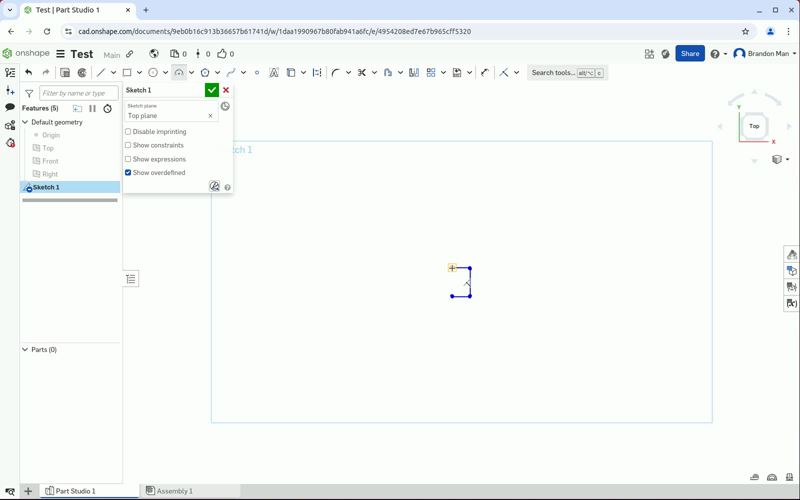
key_down(shift)
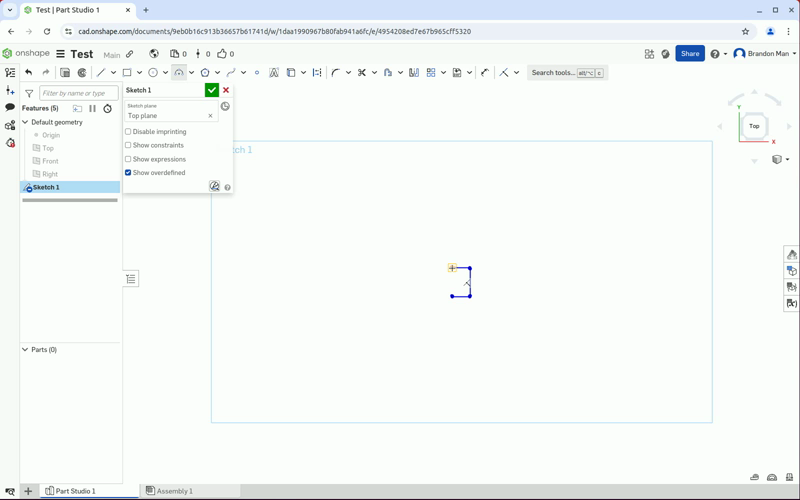
mouse_move(451, 268)
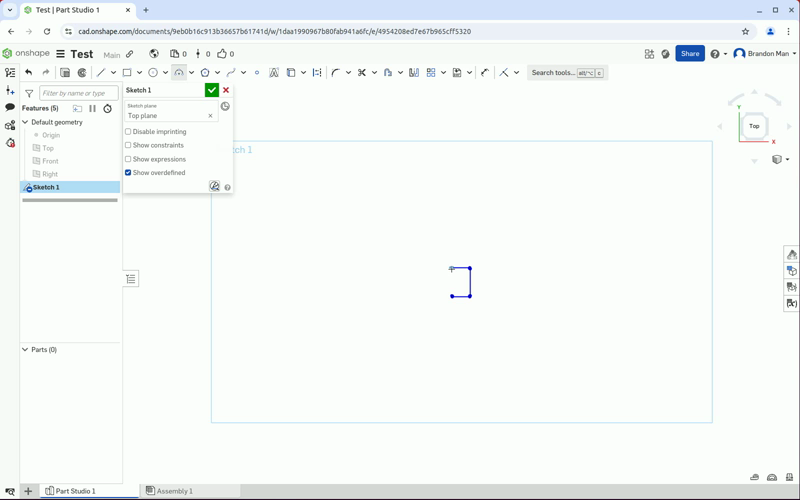
scroll(6)
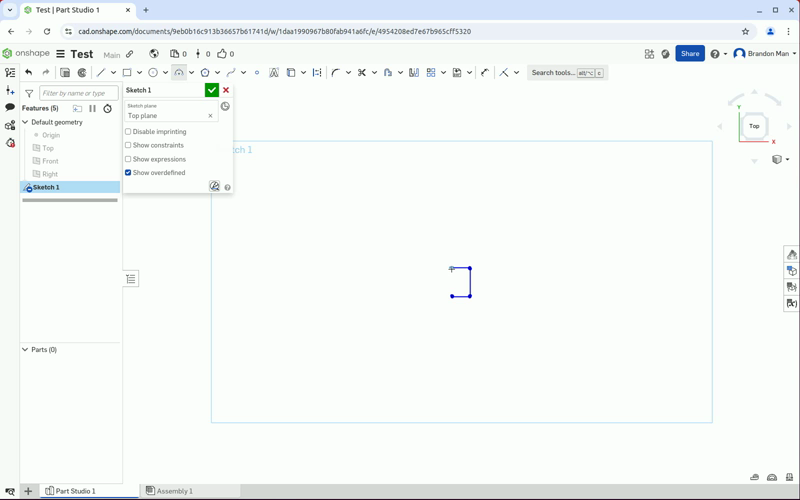
scroll(6)
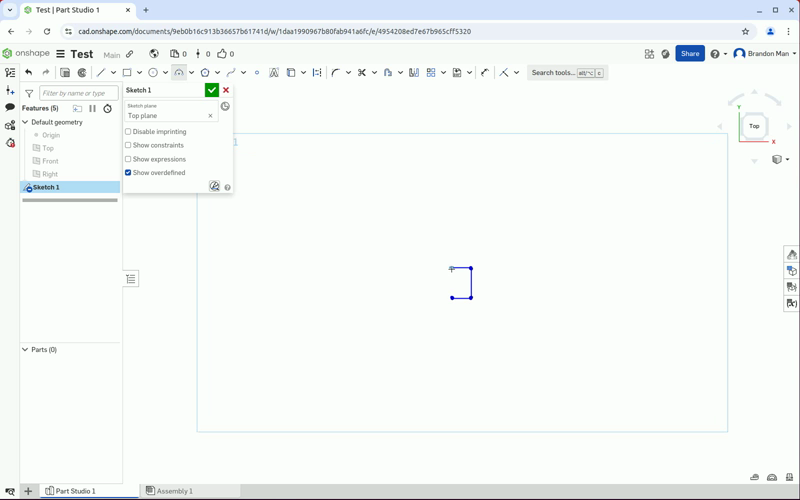
scroll(6)
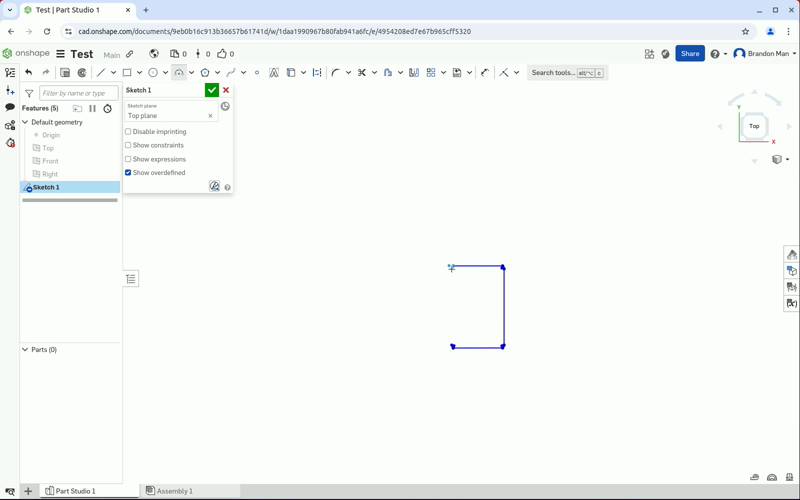
scroll(6)
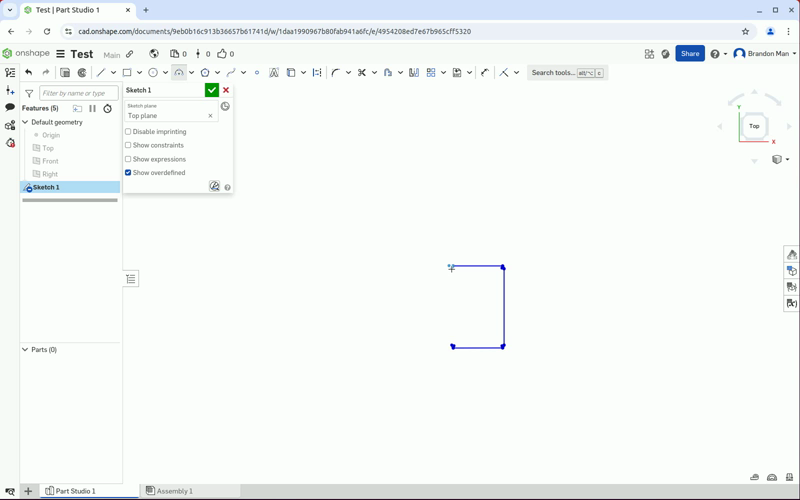
scroll(6)
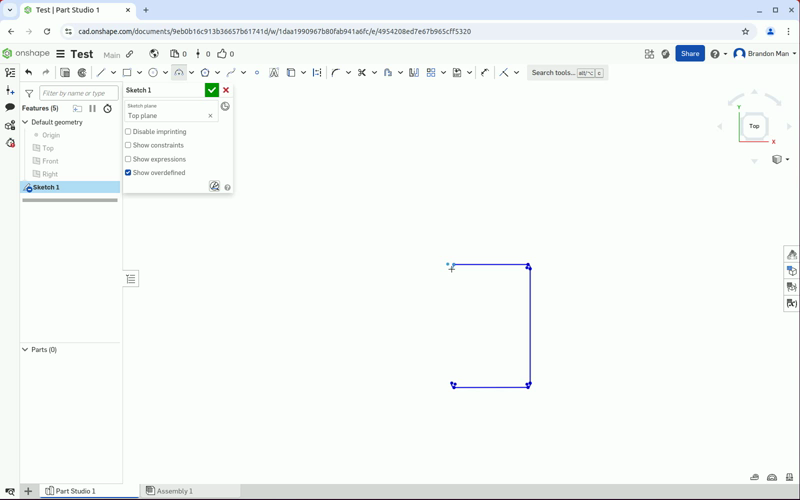
scroll(6)
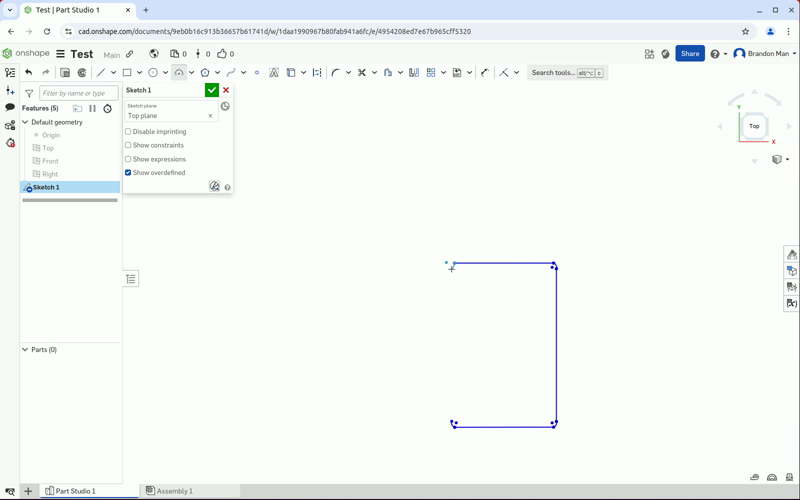
scroll(6)
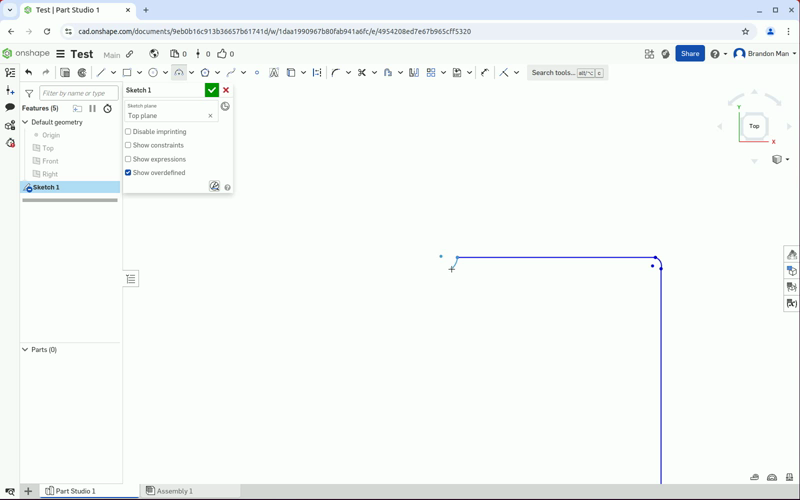
click(451, 268)
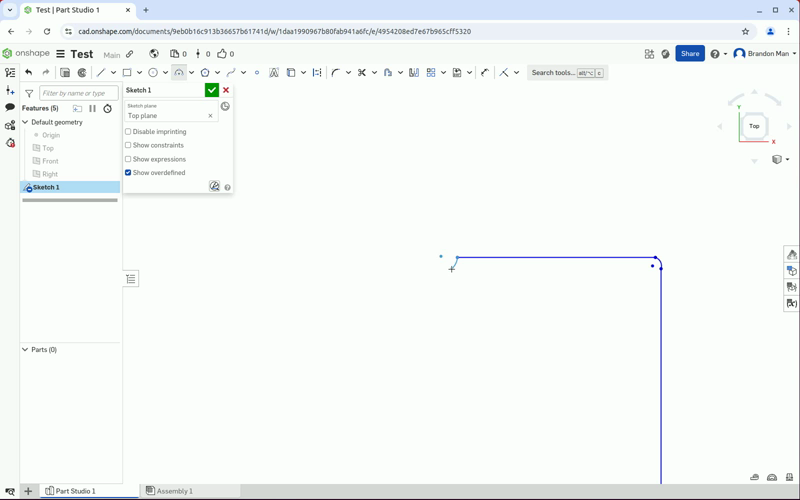
scroll(-6)
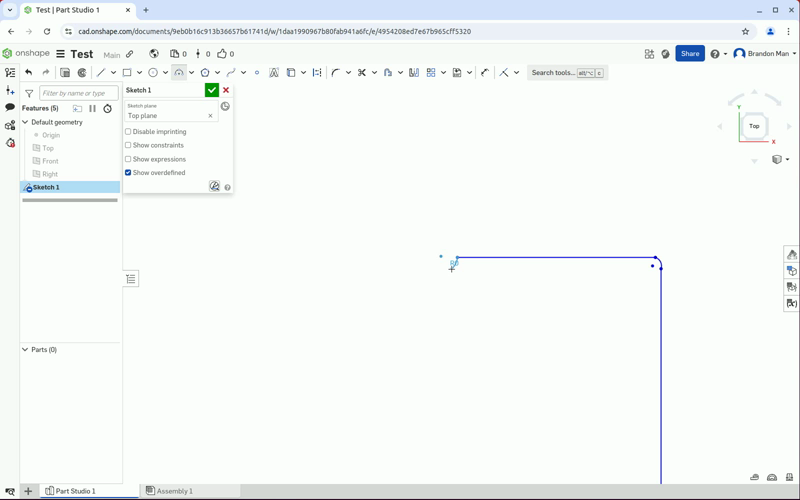
scroll(-6)
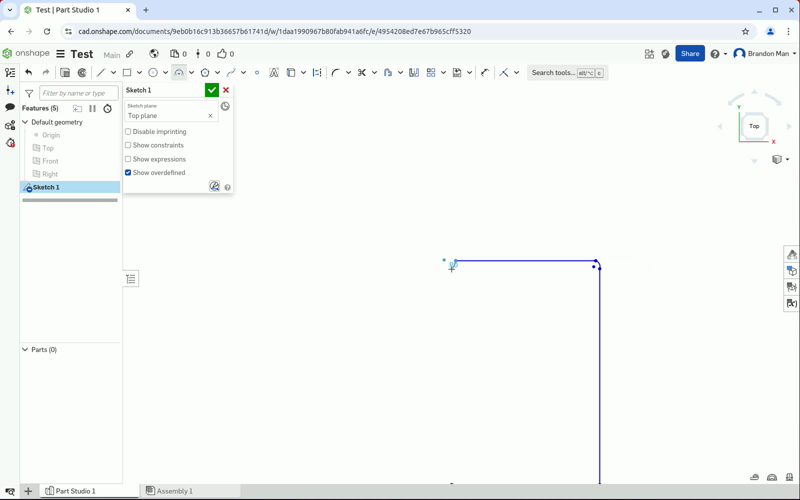
scroll(-6)
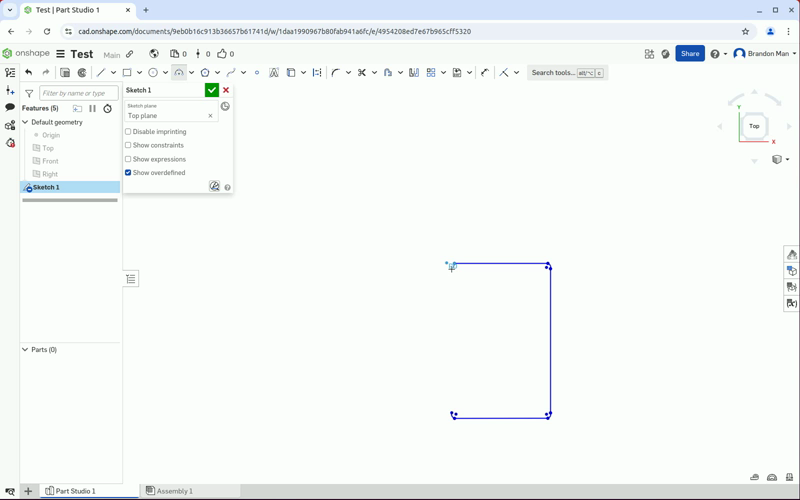
scroll(-6)
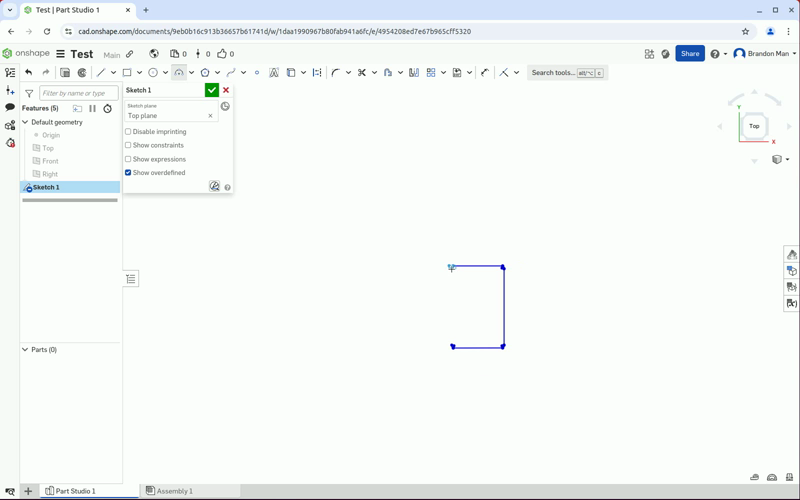
scroll(-6)
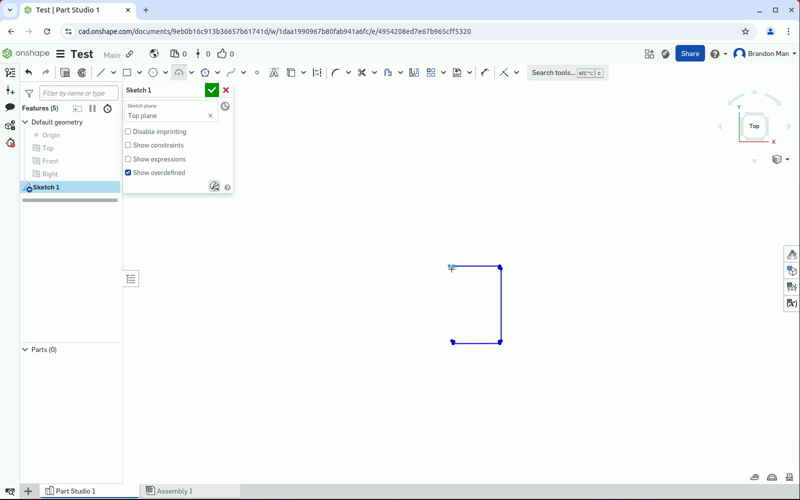
scroll(-6)
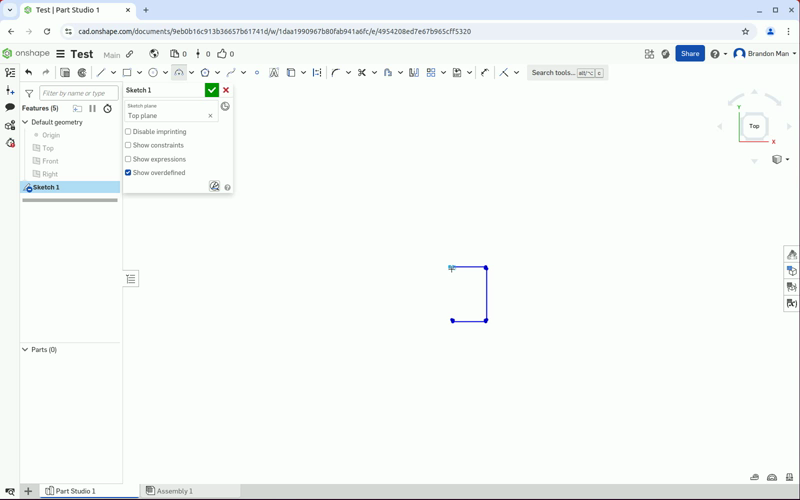
scroll(-6)
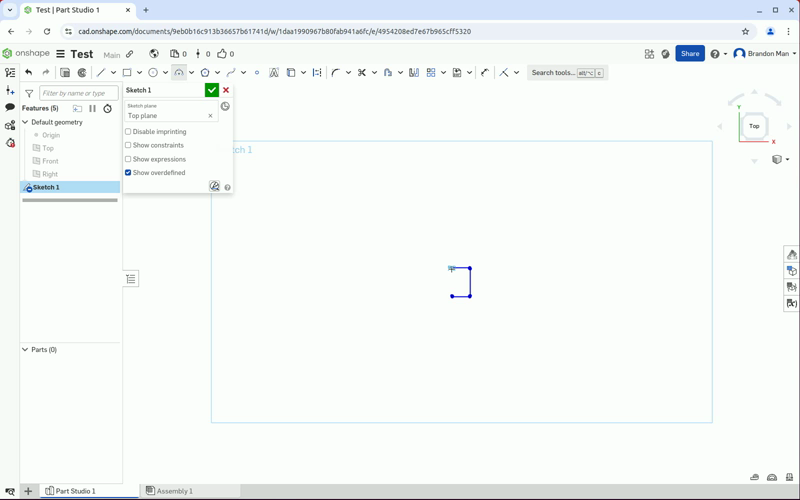
mouse_move(451, 268)
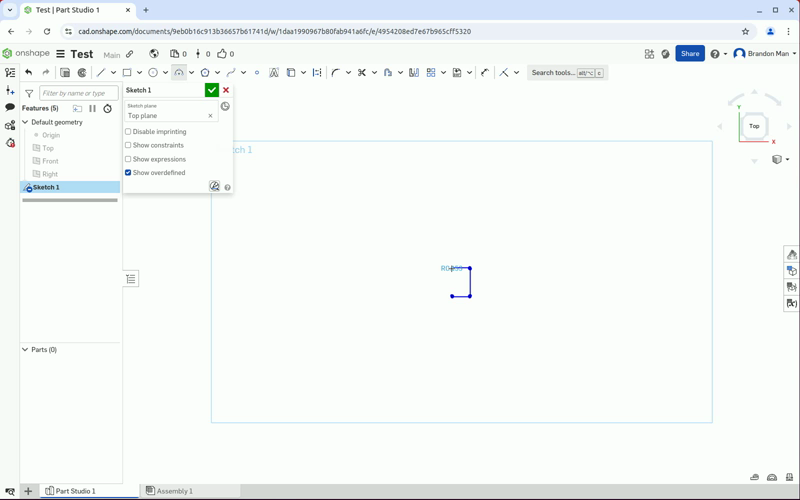
scroll(6)
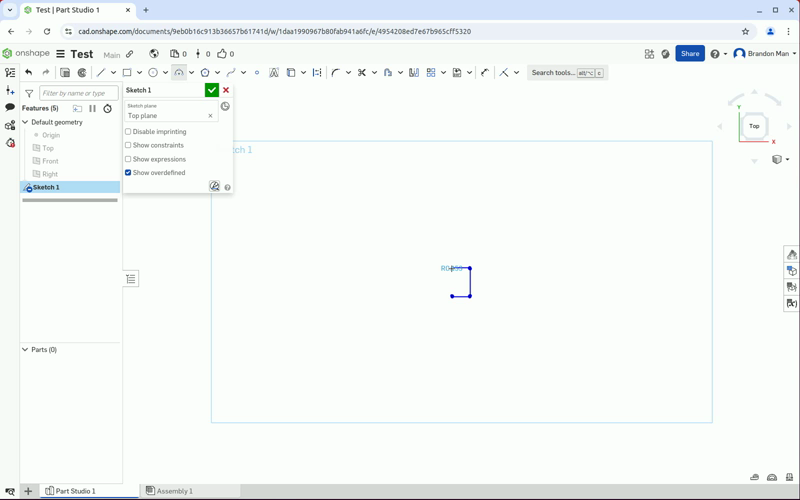
scroll(6)
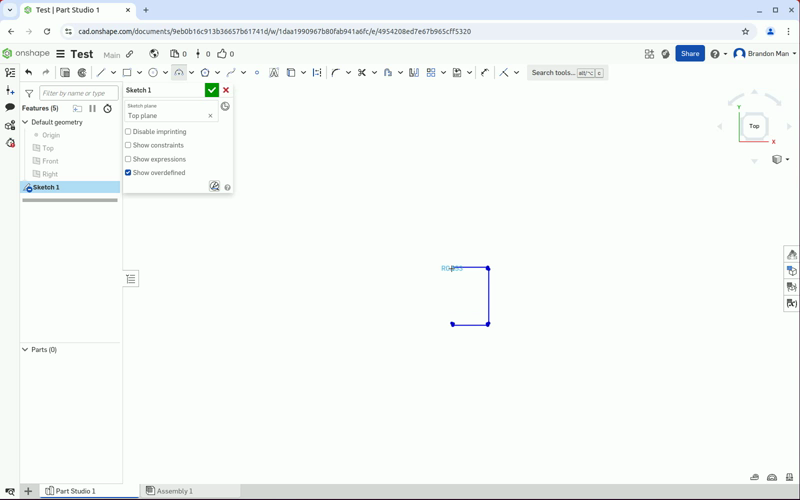
scroll(6)
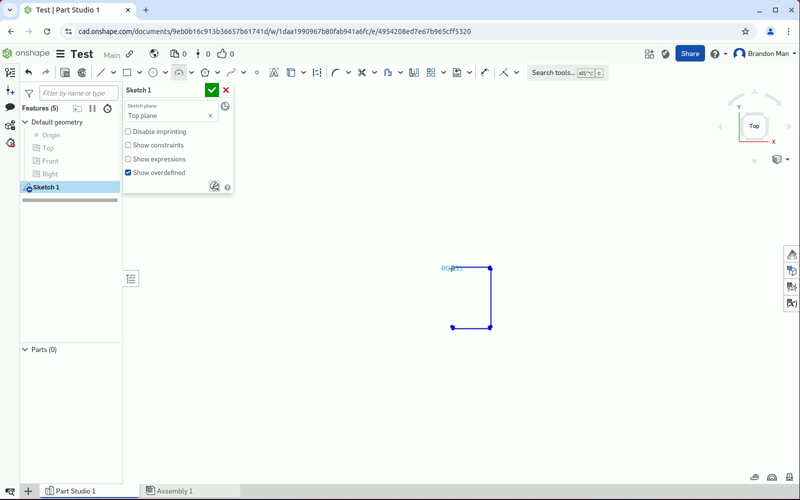
scroll(6)
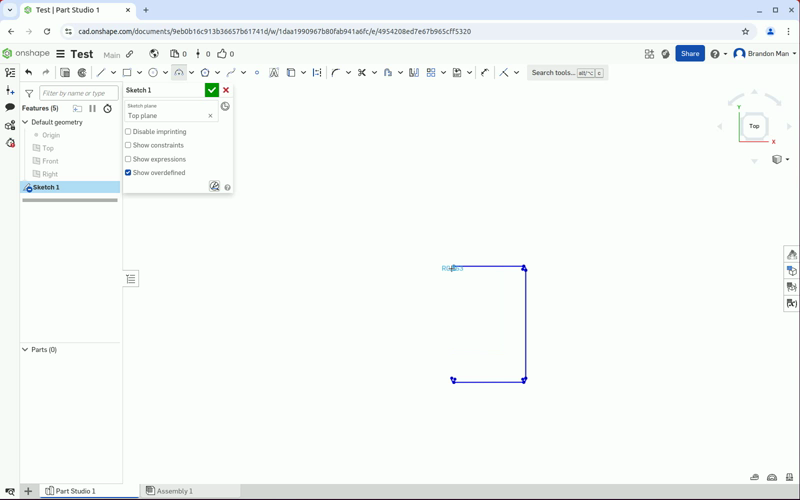
scroll(6)
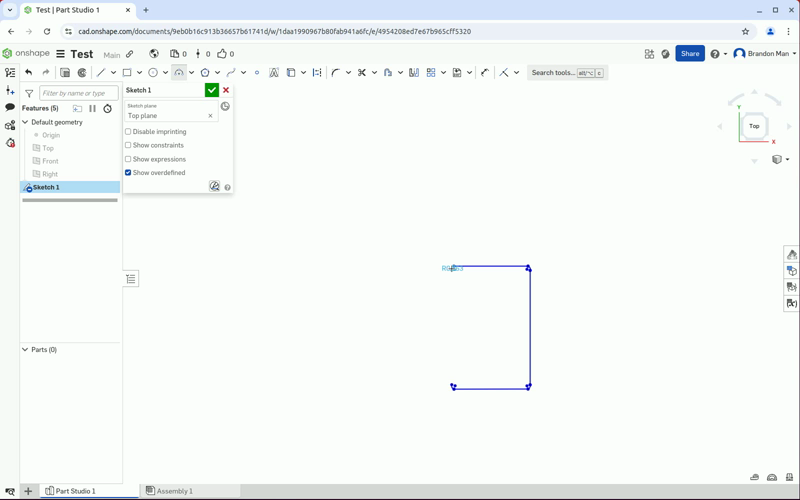
scroll(6)
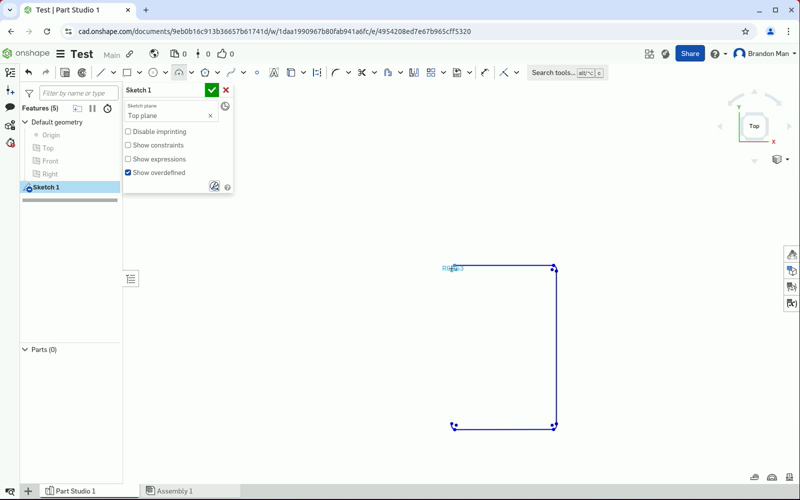
scroll(6)
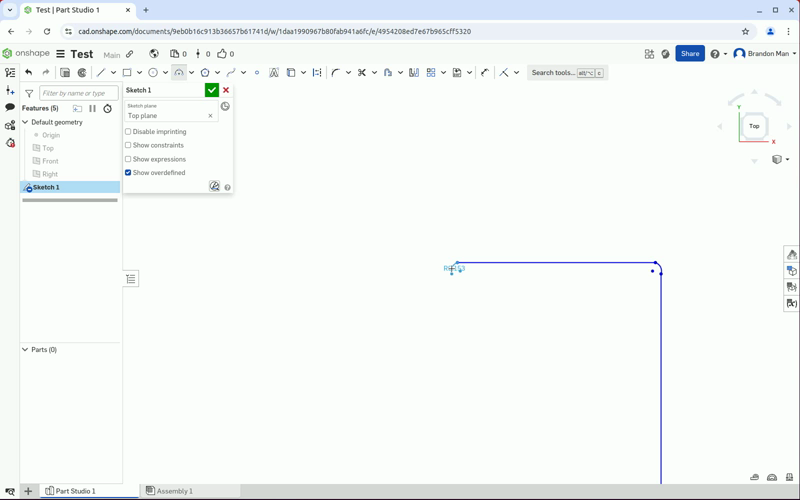
click(451, 268)
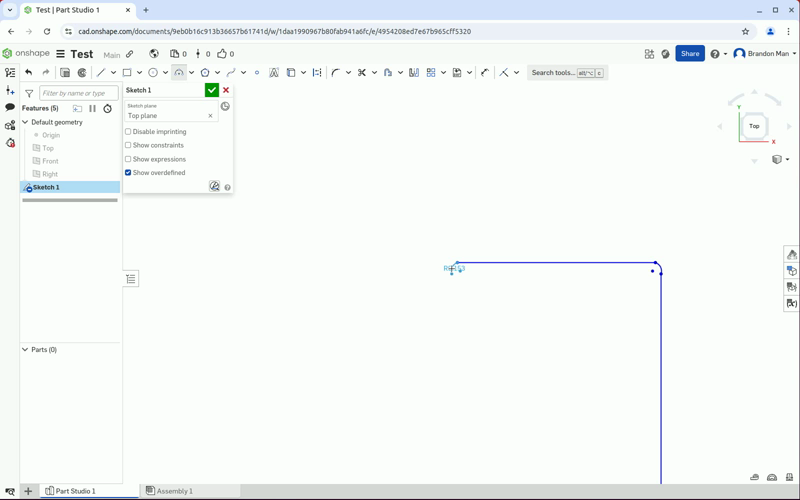
scroll(-6)
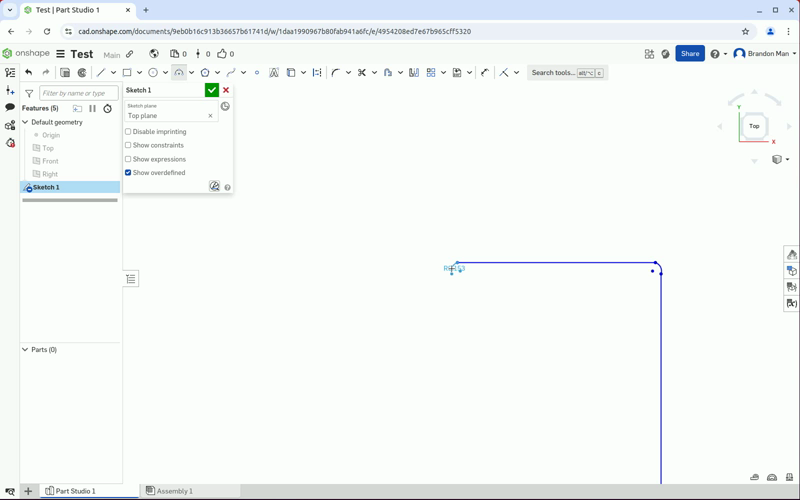
scroll(-6)
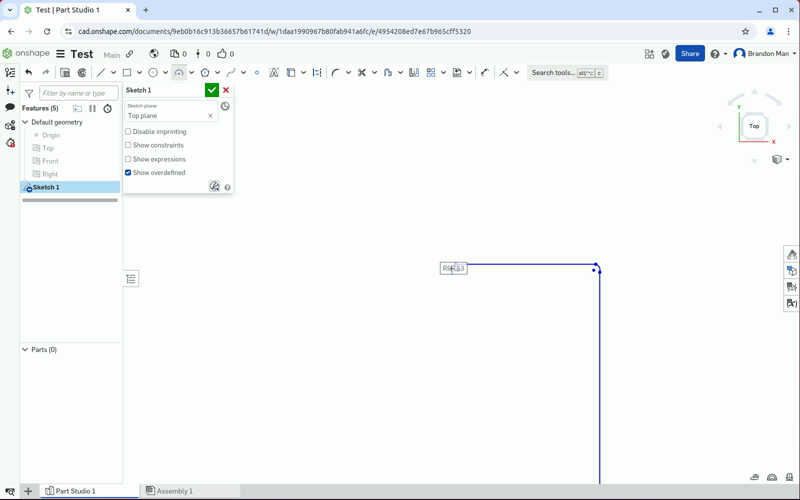
scroll(-6)
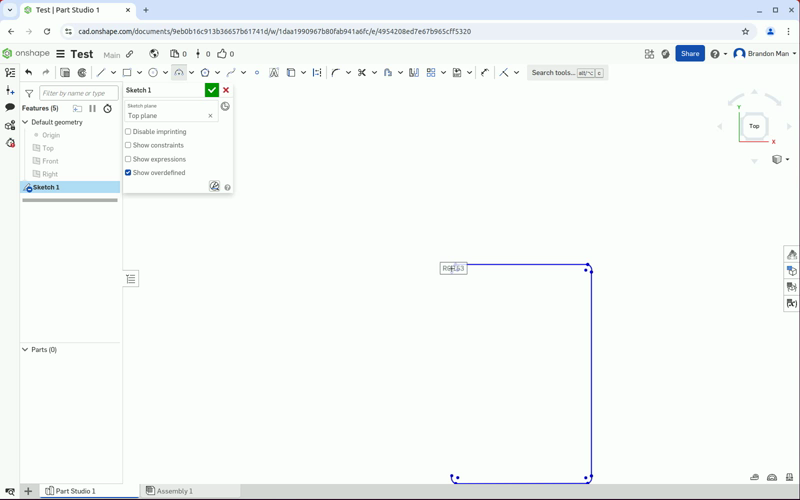
scroll(-6)
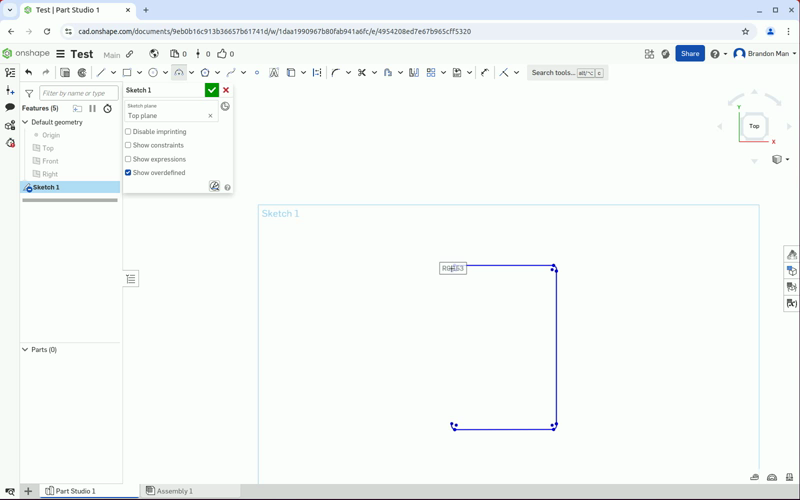
scroll(-6)
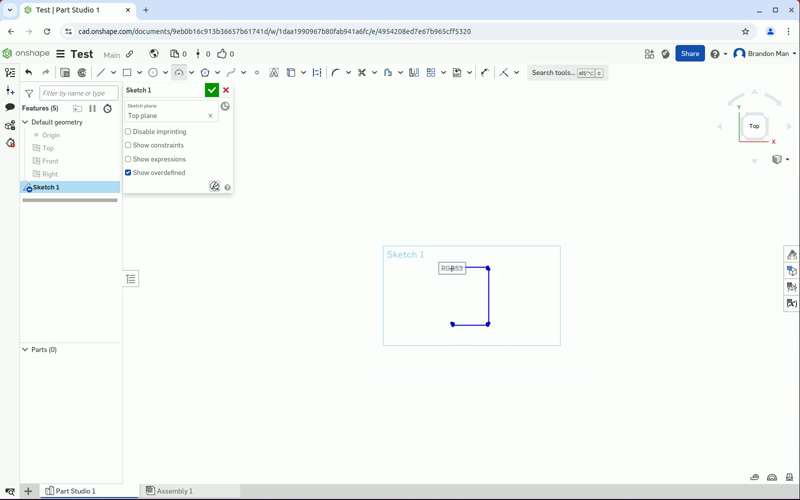
scroll(-6)
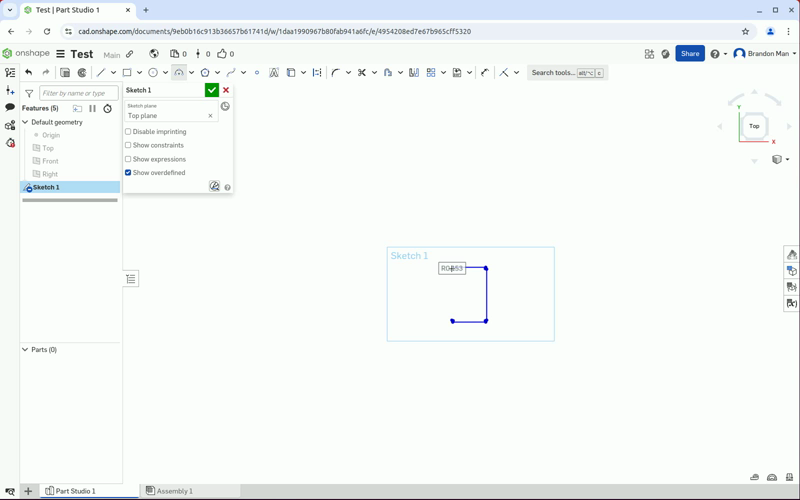
scroll(-6)
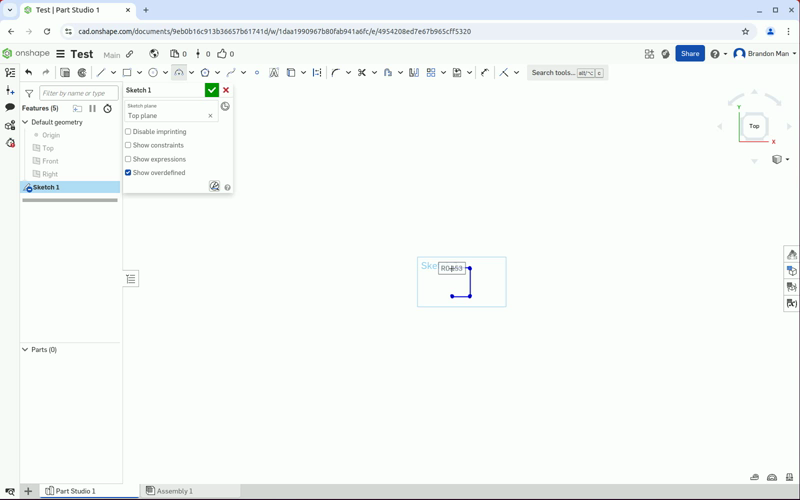
key_up(shift)
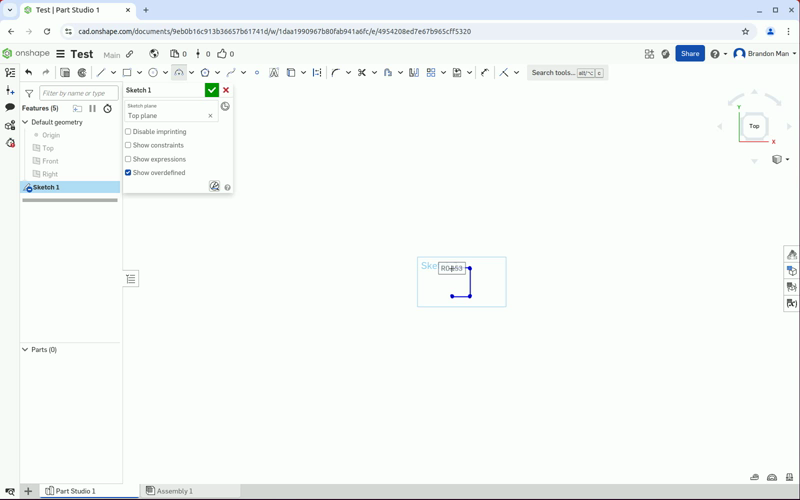
key(esc)
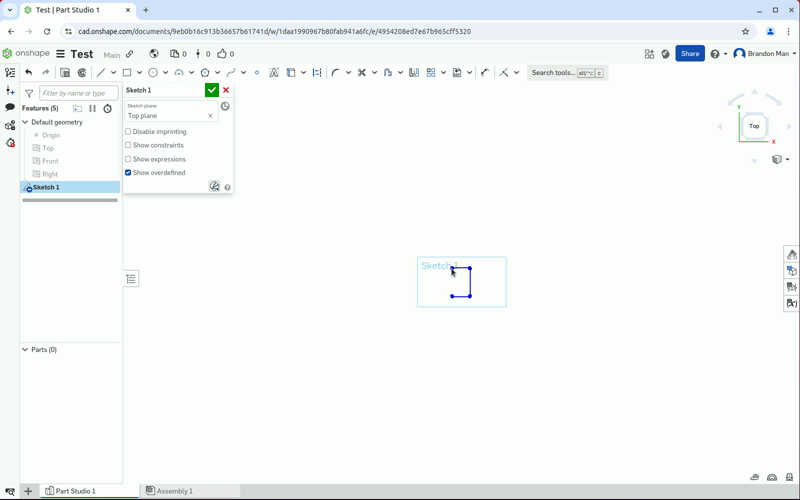
key(l)
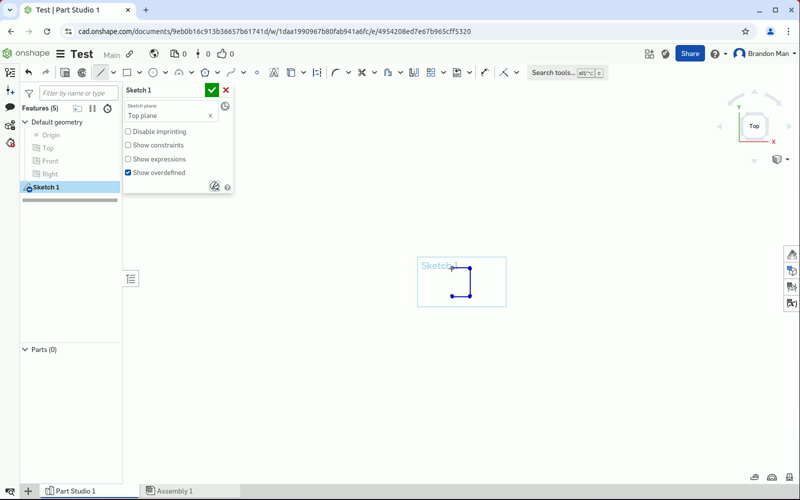
mouse_move(451, 268)
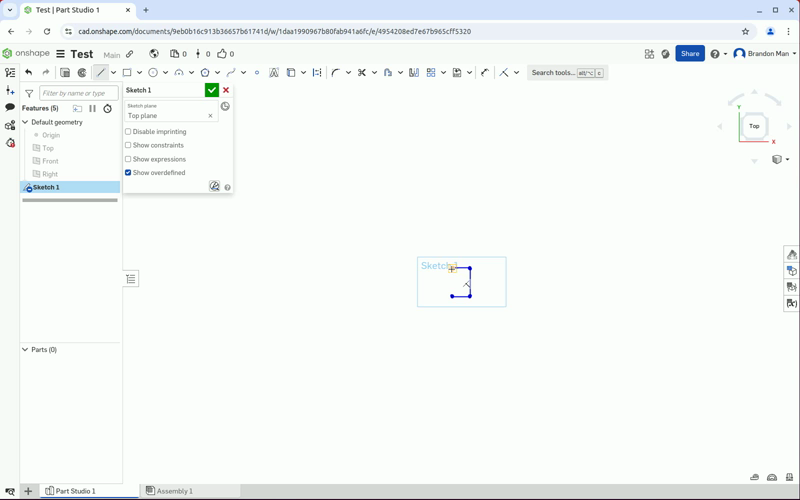
scroll(6)
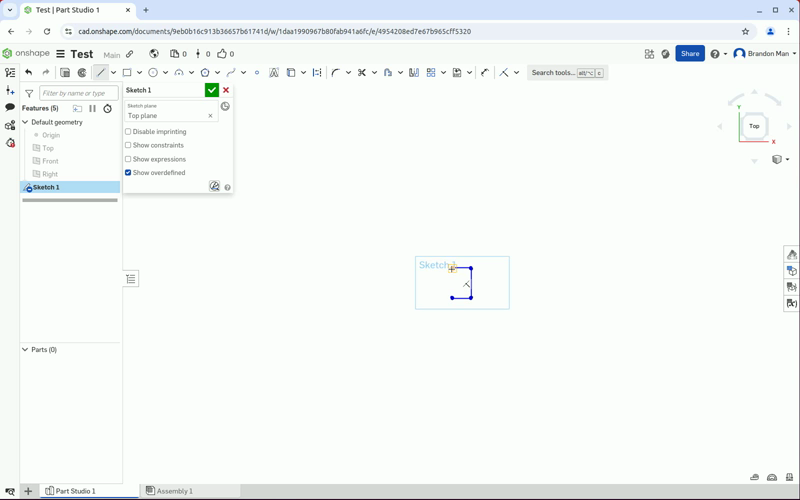
scroll(6)
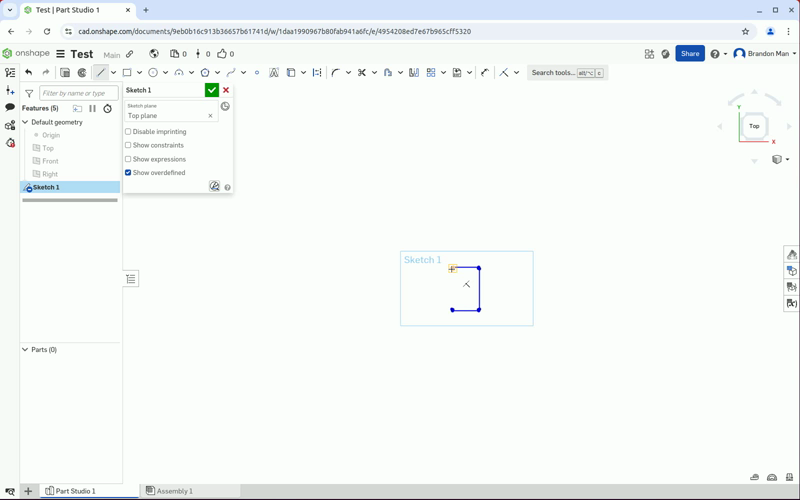
scroll(6)
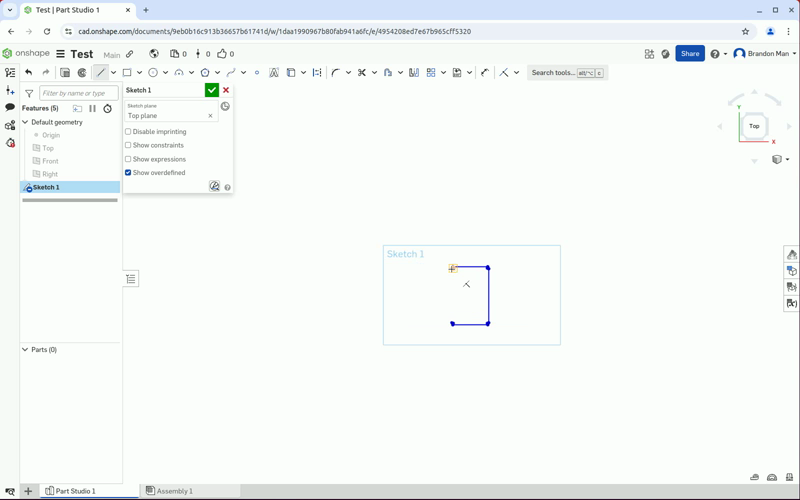
scroll(6)
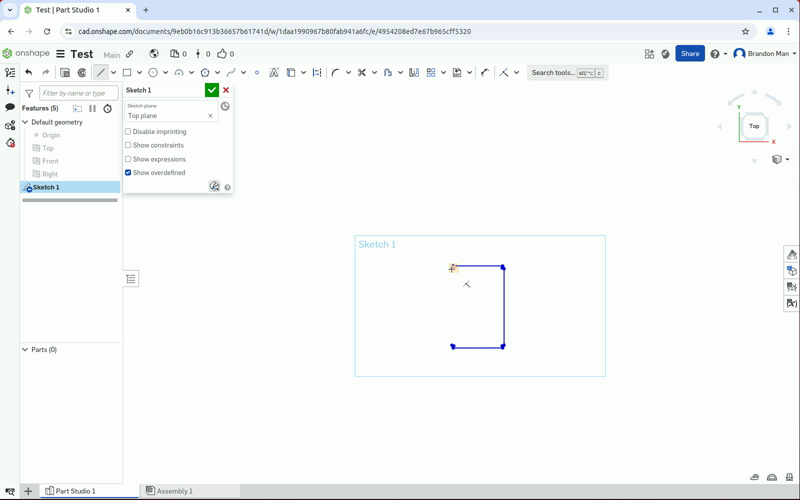
scroll(6)
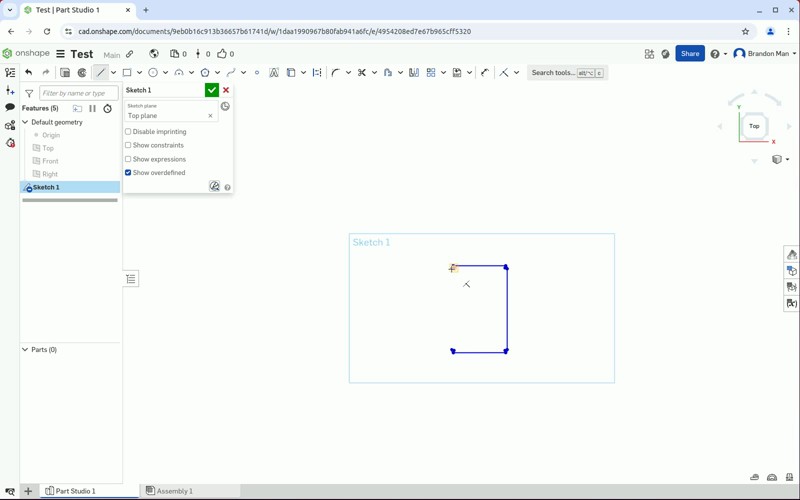
scroll(6)
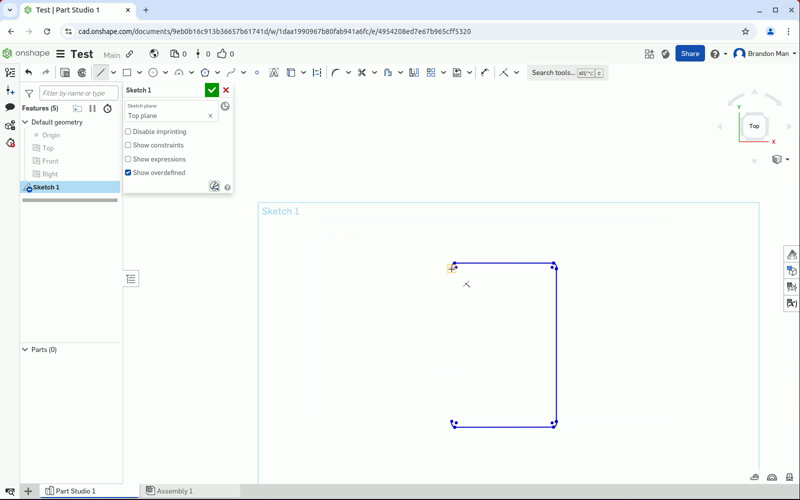
scroll(6)
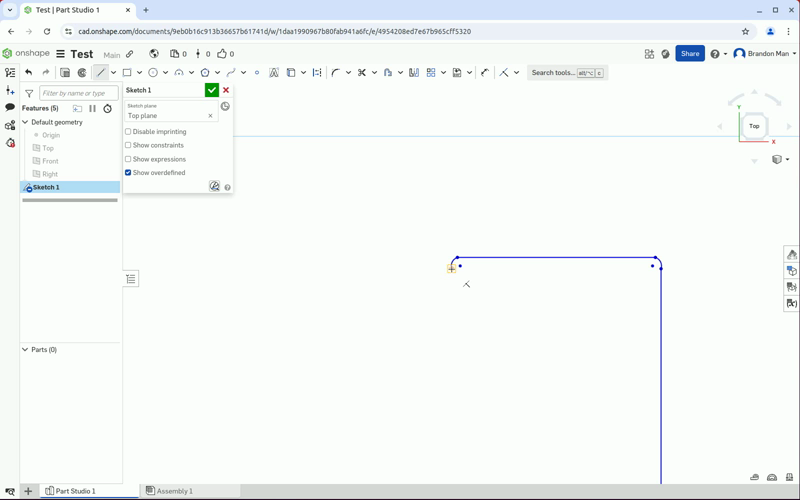
click(451, 268)
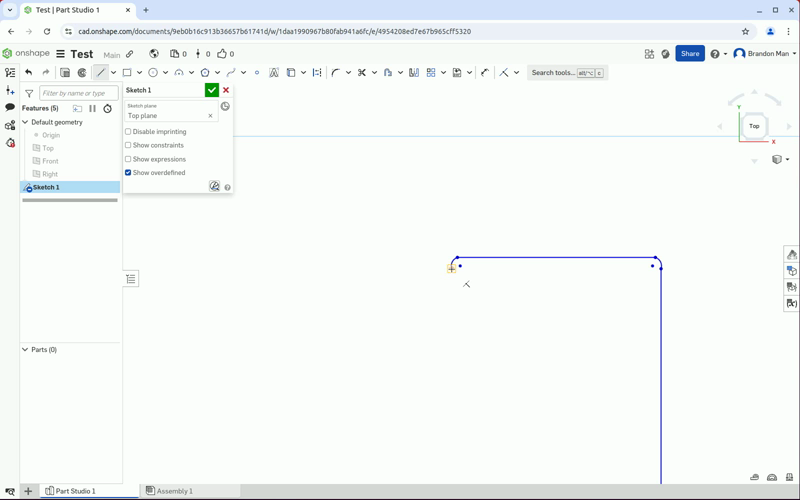
scroll(-6)
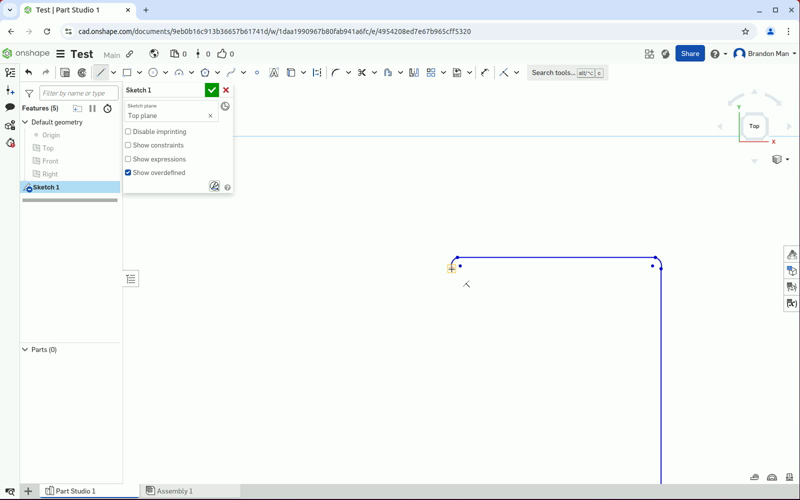
scroll(-6)
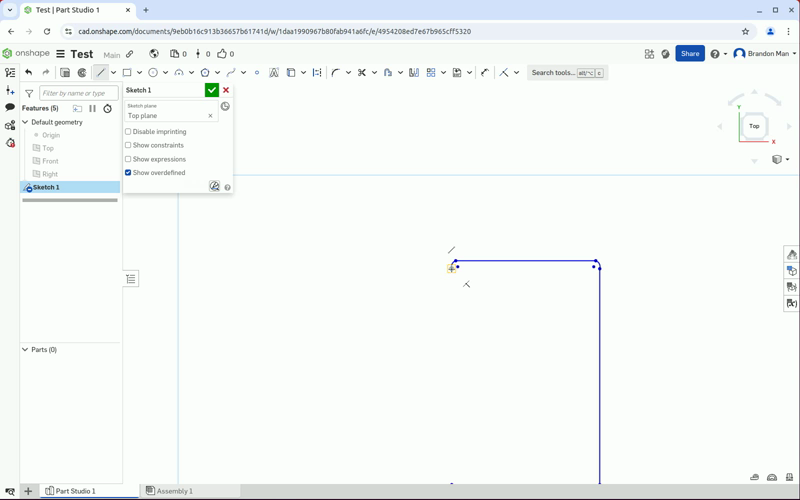
scroll(-6)
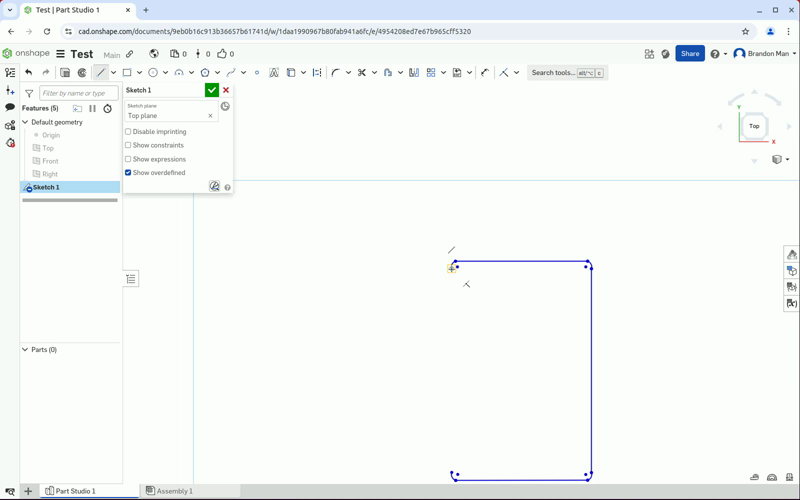
scroll(-6)
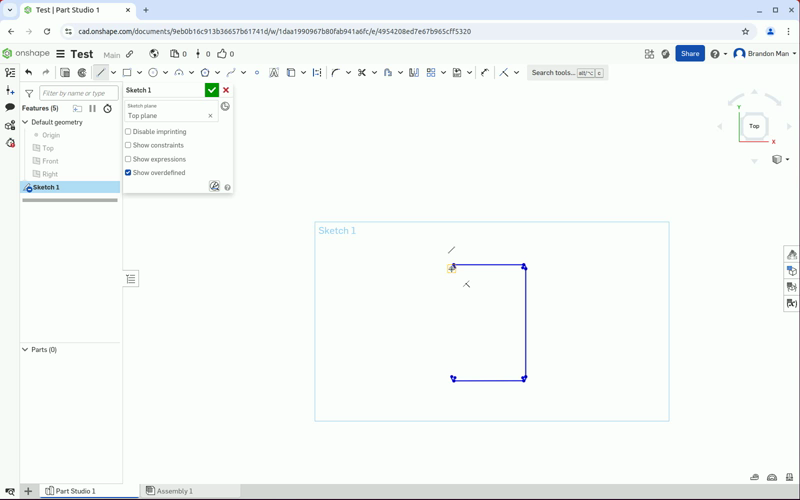
scroll(-6)
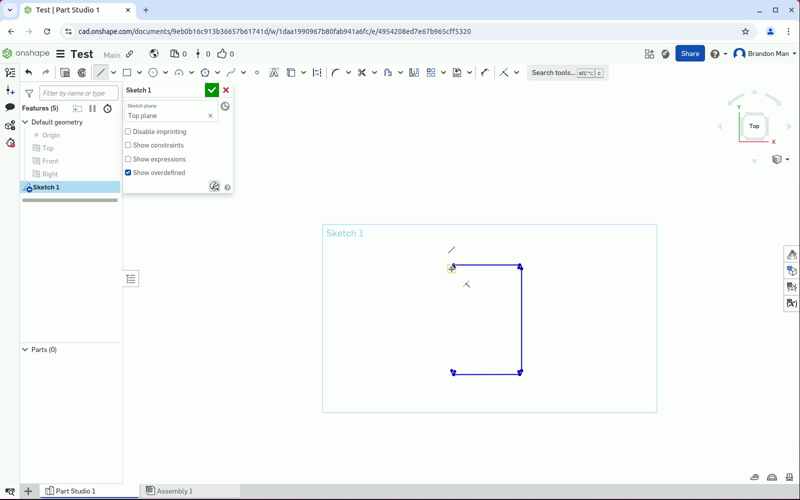
scroll(-6)
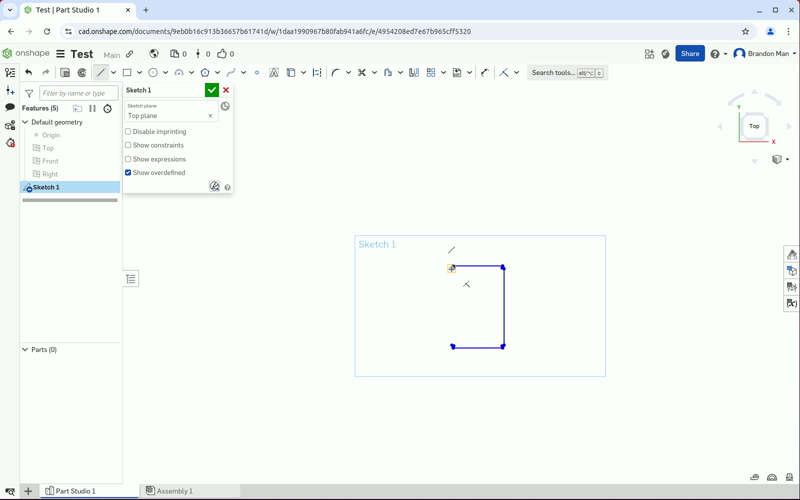
scroll(-6)
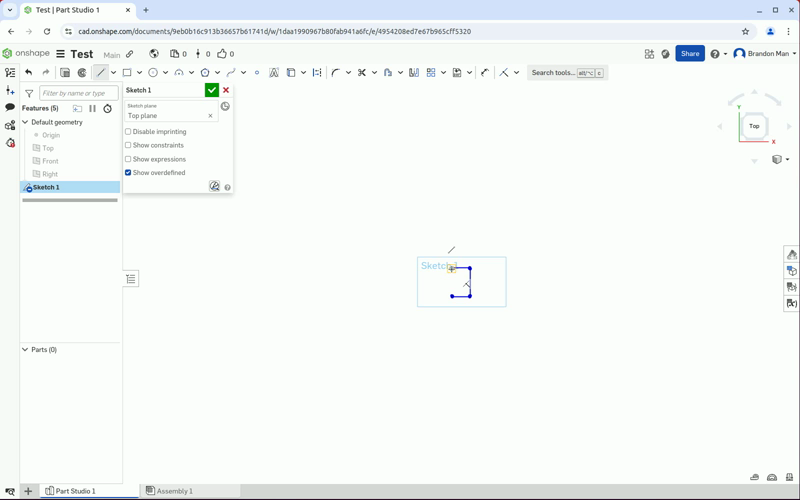
mouse_move(481, 268)
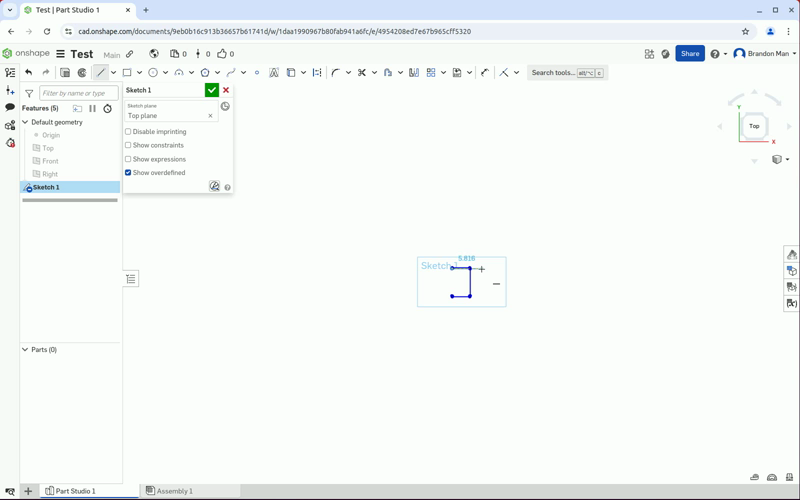
key_down(shift)
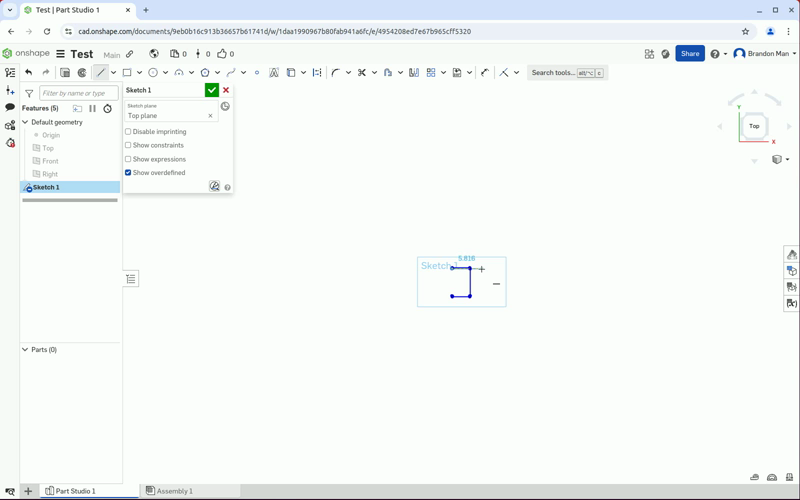
mouse_move(451, 295)
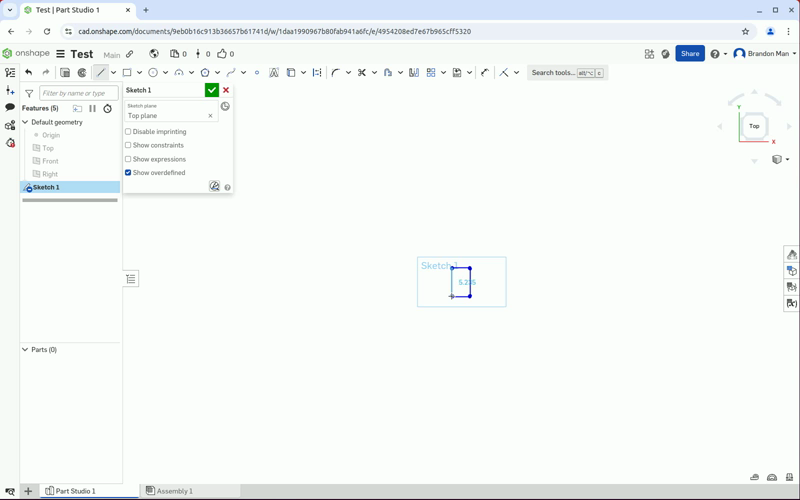
scroll(6)
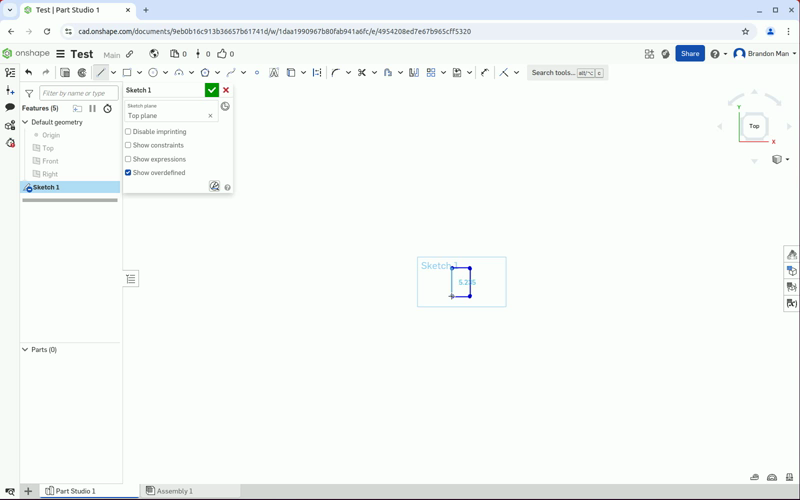
scroll(6)
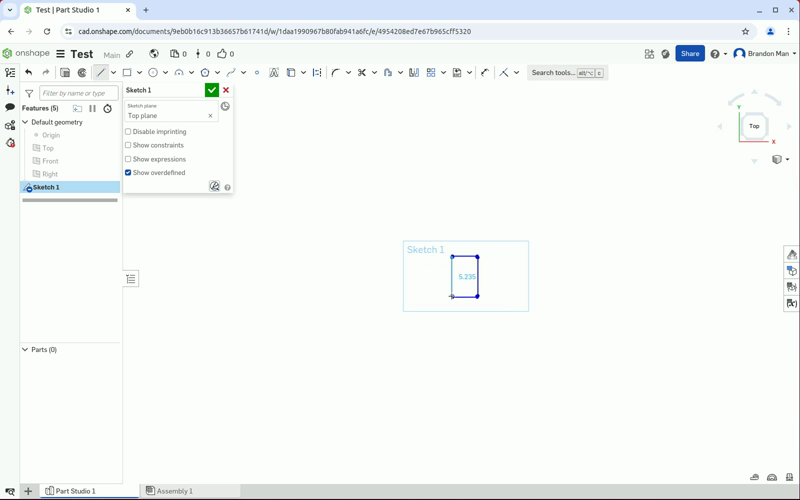
scroll(6)
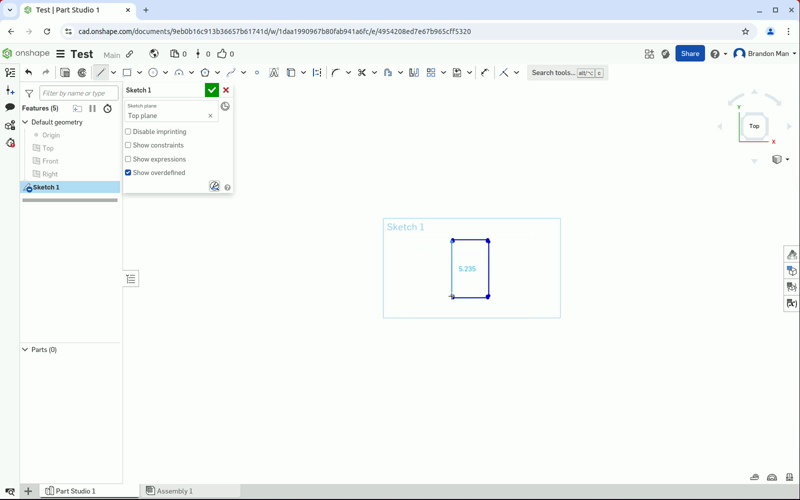
scroll(6)
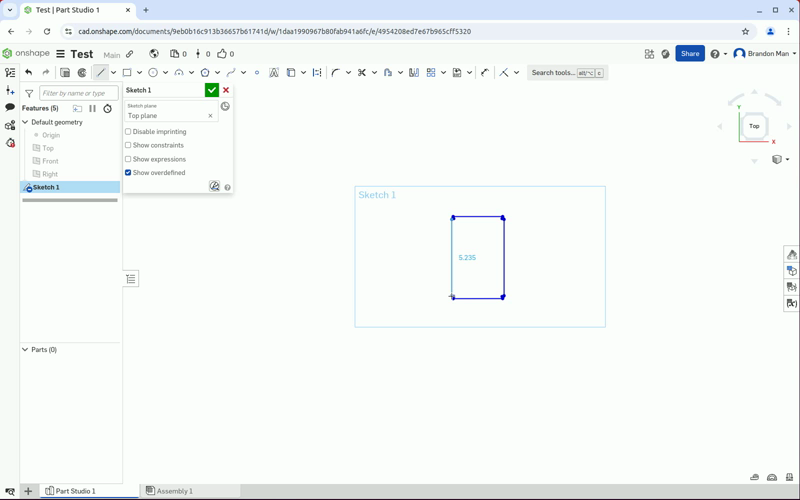
scroll(6)
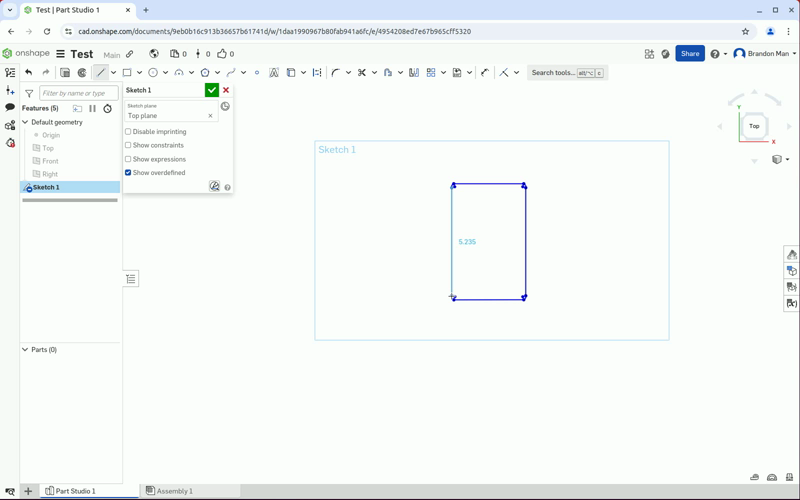
scroll(6)
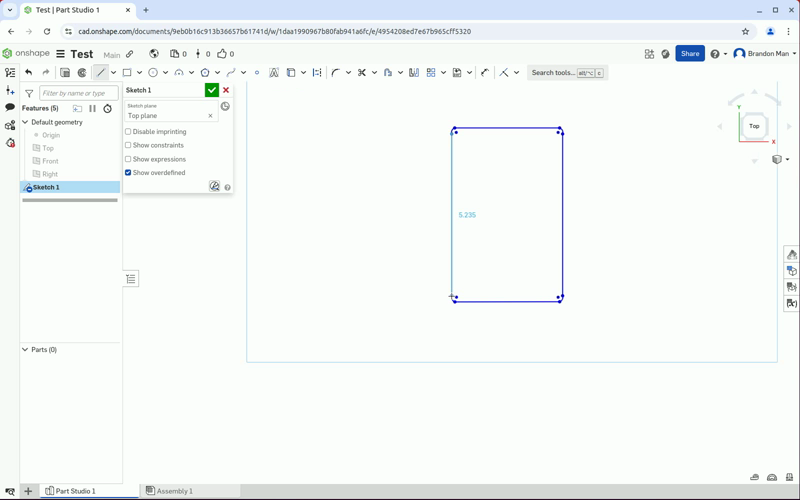
scroll(6)
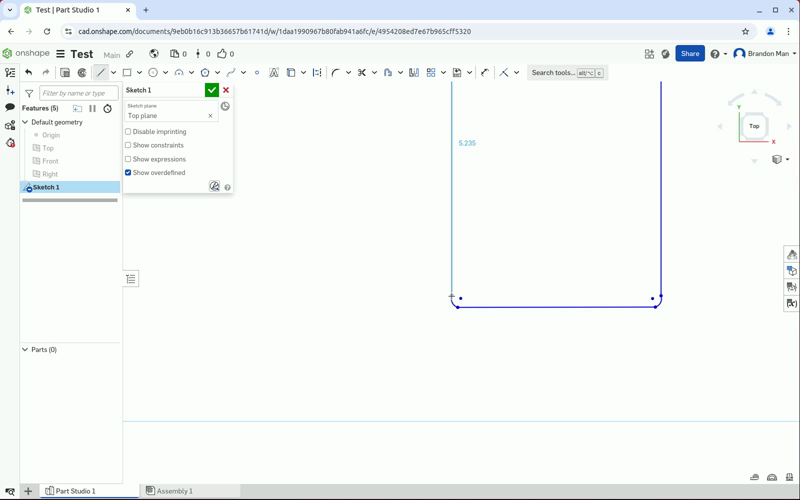
key_up(shift)
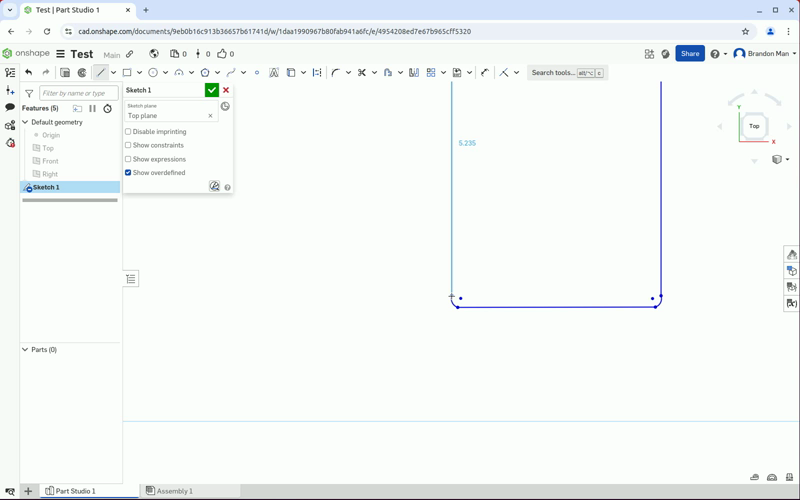
click(451, 295)
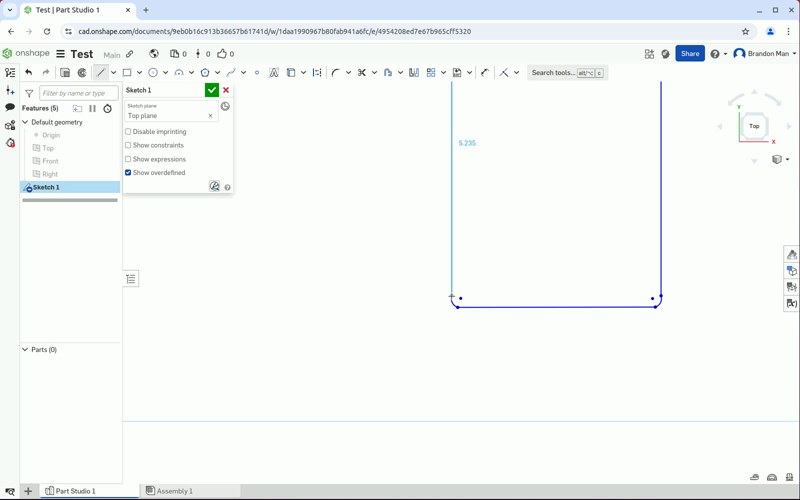
scroll(-6)
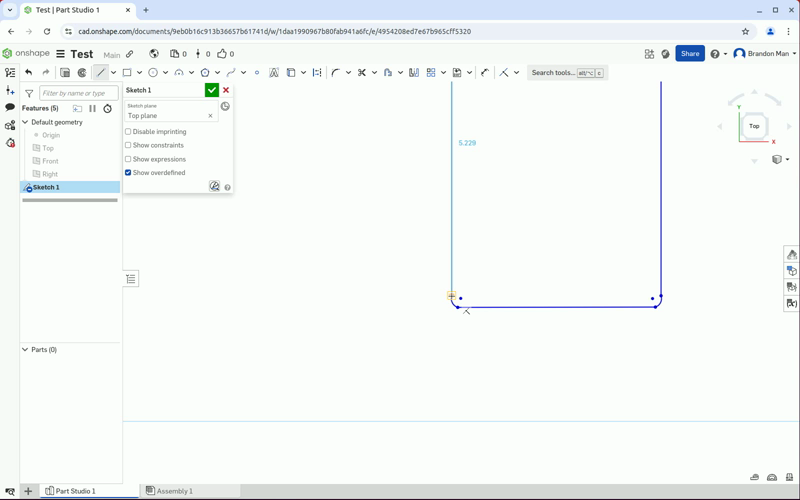
scroll(-6)
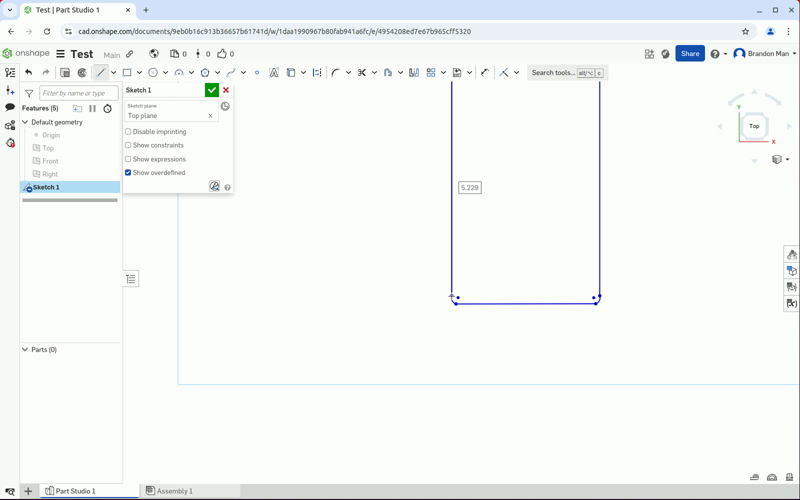
scroll(-6)
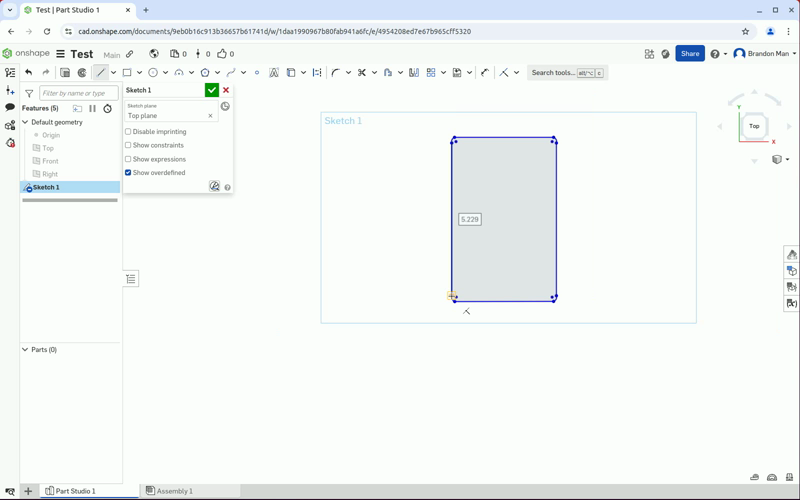
scroll(-6)
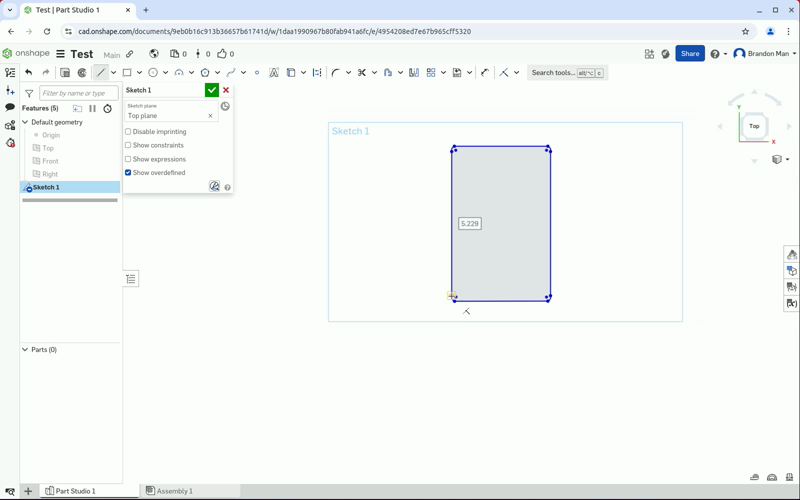
scroll(-6)
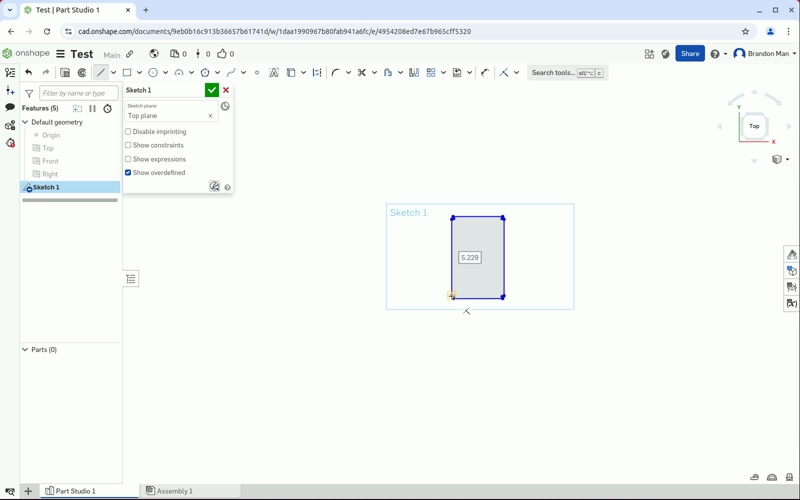
scroll(-6)
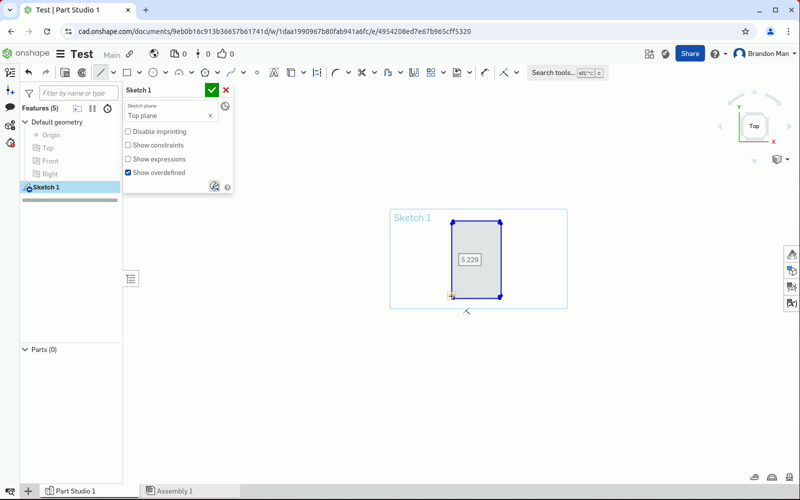
scroll(-6)
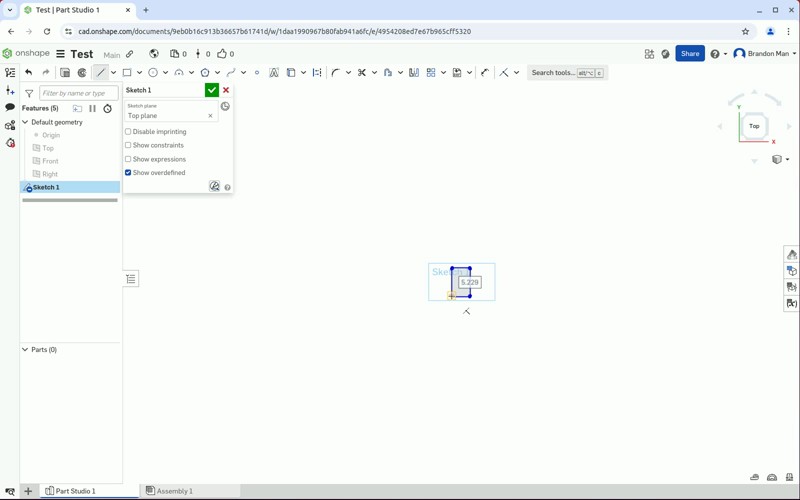
key(esc)
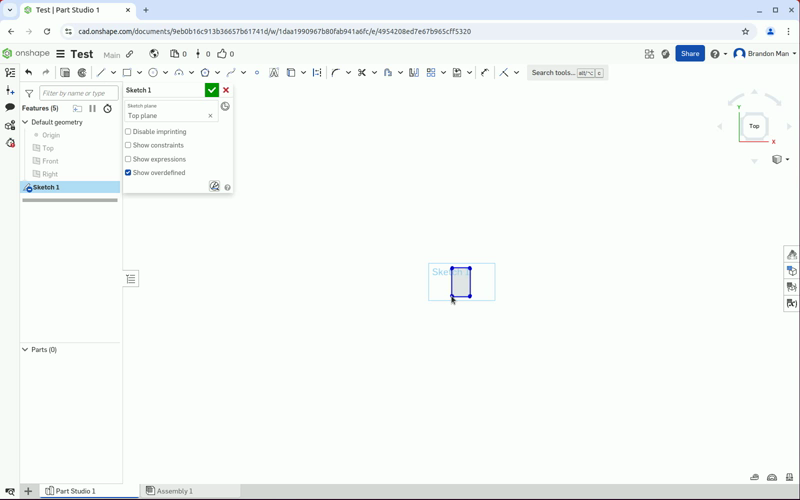
key(l)
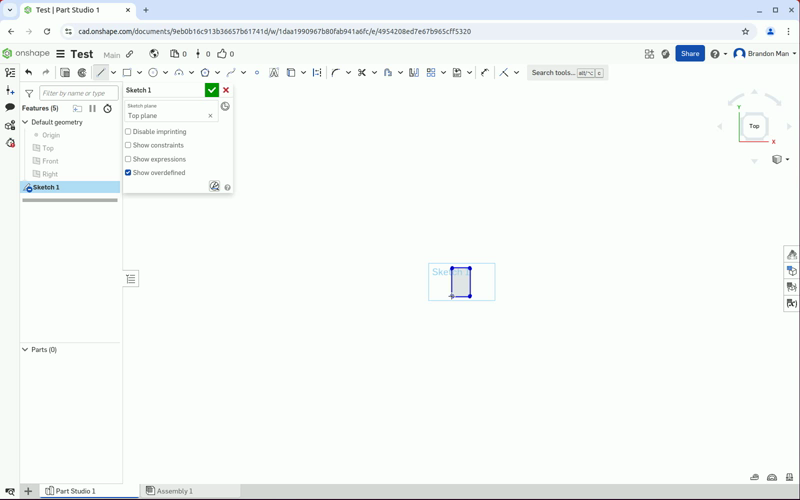
key_down(shift)
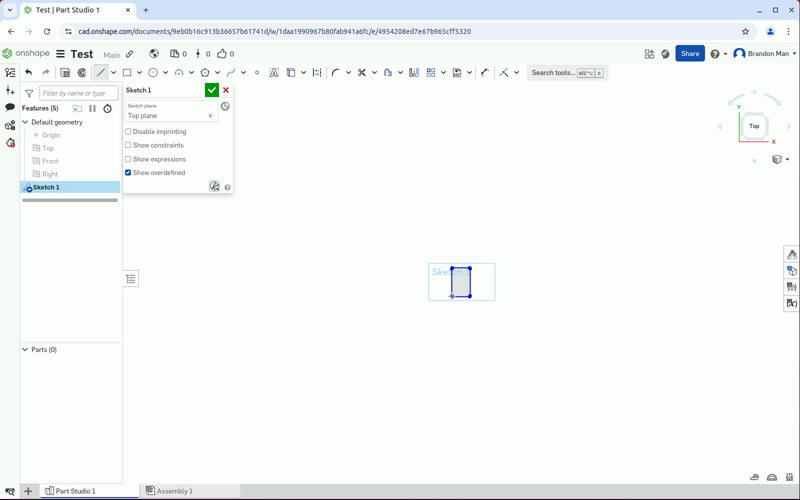
mouse_move(453, 294)
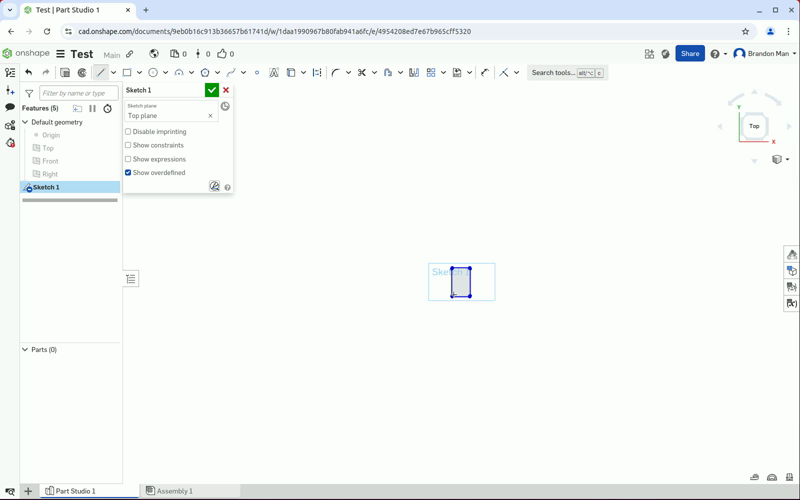
scroll(6)
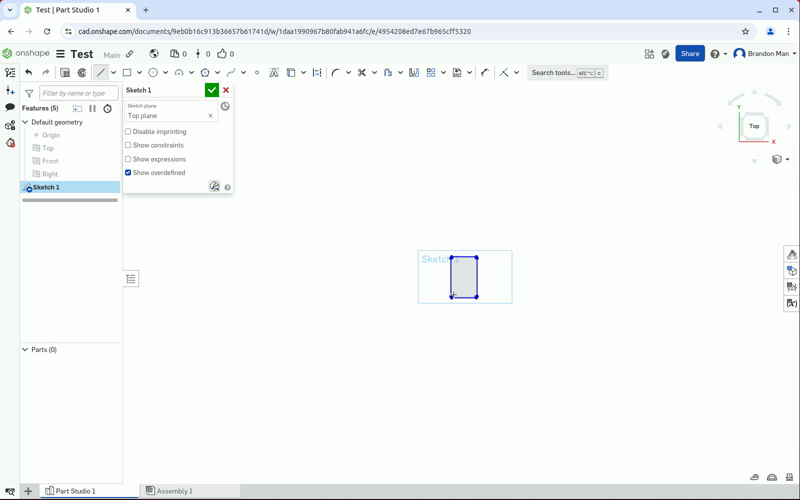
scroll(6)
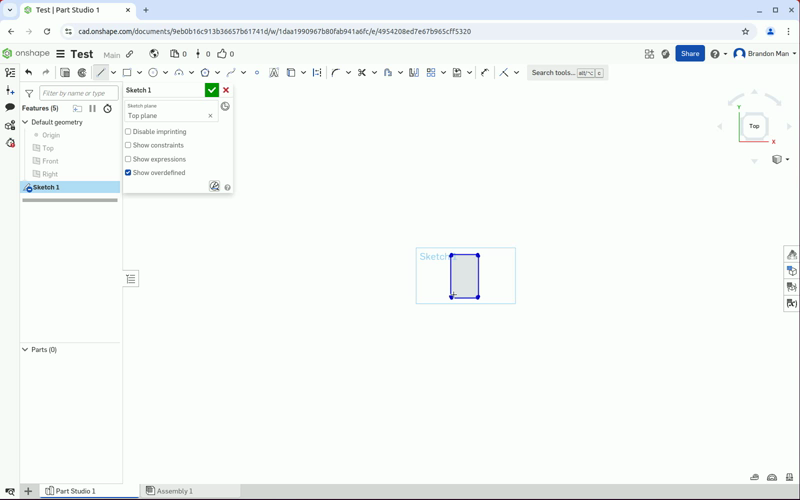
scroll(6)
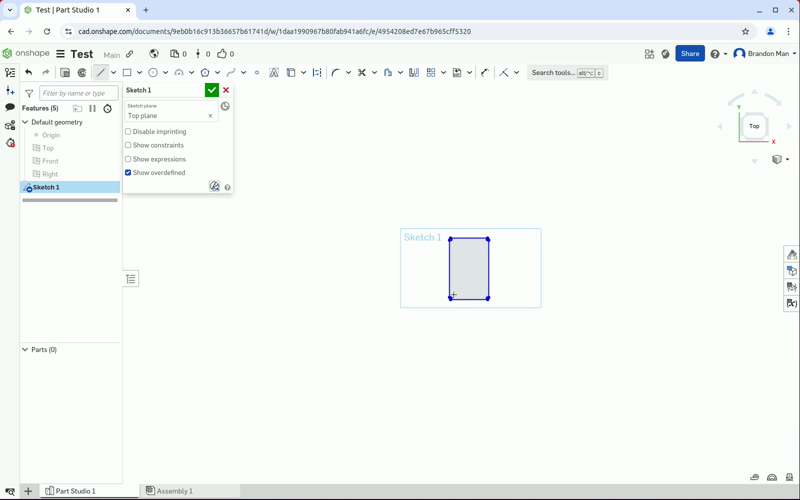
scroll(6)
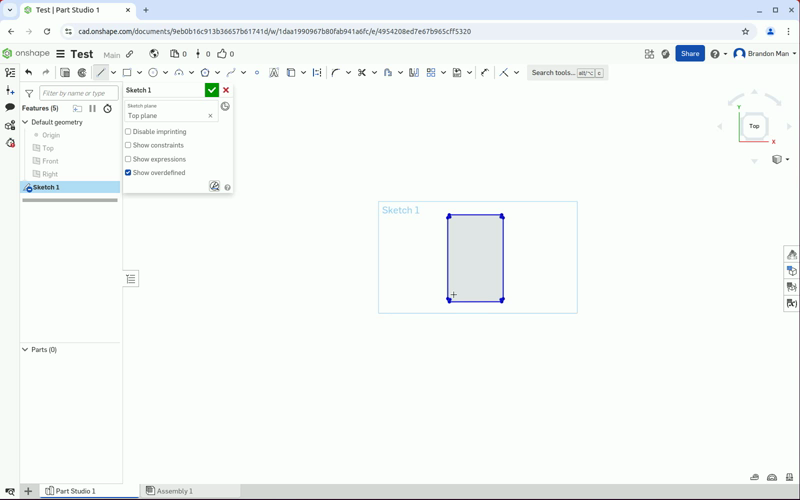
scroll(6)
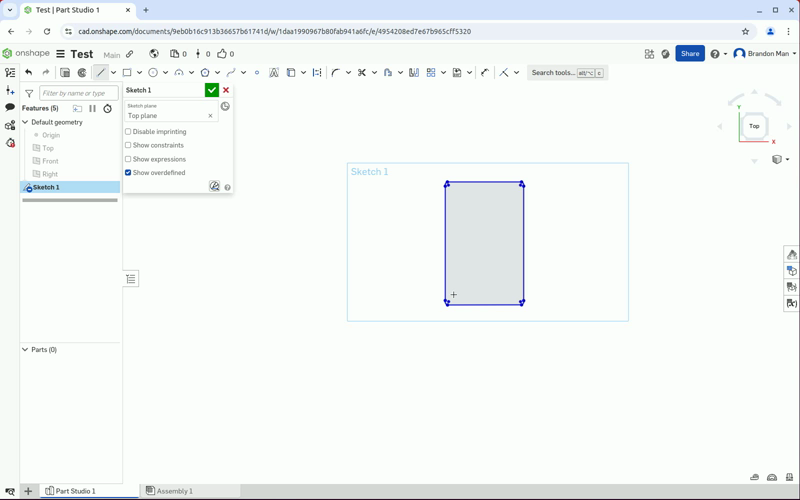
scroll(6)
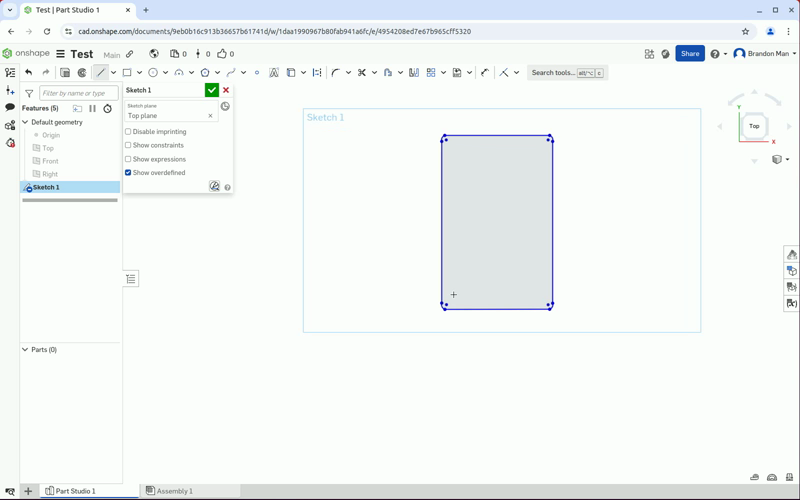
scroll(6)
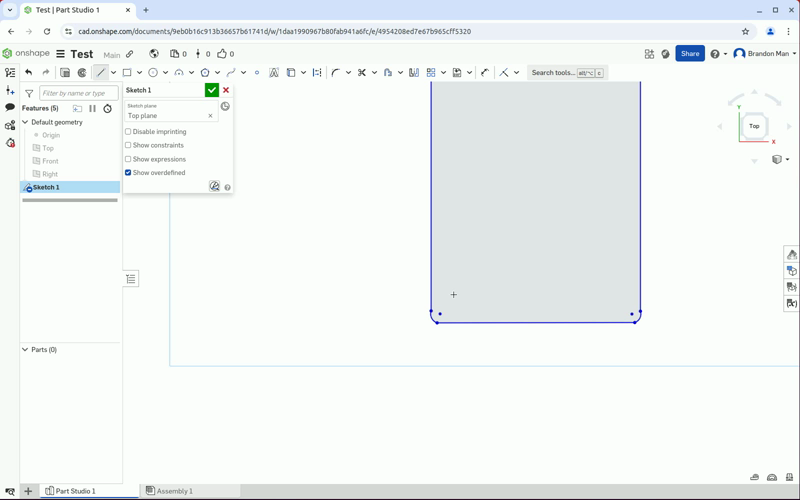
click(453, 294)
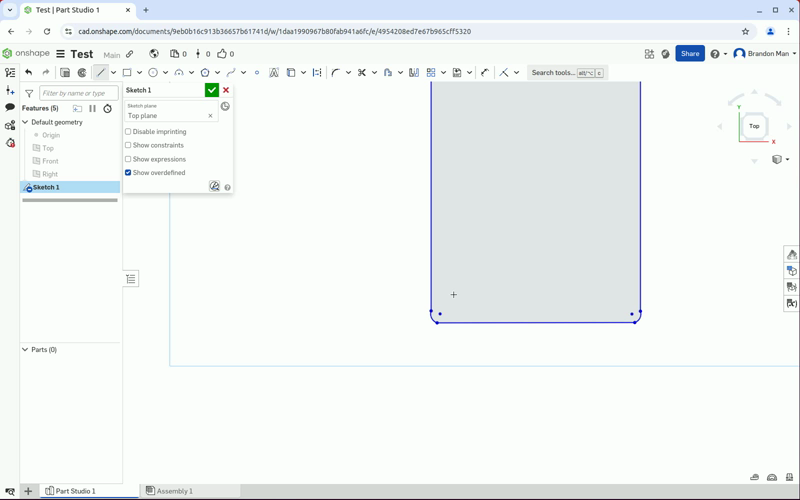
scroll(-6)
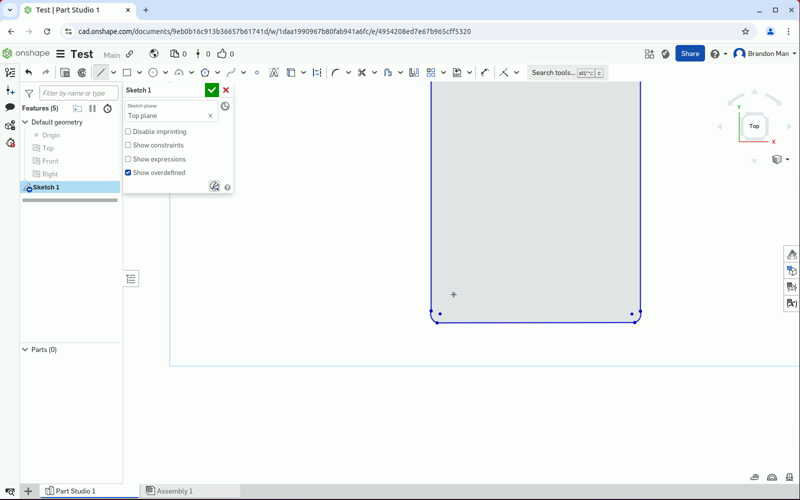
scroll(-6)
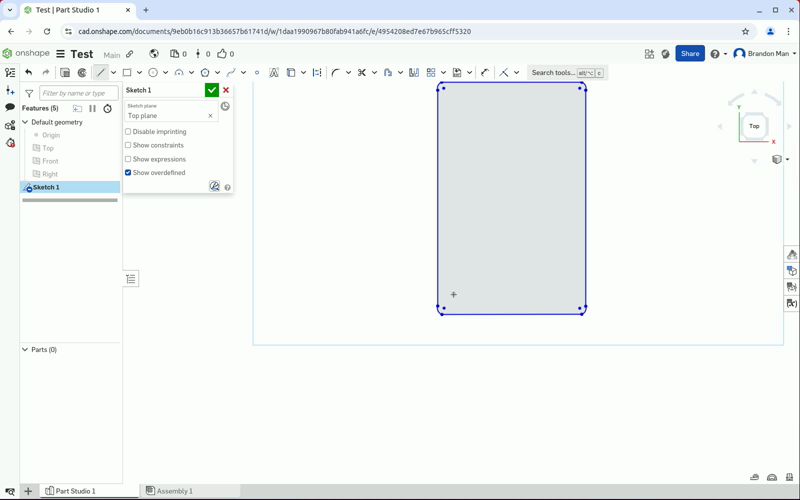
scroll(-6)
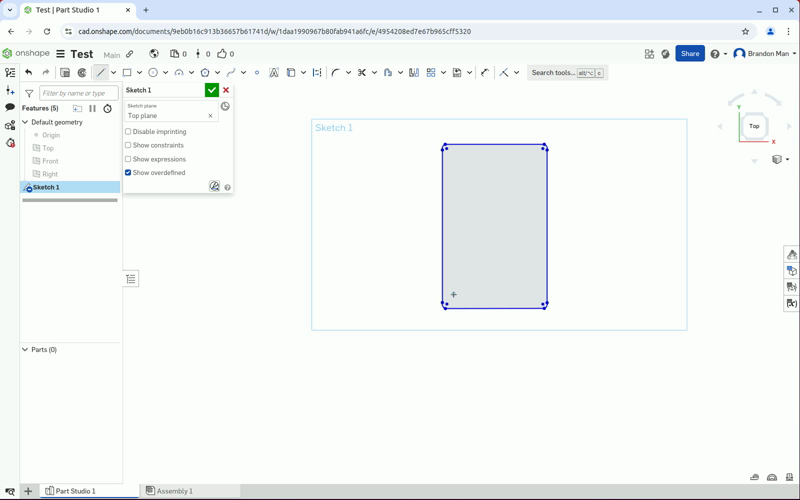
scroll(-6)
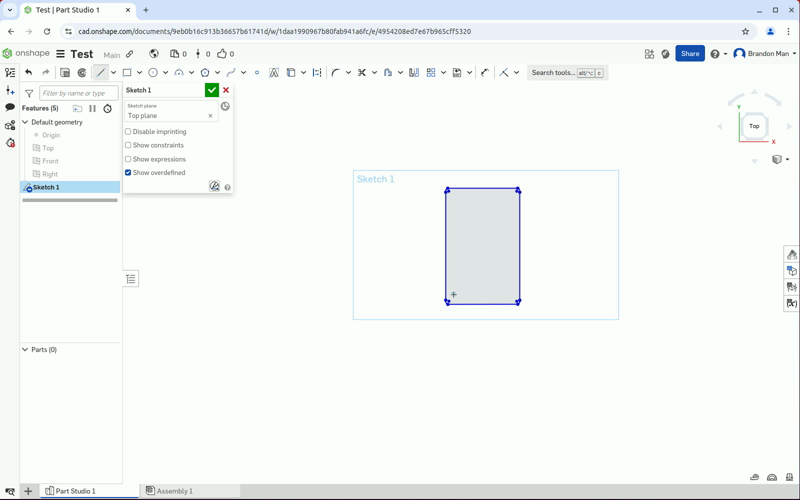
scroll(-6)
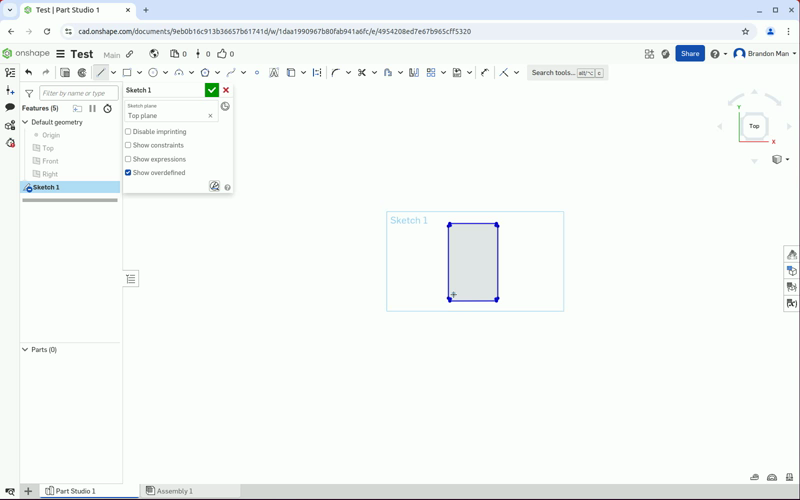
scroll(-6)
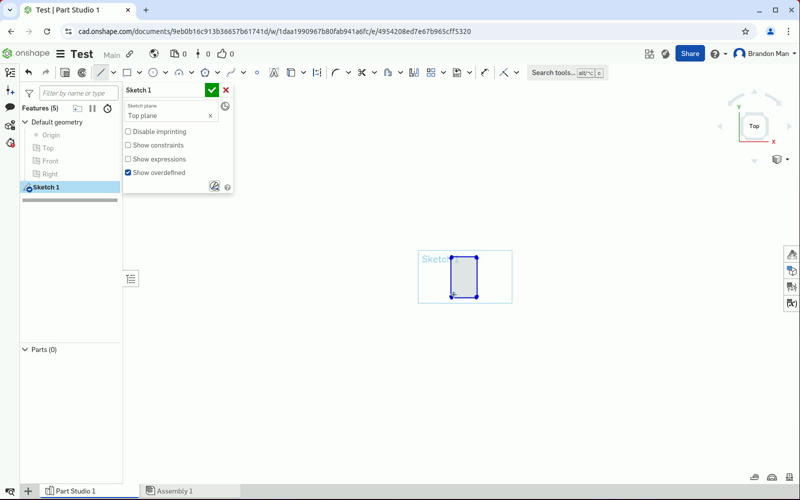
scroll(-6)
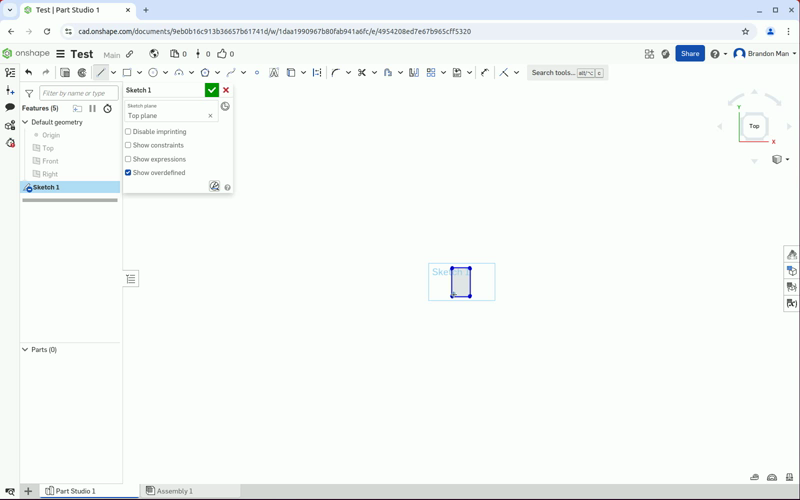
key_up(shift)
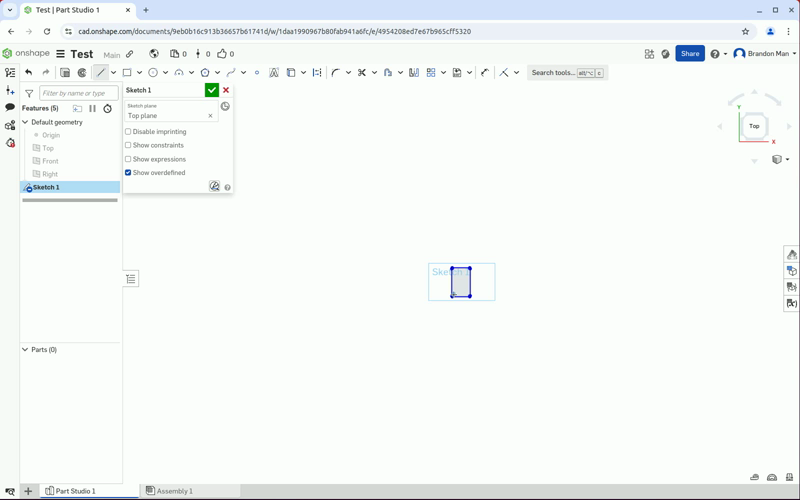
key_down(shift)
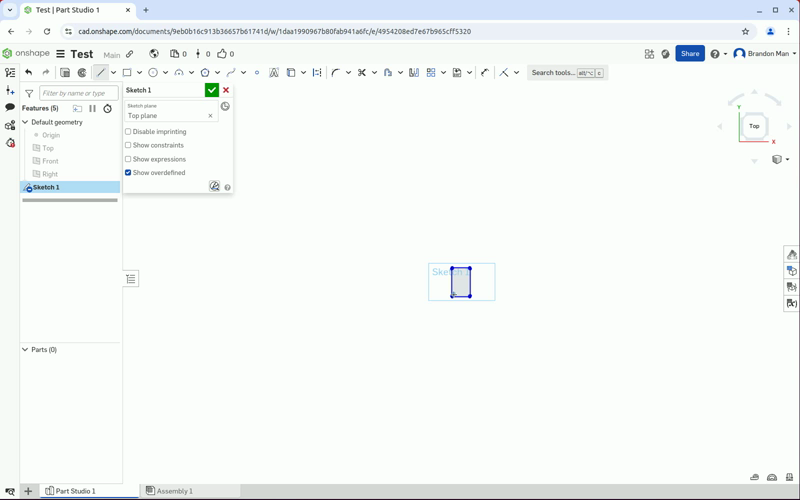
mouse_move(483, 294)
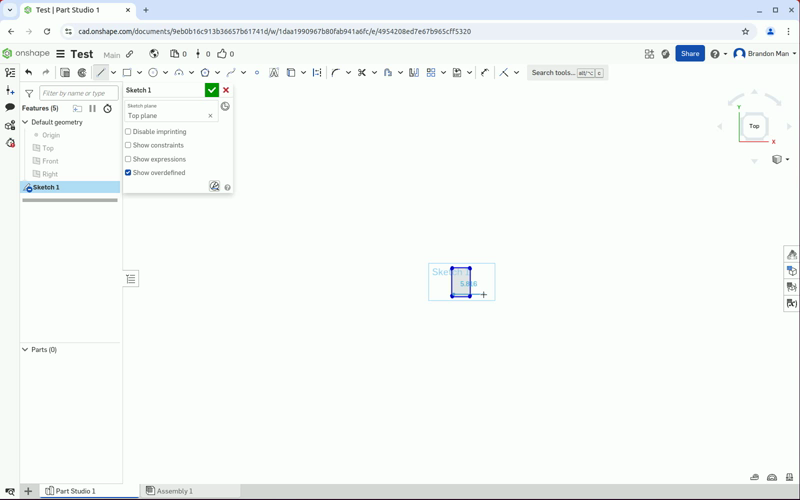
mouse_move(468, 294)
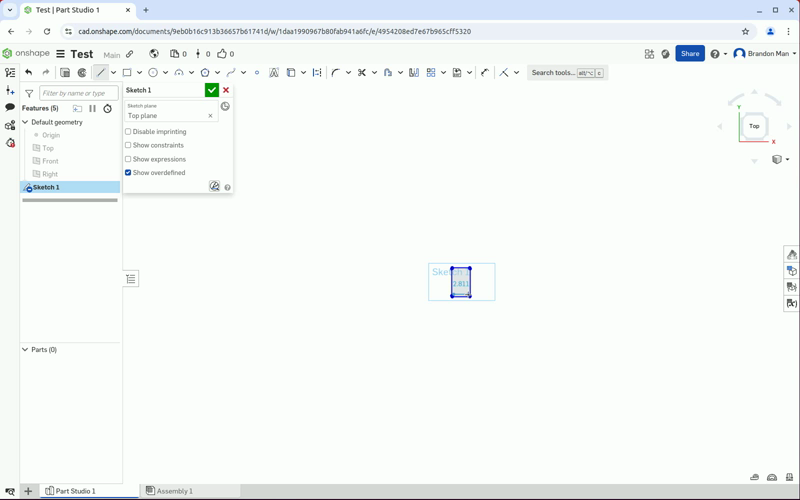
scroll(6)
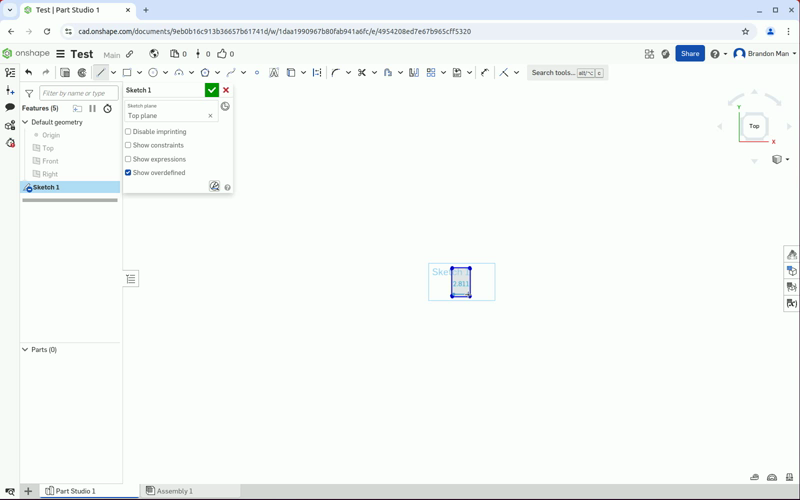
scroll(6)
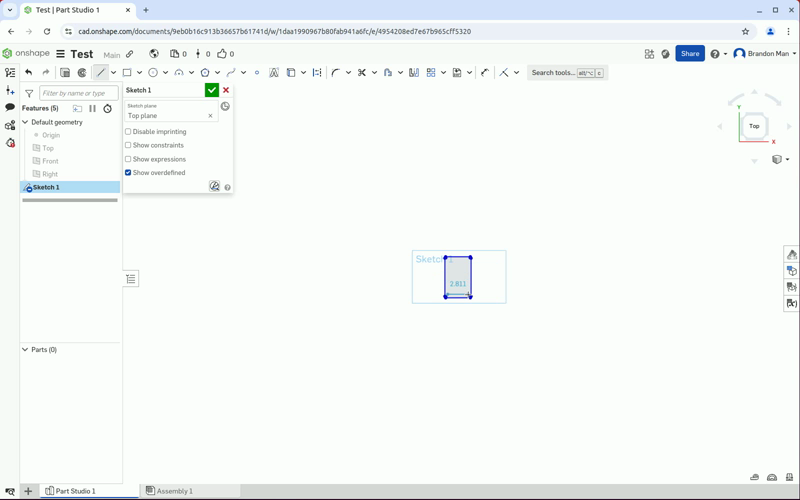
scroll(6)
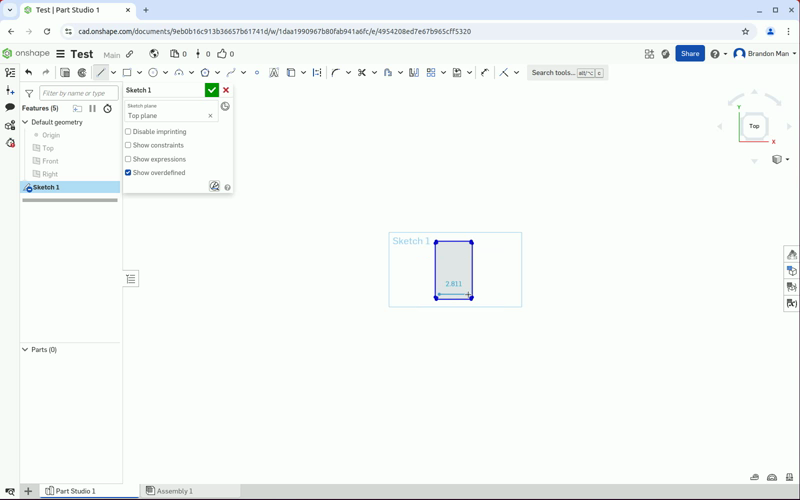
scroll(6)
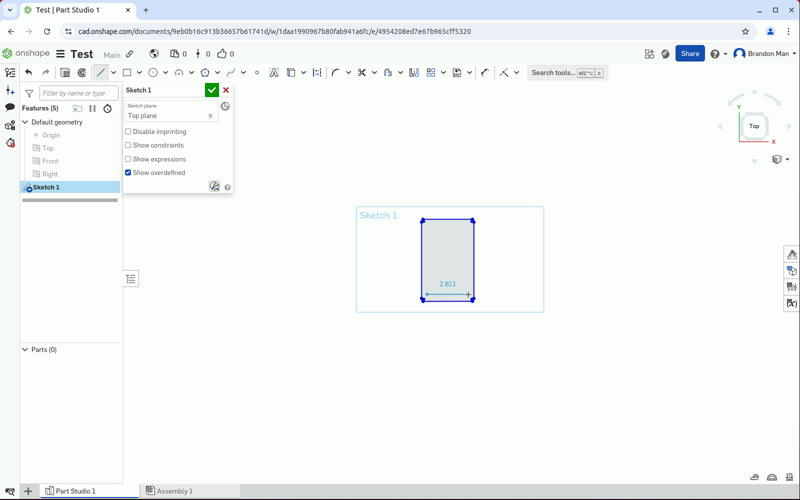
scroll(6)
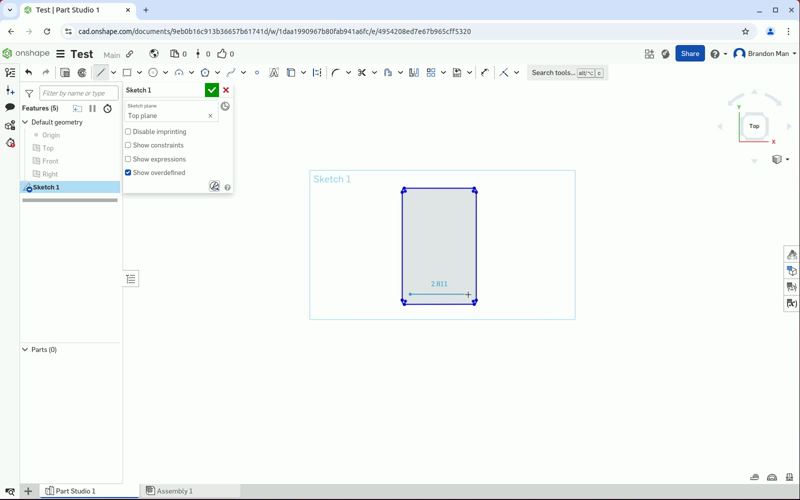
scroll(6)
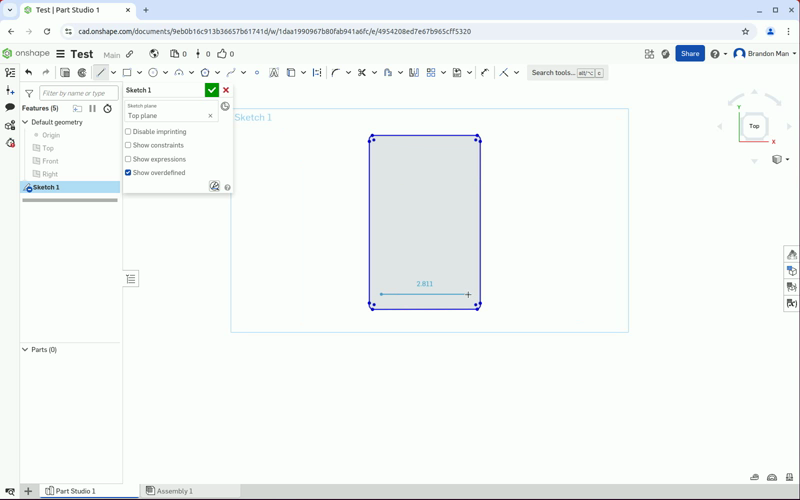
scroll(6)
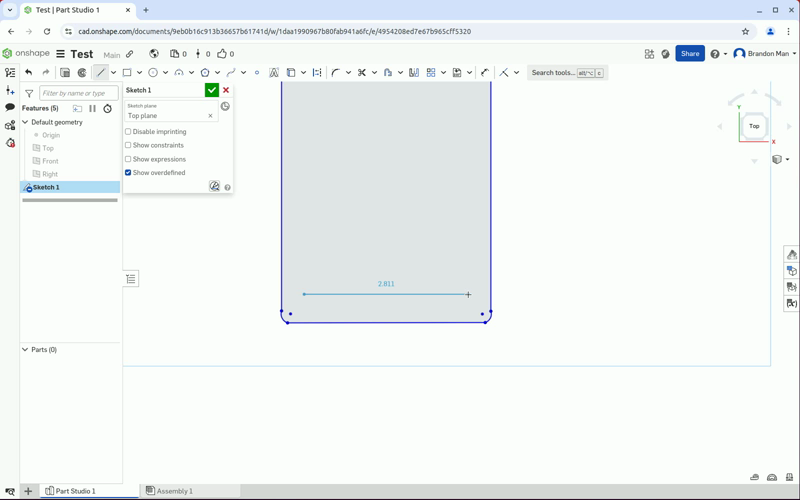
click(468, 294)
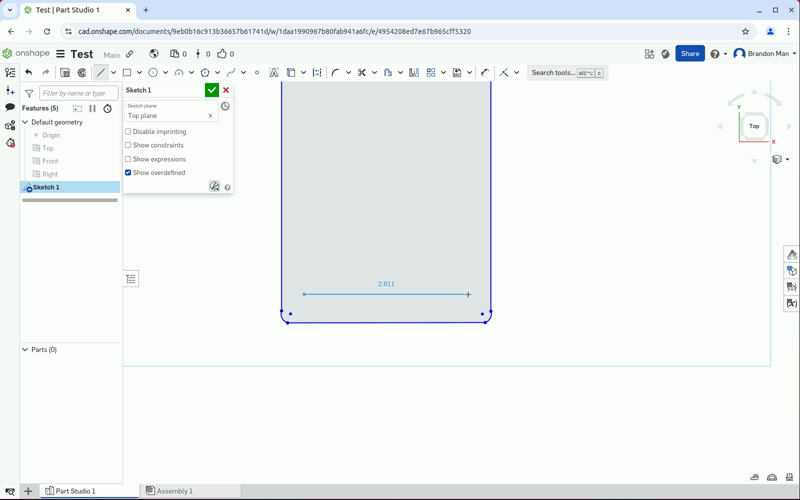
scroll(-6)
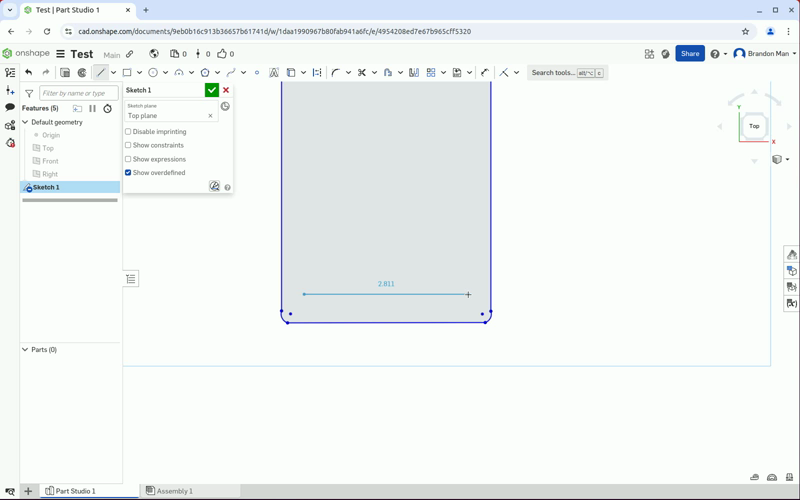
scroll(-6)
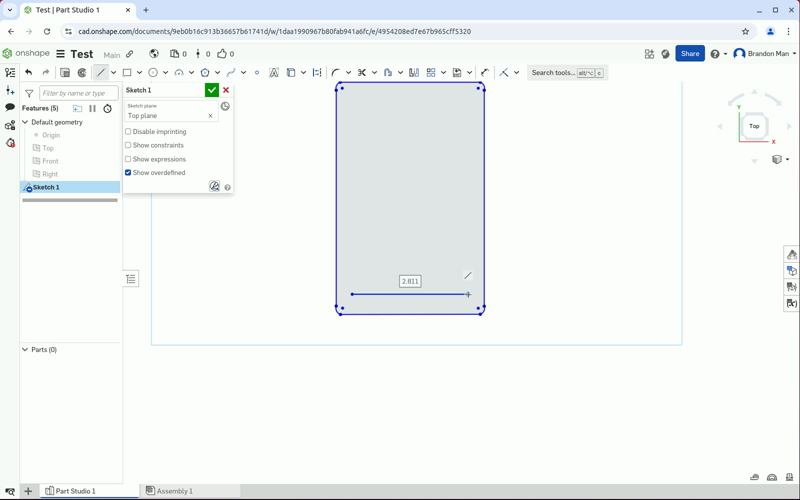
scroll(-6)
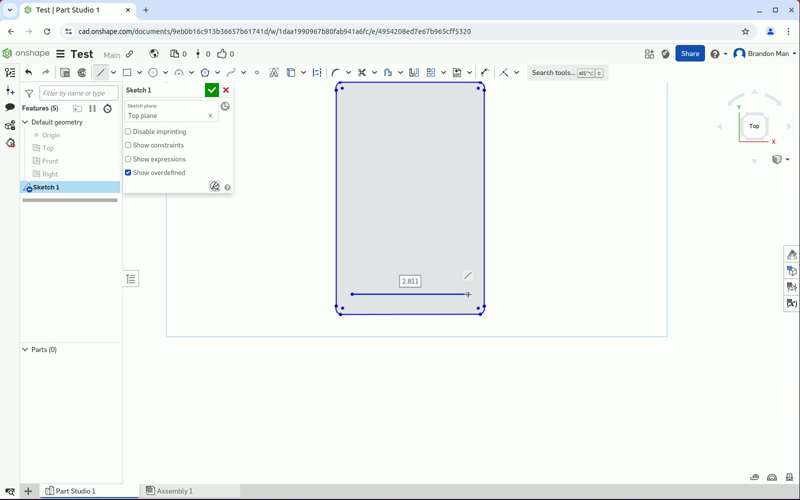
scroll(-6)
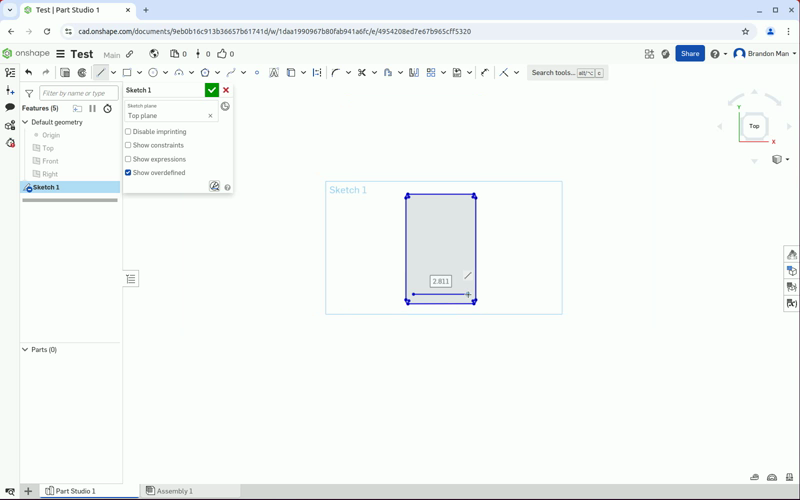
scroll(-6)
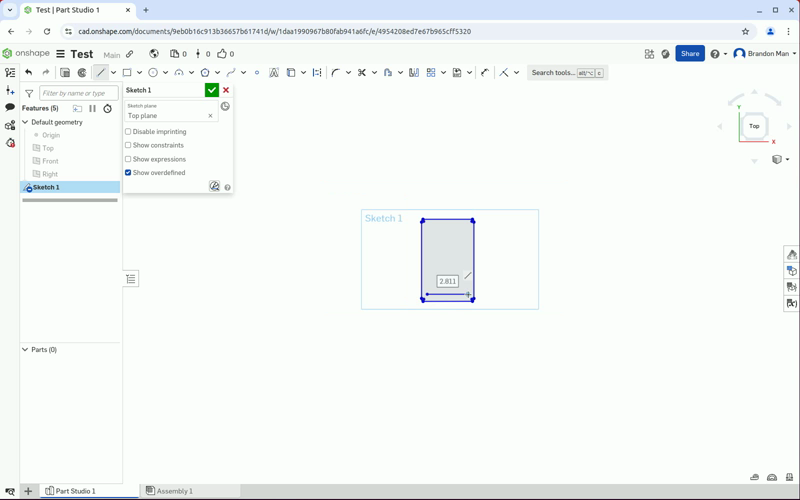
scroll(-6)
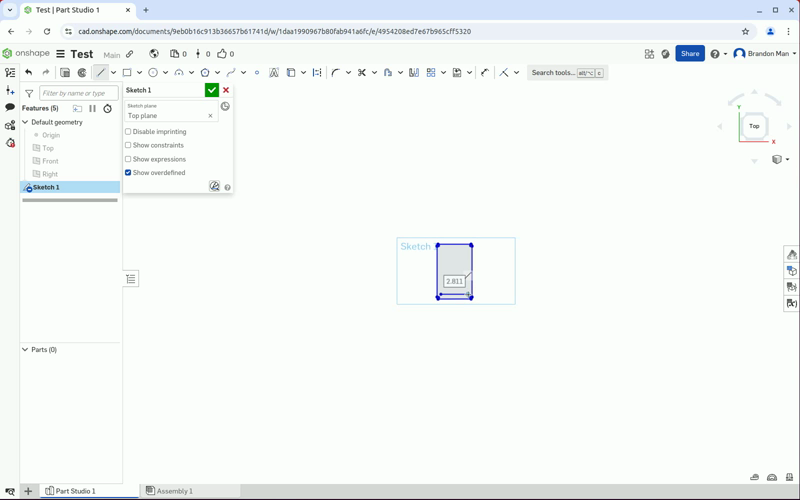
scroll(-6)
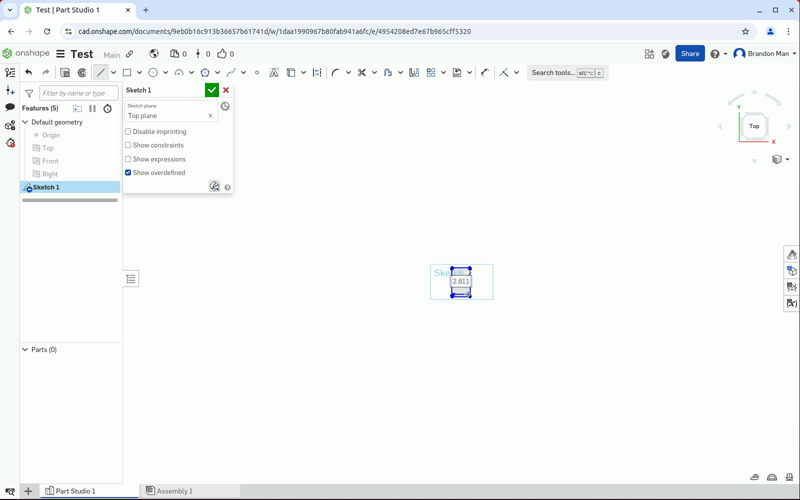
key_up(shift)
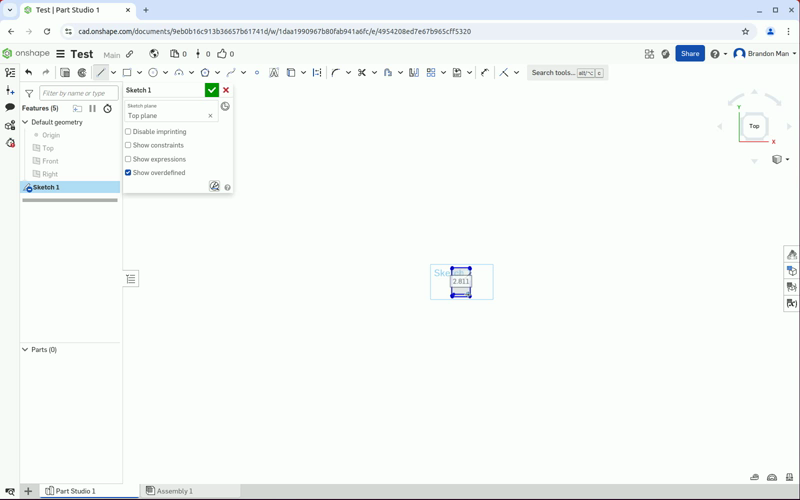
key_down(shift)
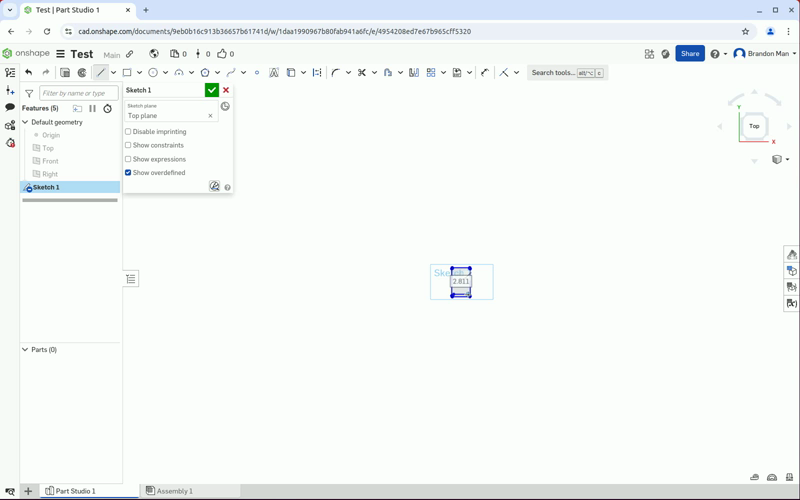
mouse_move(498, 294)
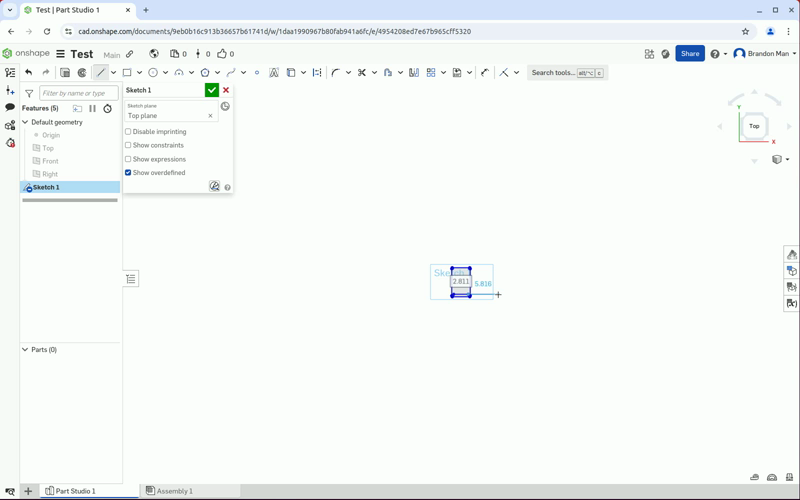
mouse_move(468, 270)
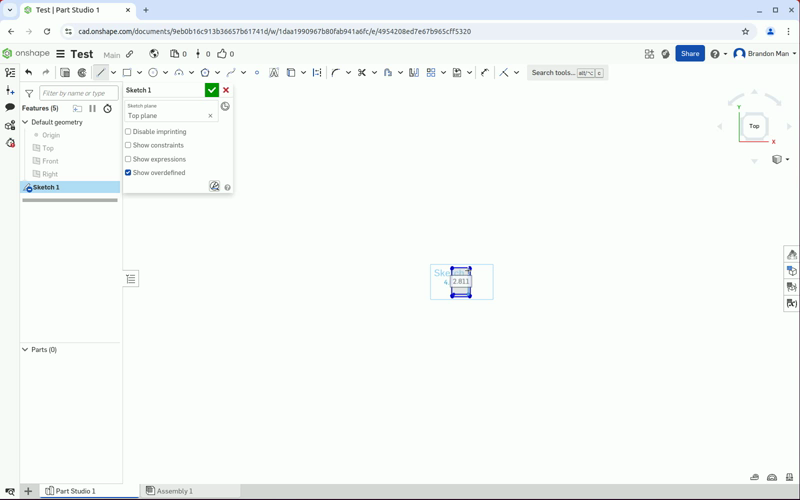
scroll(6)
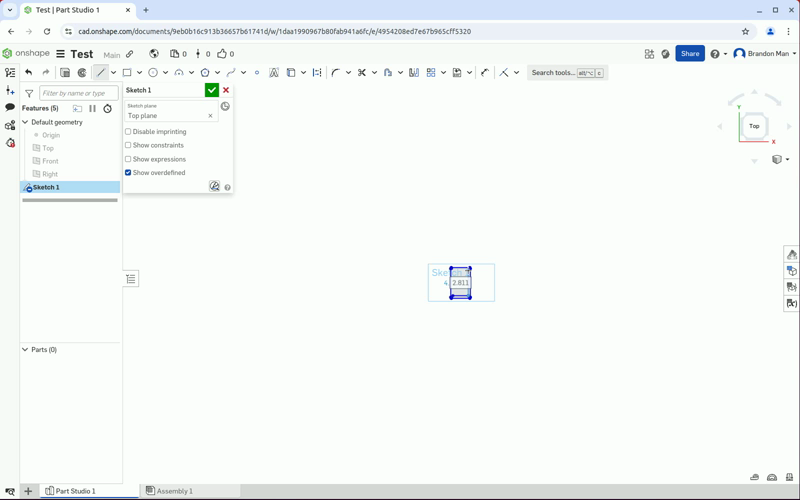
scroll(6)
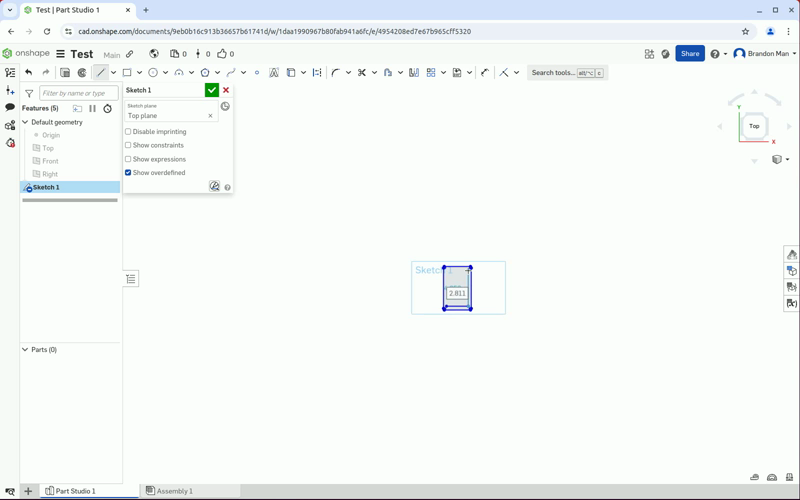
scroll(6)
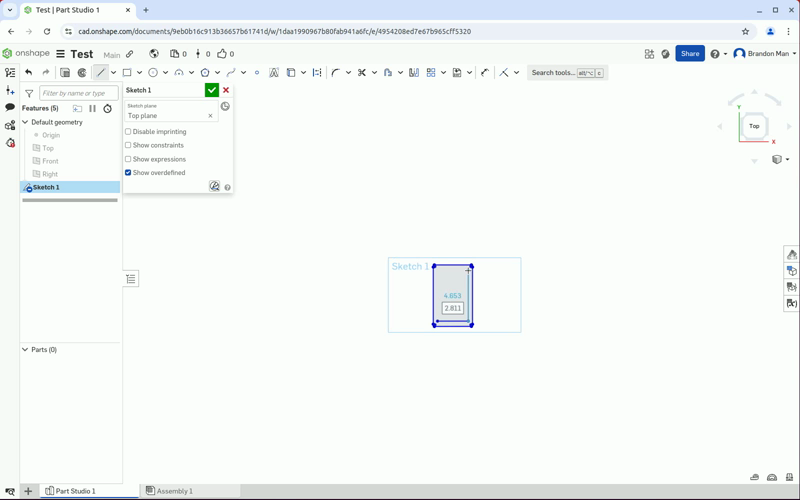
scroll(6)
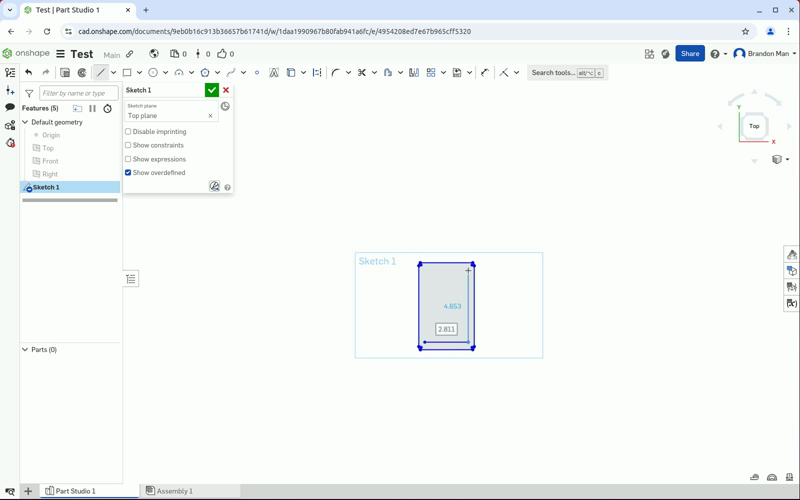
scroll(6)
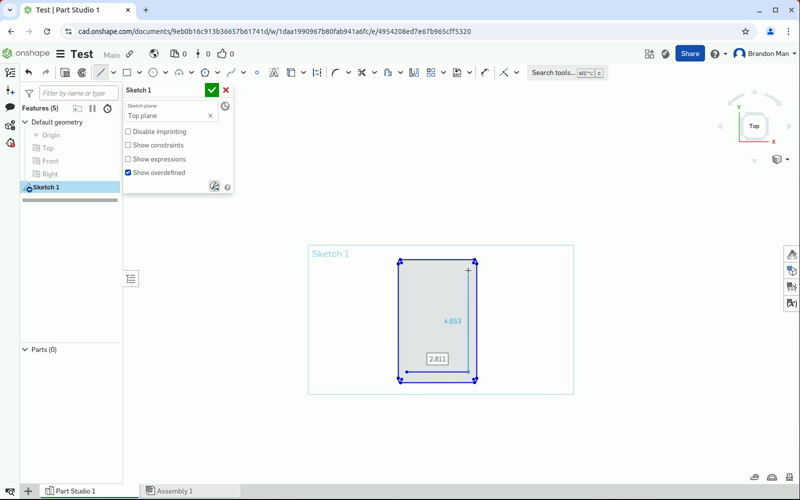
scroll(6)
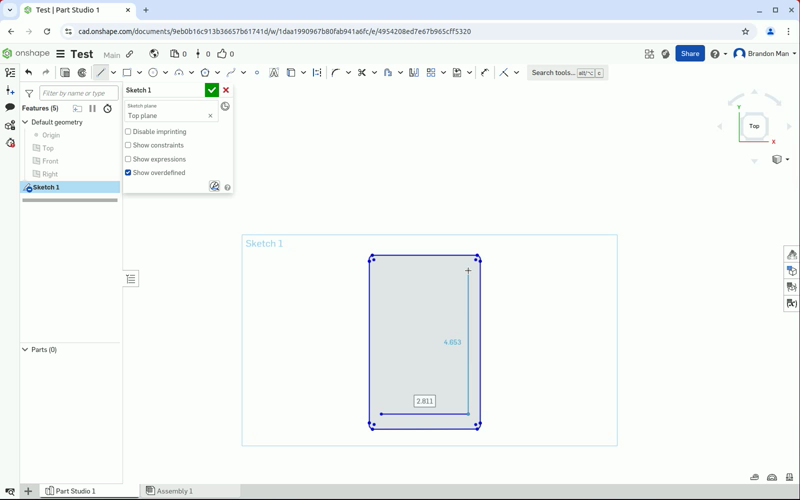
scroll(6)
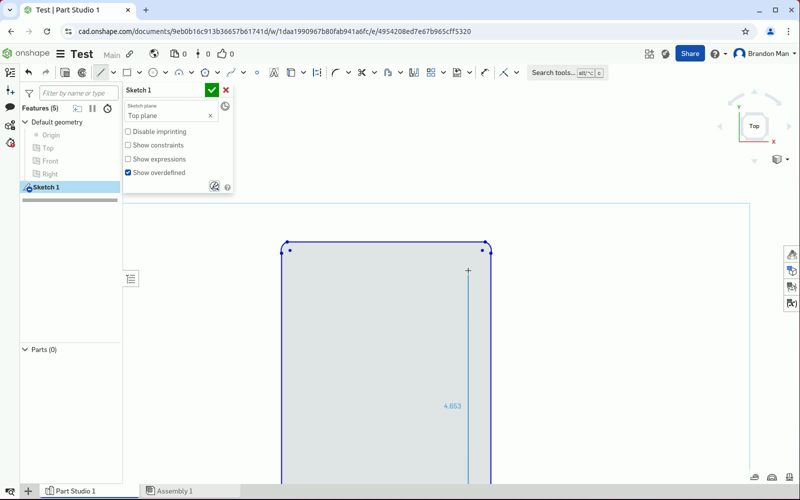
click(468, 270)
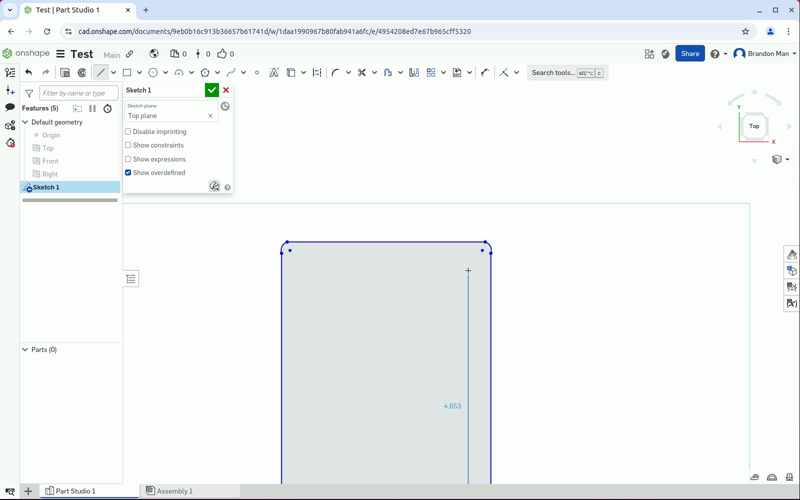
scroll(-6)
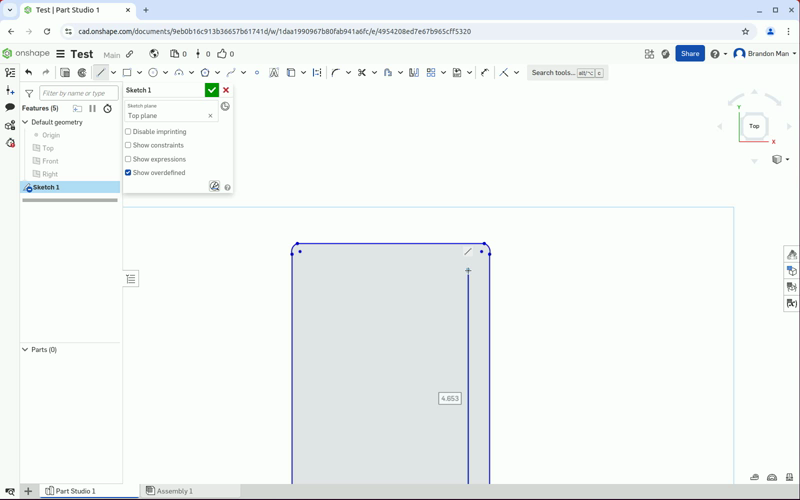
scroll(-6)
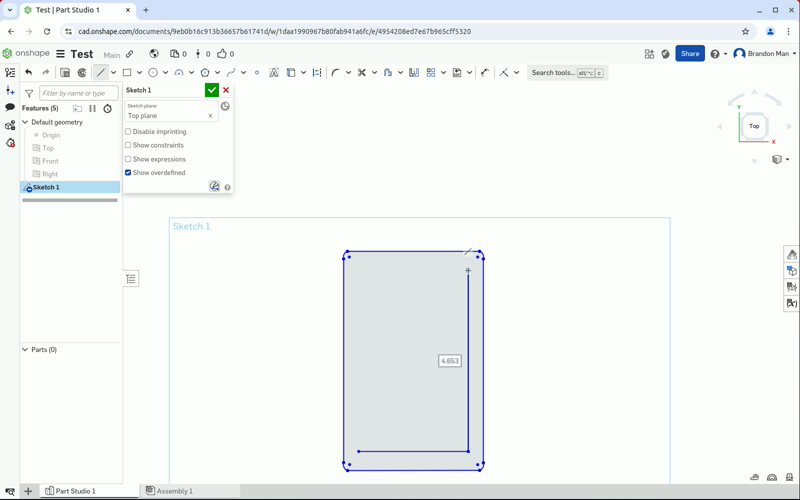
scroll(-6)
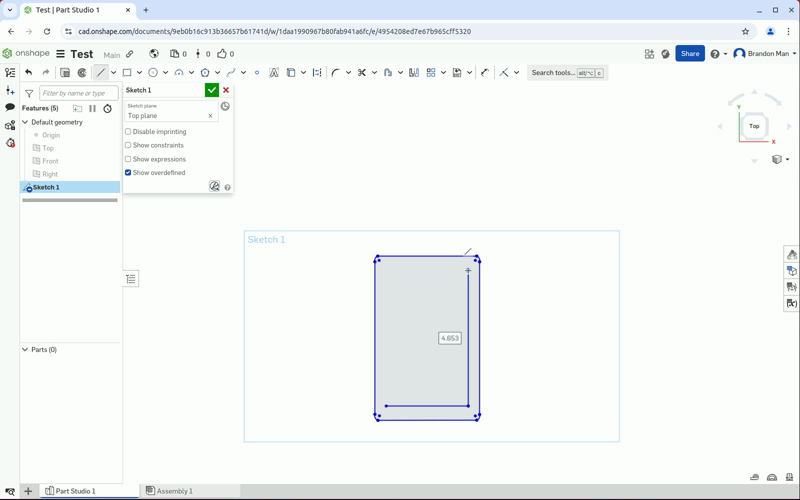
scroll(-6)
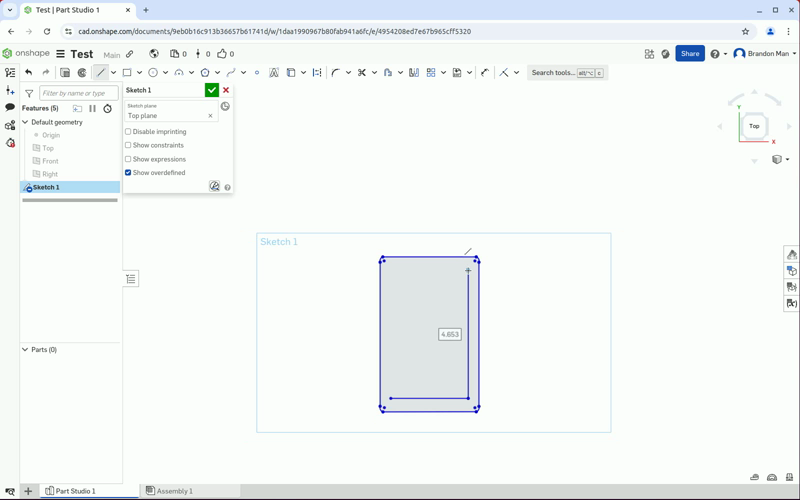
scroll(-6)
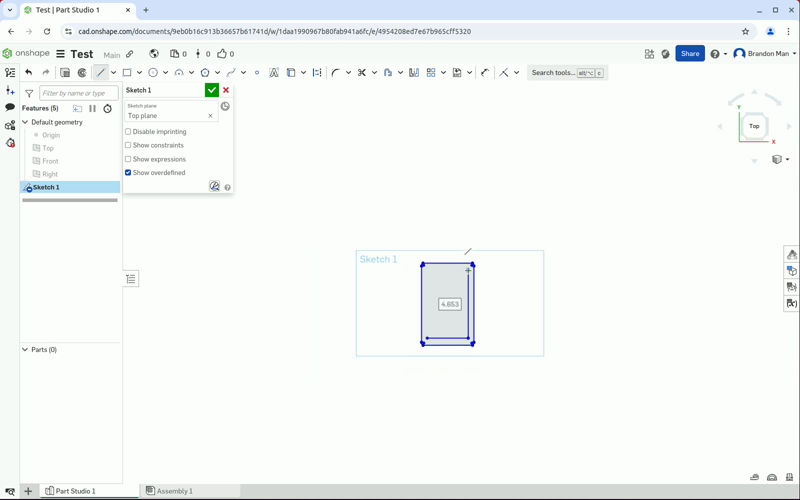
scroll(-6)
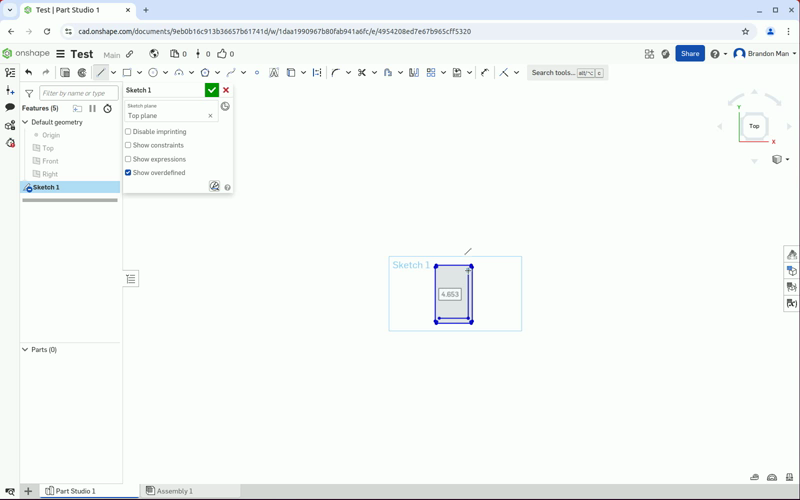
scroll(-6)
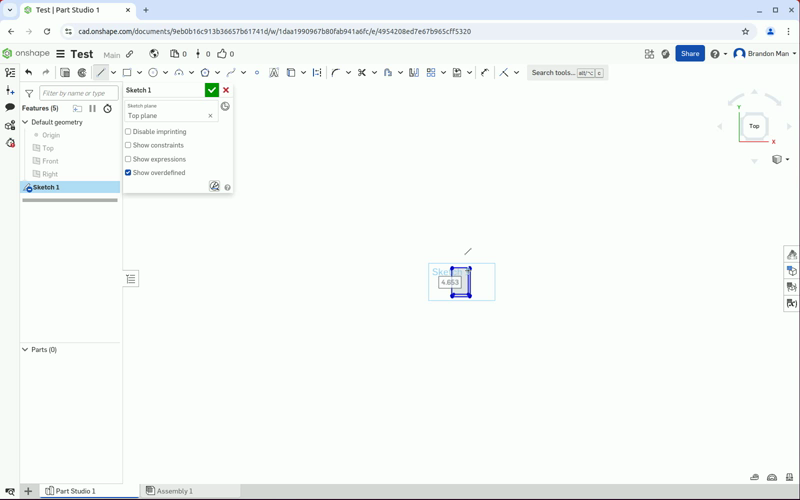
key_up(shift)
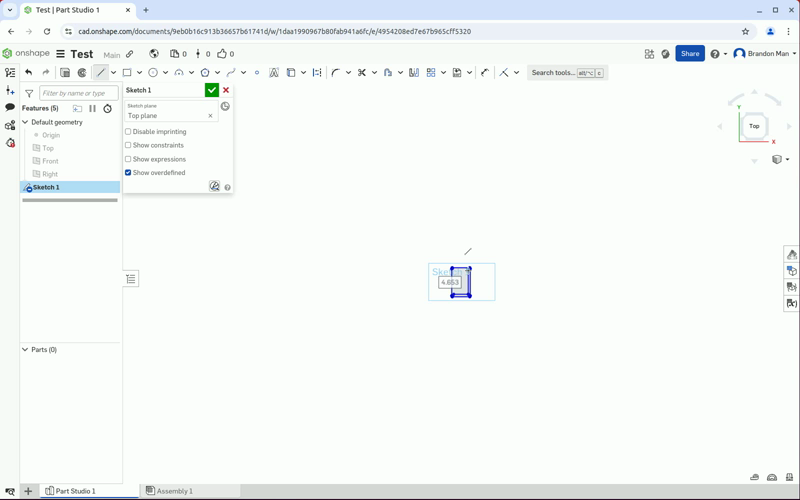
key_down(shift)
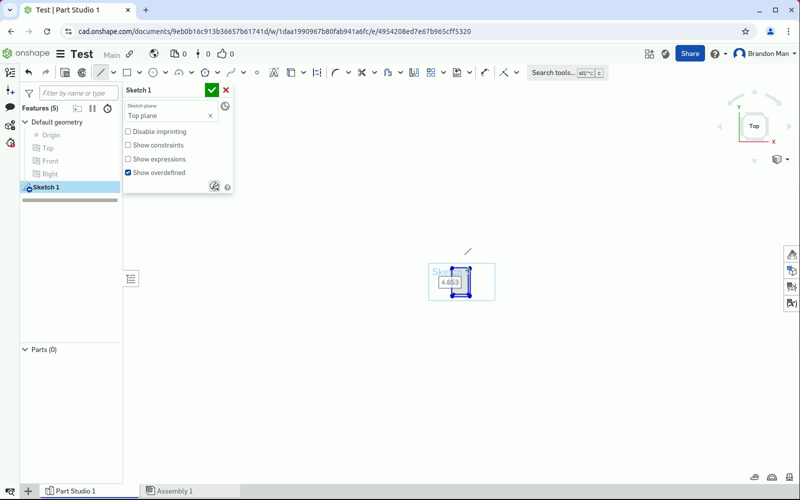
mouse_move(498, 270)
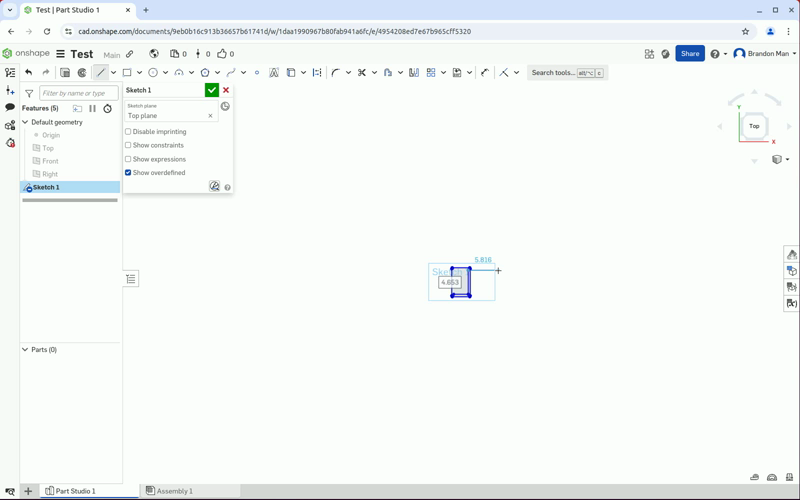
mouse_move(453, 270)
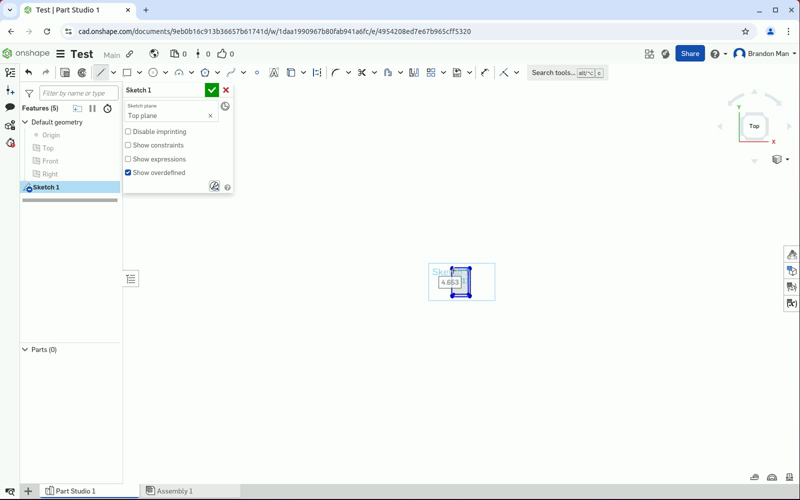
scroll(6)
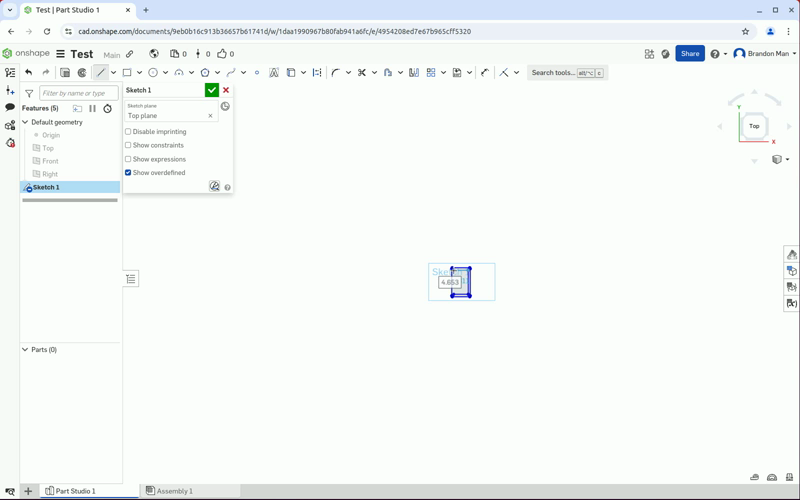
scroll(6)
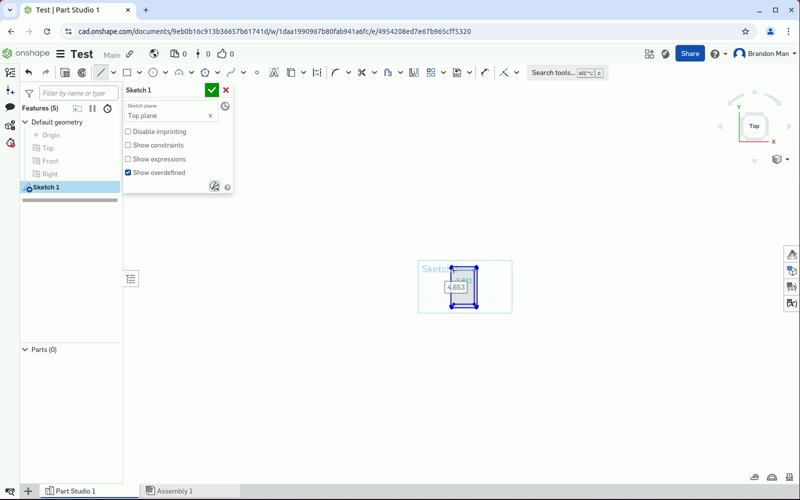
scroll(6)
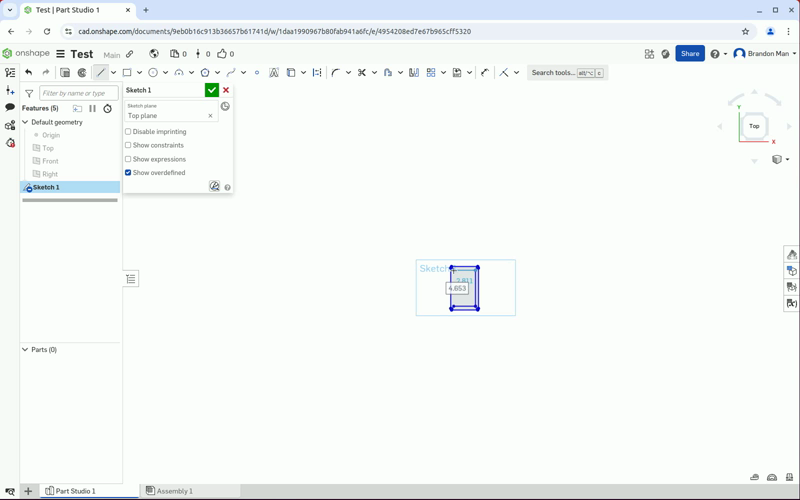
scroll(6)
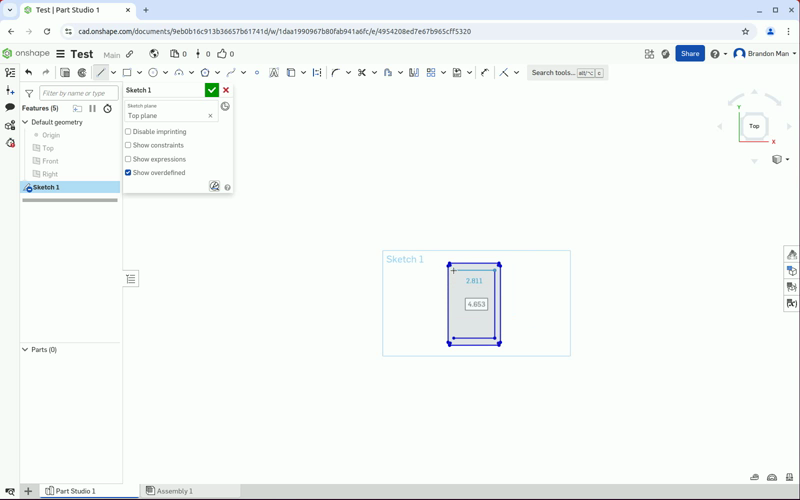
scroll(6)
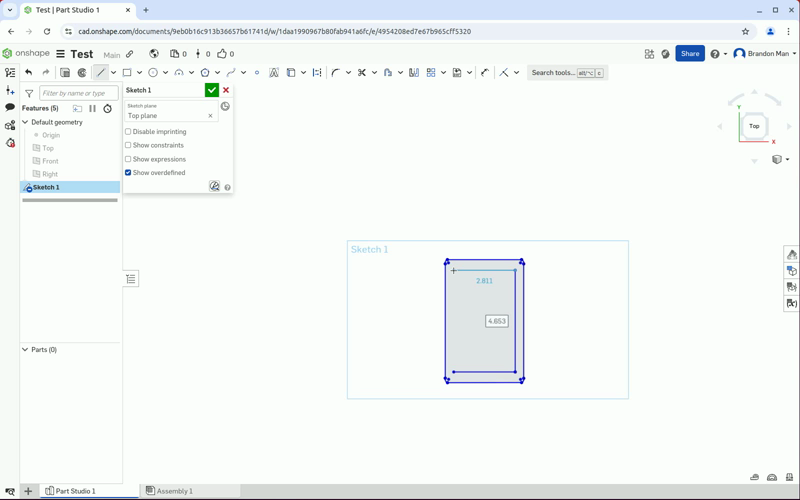
scroll(6)
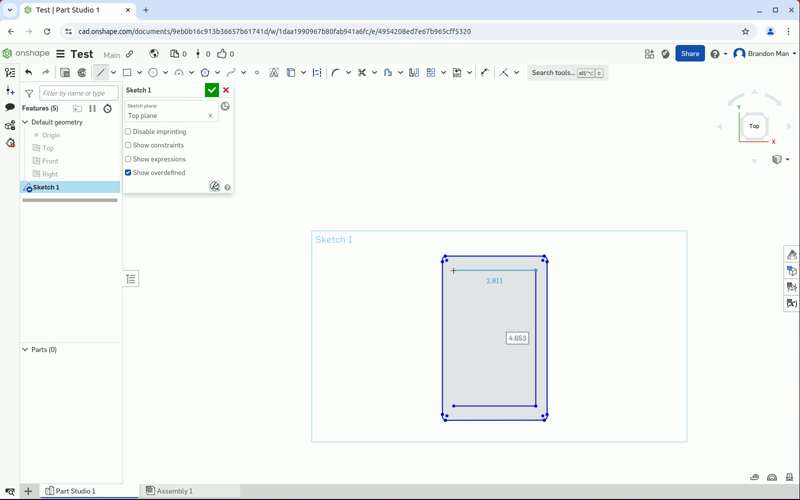
scroll(6)
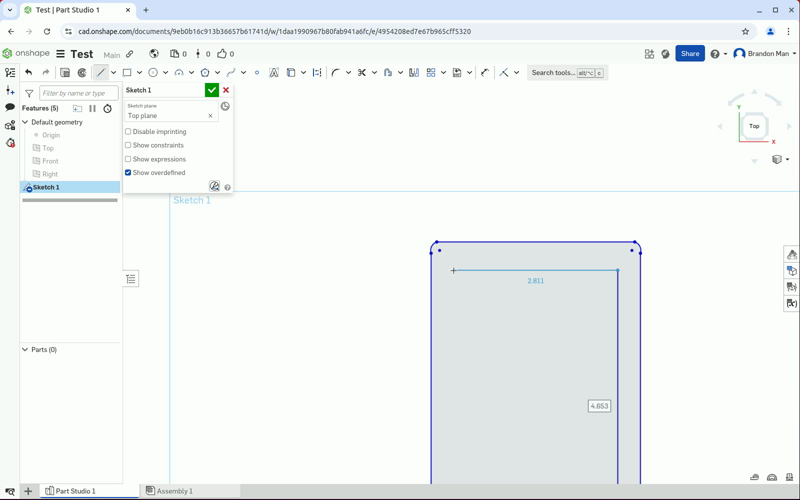
click(453, 270)
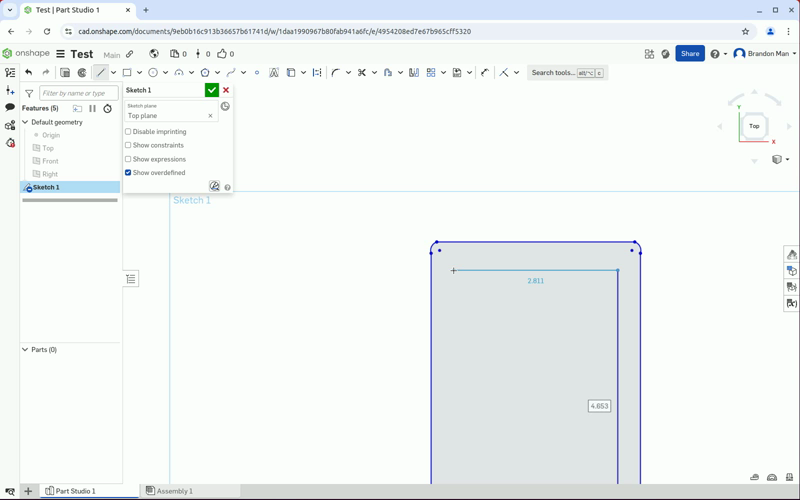
scroll(-6)
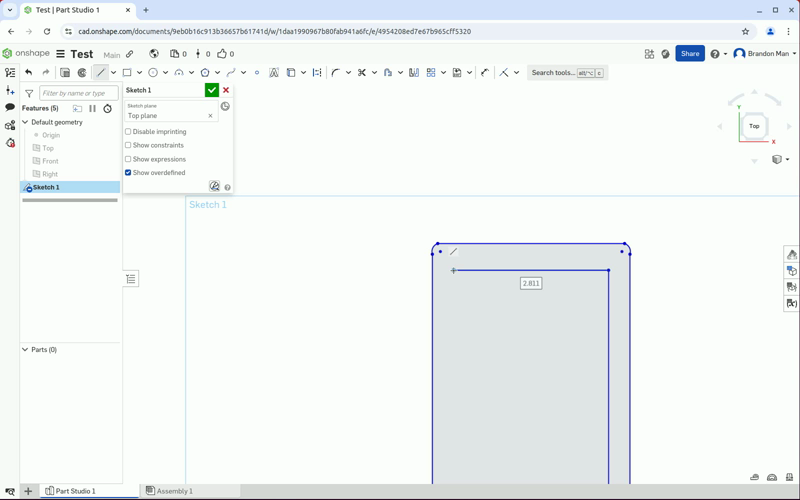
scroll(-6)
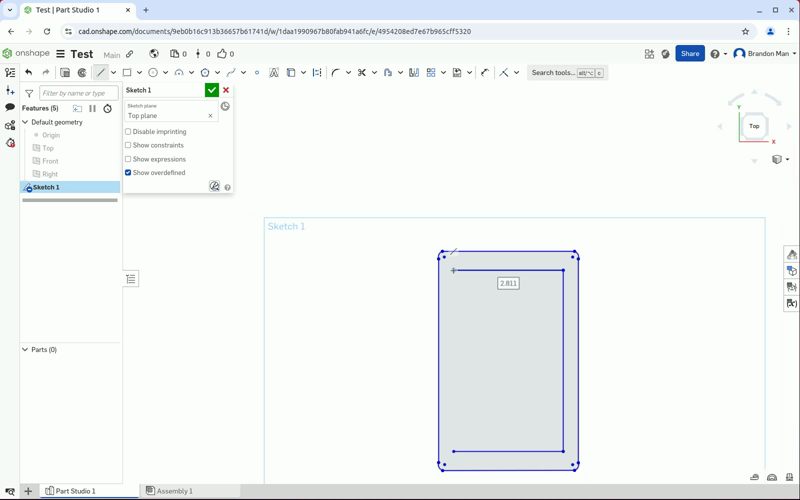
scroll(-6)
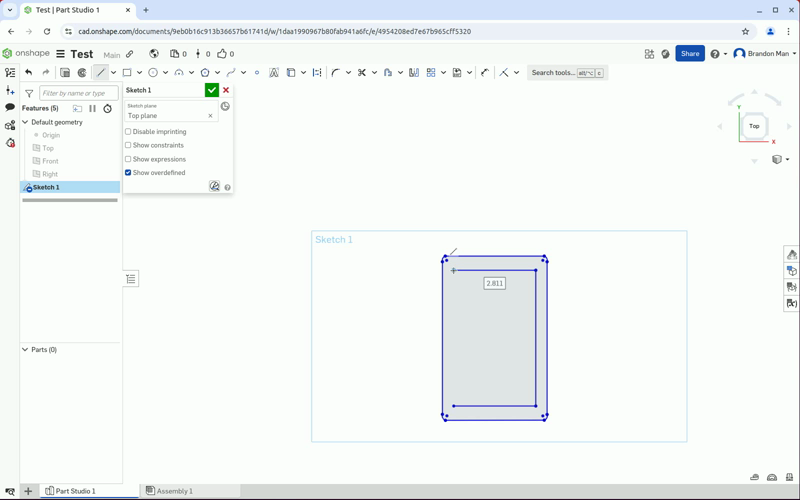
scroll(-6)
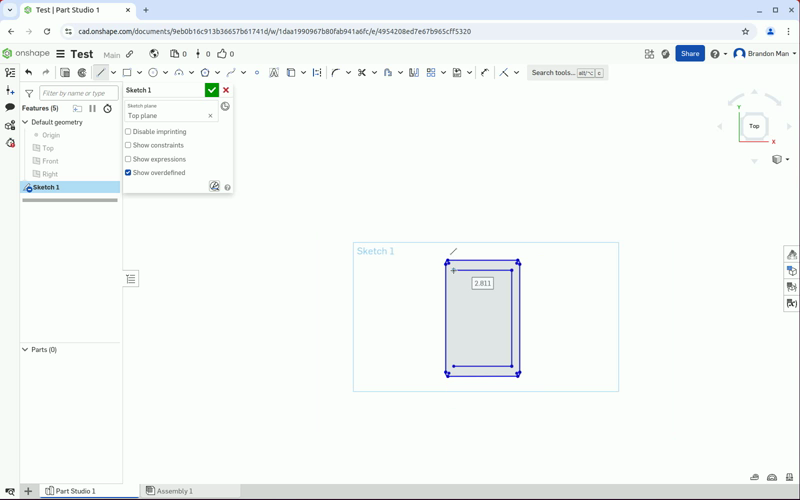
scroll(-6)
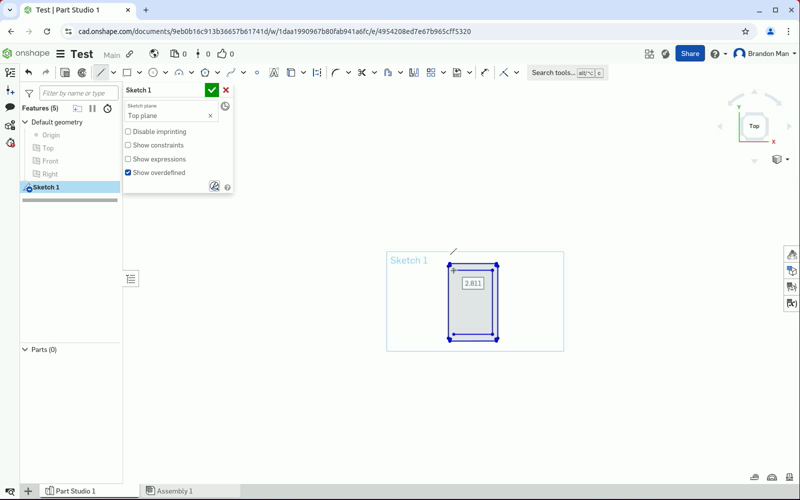
scroll(-6)
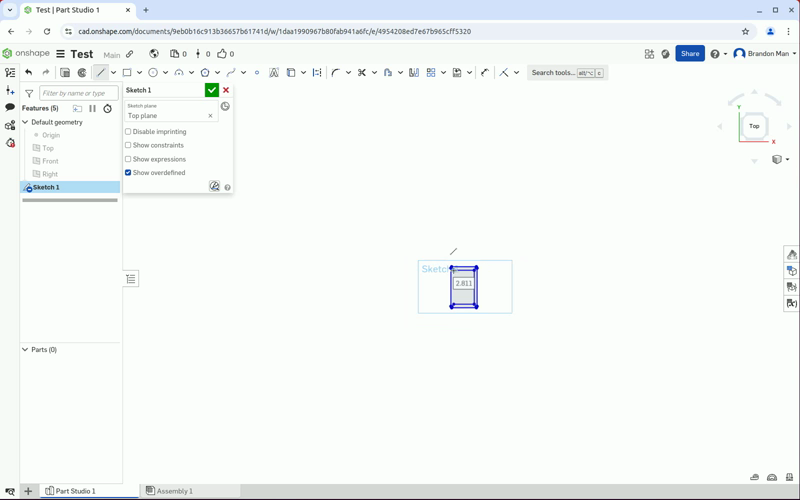
scroll(-6)
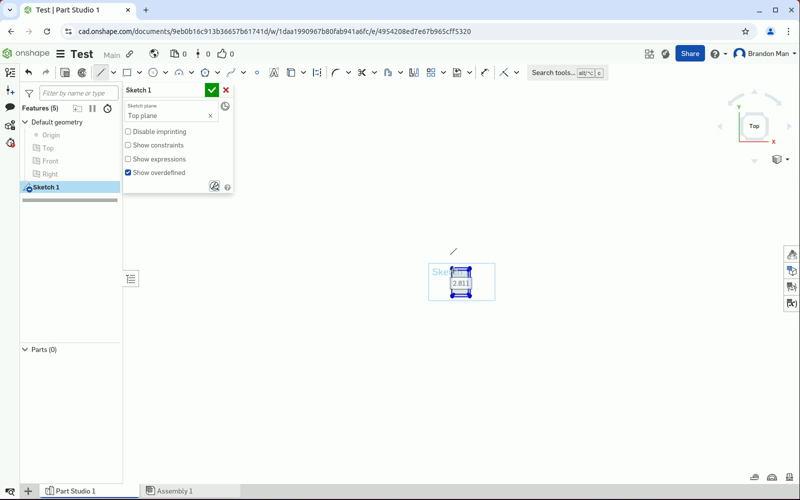
key_up(shift)
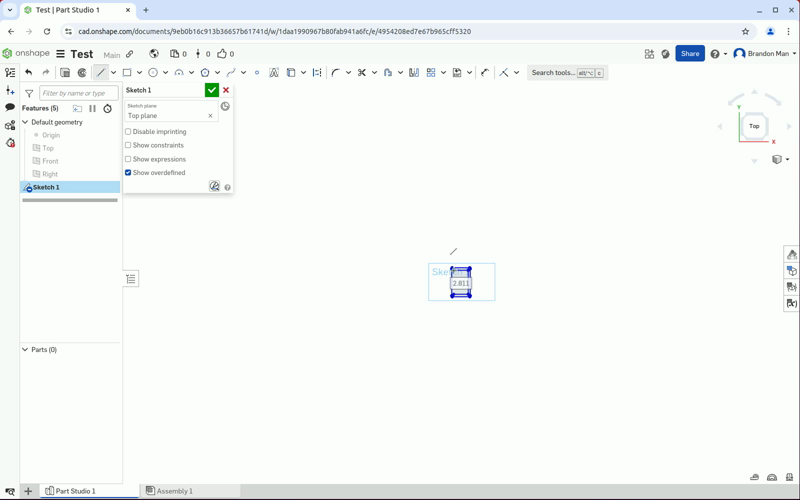
mouse_move(483, 270)
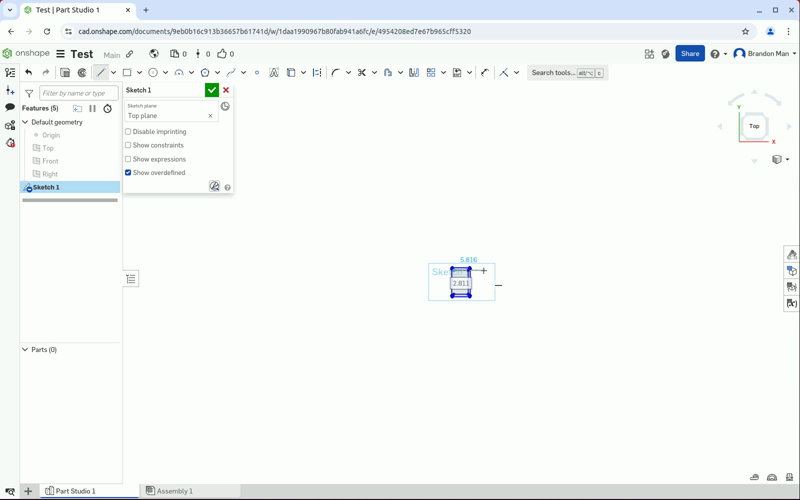
key_down(shift)
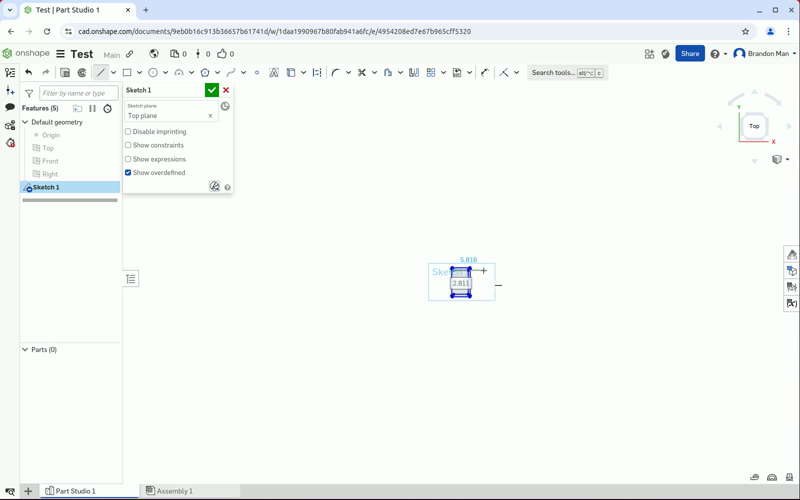
mouse_move(453, 294)
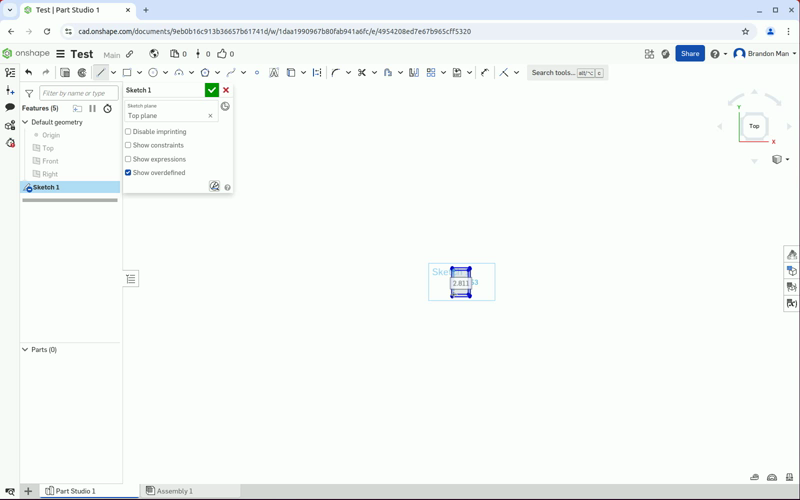
scroll(6)
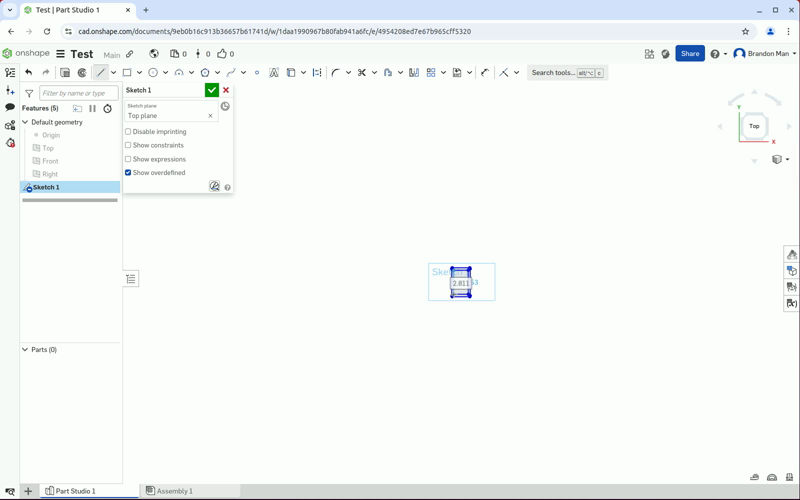
scroll(6)
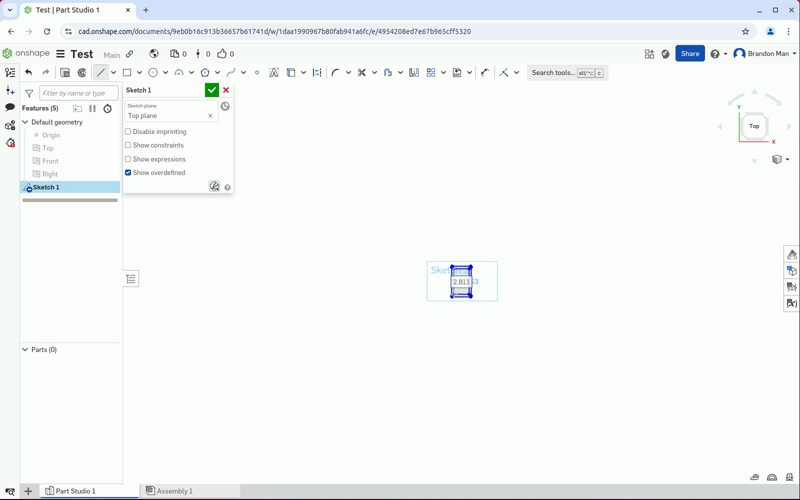
scroll(6)
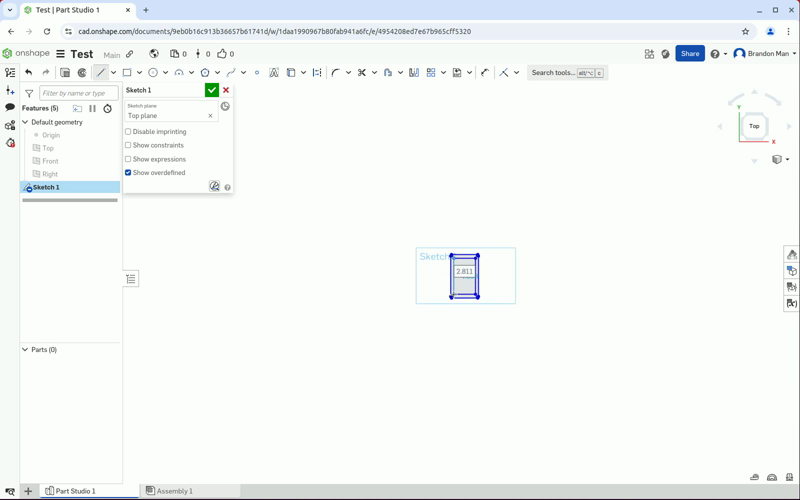
scroll(6)
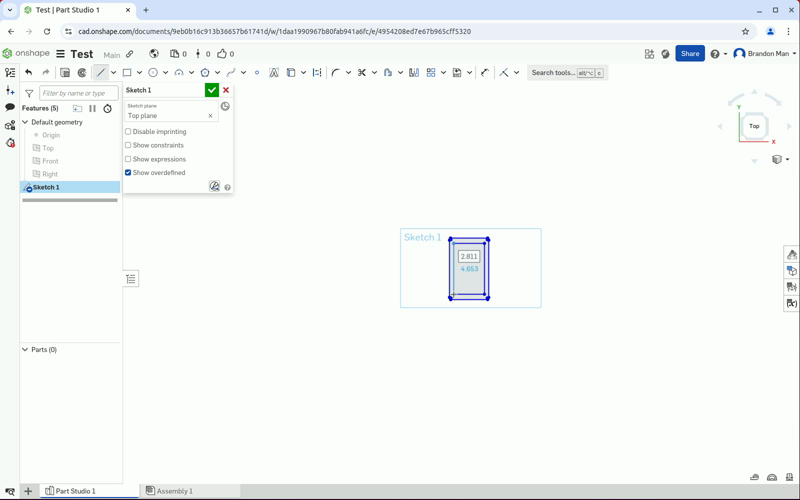
scroll(6)
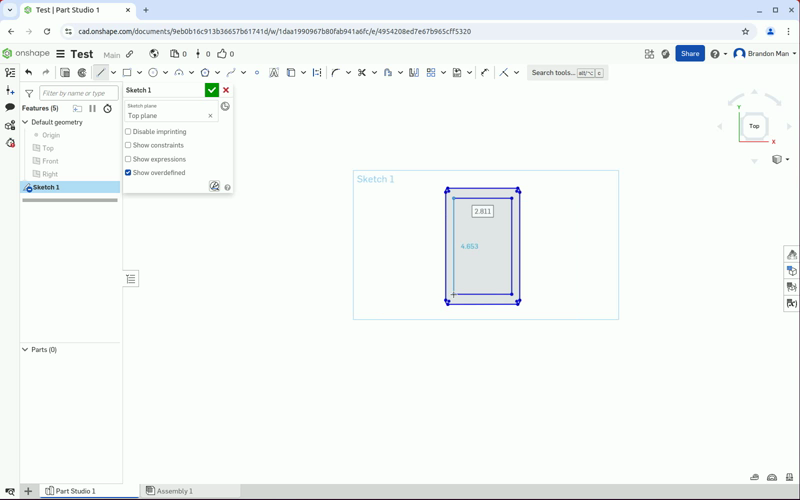
scroll(6)
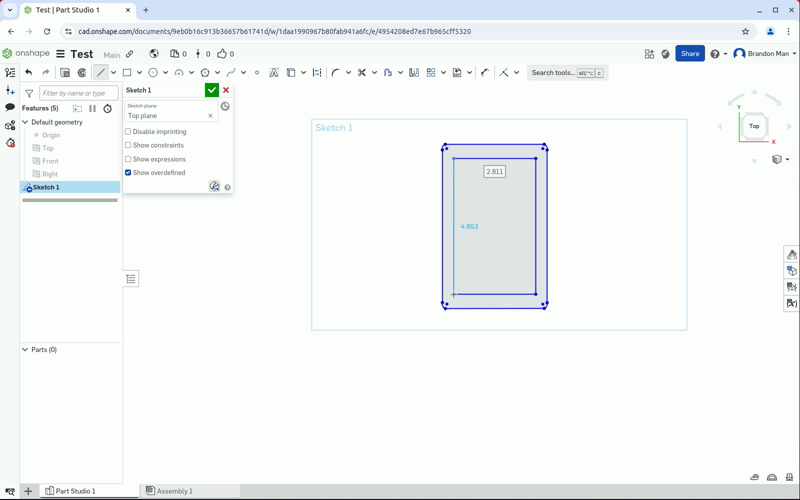
scroll(6)
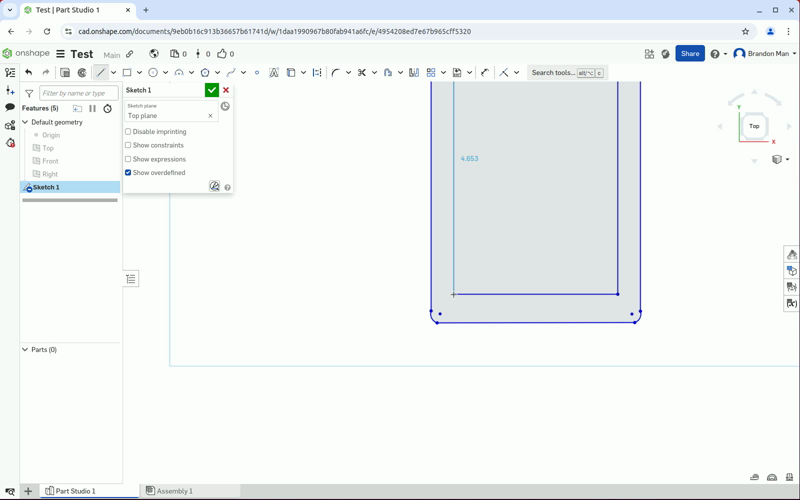
key_up(shift)
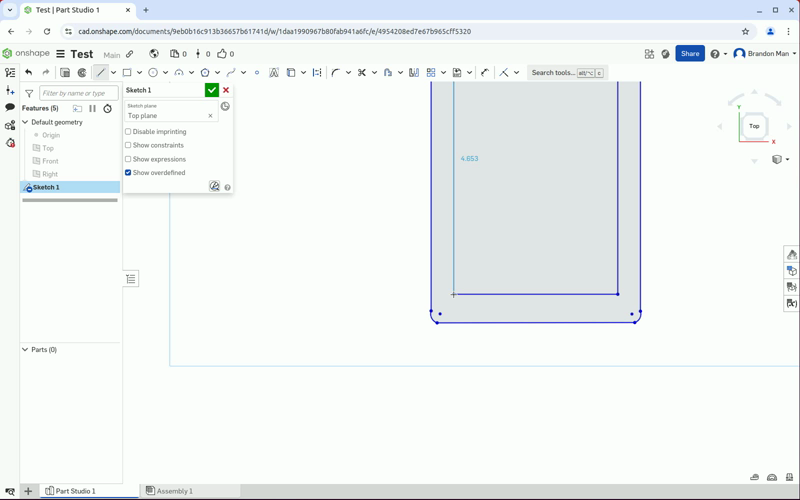
click(453, 294)
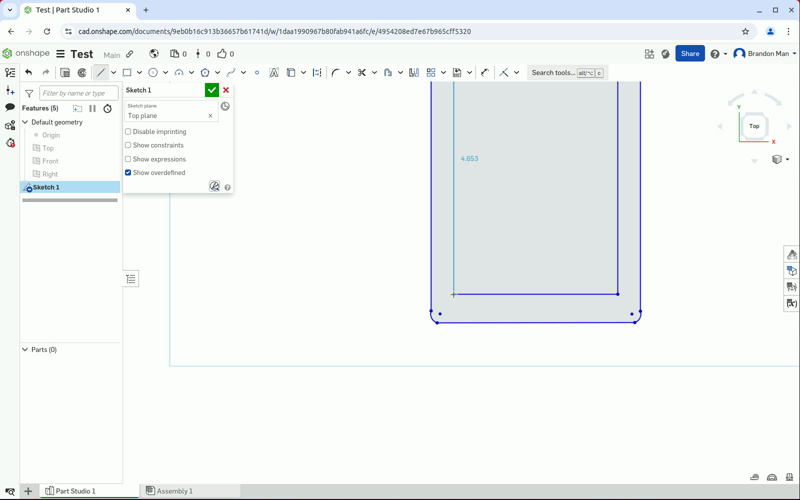
scroll(-6)
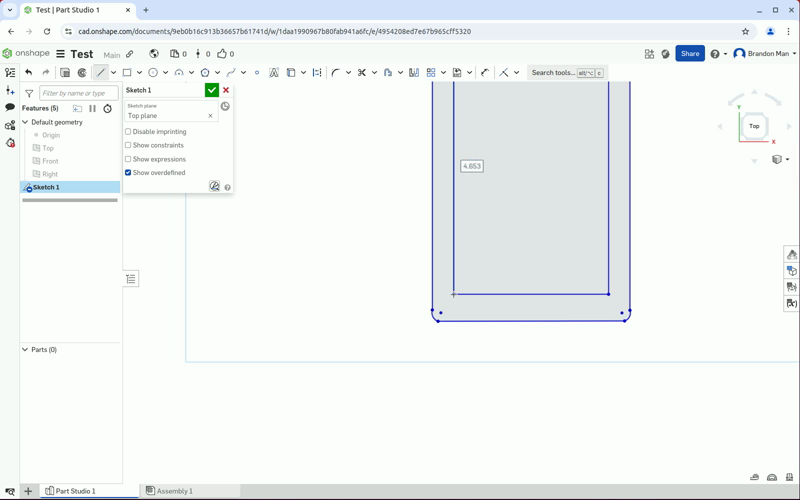
scroll(-6)
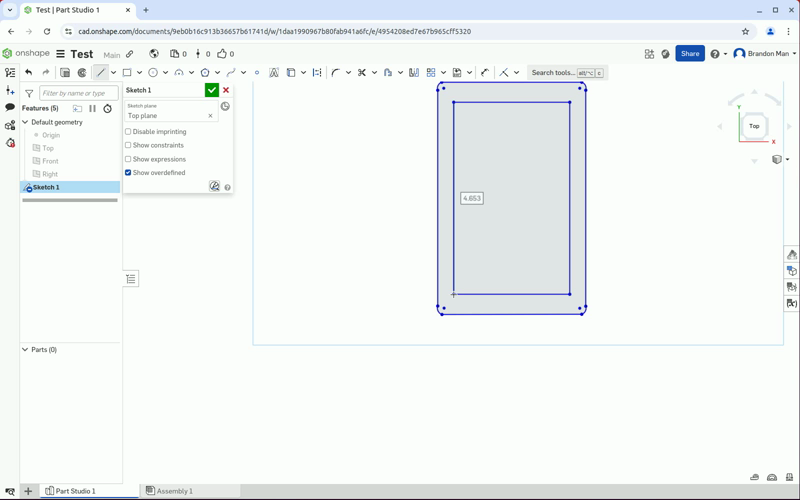
scroll(-6)
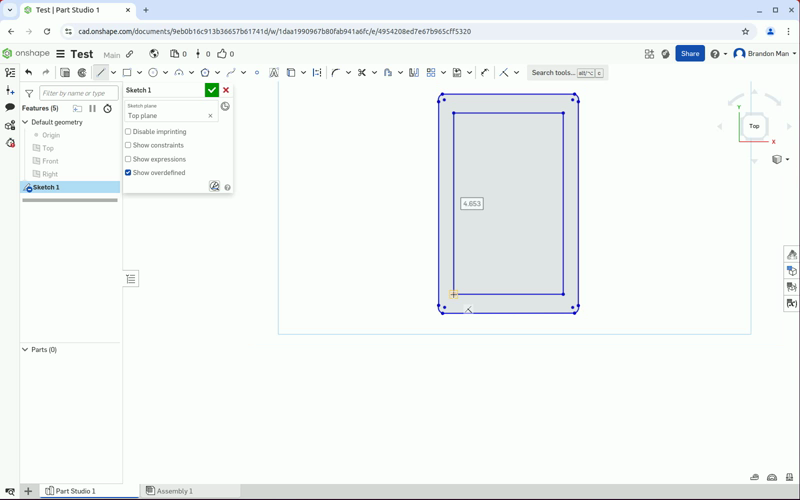
scroll(-6)
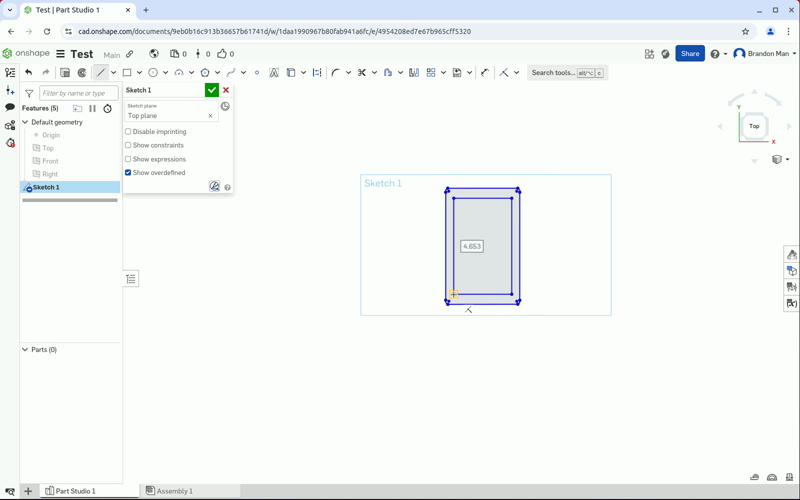
scroll(-6)
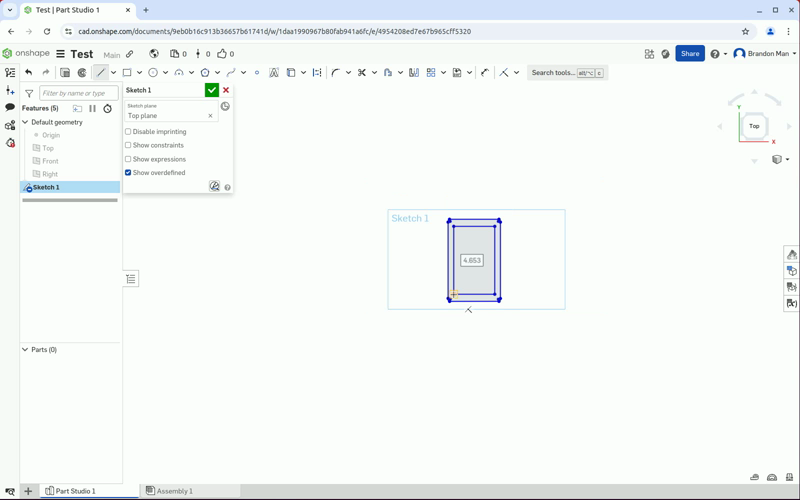
scroll(-6)
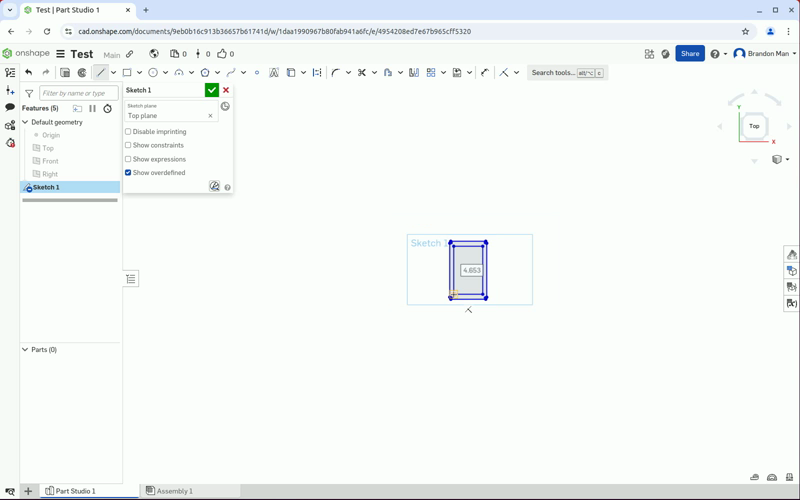
scroll(-6)
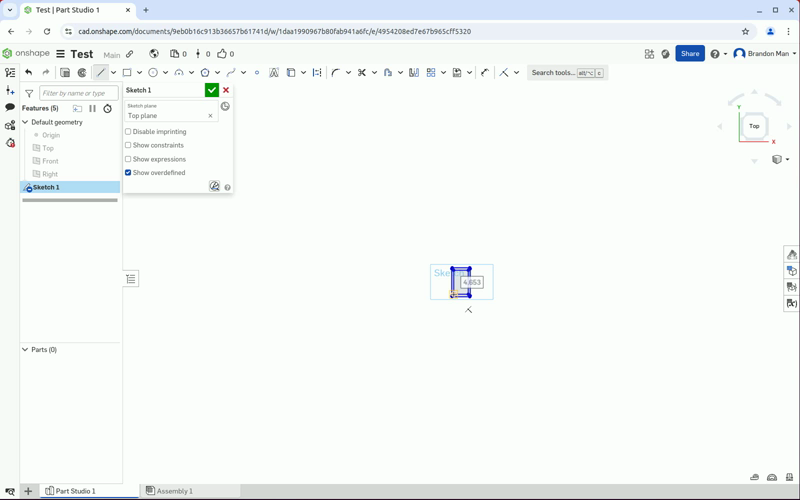
key(esc)
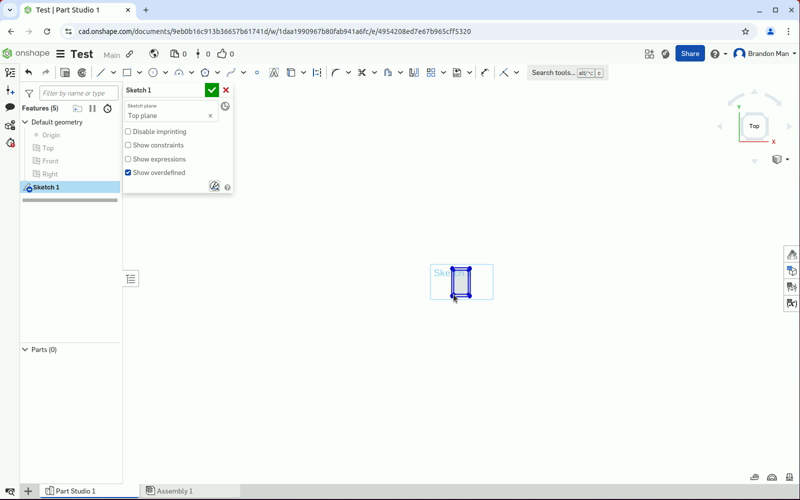
mouse_move(452, 276)
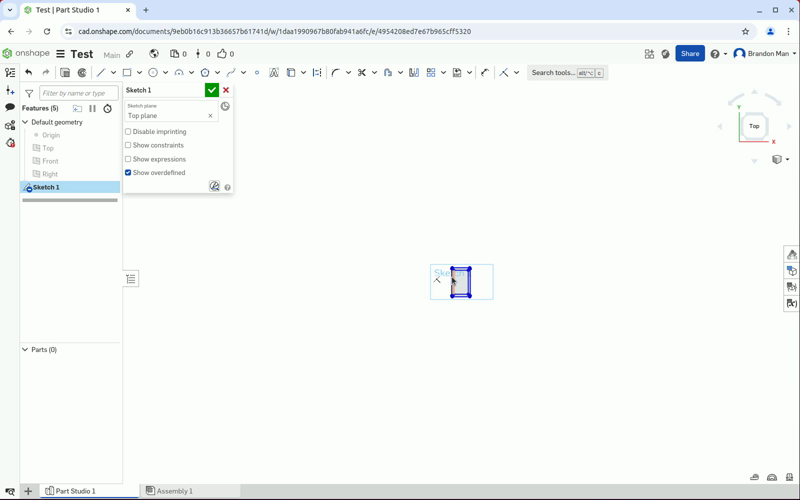
scroll(6)
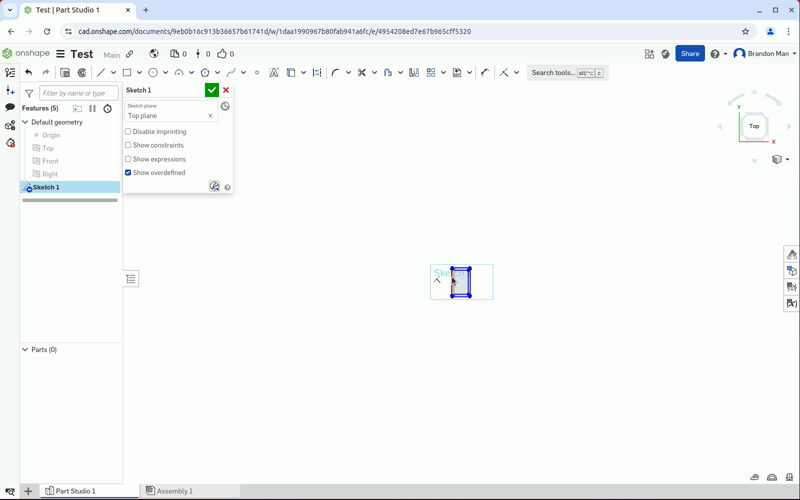
scroll(6)
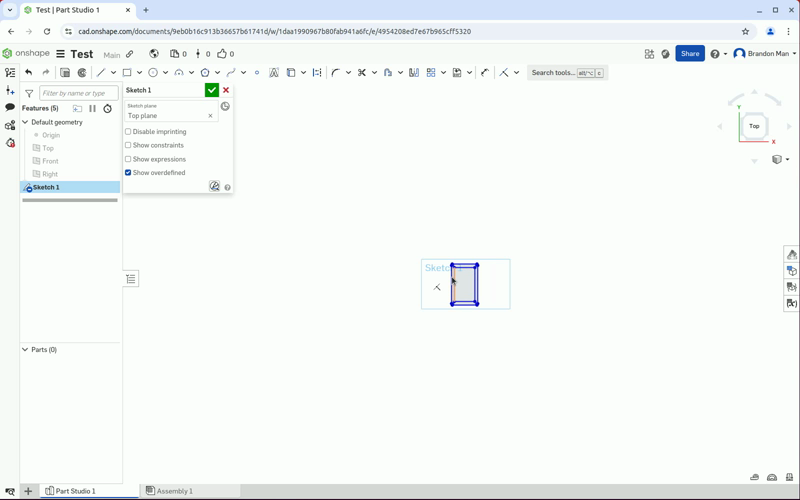
scroll(6)
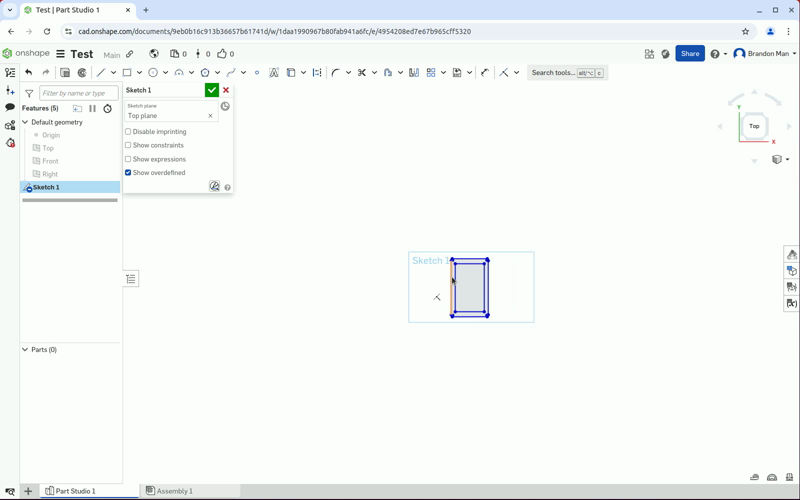
scroll(6)
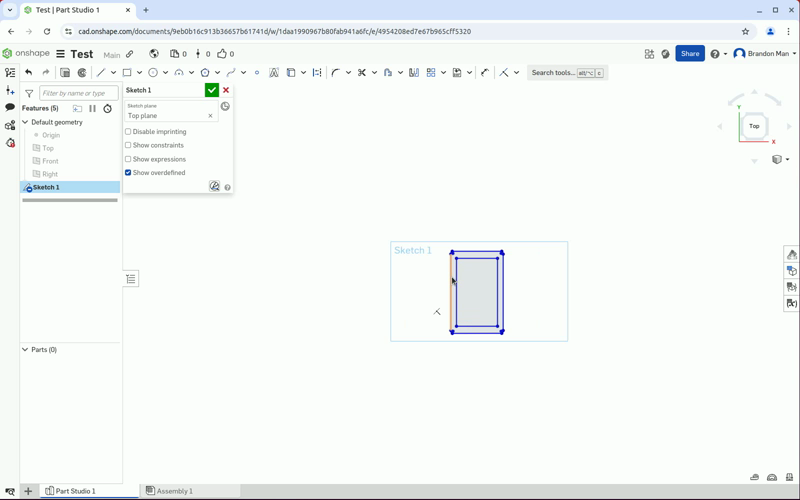
scroll(6)
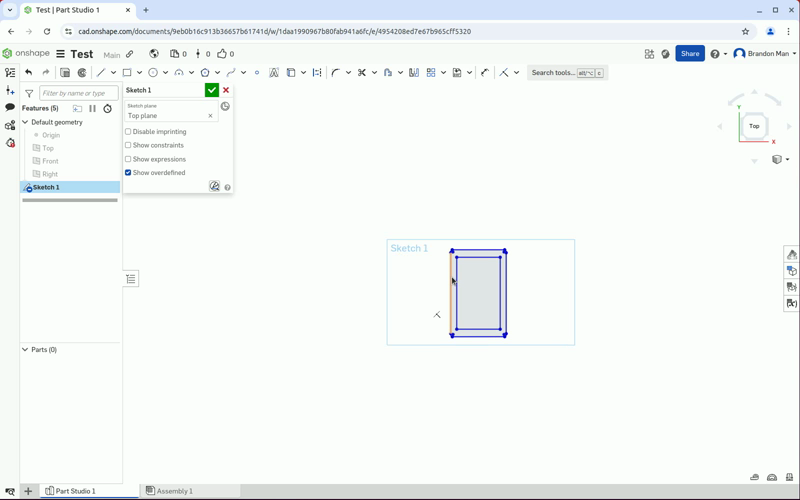
scroll(6)
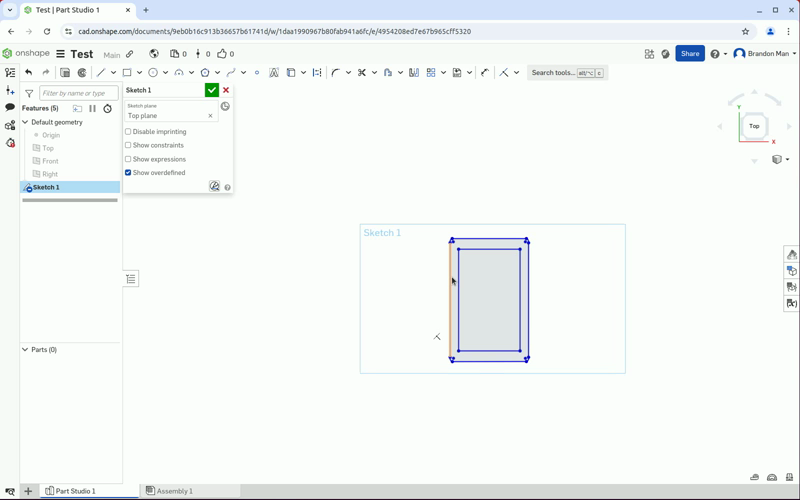
scroll(6)
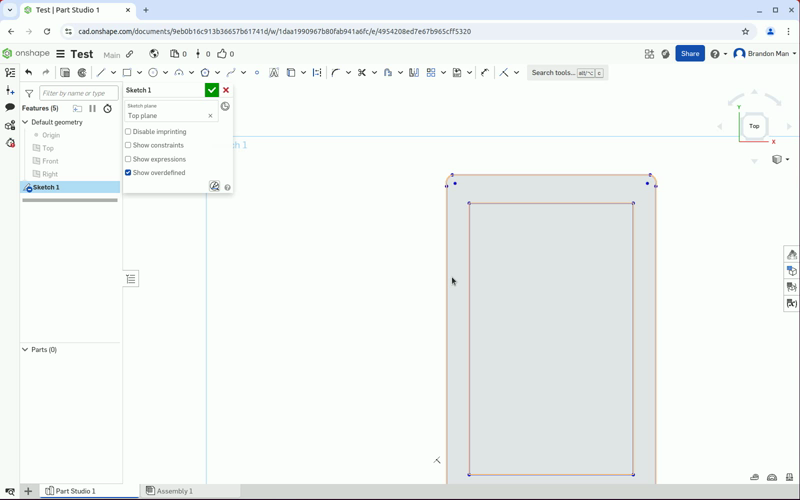
click(452, 276)
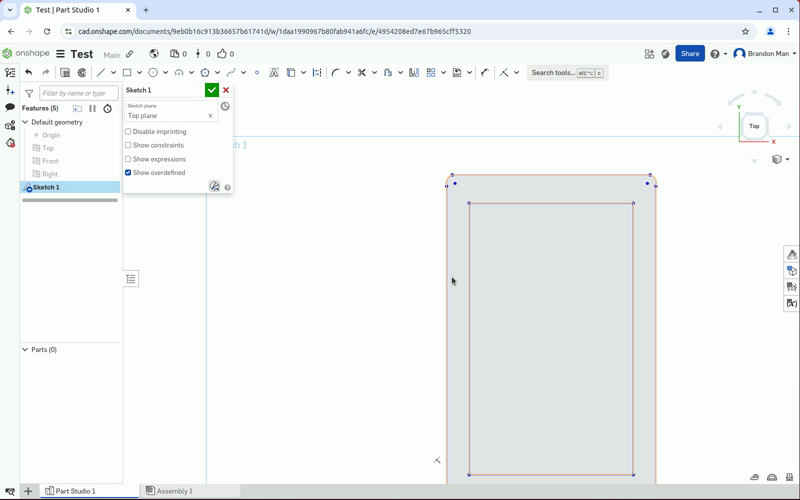
scroll(-6)
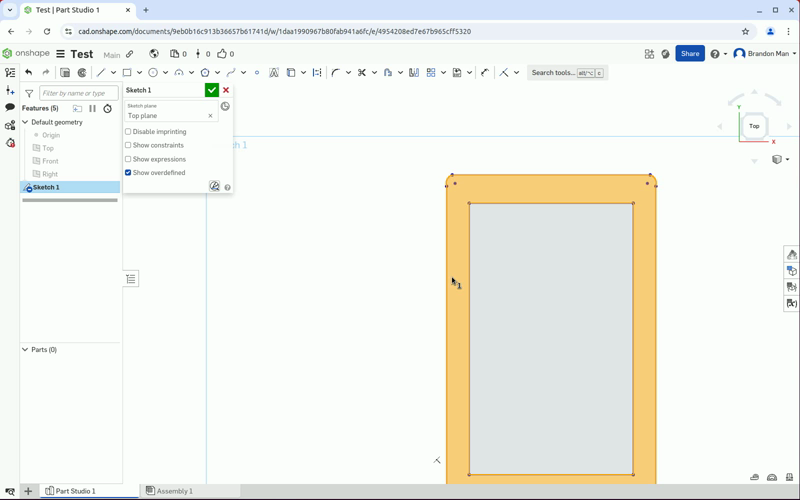
scroll(-6)
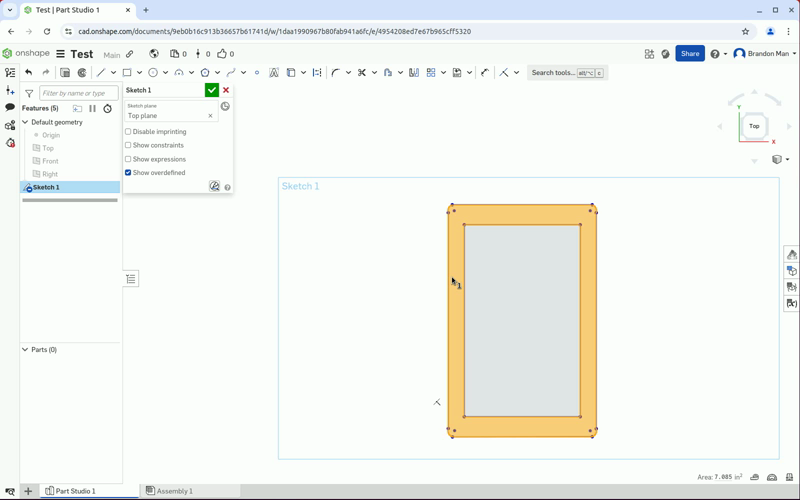
scroll(-6)
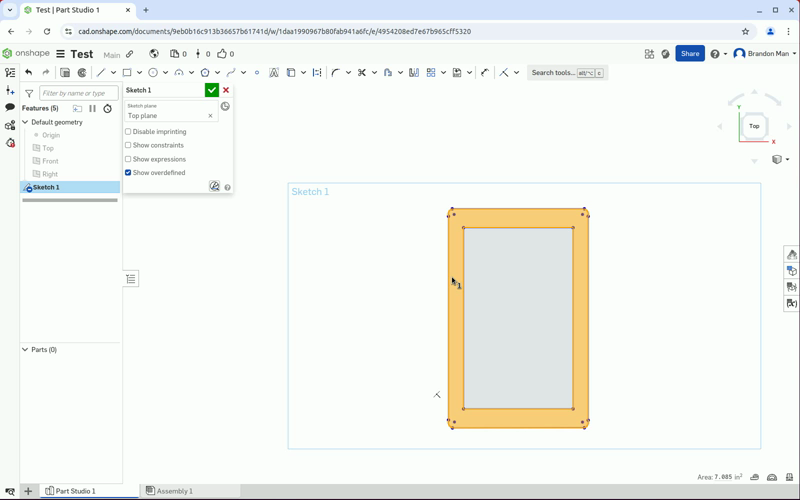
scroll(-6)
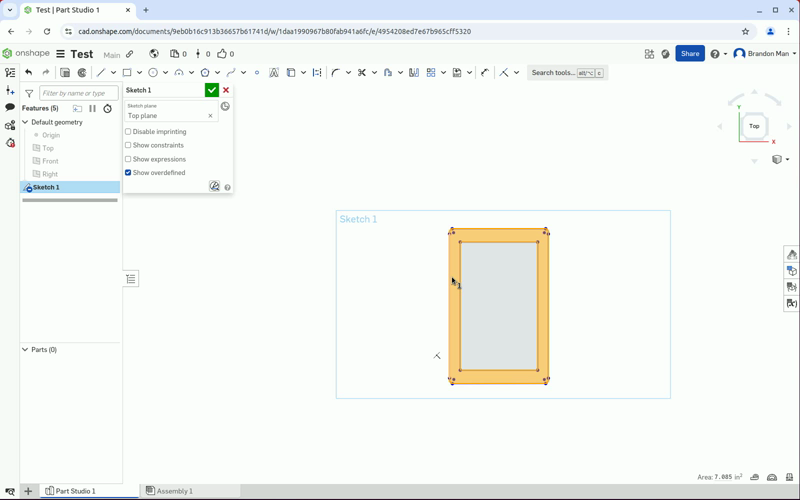
scroll(-6)
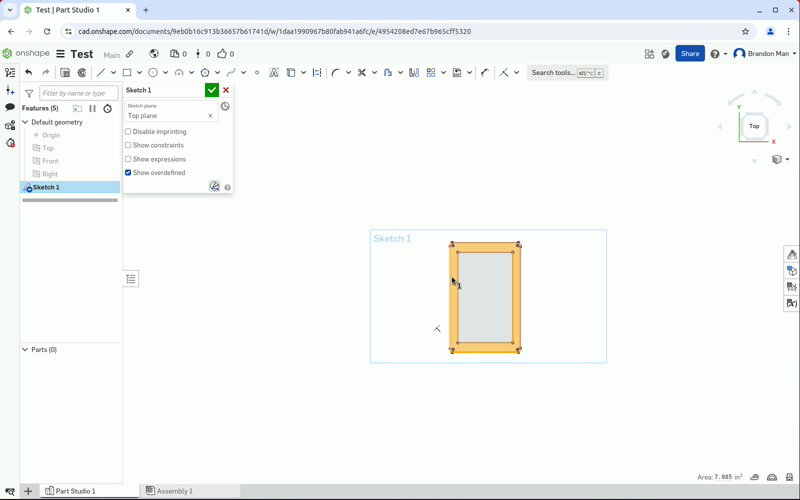
scroll(-6)
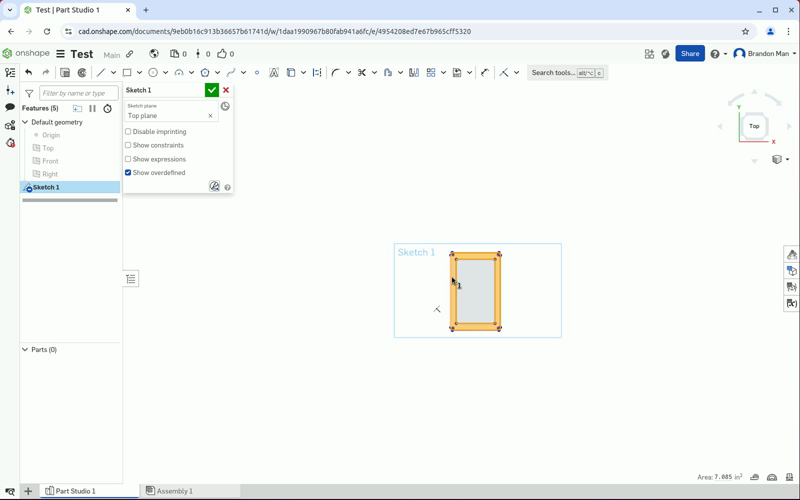
scroll(-6)
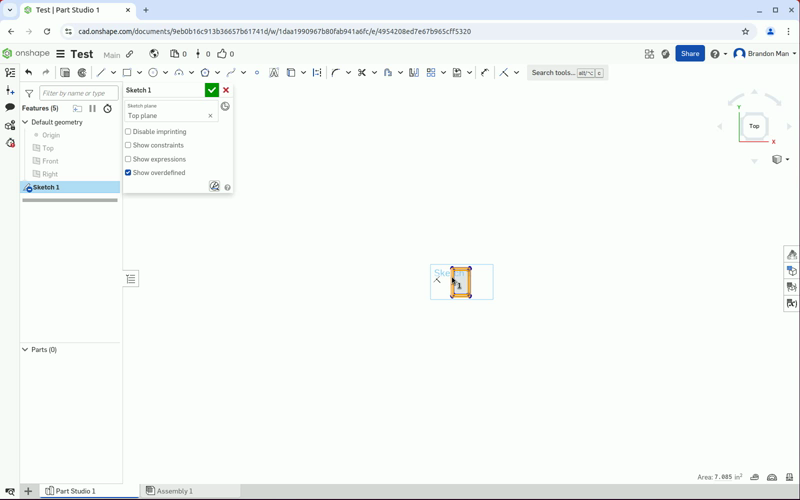
mouse_move(73, 352)
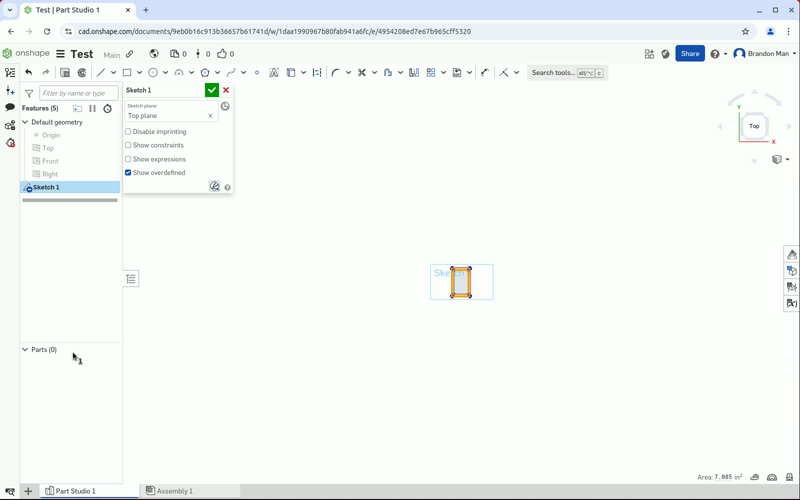
key(shift+y)
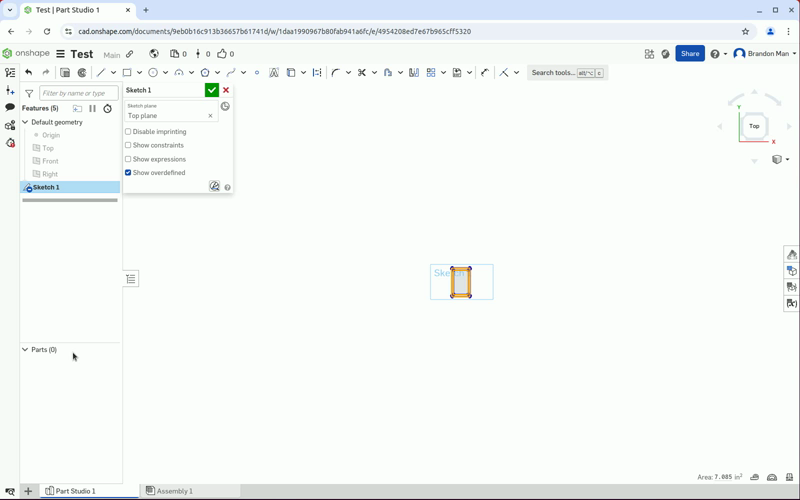
key(shift+e)
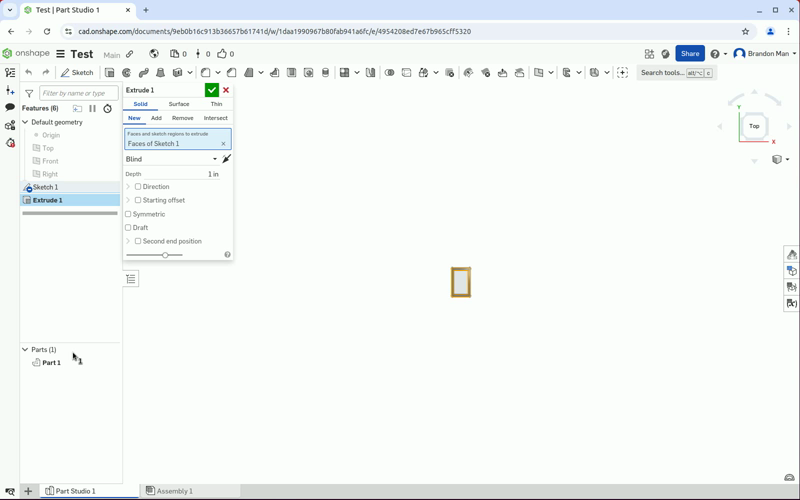
mouse_move(143, 106)
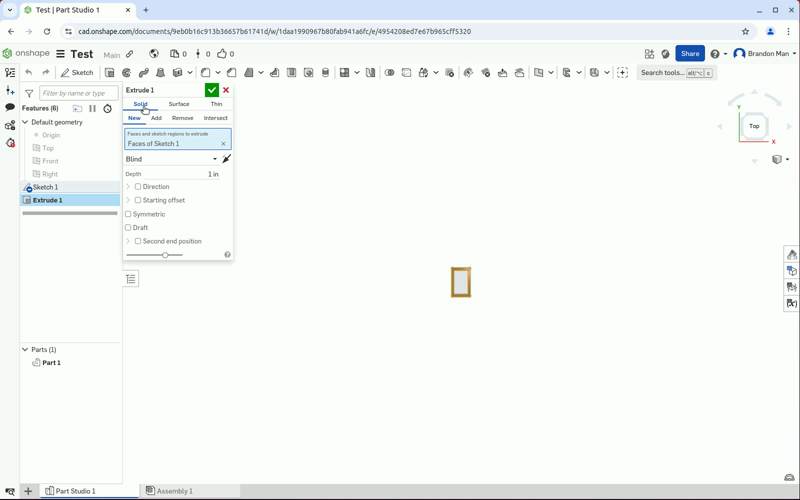
click(143, 106)
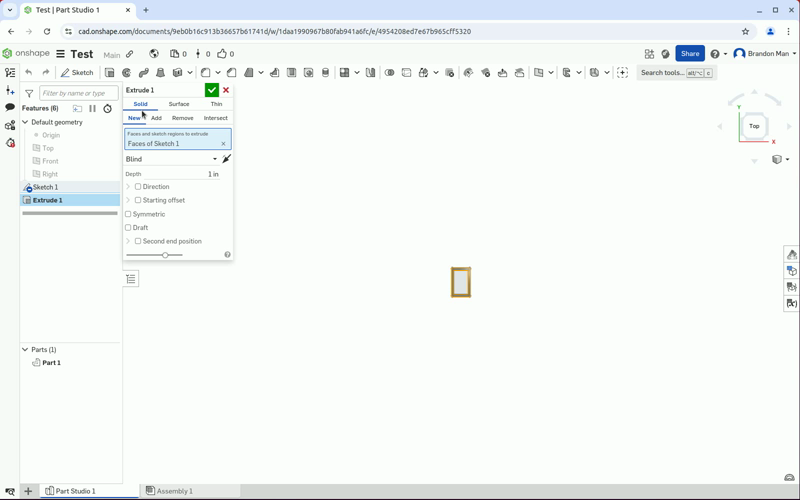
mouse_move(137, 120)
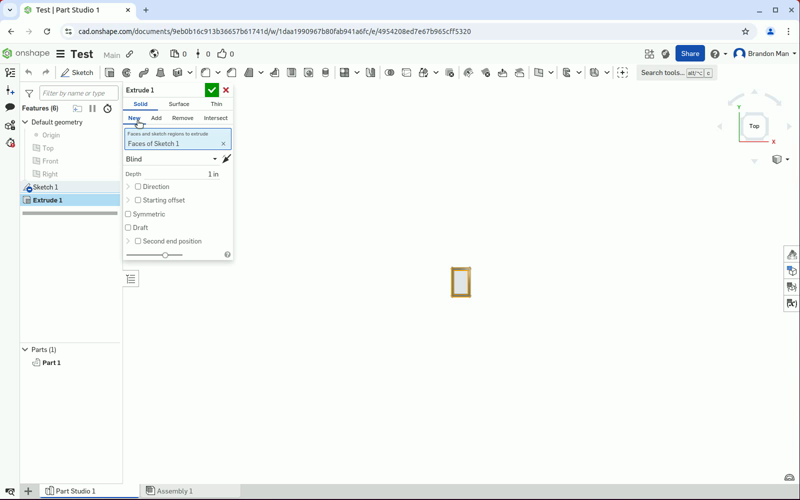
click(137, 120)
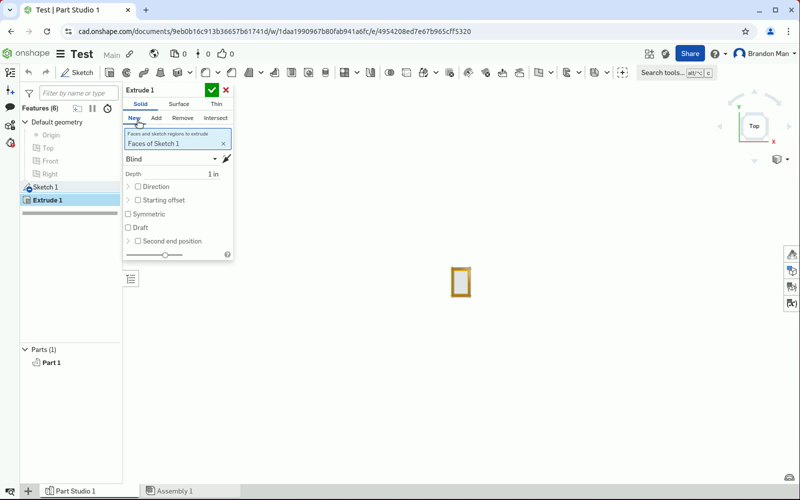
key(tab, 4)
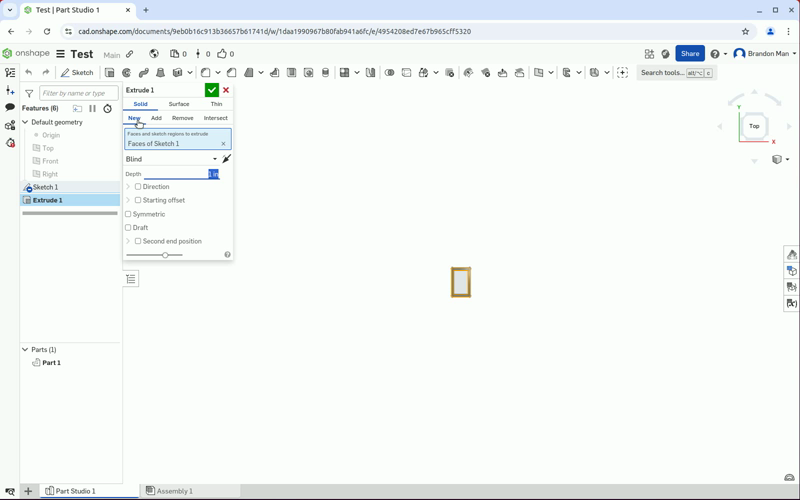
text(23.108)
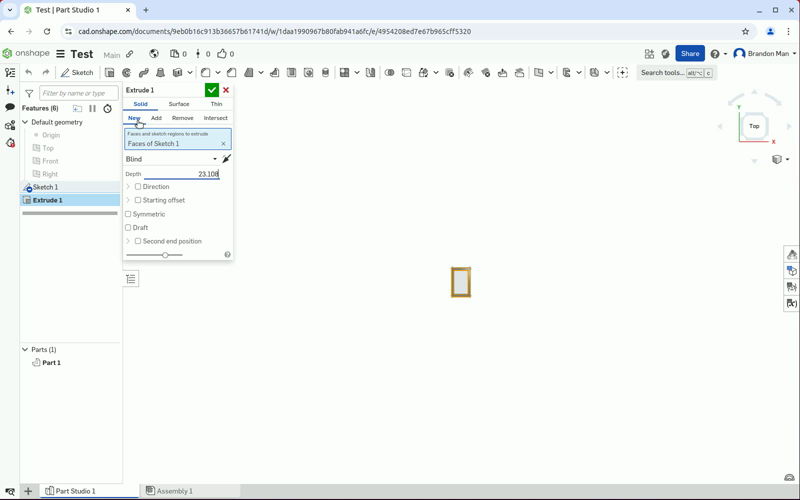
key(enter)
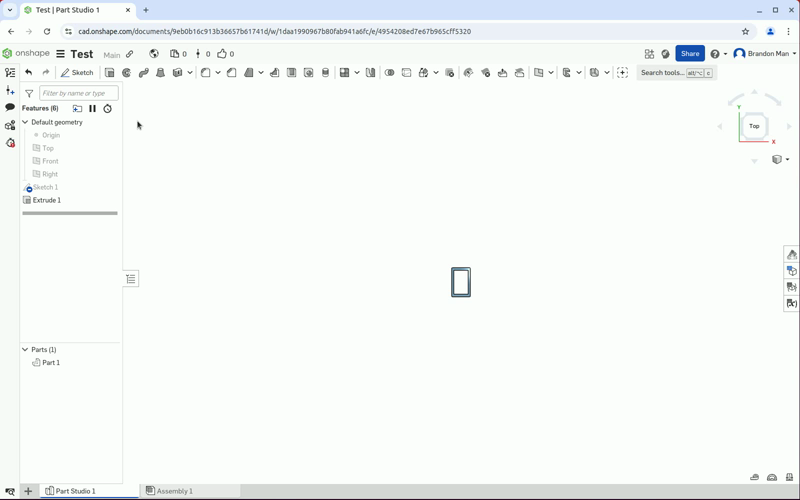
key(shift+h)
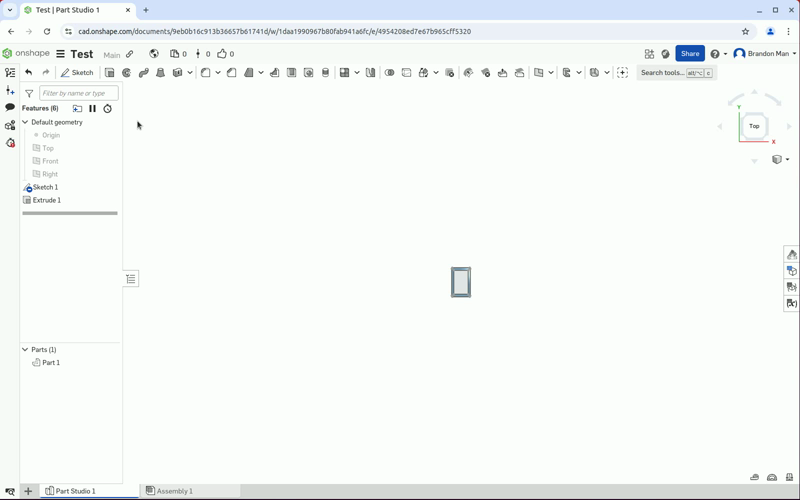
key(shift+h)
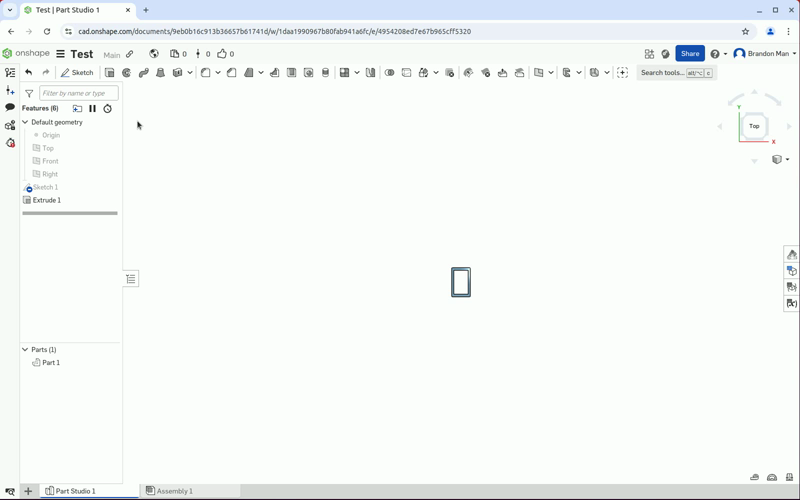
mouse_move(73, 189)
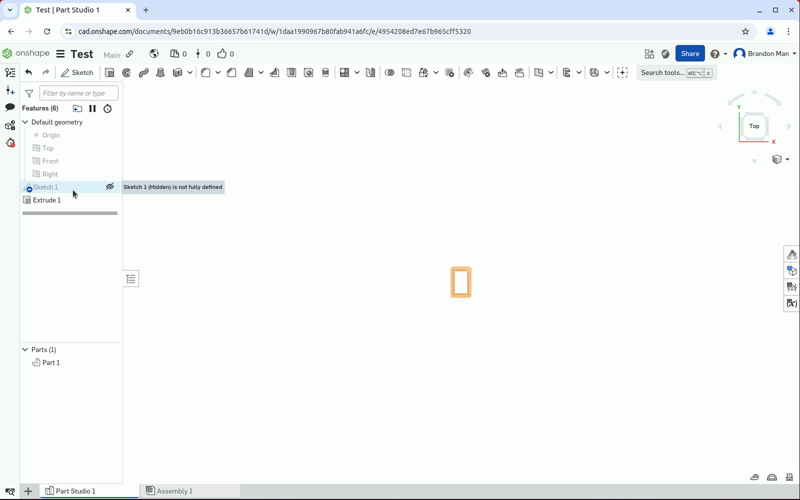
click(73, 189)
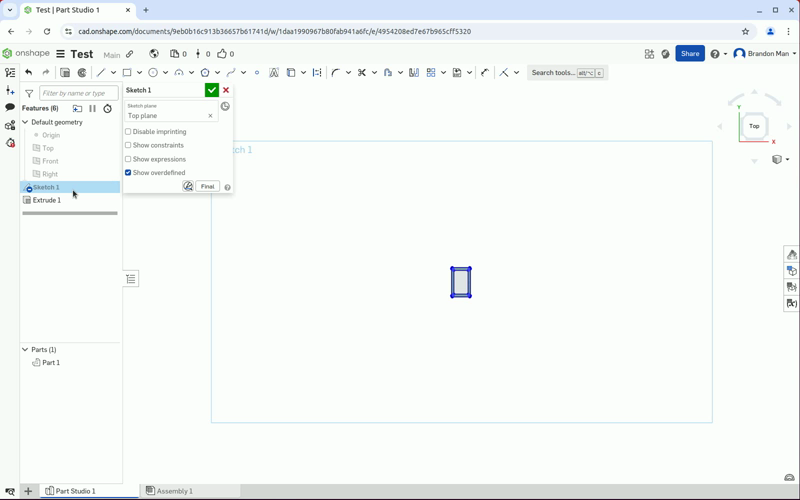
mouse_move(229, 92)
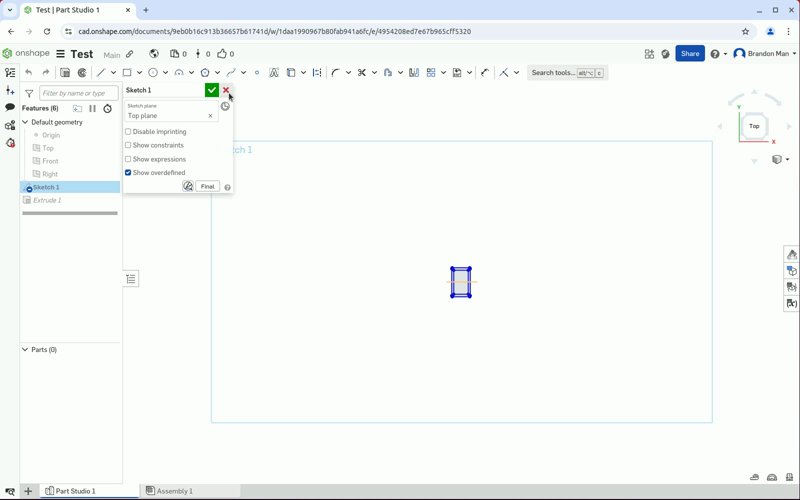
click(229, 92)
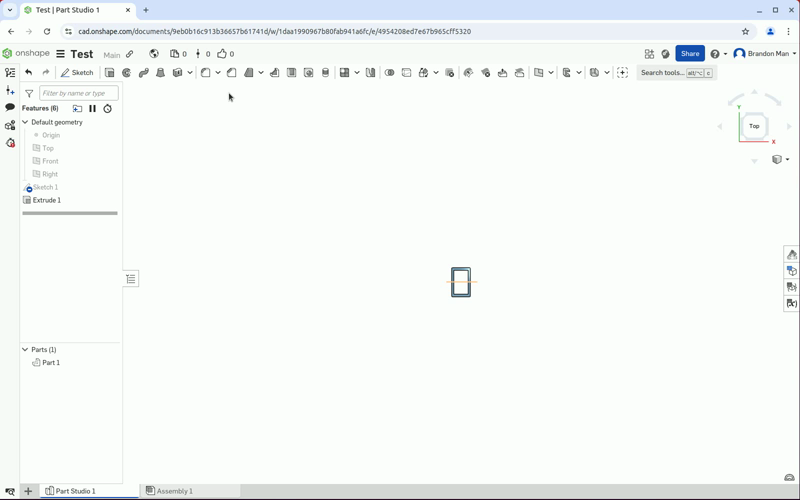
mouse_move(73, 352)
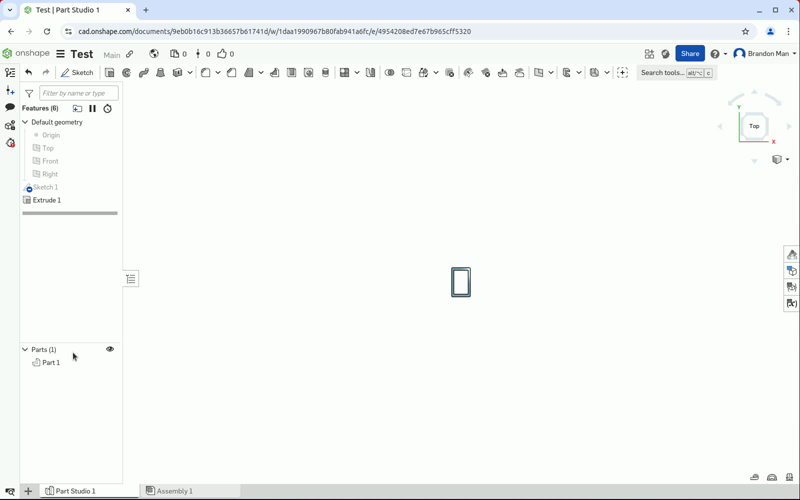
key(y)
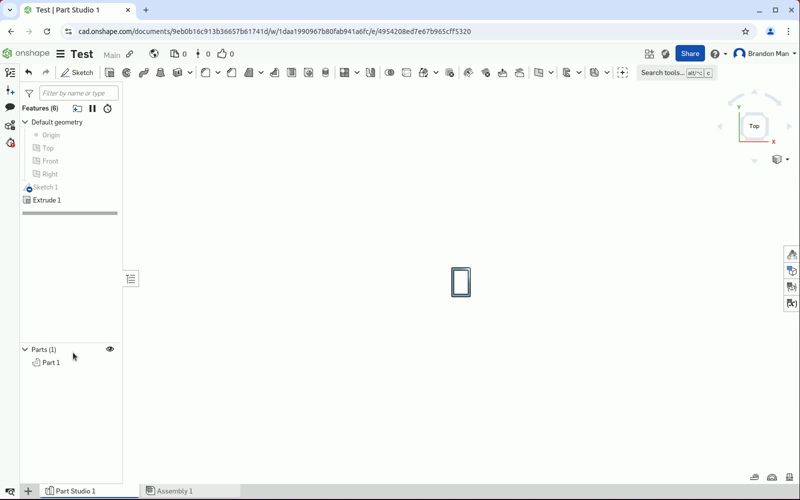
key(shift+p)
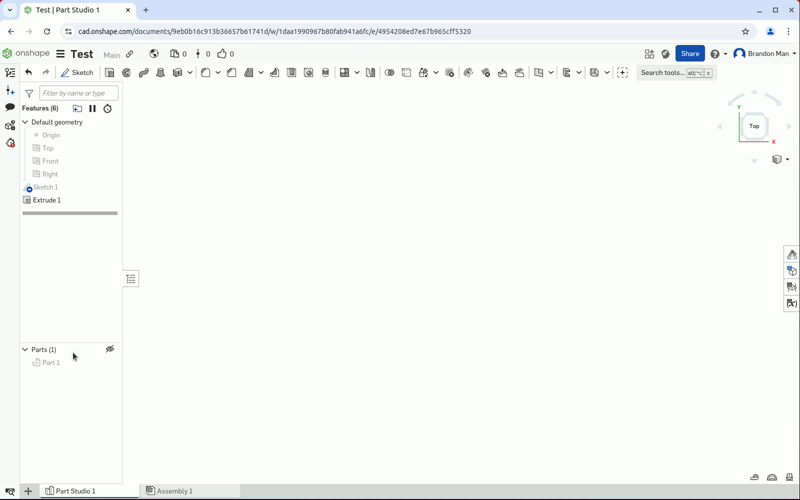
key(space)
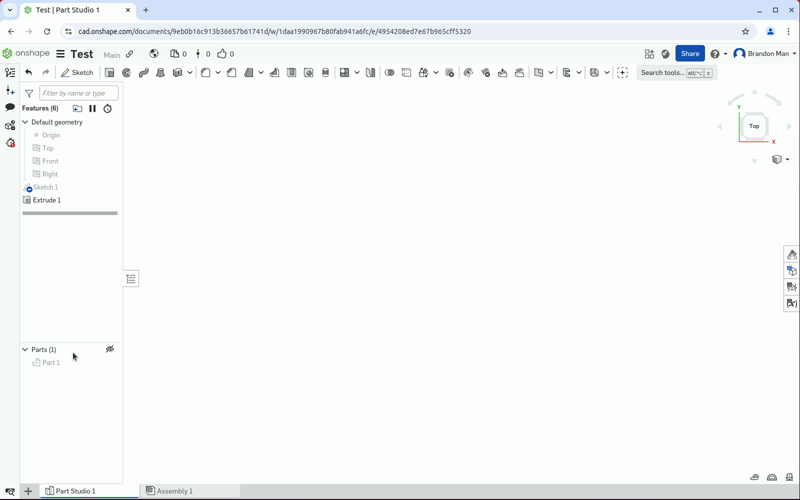
key_down(shift)
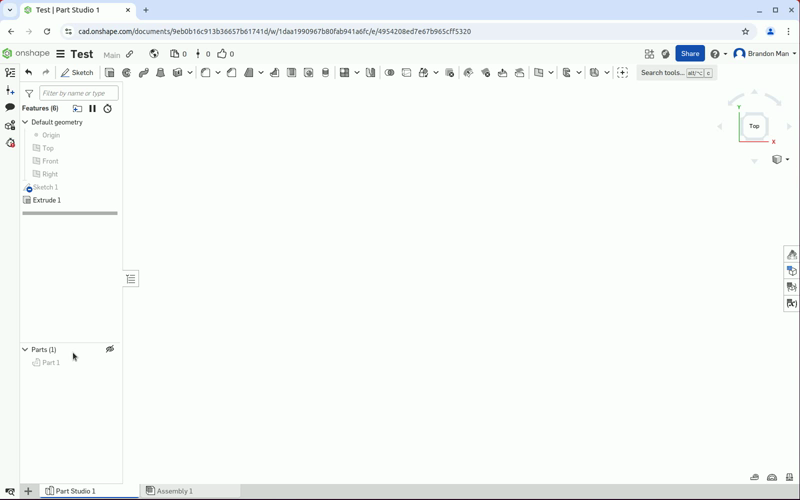
key(up)
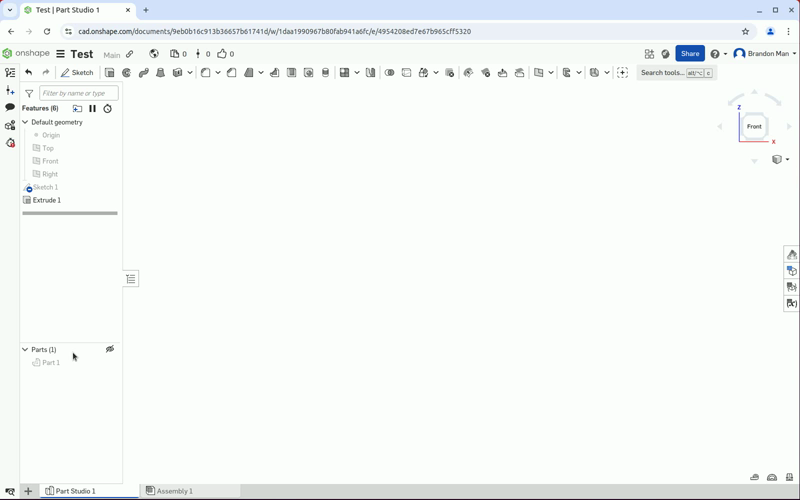
key_up(shift)
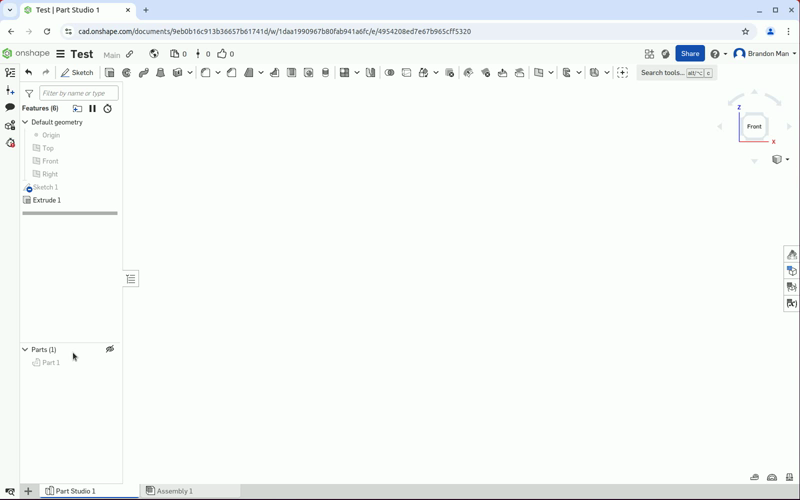
key(space)
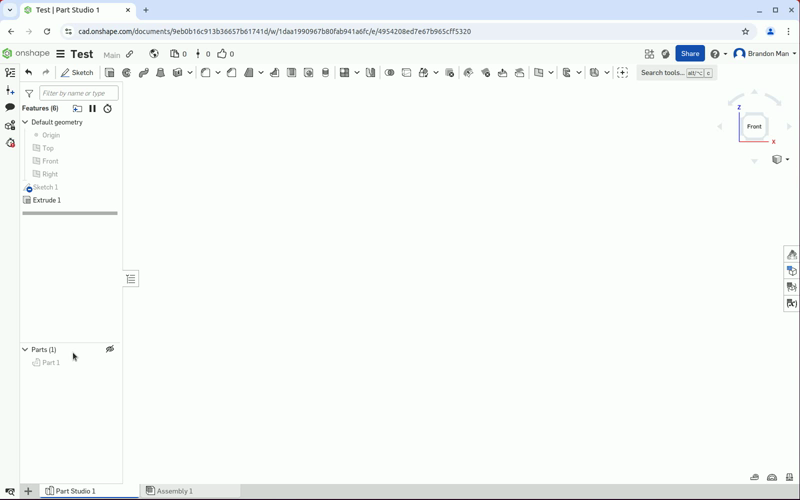
key_down(shift)
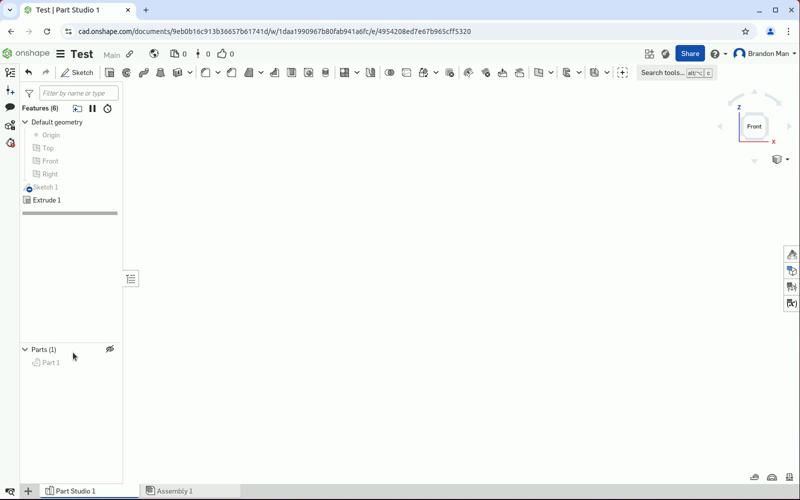
key(left)
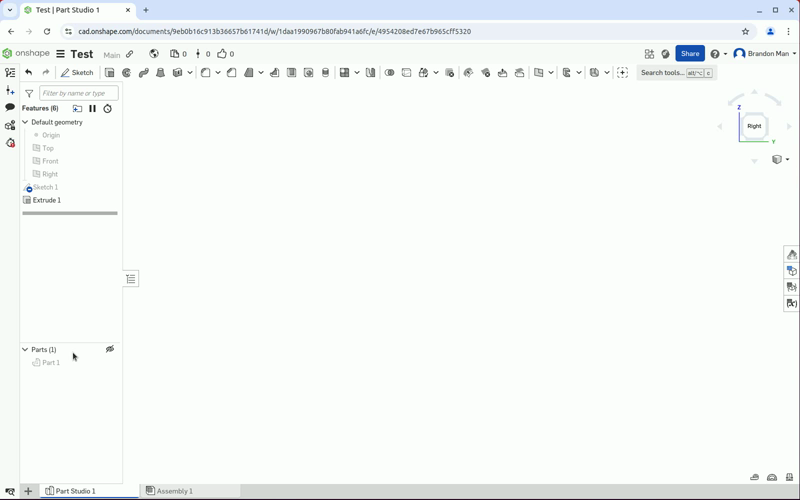
key_up(shift)
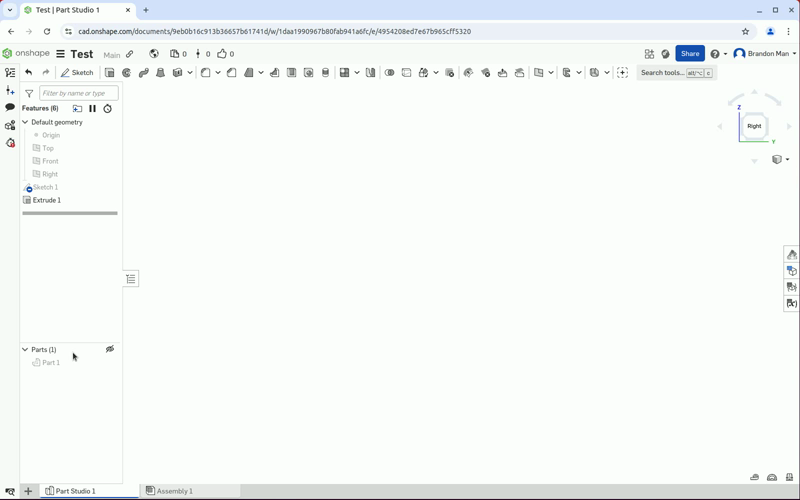
mouse_move(73, 352)
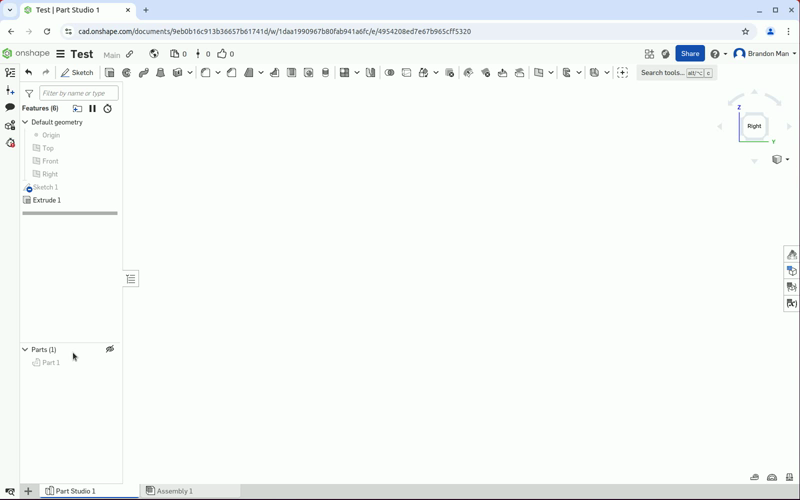
key(shift+y)
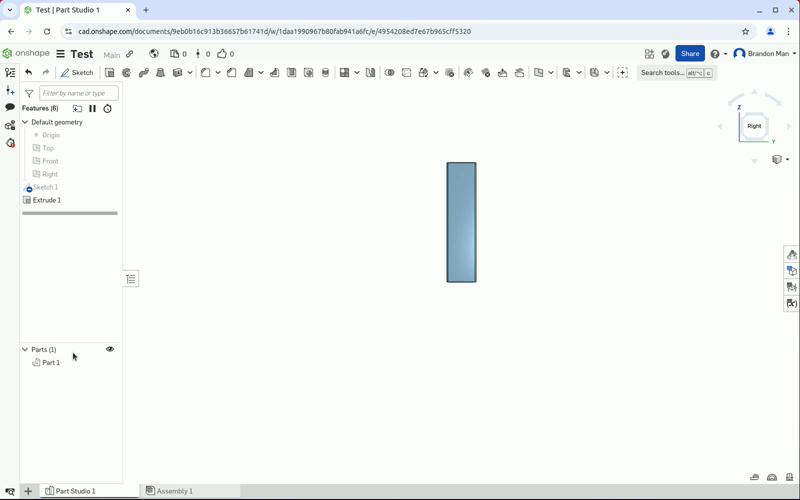
mouse_move(541, 75)
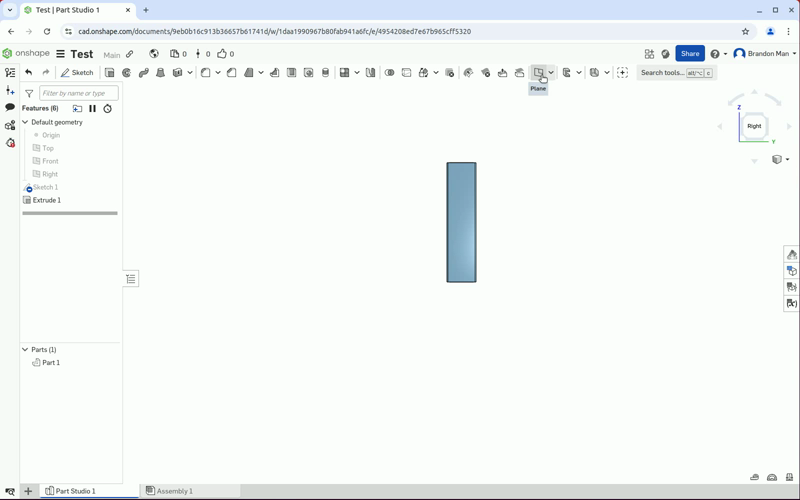
click(541, 75)
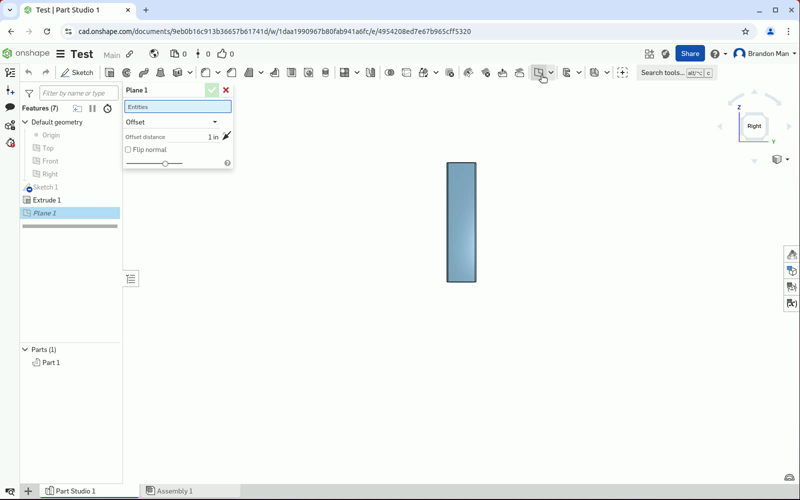
mouse_move(73, 176)
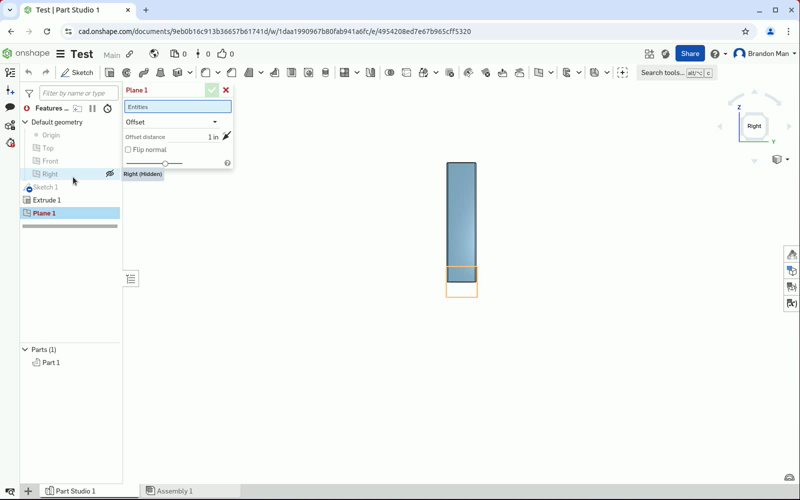
click(73, 176)
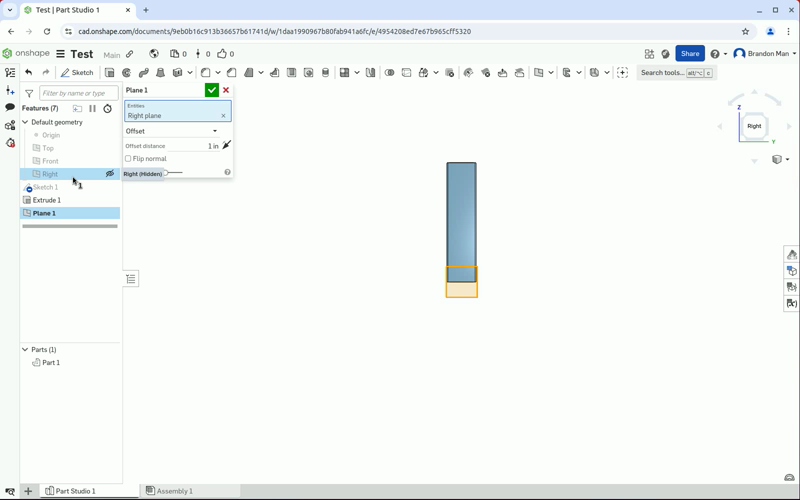
key(tab, 2)
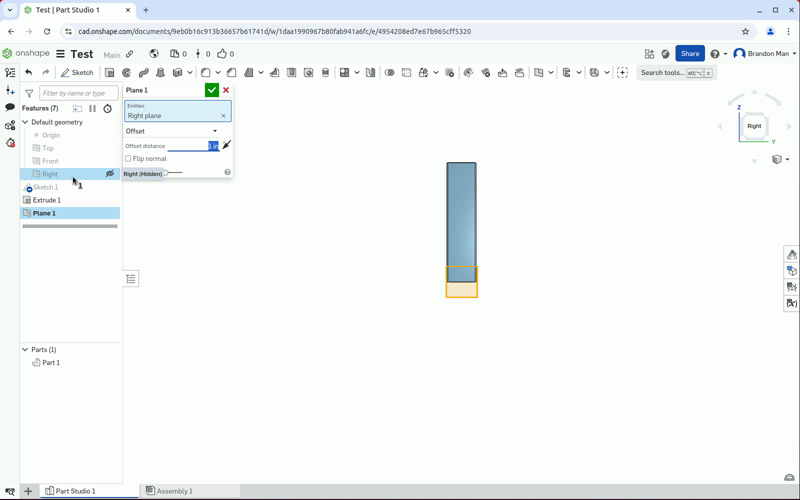
text(1.91)
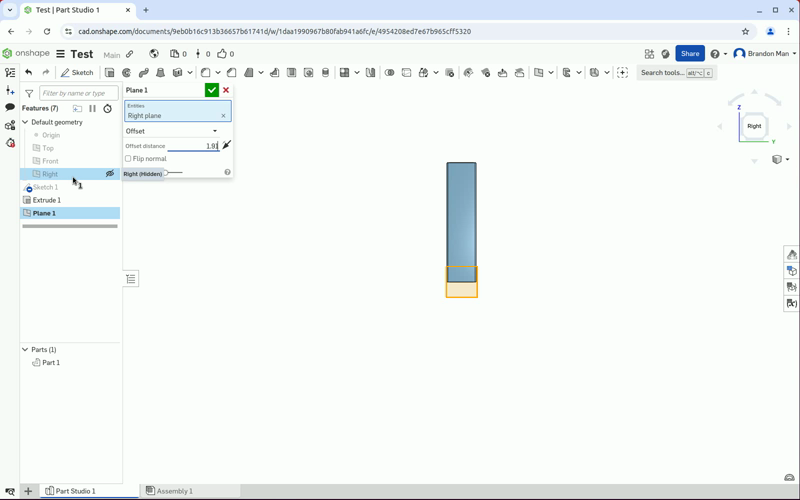
key(enter, 2)
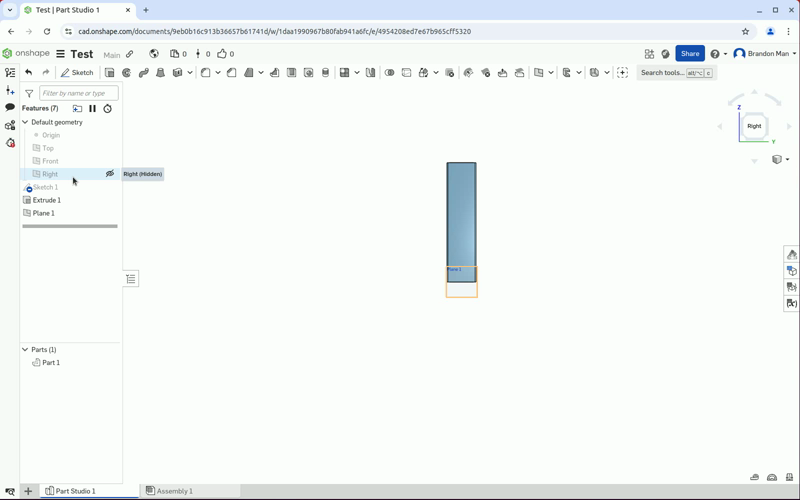
key(shift+s)
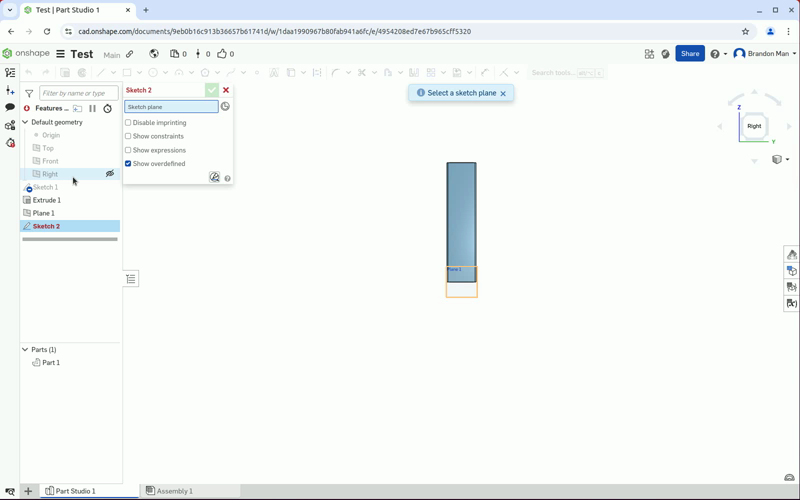
mouse_move(73, 215)
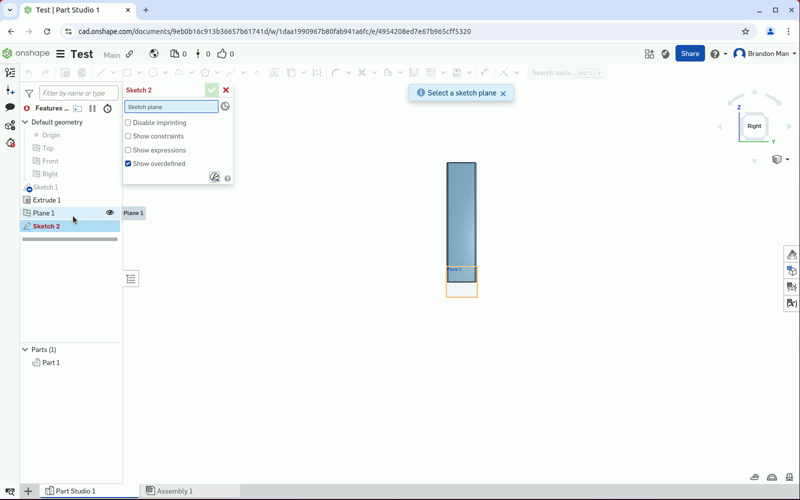
click(73, 215)
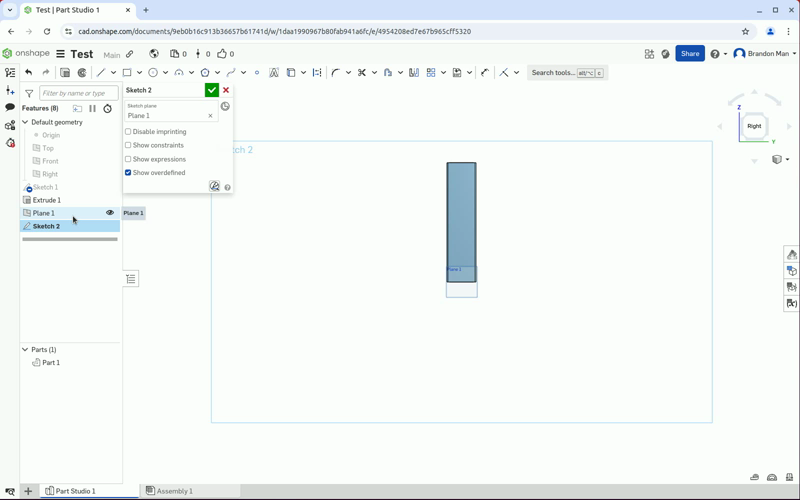
mouse_move(73, 352)
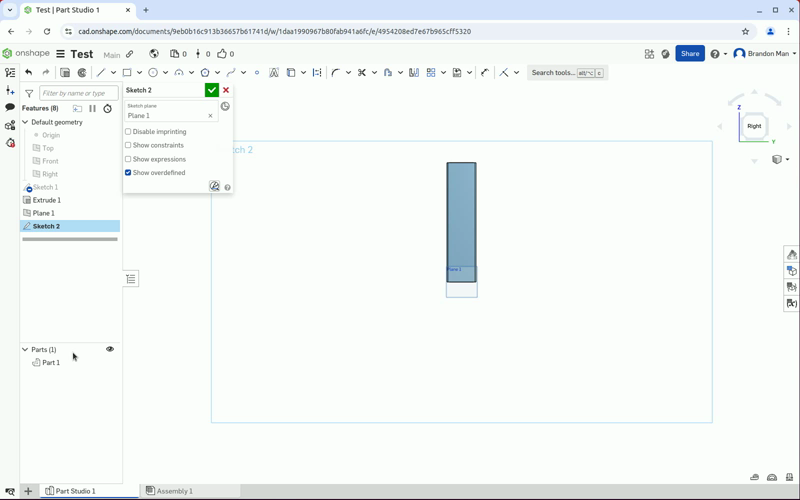
key(y)
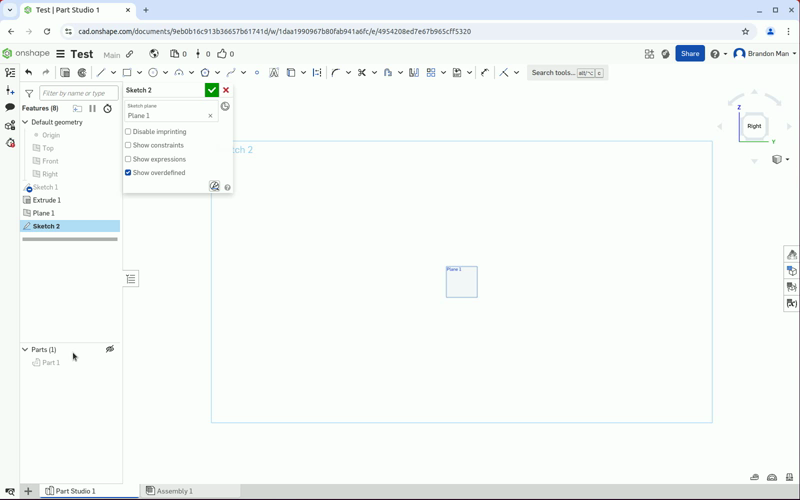
key(c)
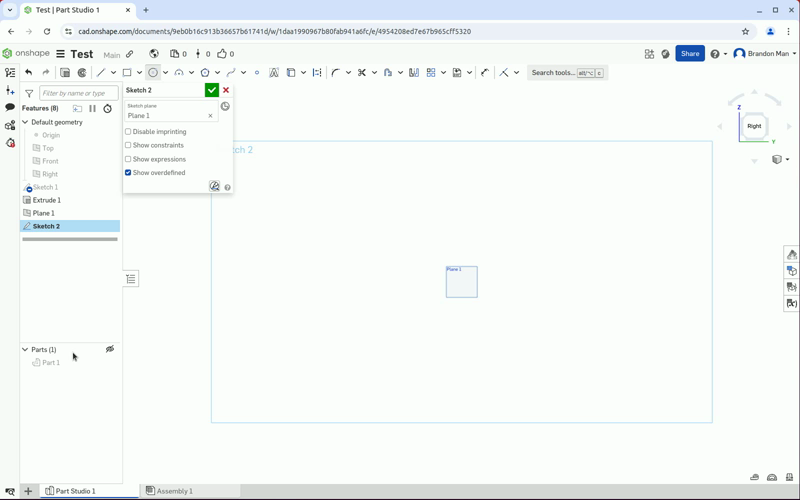
key_down(shift)
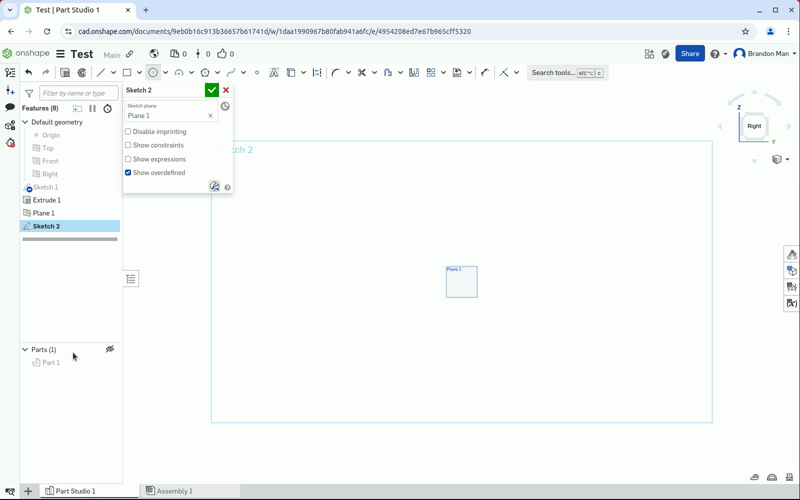
mouse_move(462, 226)
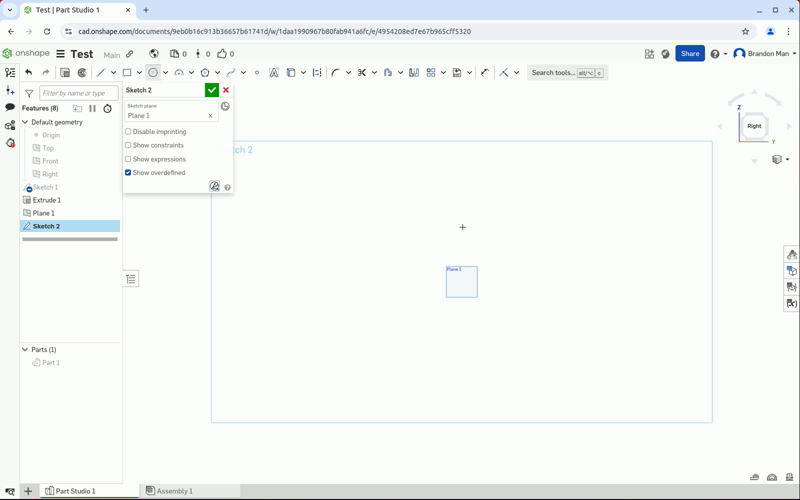
click(462, 226)
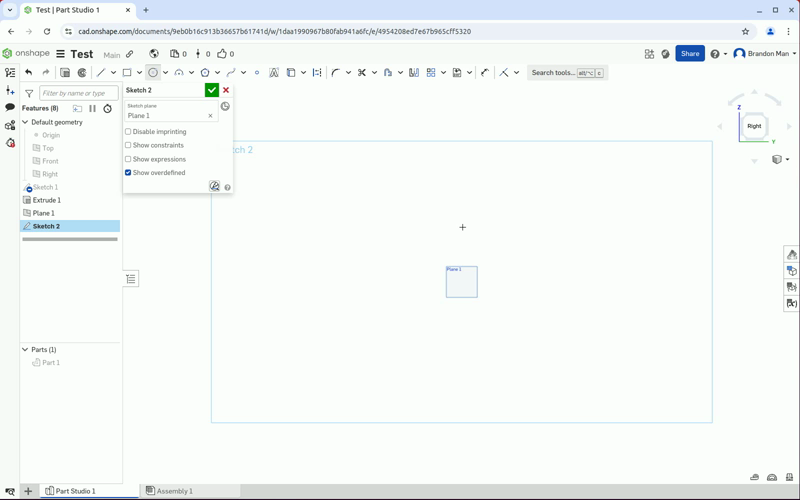
key_up(shift)
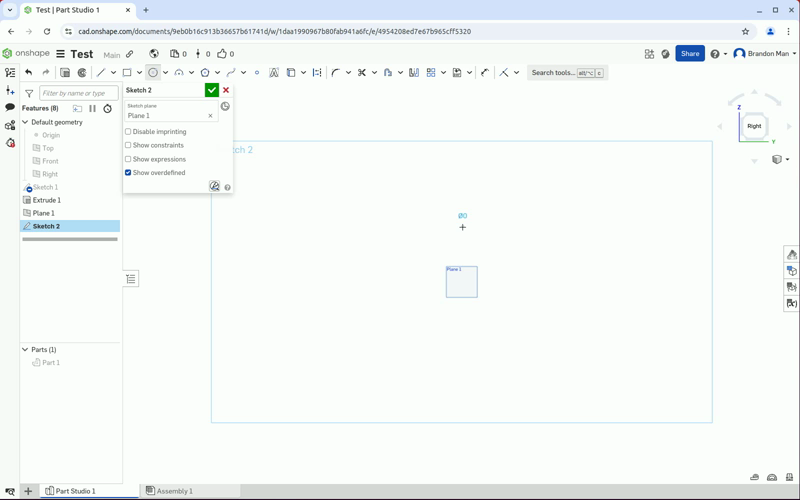
mouse_move(465, 226)
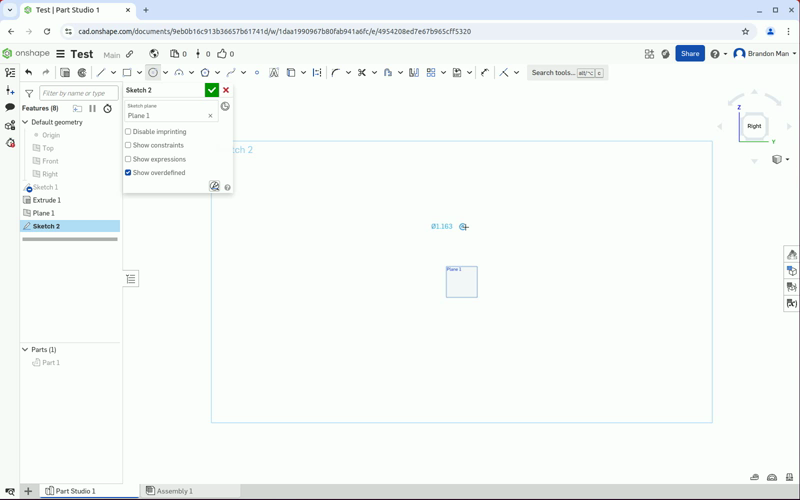
click(465, 226)
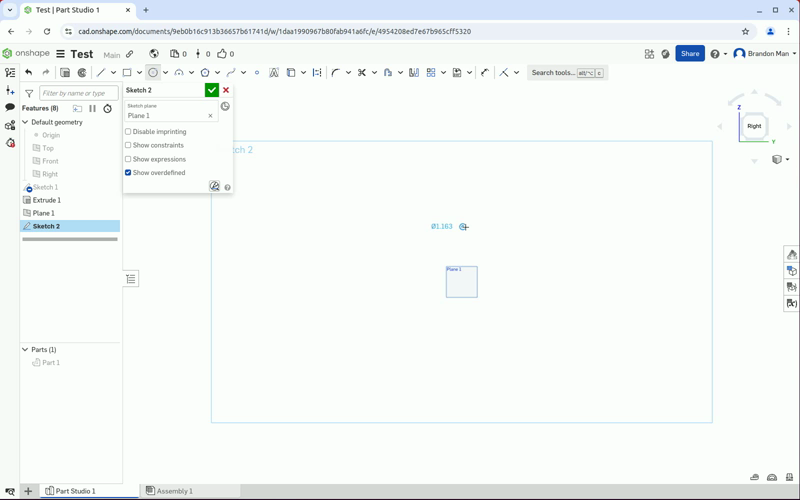
key(esc)
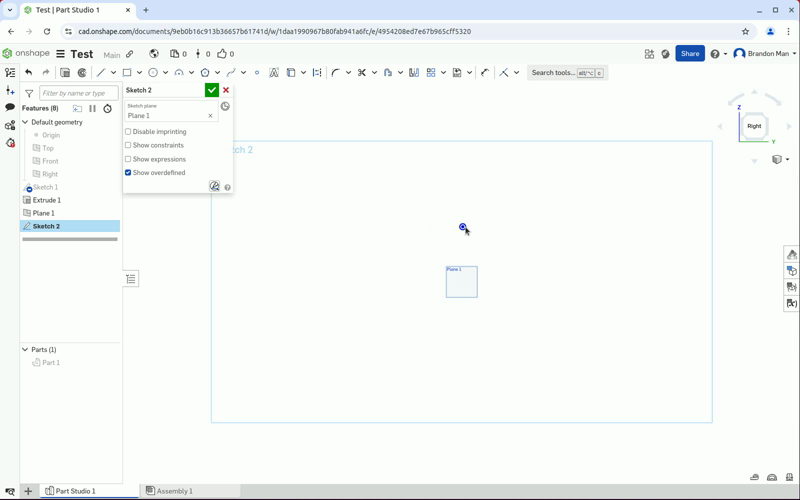
mouse_move(463, 226)
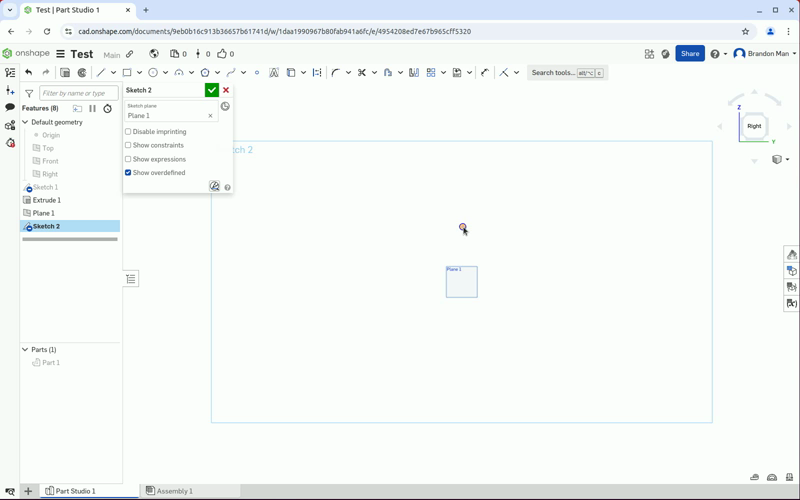
scroll(6)
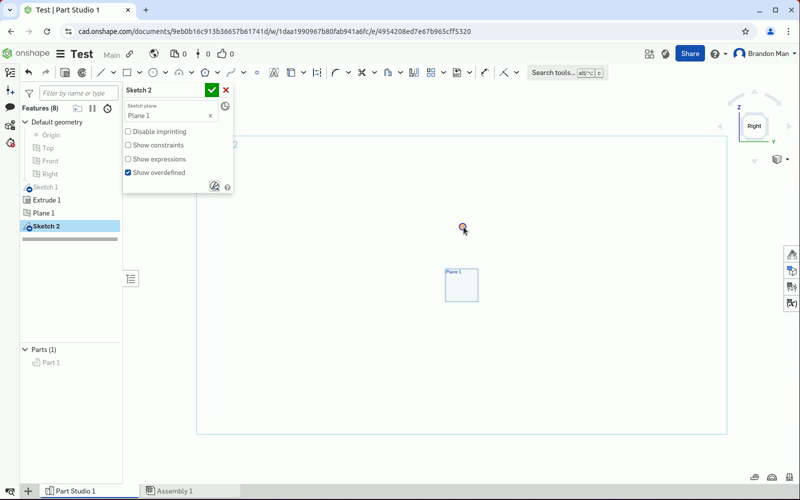
scroll(6)
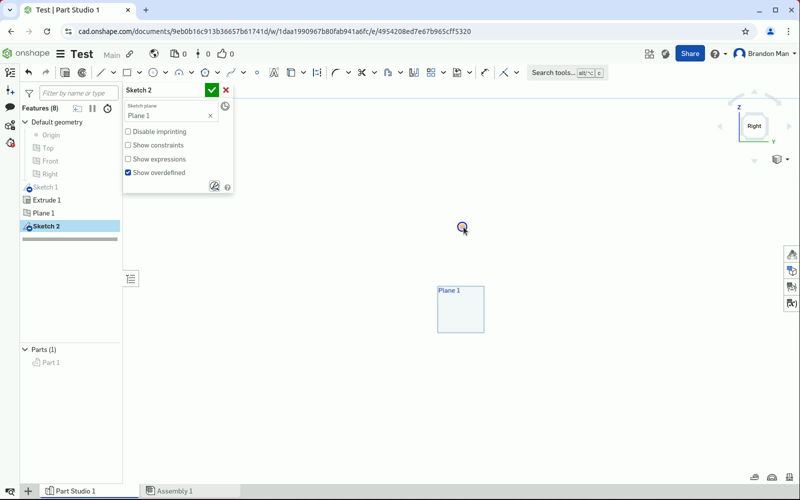
scroll(6)
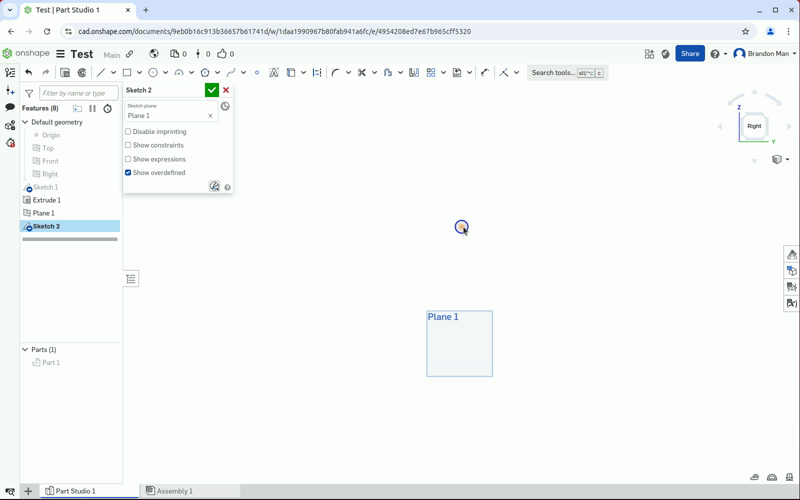
scroll(6)
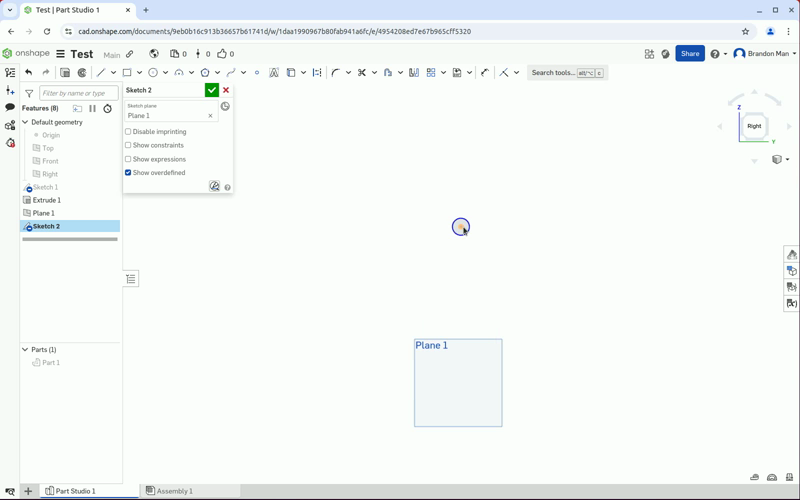
scroll(6)
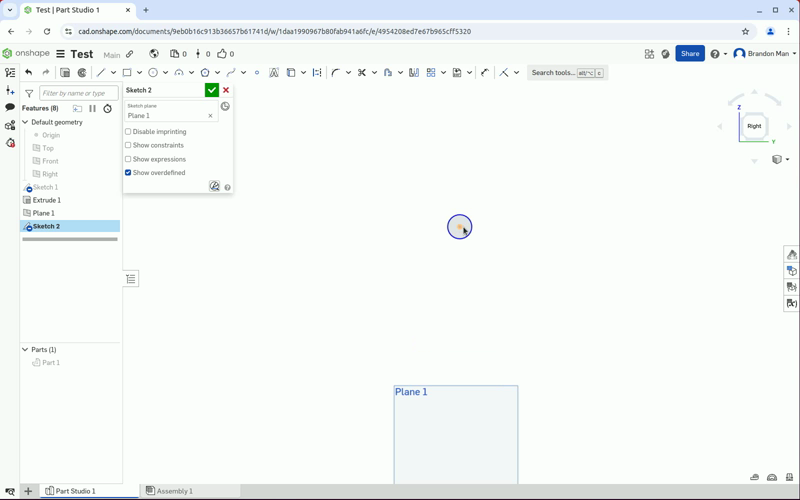
scroll(6)
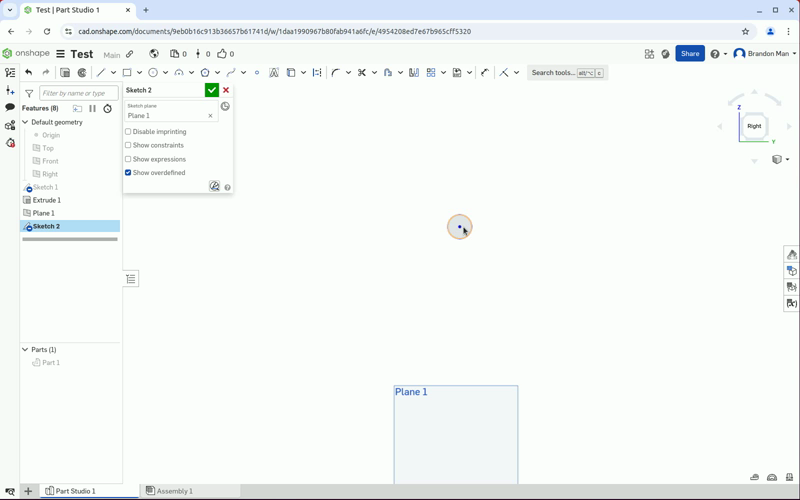
scroll(6)
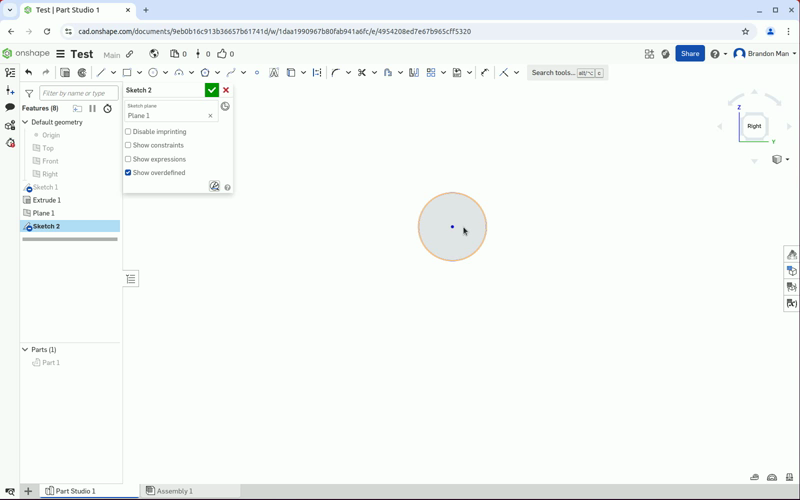
click(463, 226)
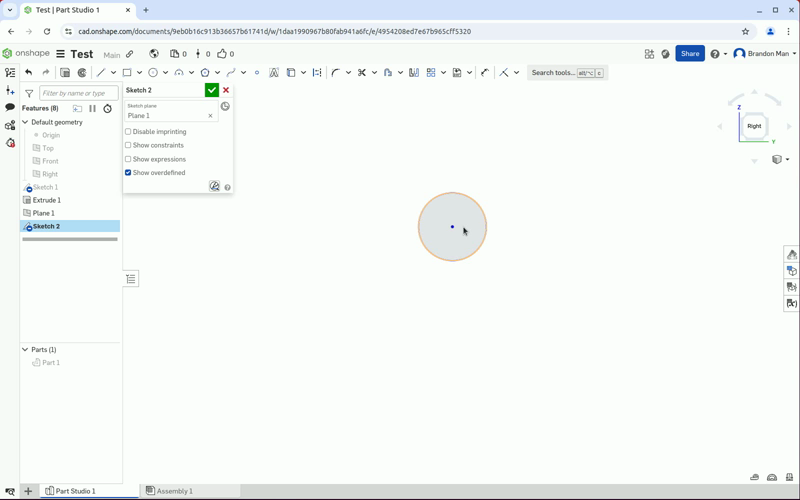
scroll(-6)
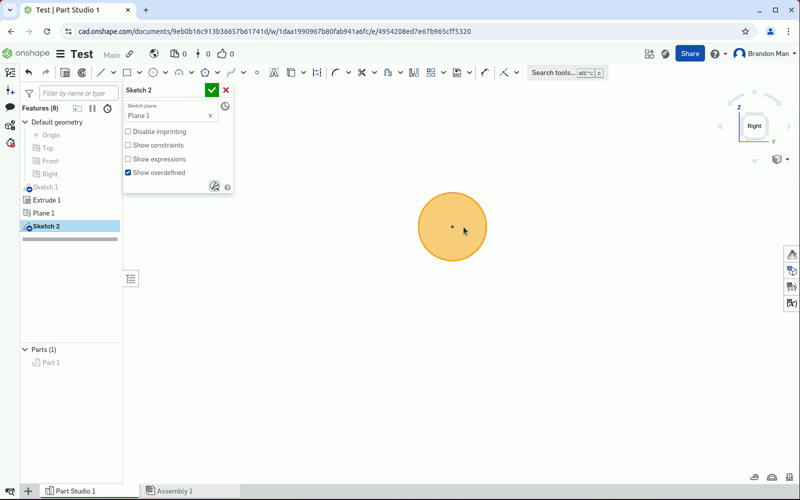
scroll(-6)
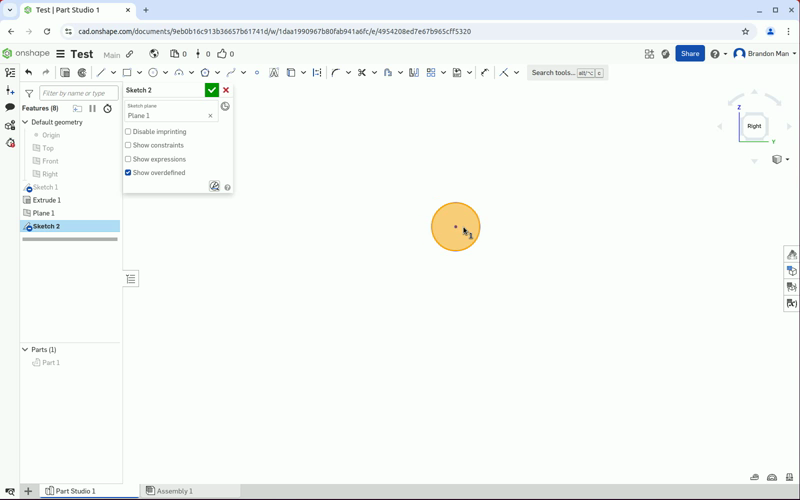
scroll(-6)
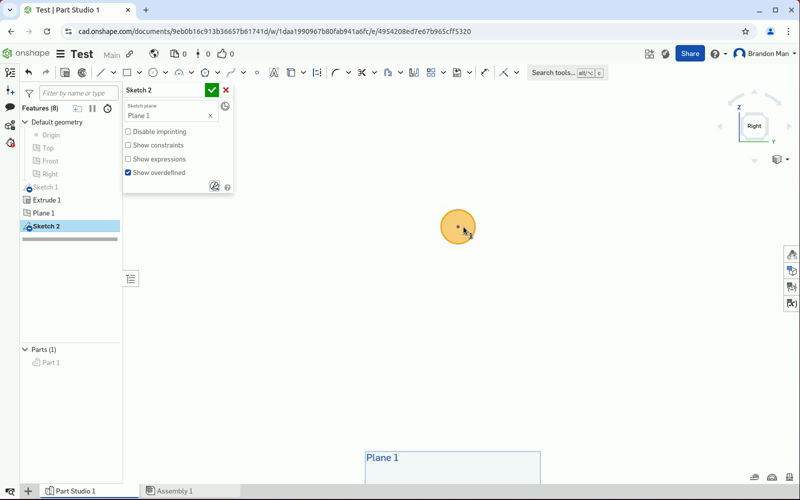
scroll(-6)
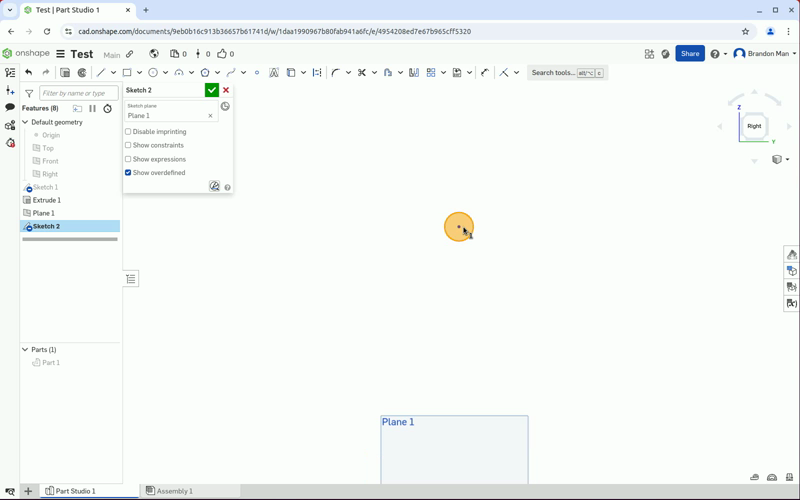
scroll(-6)
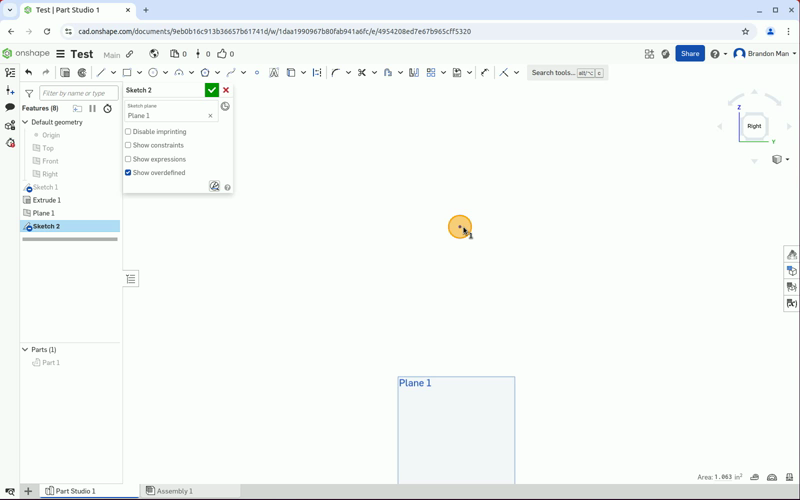
scroll(-6)
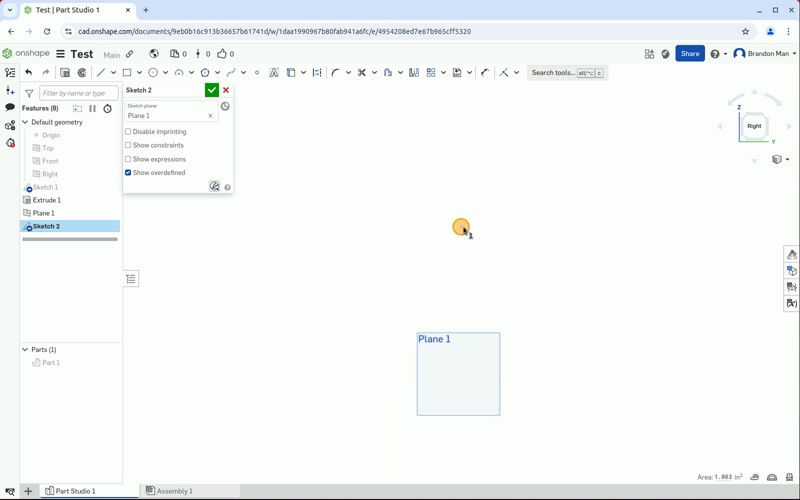
scroll(-6)
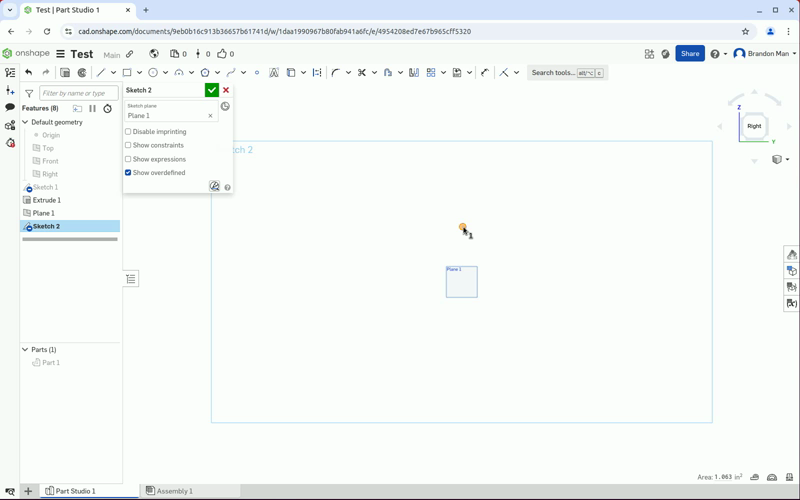
mouse_move(73, 352)
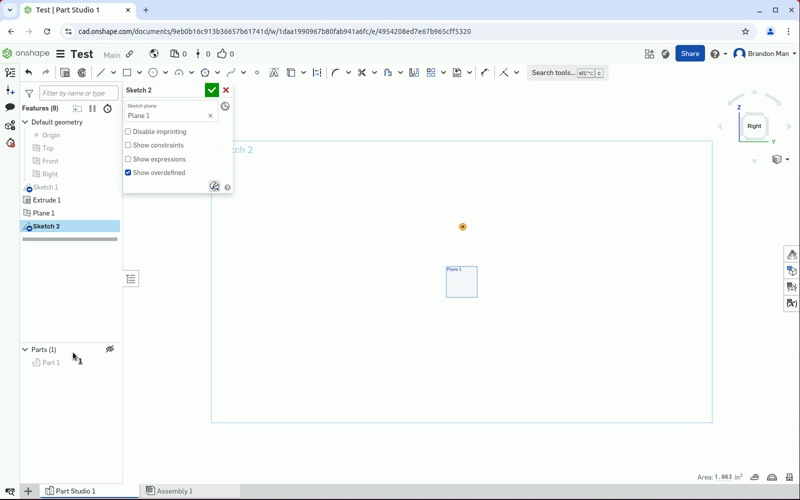
key(shift+y)
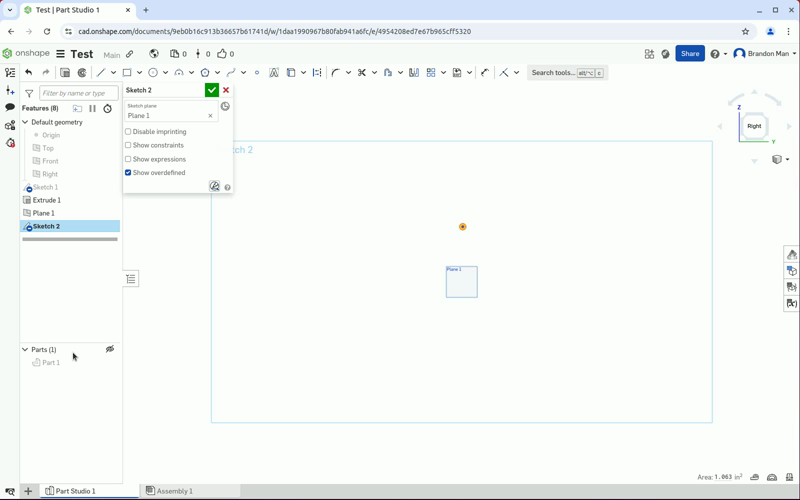
key(shift+e)
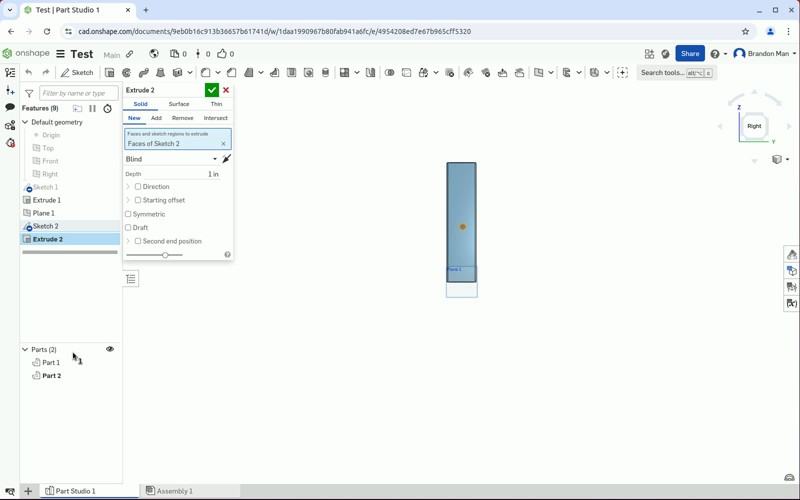
mouse_move(143, 106)
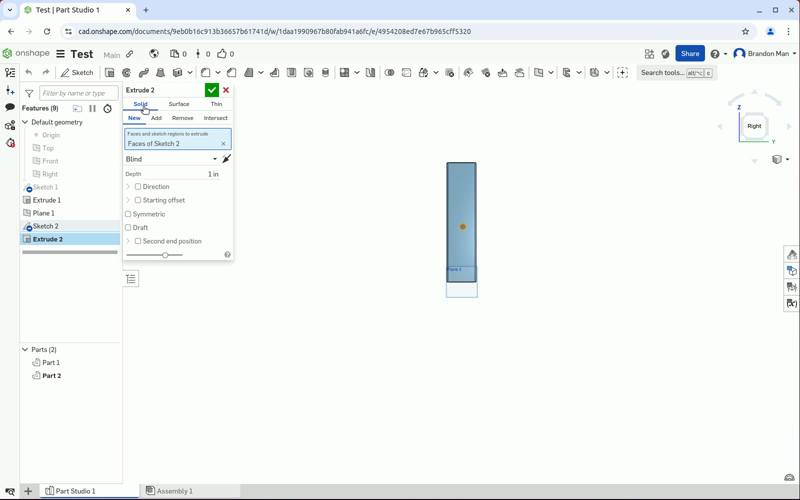
click(143, 106)
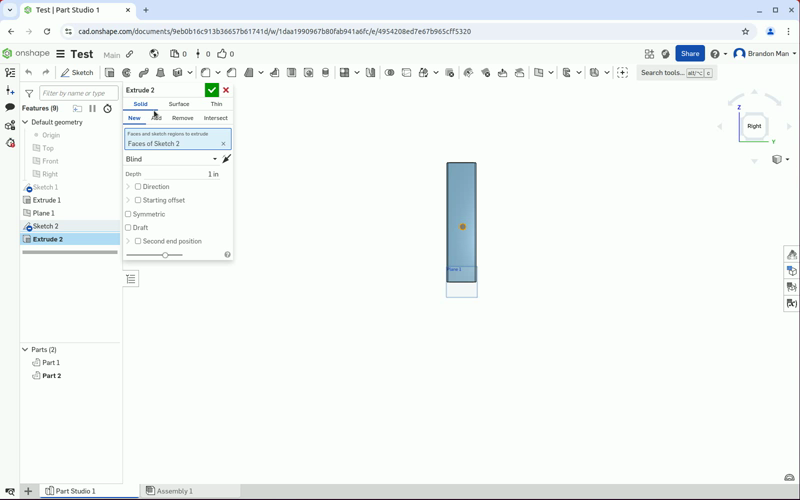
mouse_move(186, 120)
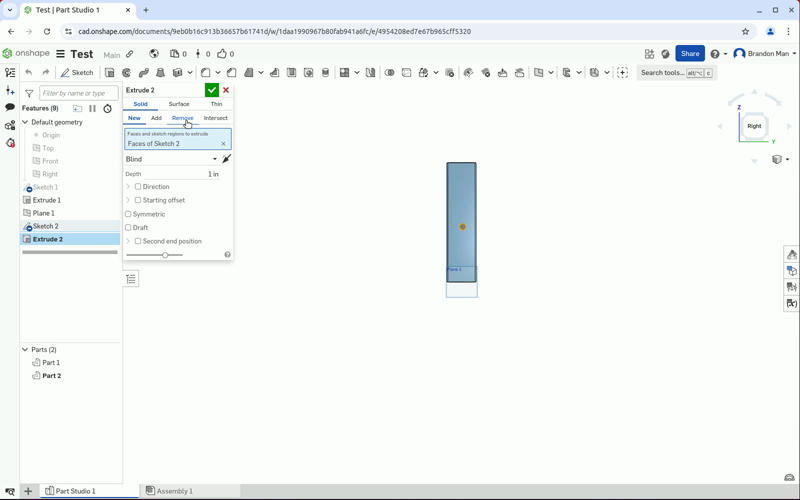
click(186, 120)
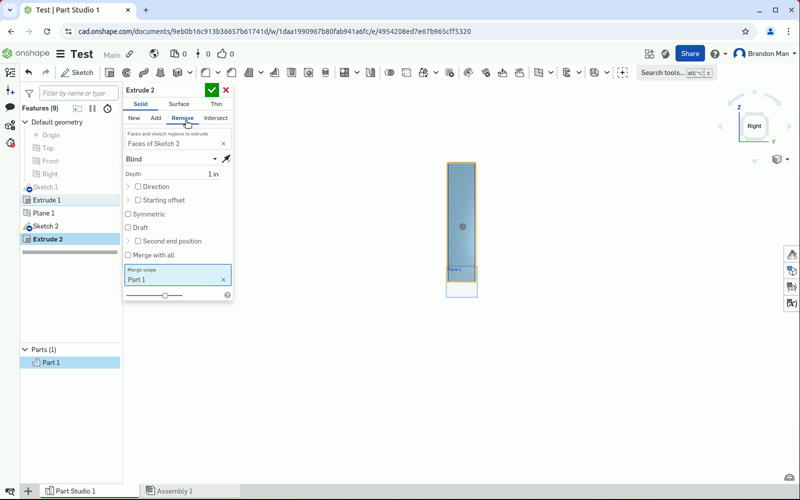
key(tab, 4)
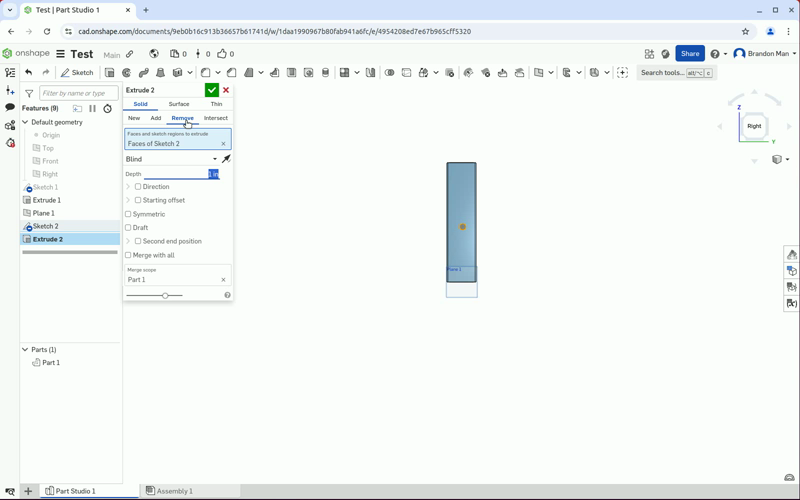
text(3.851)
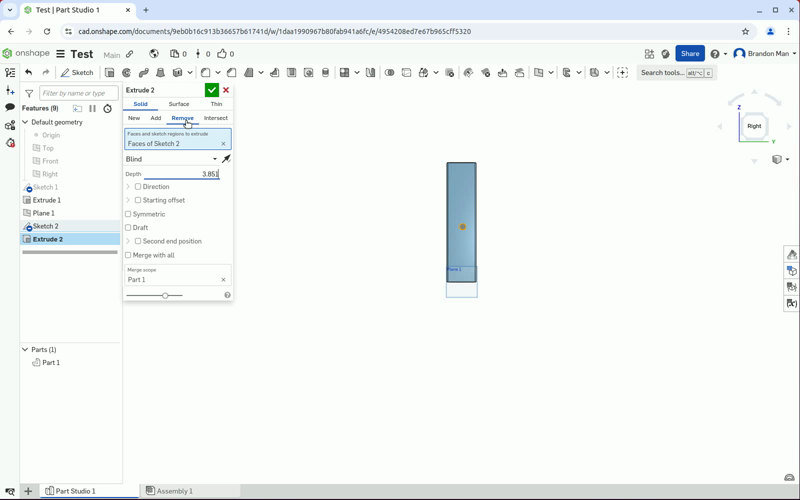
key(tab, 6)
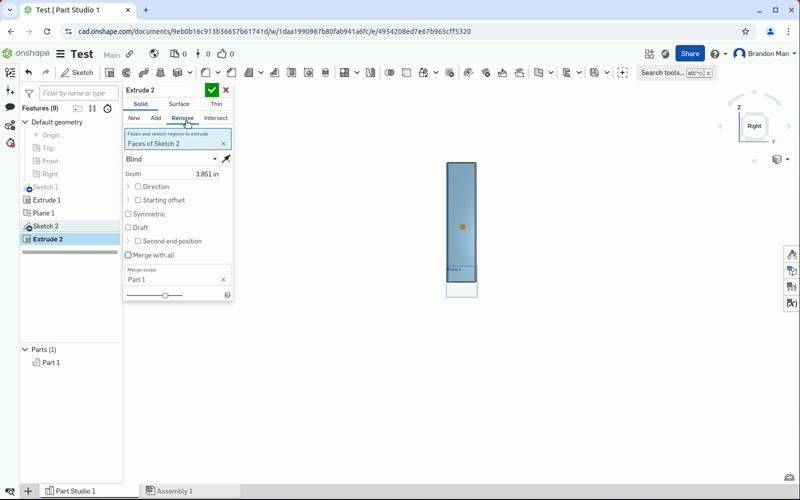
key(space)
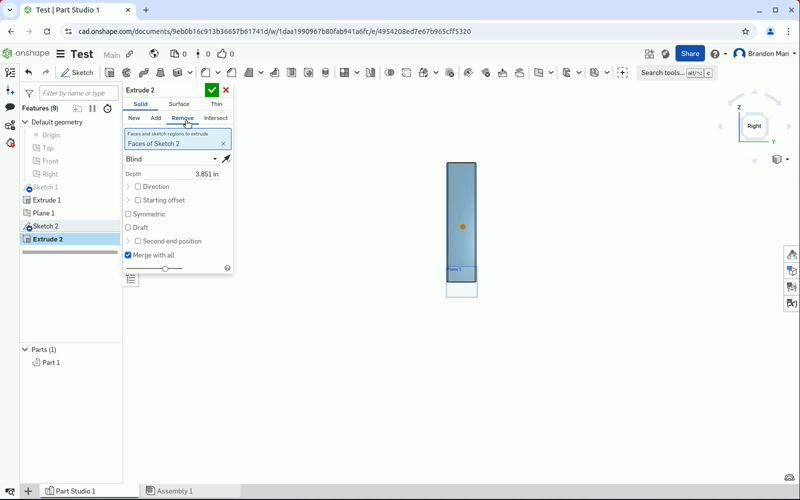
key(enter)
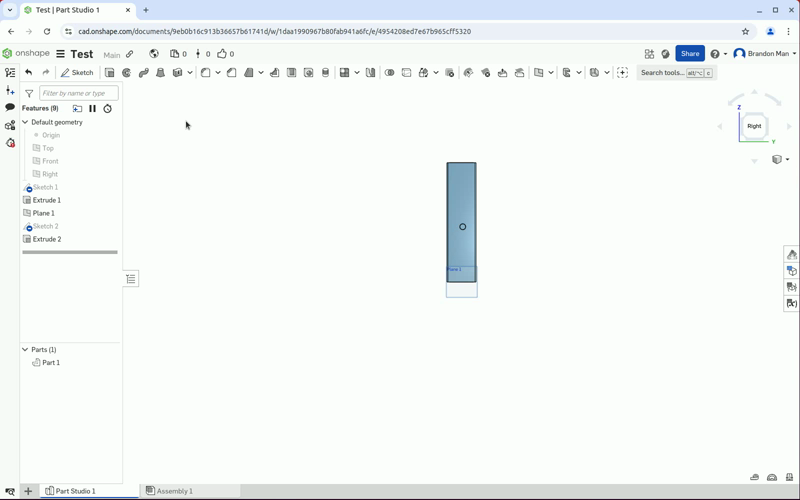
key(shift+h)
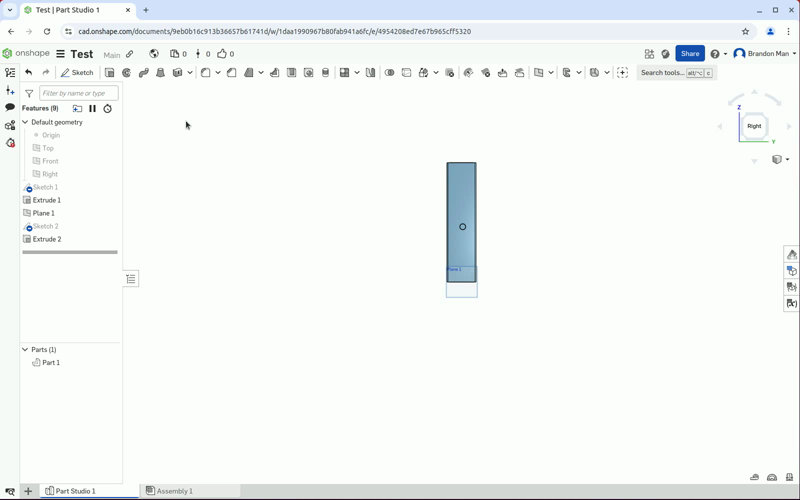
key(shift+h)
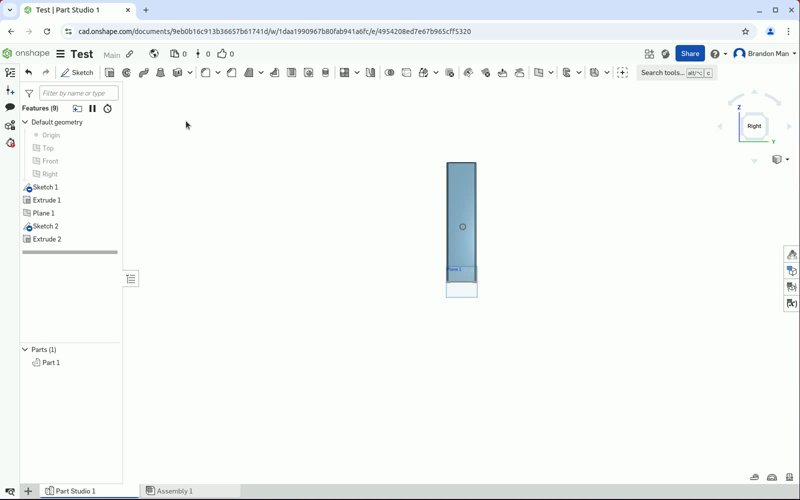
key(shift+7)
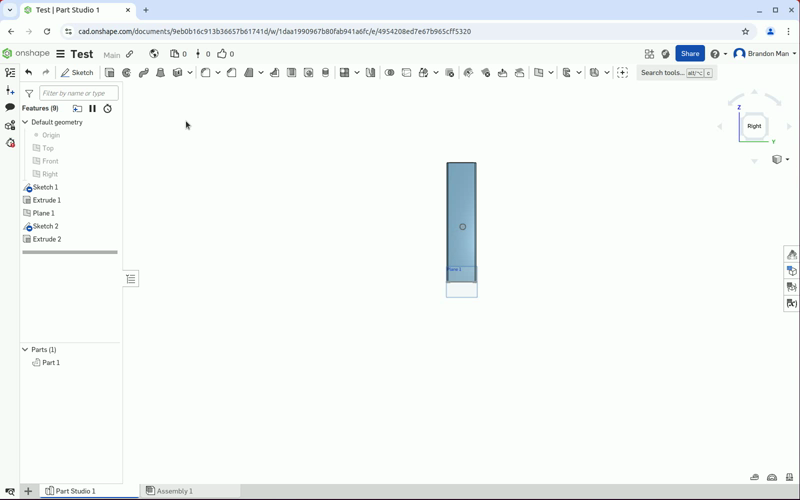
key(right, 2)
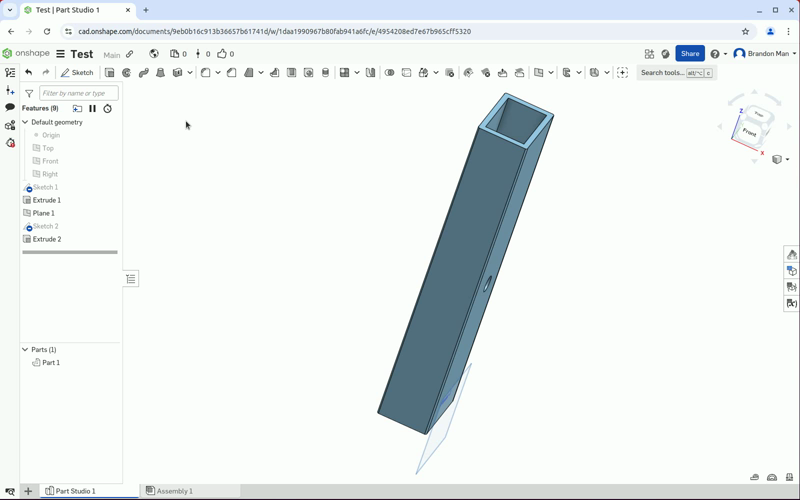
key(down, 2)
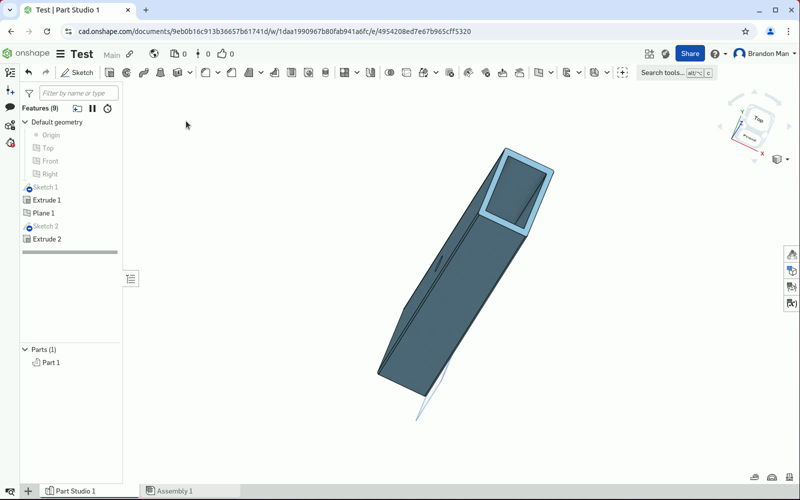
key(up, 2)
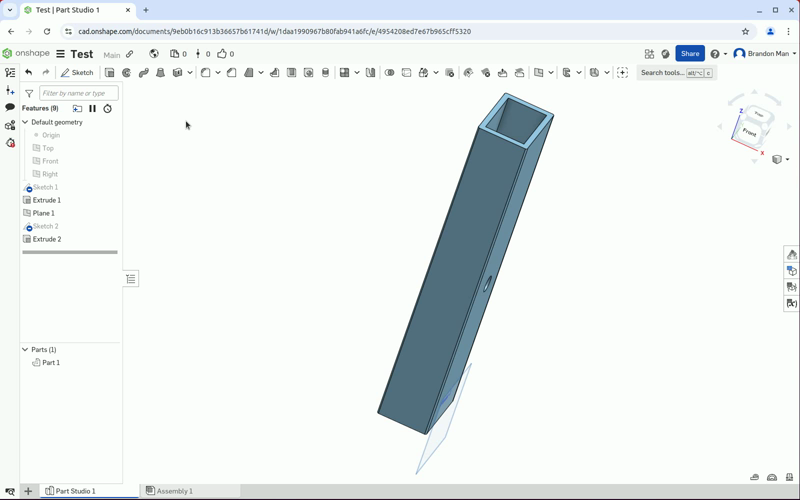
key(left, 2)
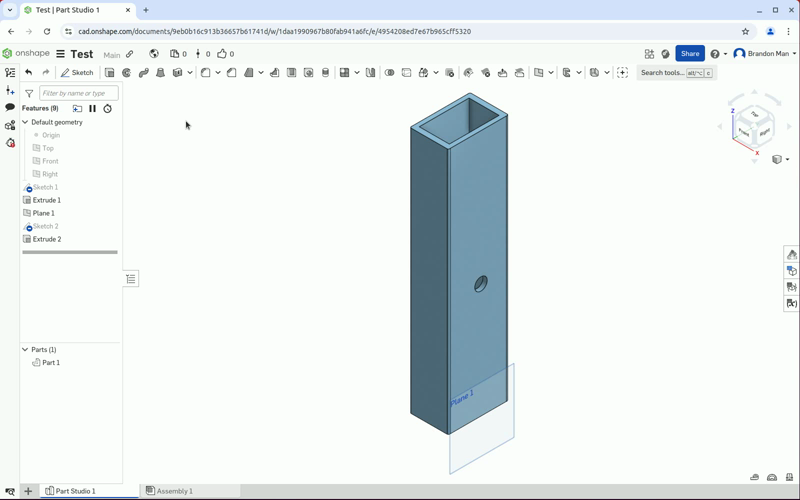
mouse_move(73, 189)
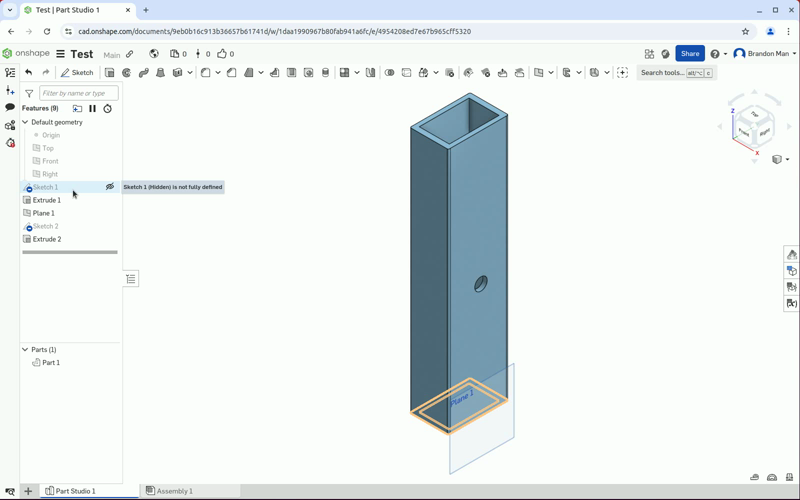
click(73, 189)